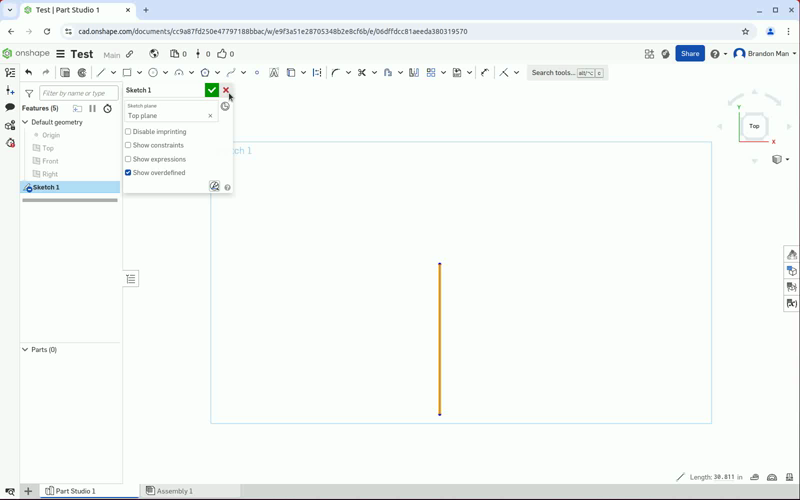
key(shift+h)
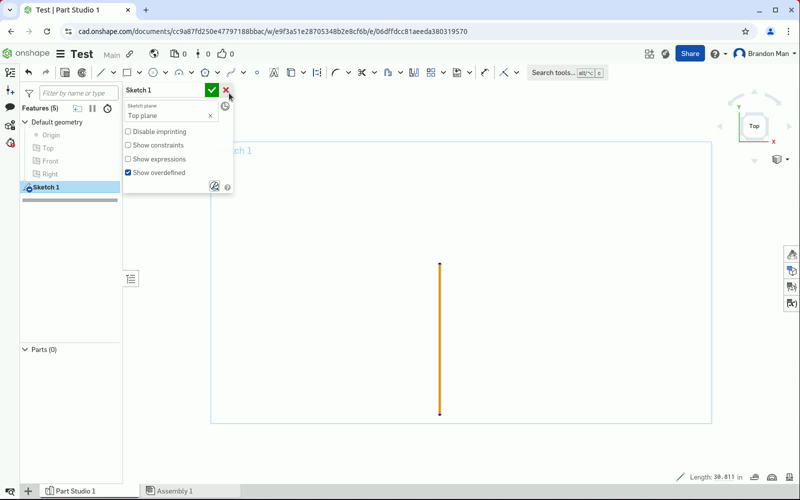
key(shift+s)
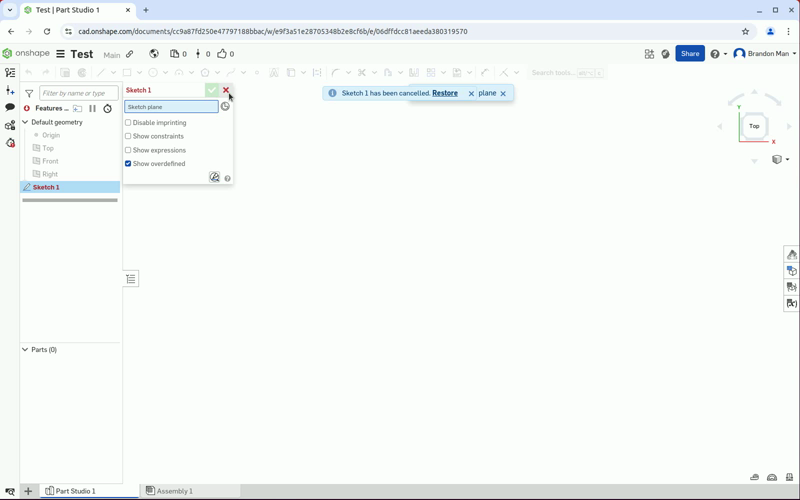
mouse_move(73, 150)
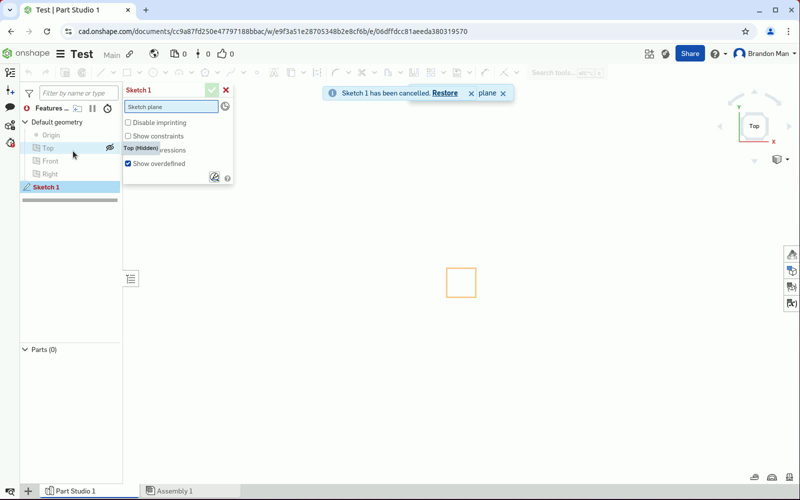
click(73, 150)
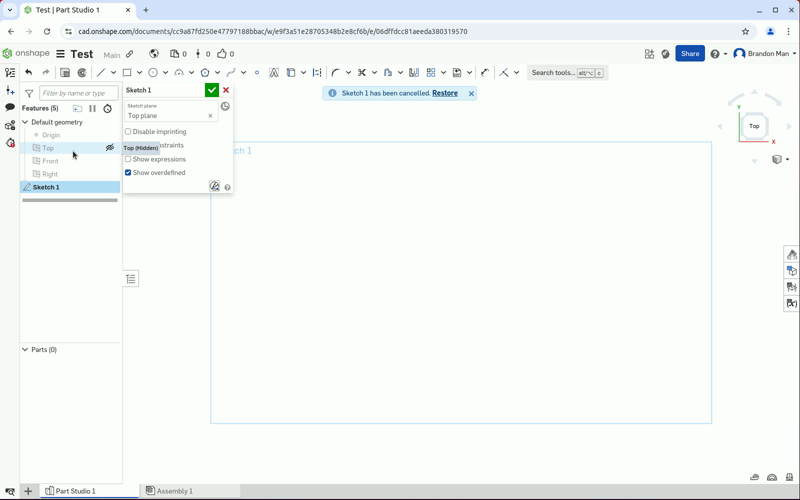
mouse_move(73, 352)
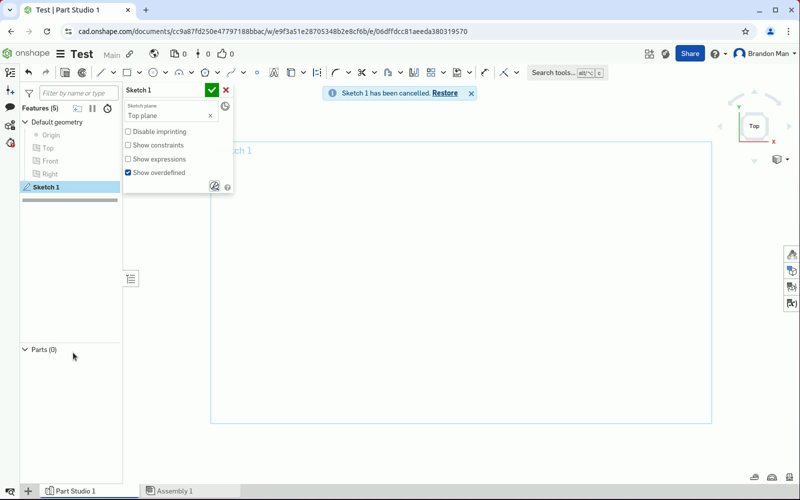
key(y)
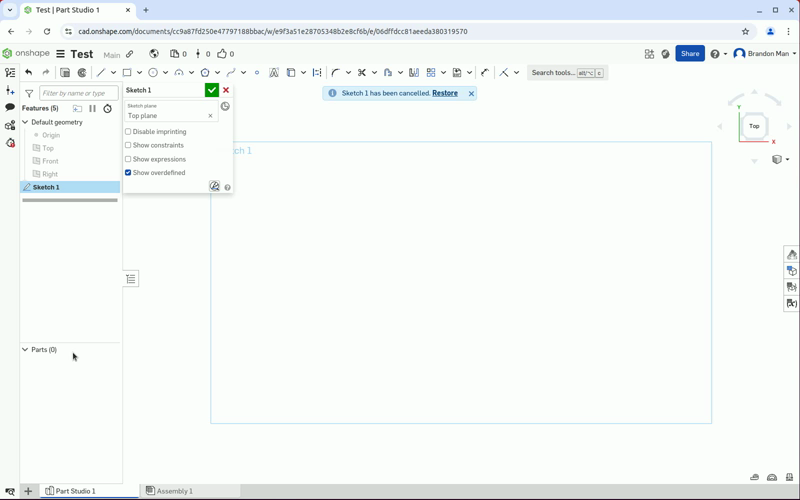
key(c)
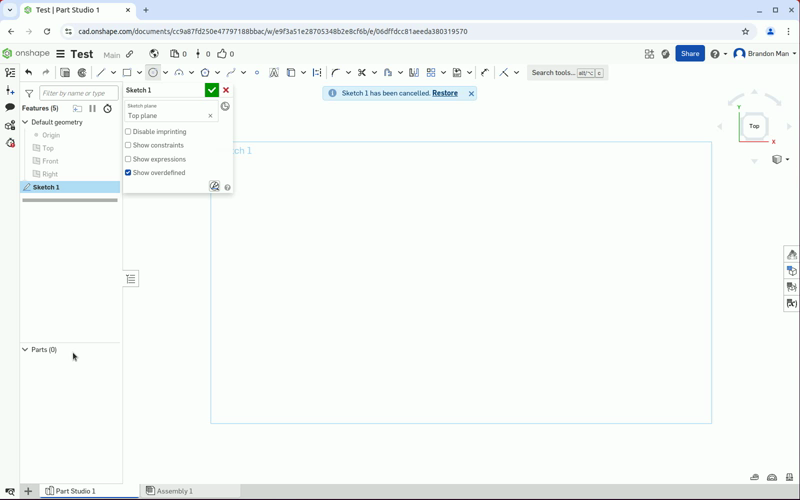
key_down(shift)
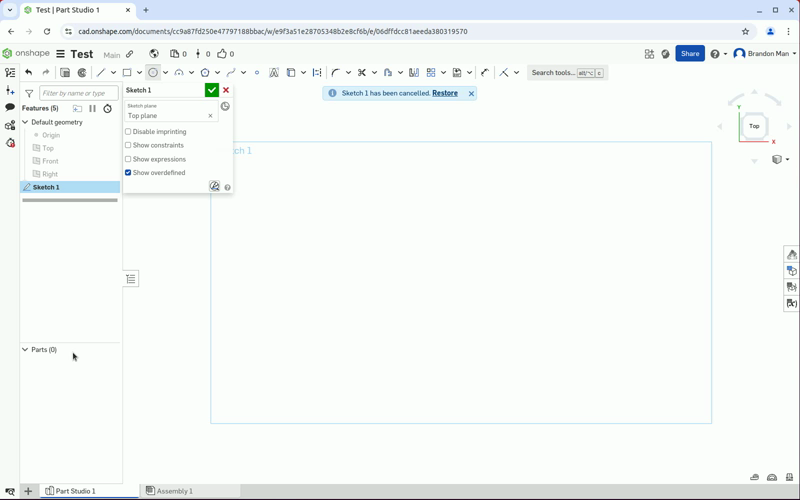
mouse_move(461, 200)
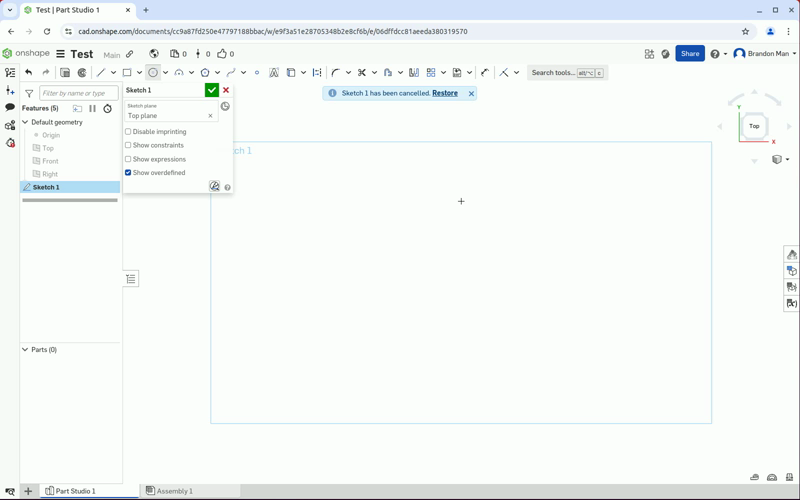
click(461, 200)
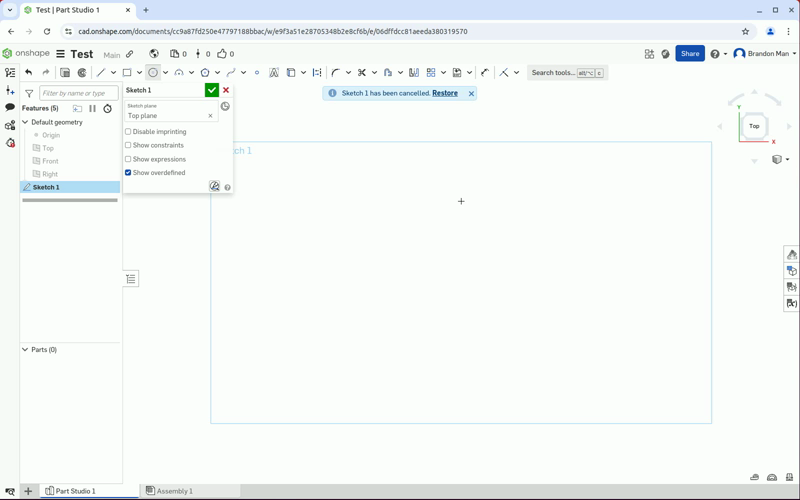
key_up(shift)
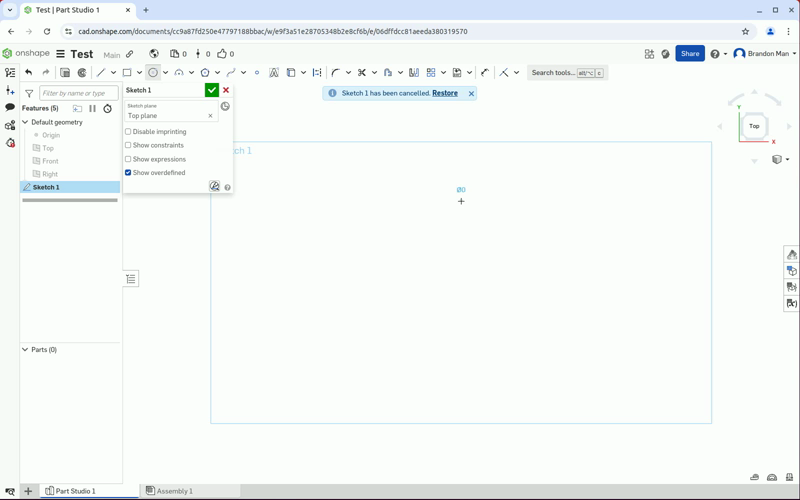
mouse_move(492, 200)
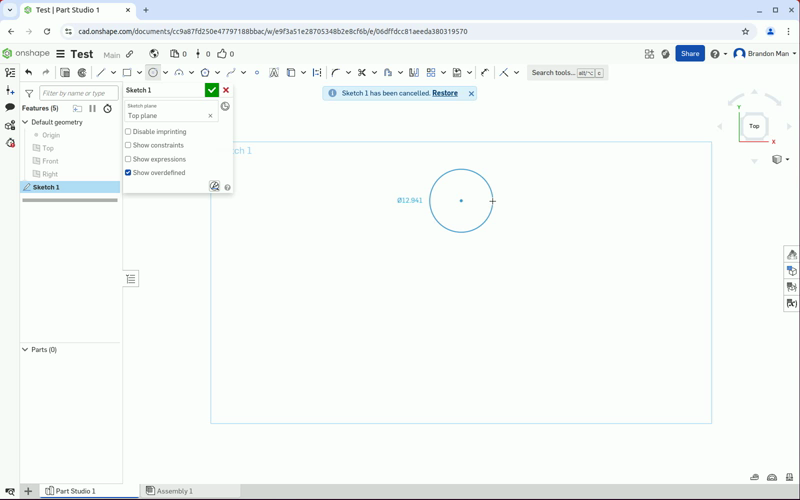
click(492, 200)
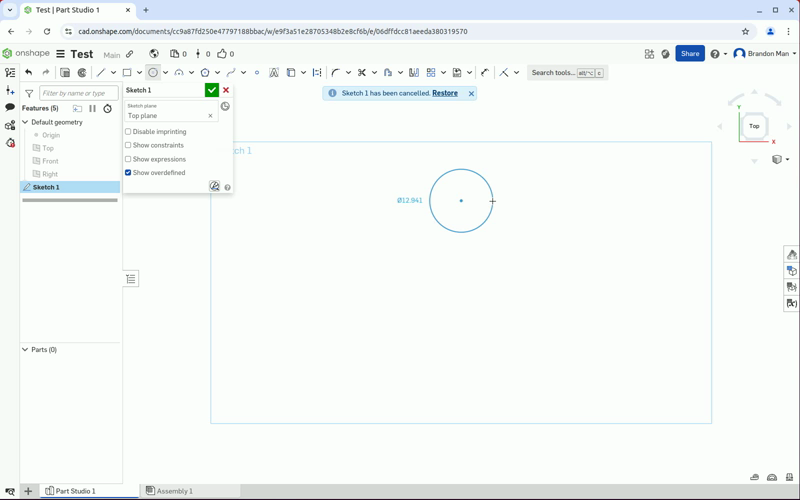
key(esc)
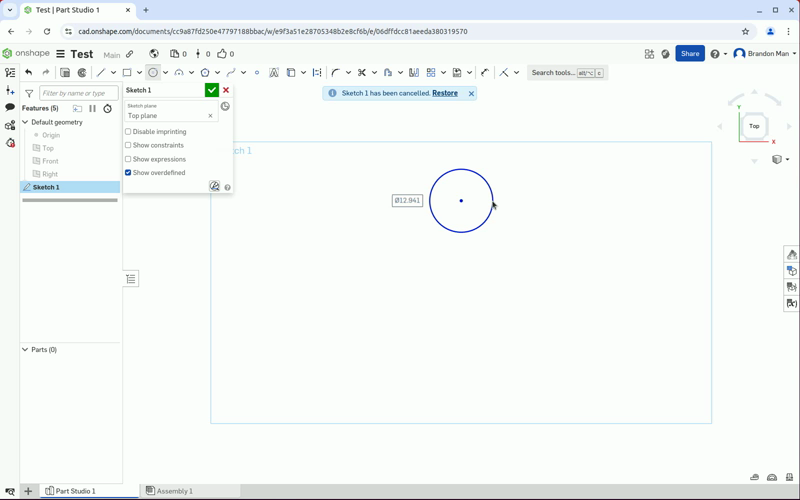
key(c)
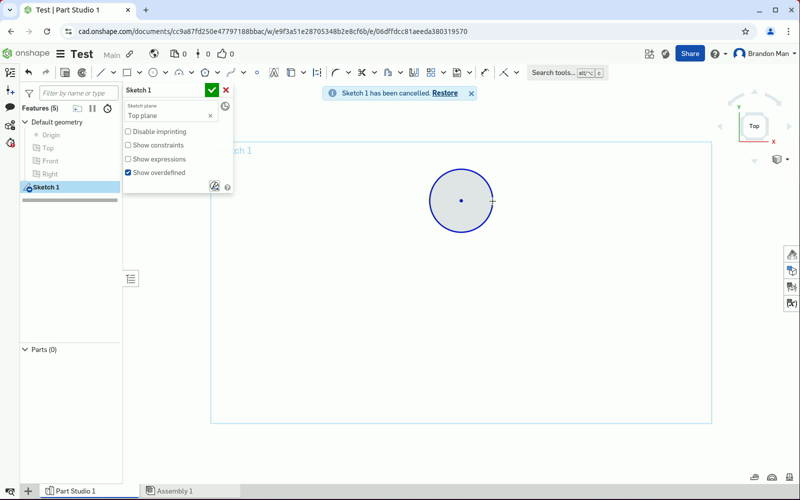
key_down(shift)
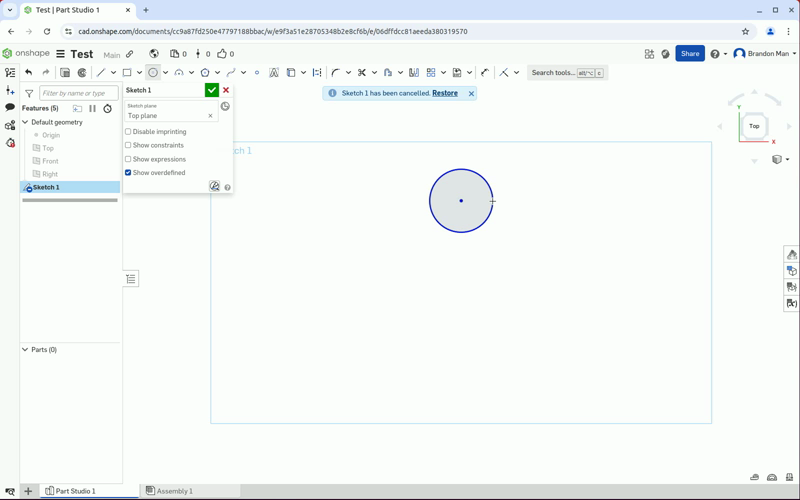
mouse_move(461, 200)
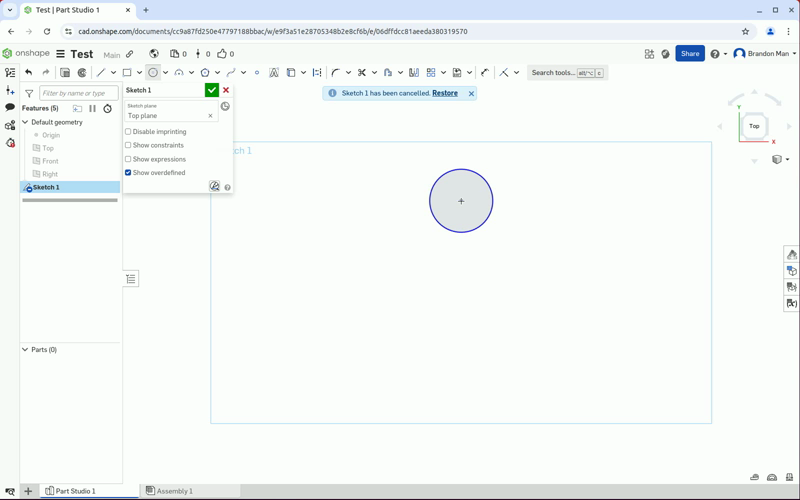
click(461, 200)
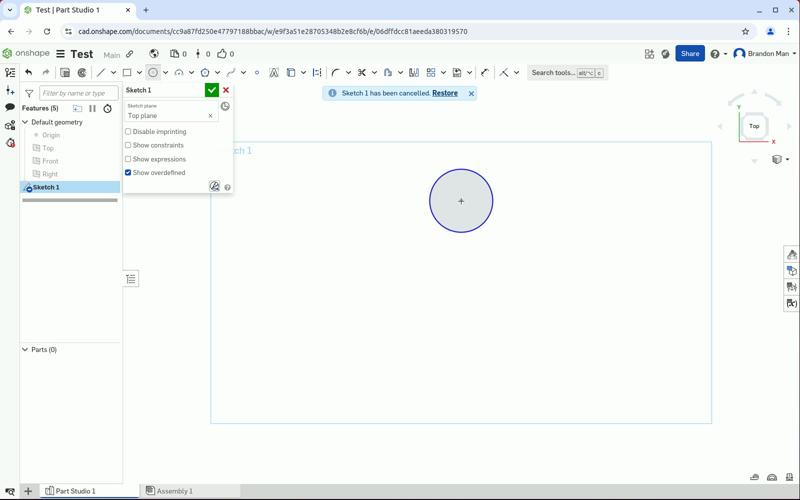
key_up(shift)
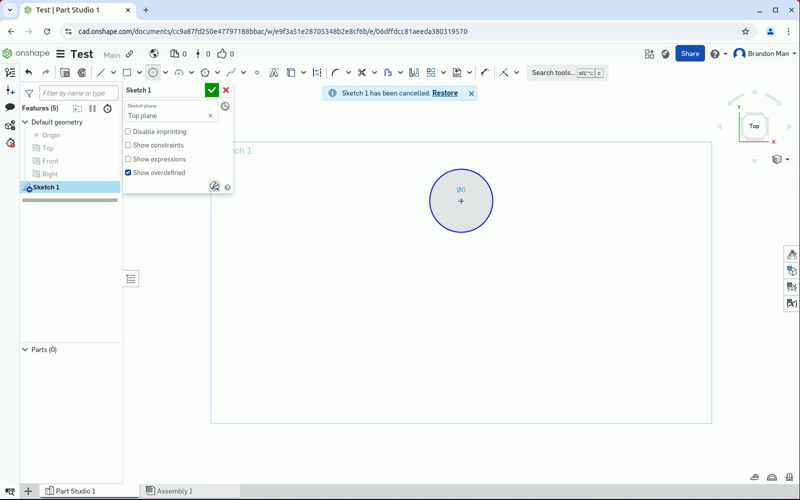
mouse_move(487, 200)
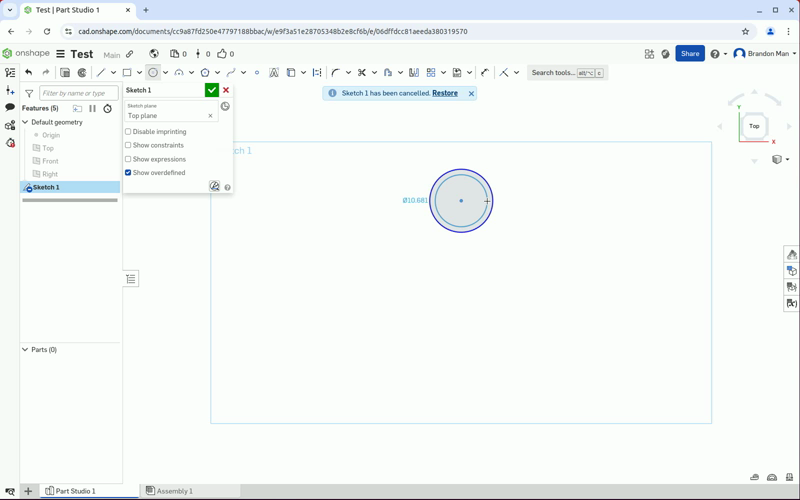
click(487, 200)
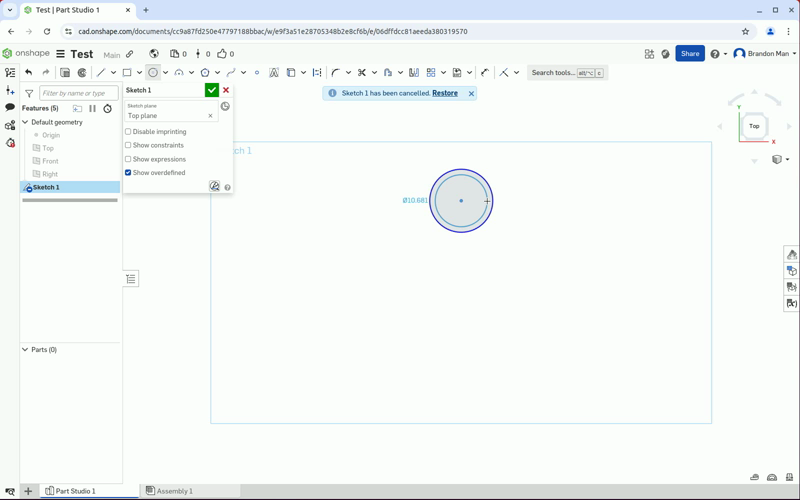
key(esc)
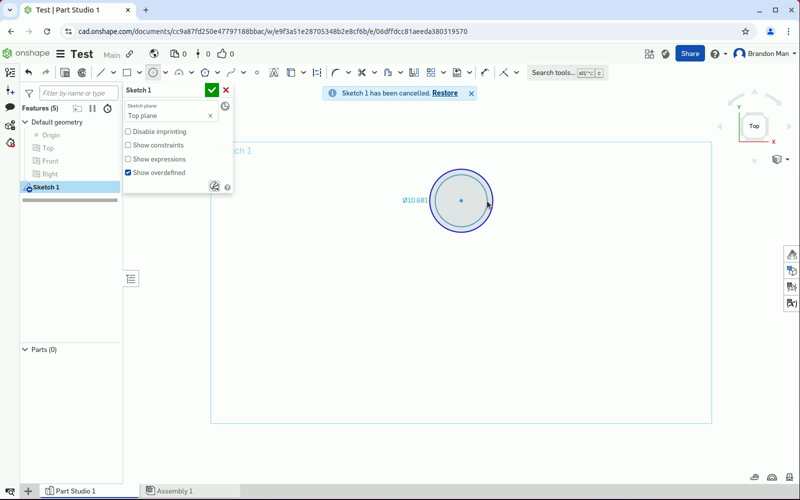
mouse_move(437, 219)
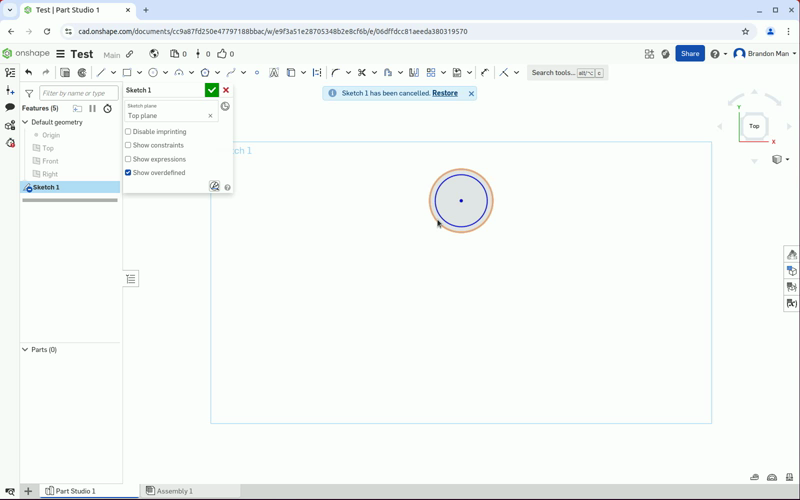
scroll(6)
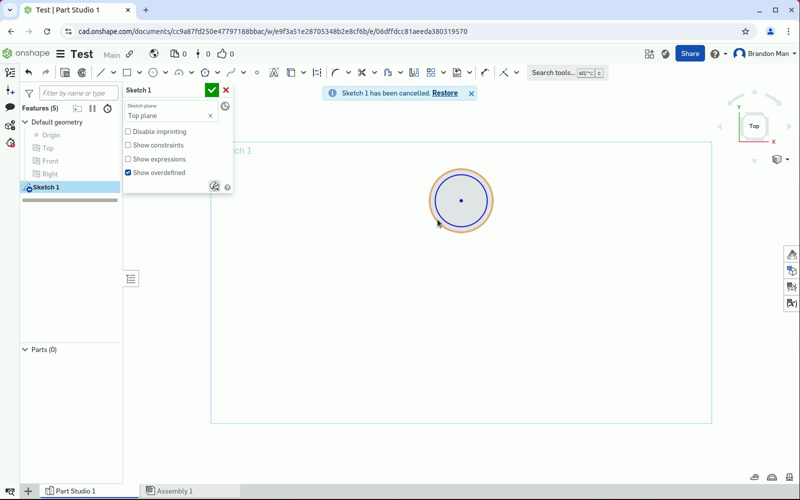
scroll(6)
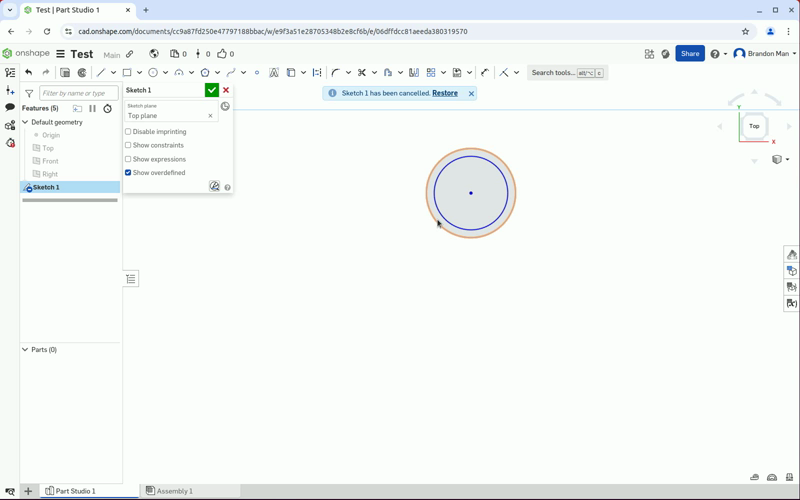
scroll(6)
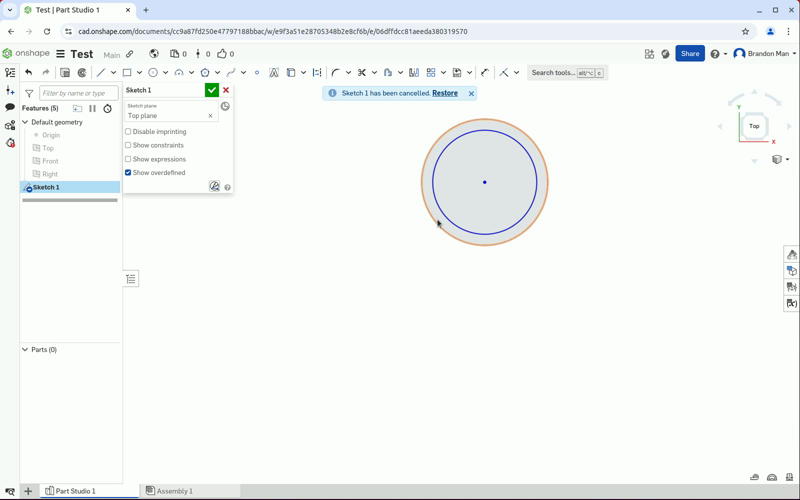
scroll(6)
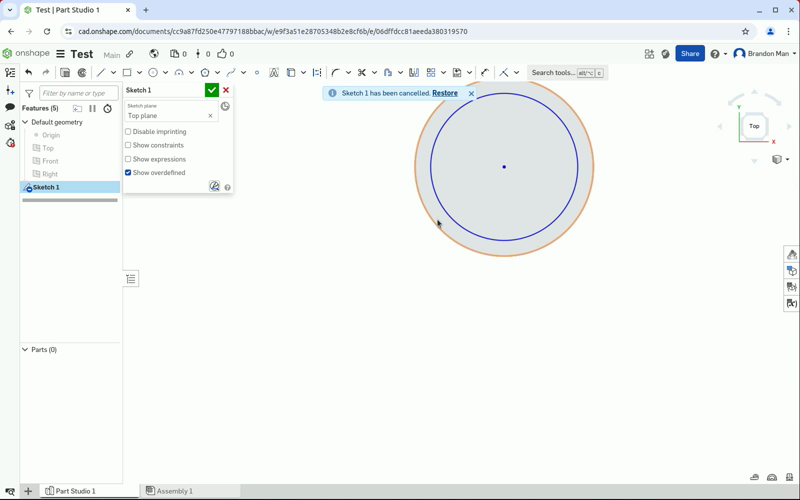
scroll(6)
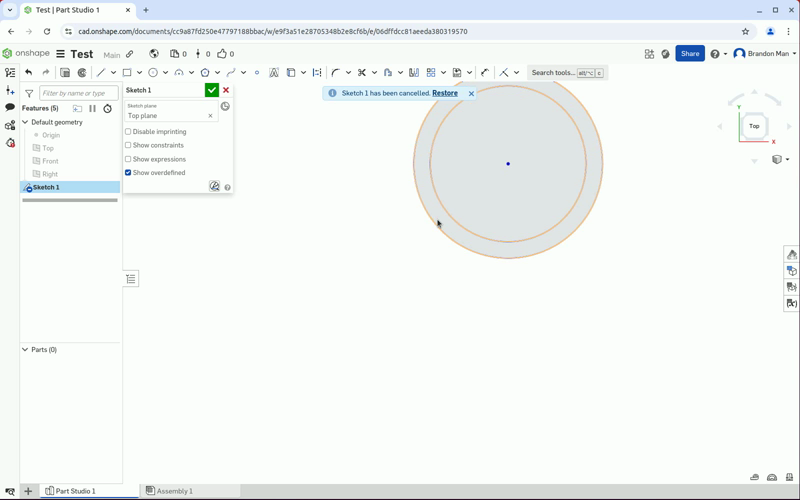
scroll(6)
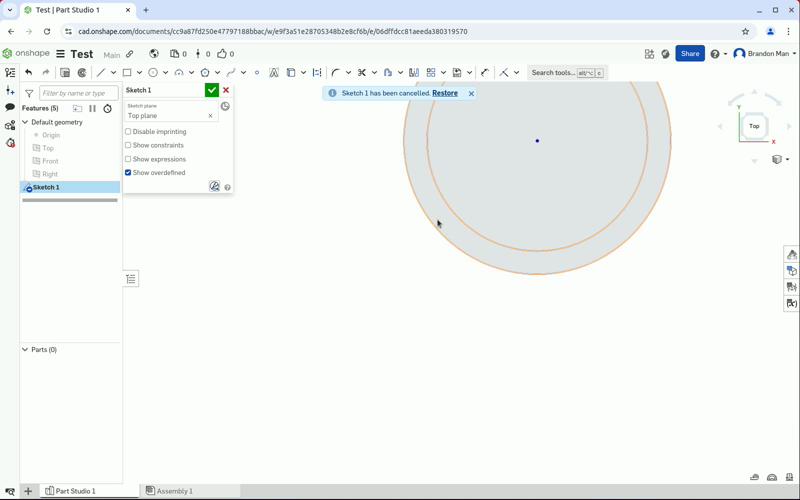
scroll(6)
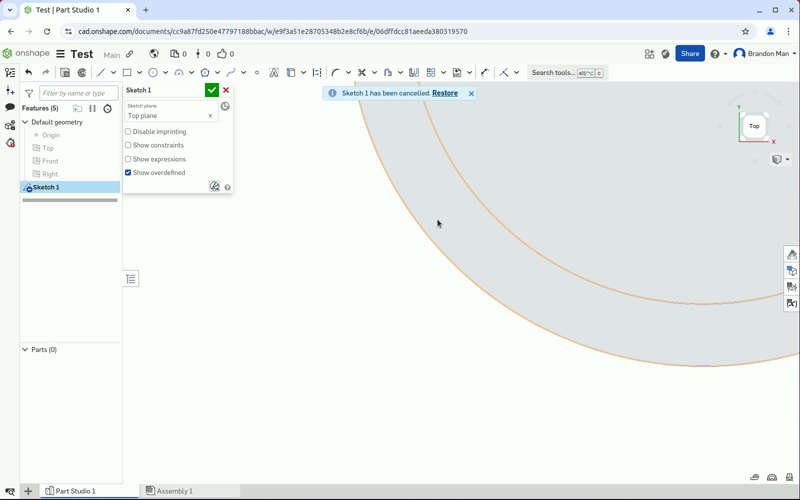
click(437, 219)
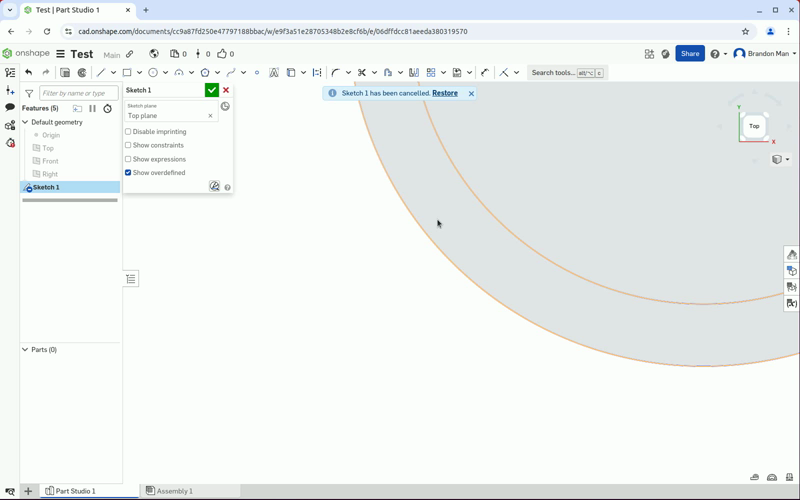
scroll(-6)
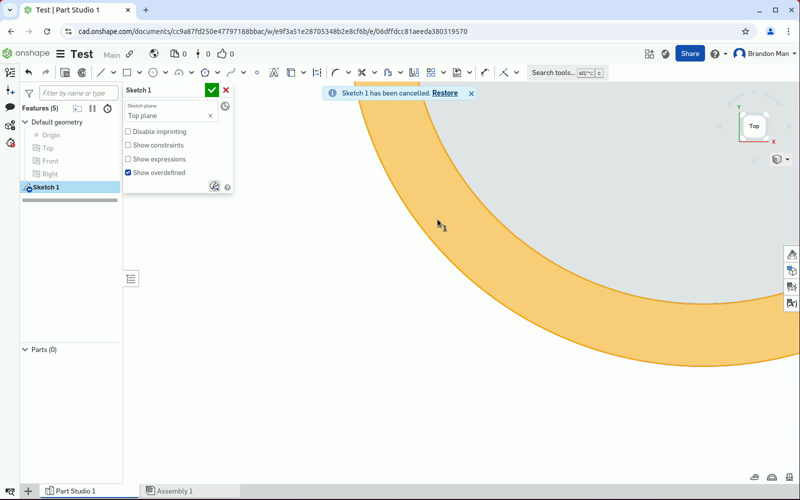
scroll(-6)
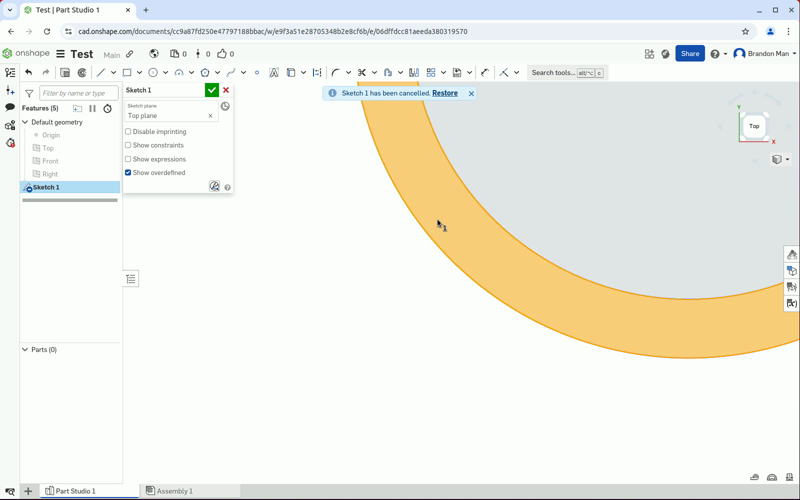
scroll(-6)
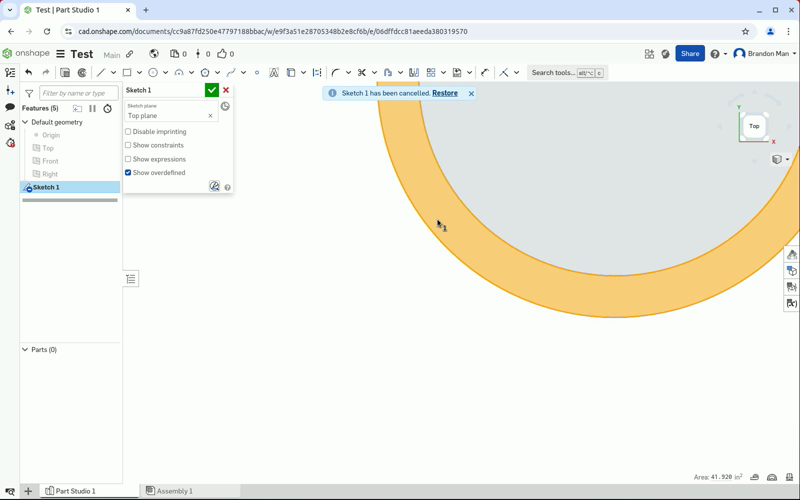
scroll(-6)
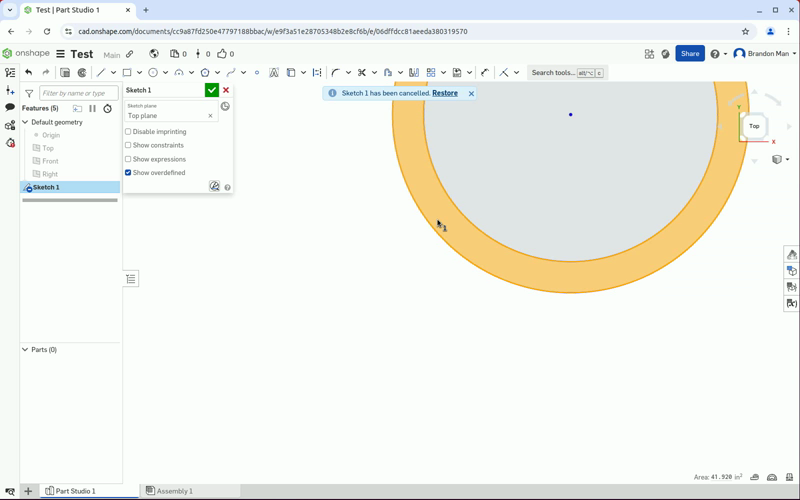
scroll(-6)
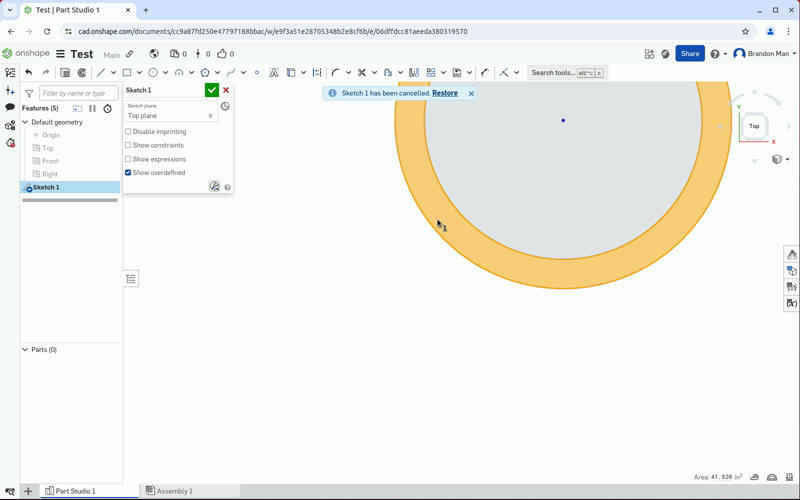
scroll(-6)
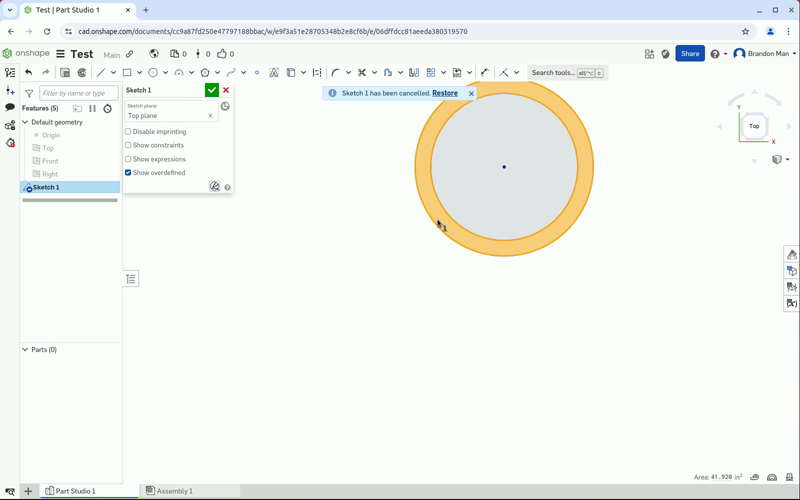
scroll(-6)
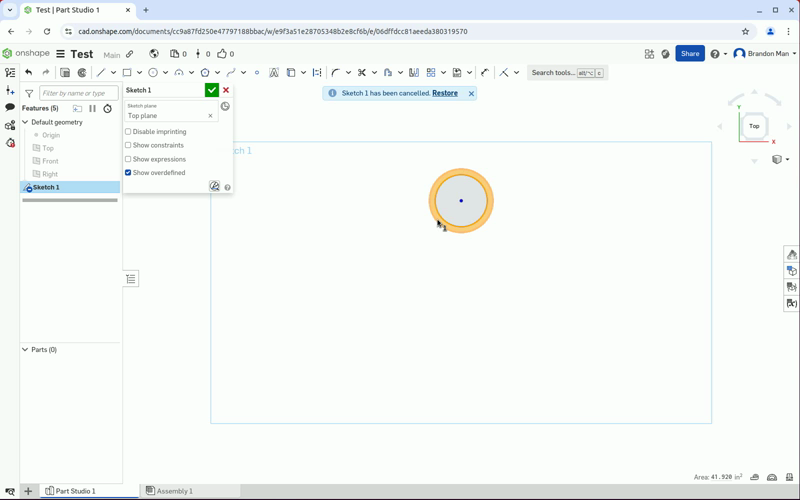
mouse_move(73, 352)
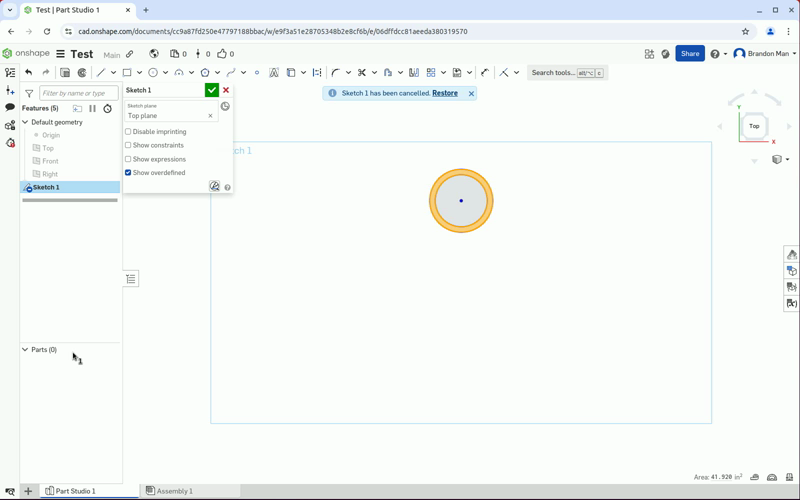
key(shift+y)
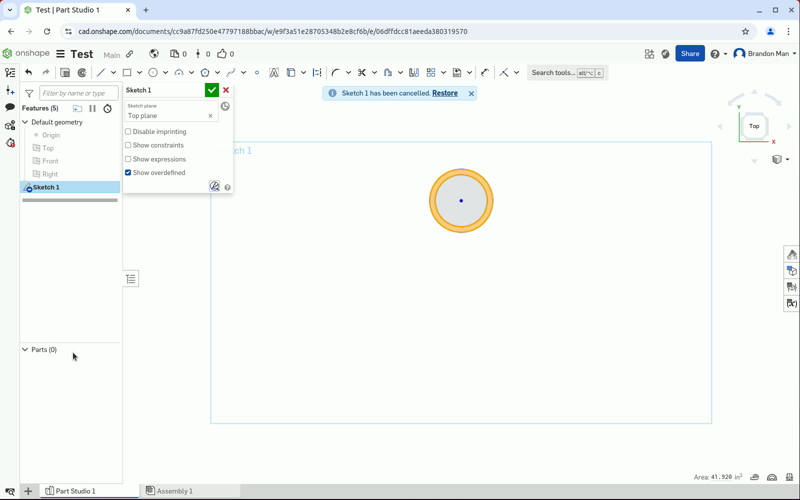
key(shift+e)
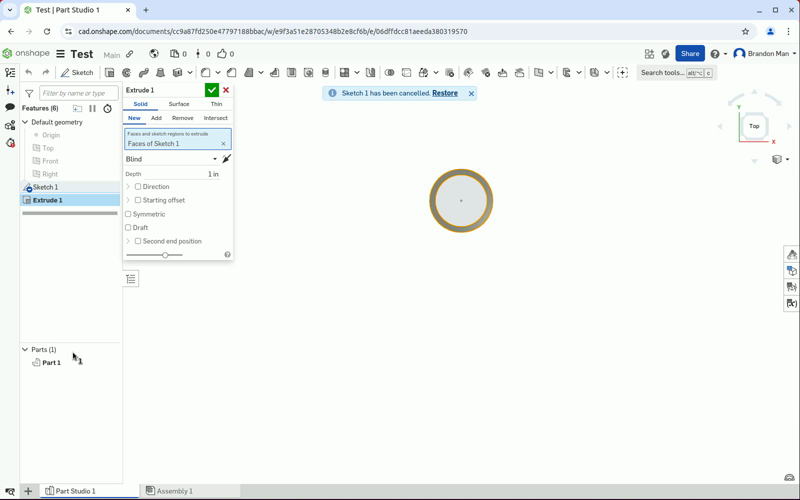
mouse_move(143, 106)
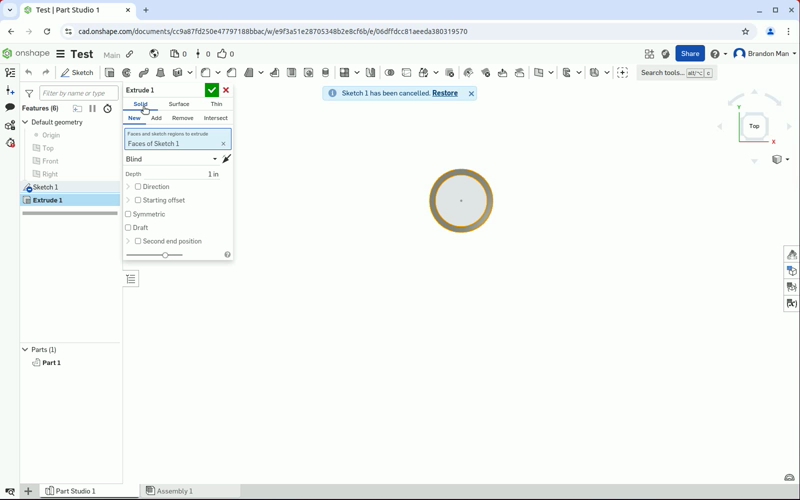
click(143, 106)
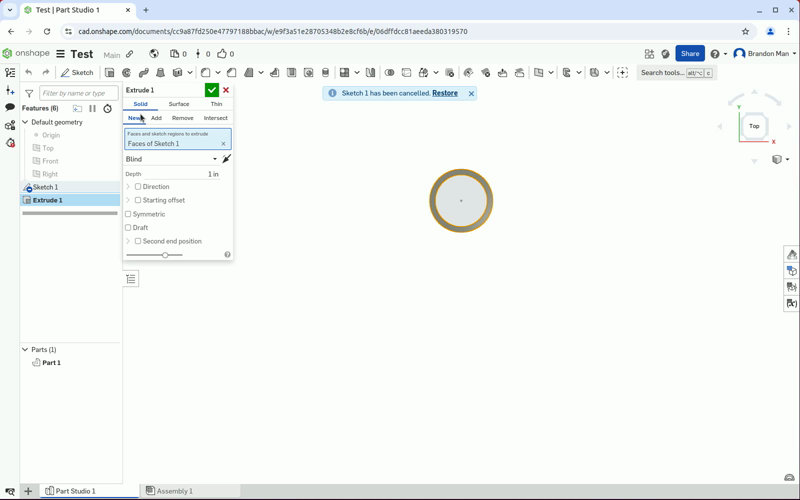
mouse_move(137, 120)
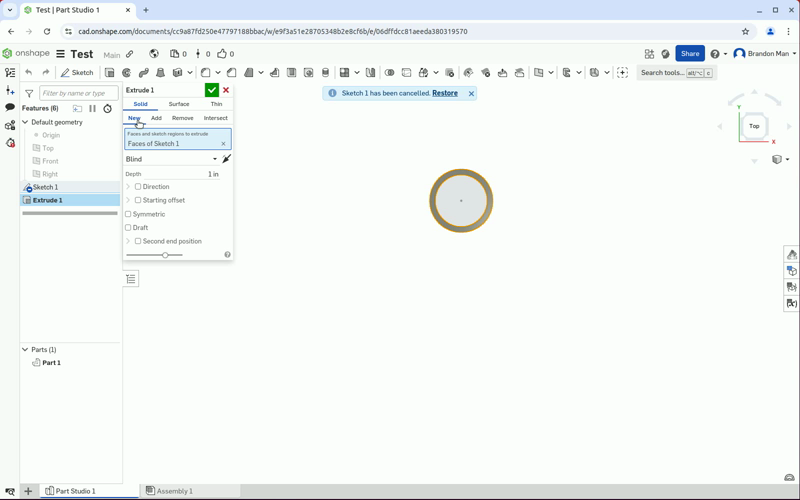
click(137, 120)
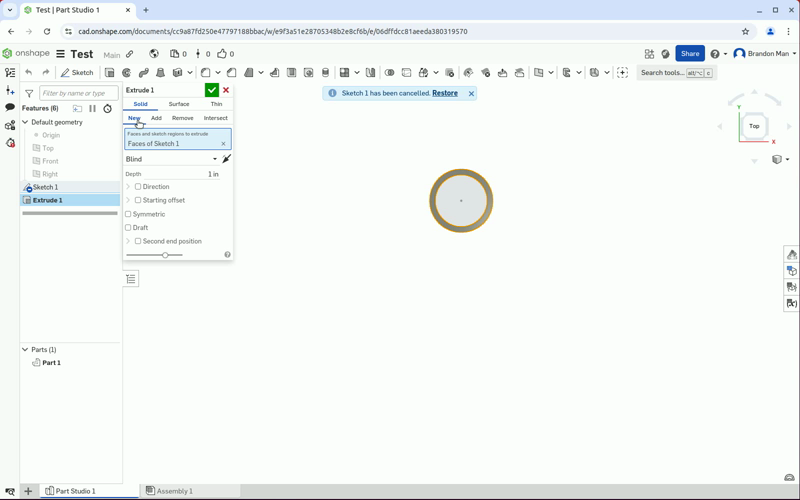
key(tab, 4)
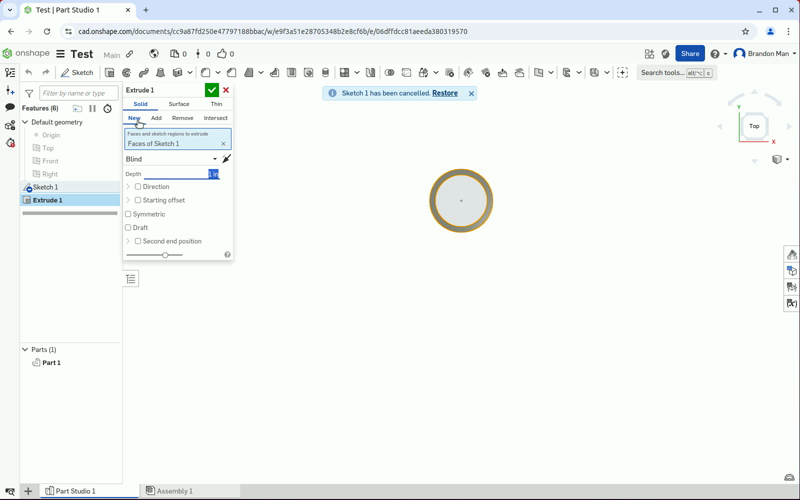
text(3.37)
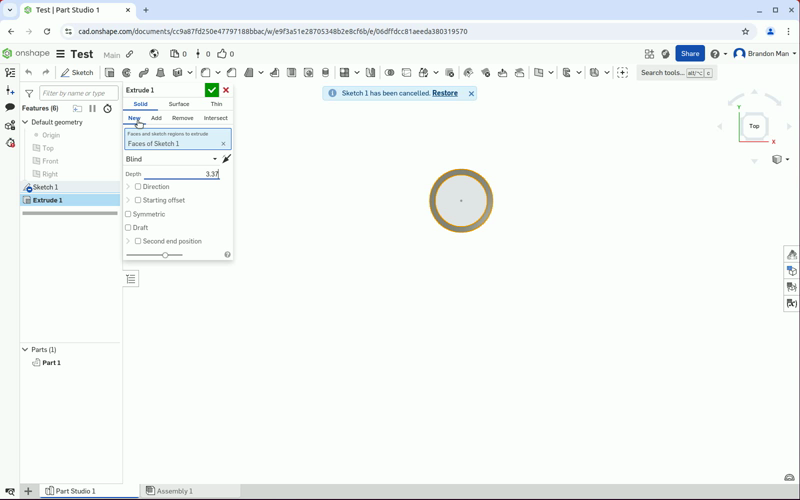
key(enter)
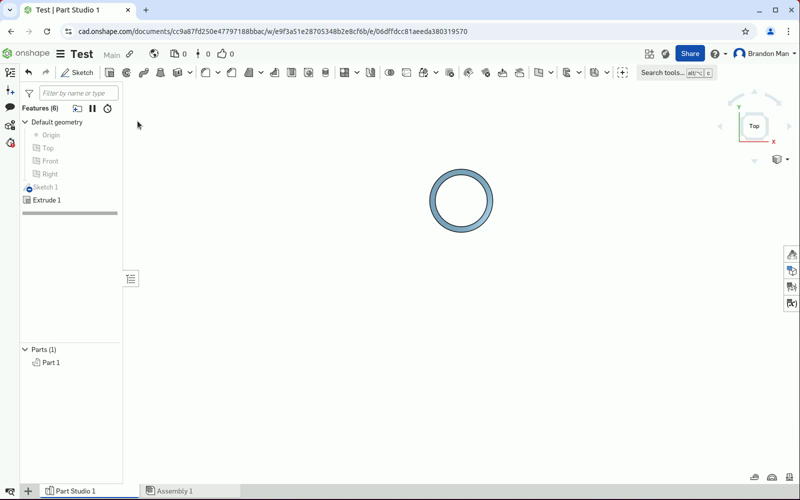
key(shift+h)
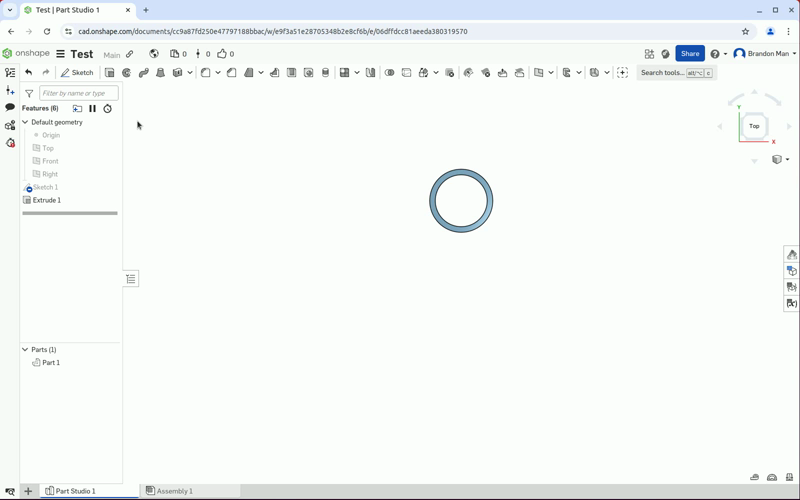
key(shift+h)
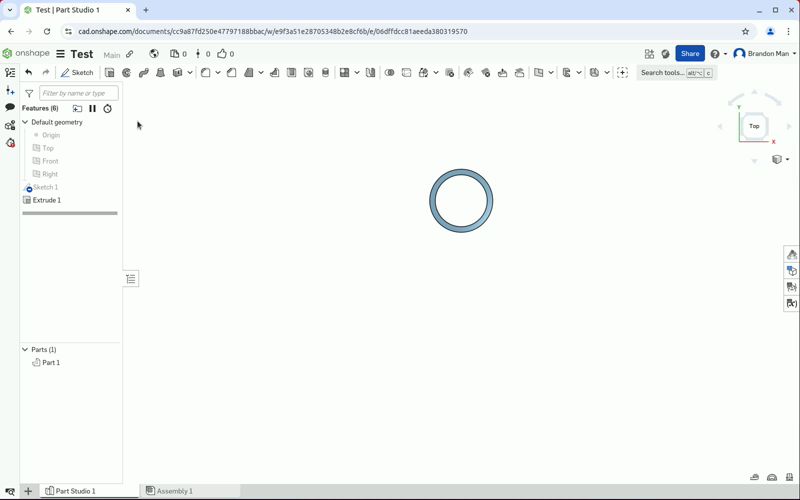
mouse_move(73, 189)
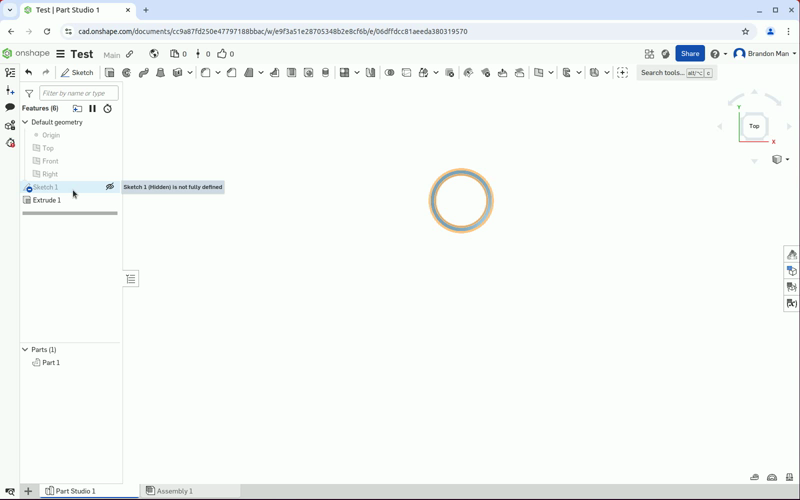
click(73, 189)
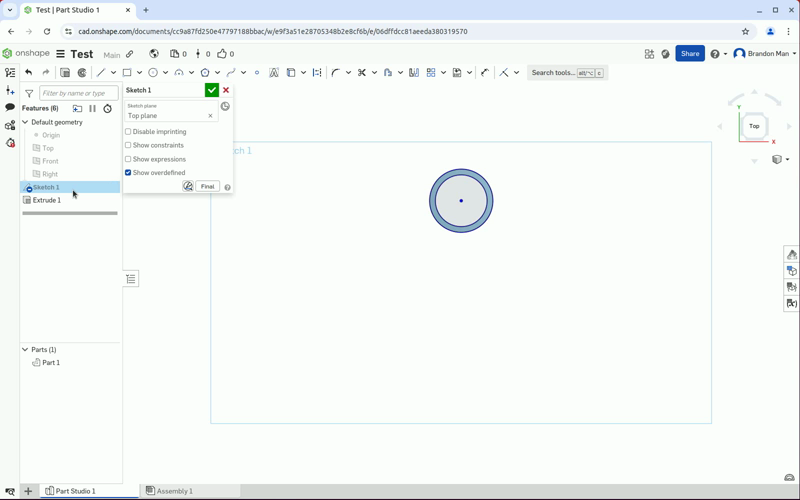
mouse_move(229, 92)
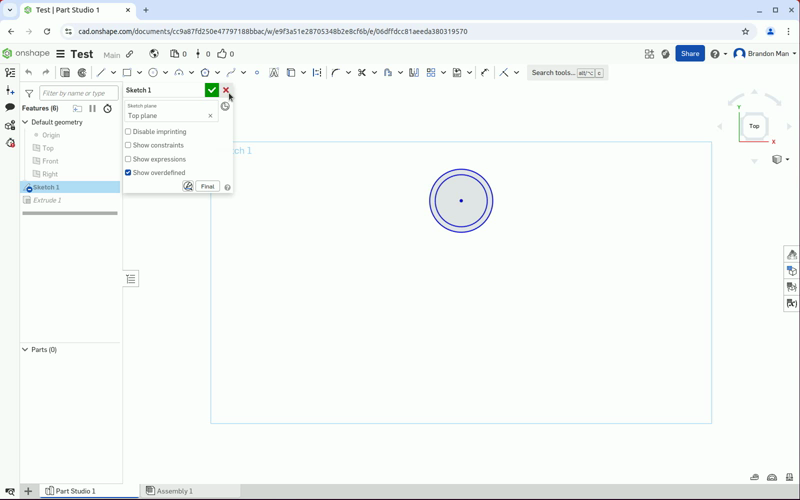
click(229, 92)
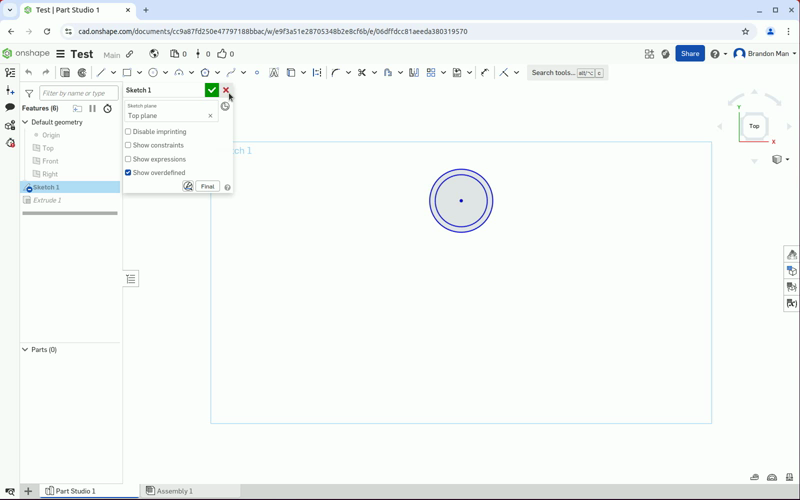
key(shift+s)
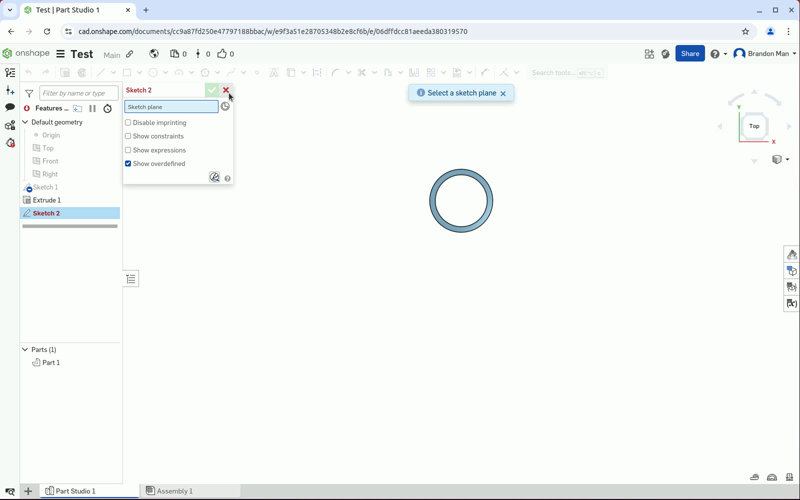
mouse_move(73, 150)
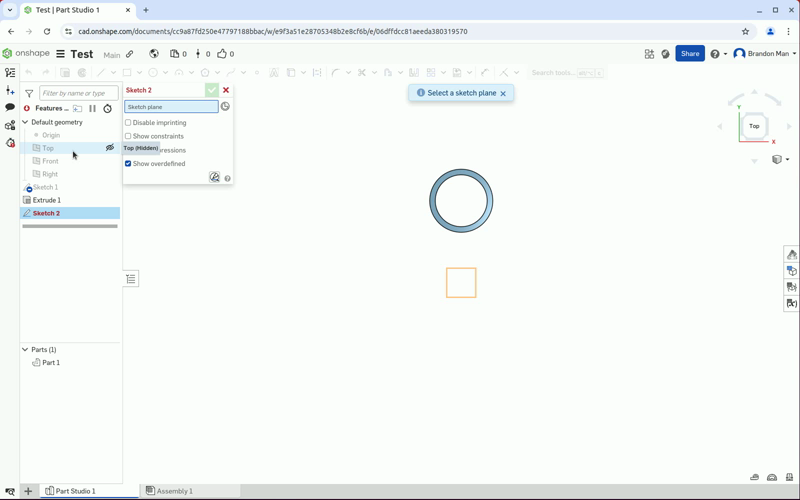
click(73, 150)
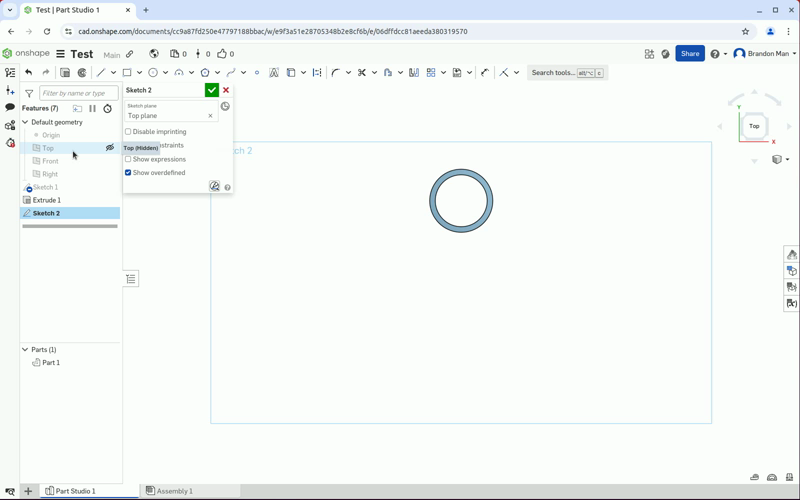
mouse_move(73, 352)
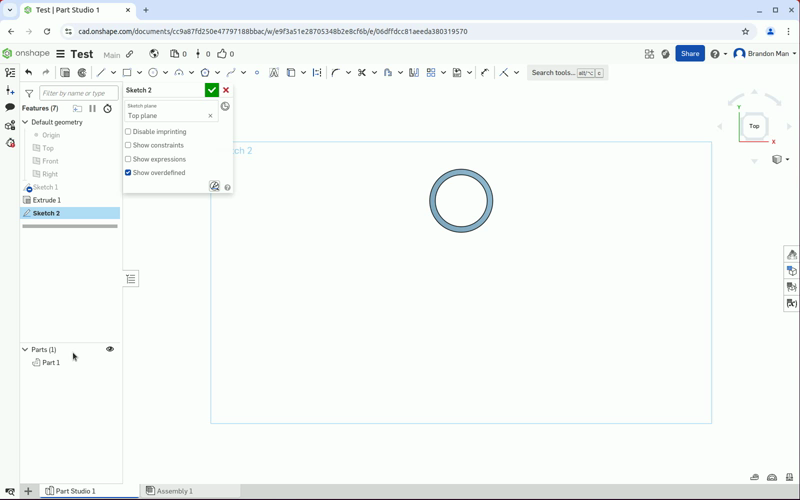
key(y)
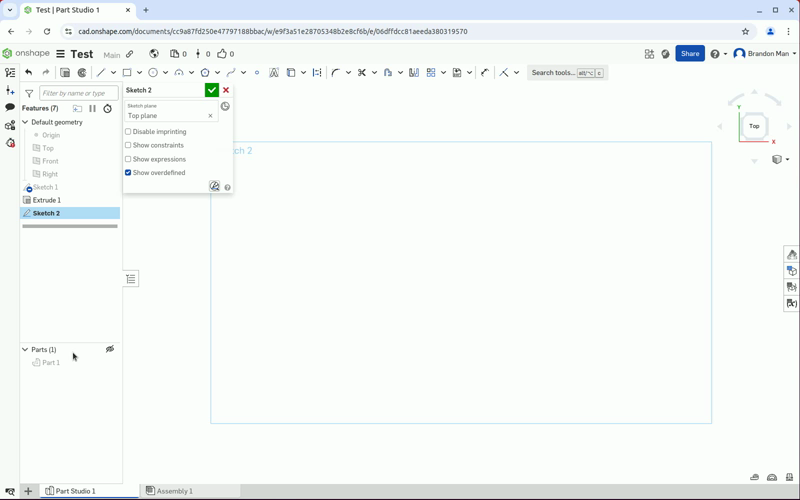
key(c)
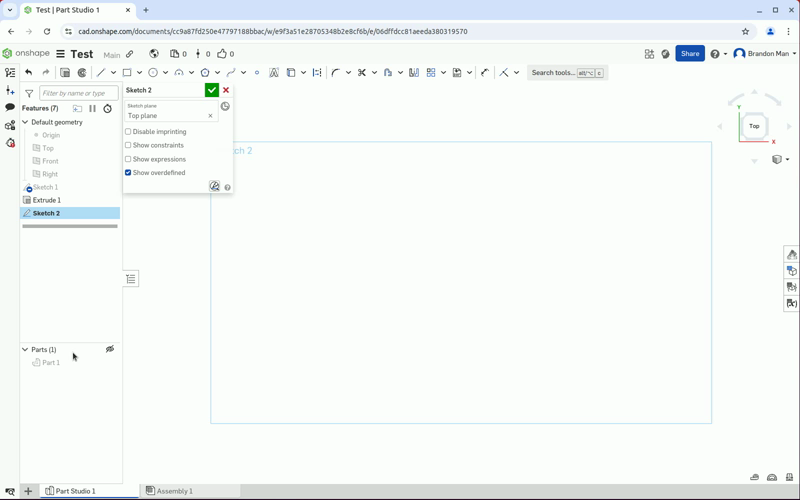
key_down(shift)
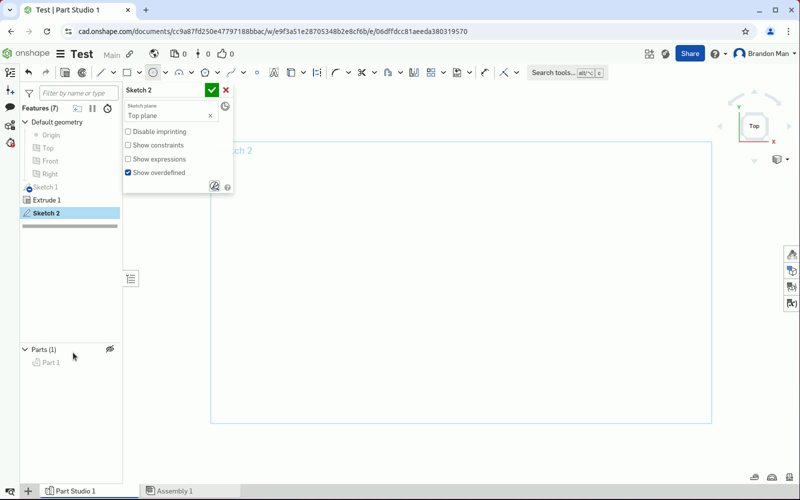
mouse_move(389, 241)
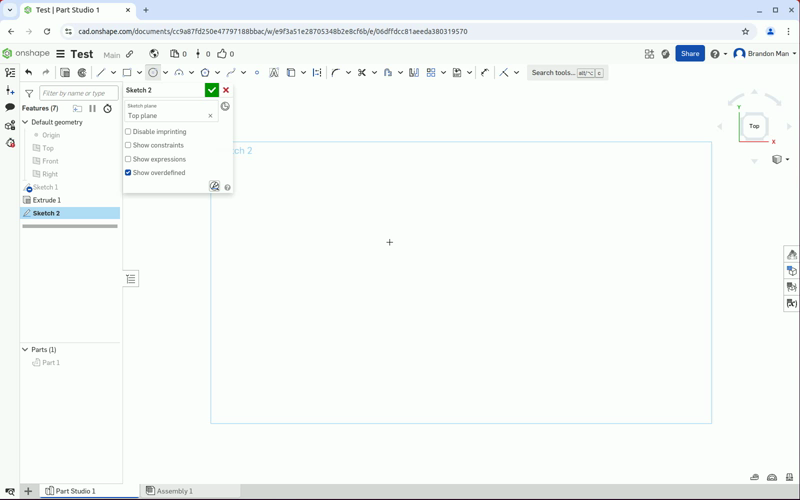
click(389, 241)
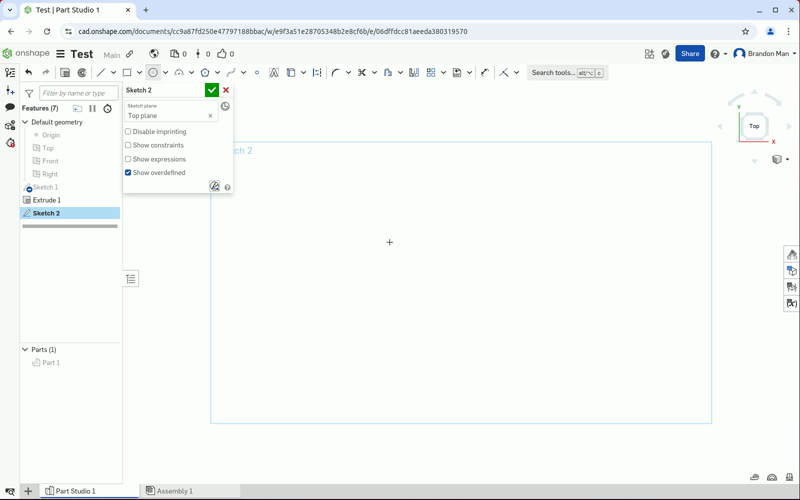
key_up(shift)
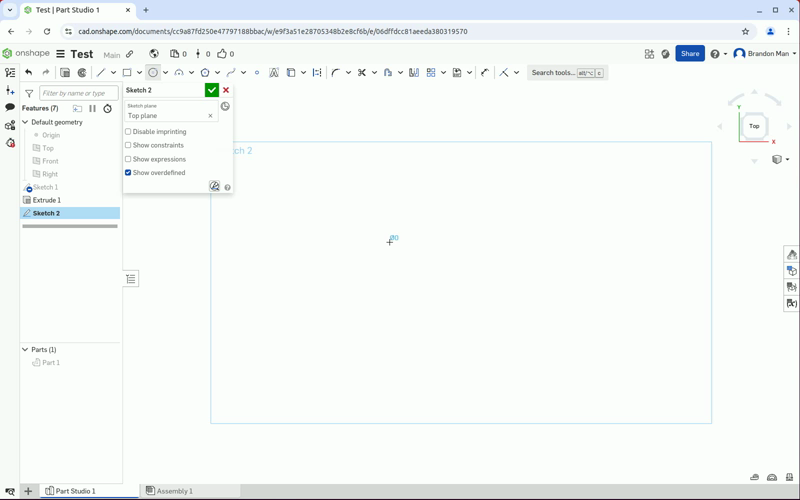
mouse_move(421, 241)
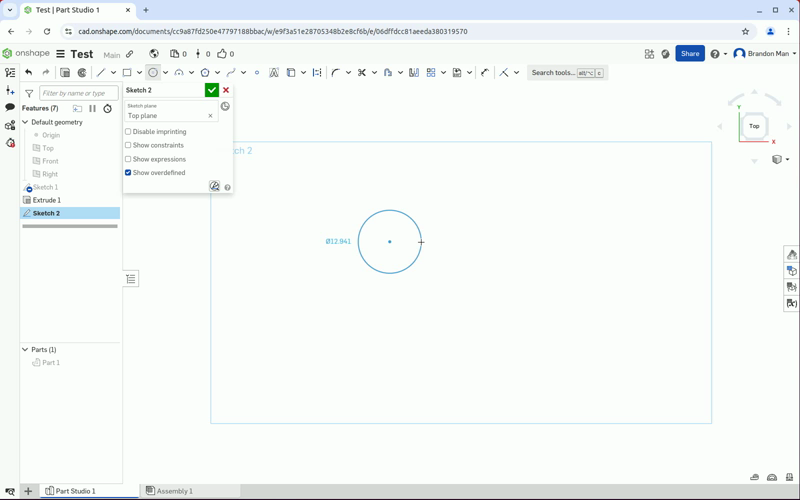
click(421, 241)
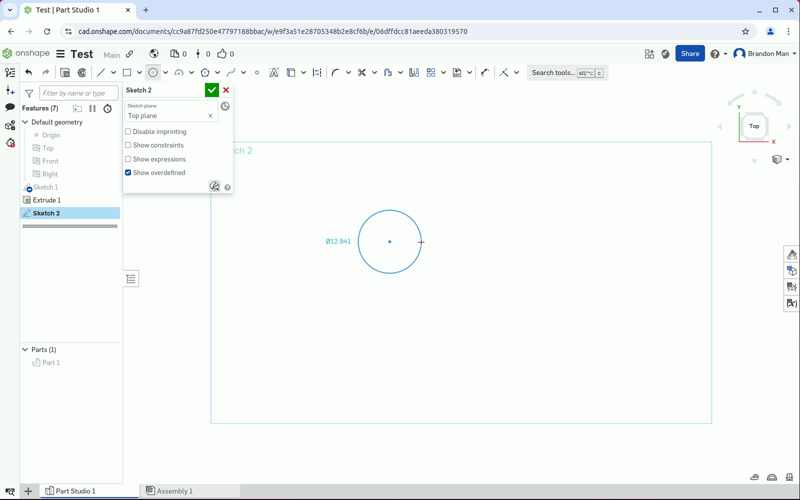
key(esc)
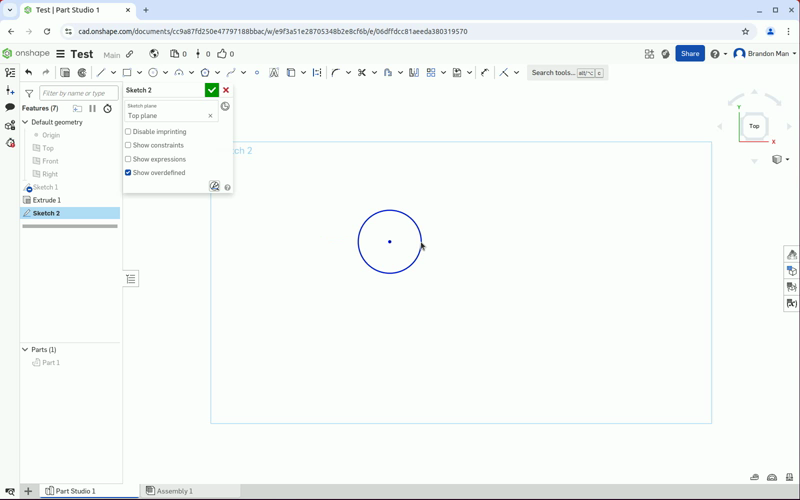
key(c)
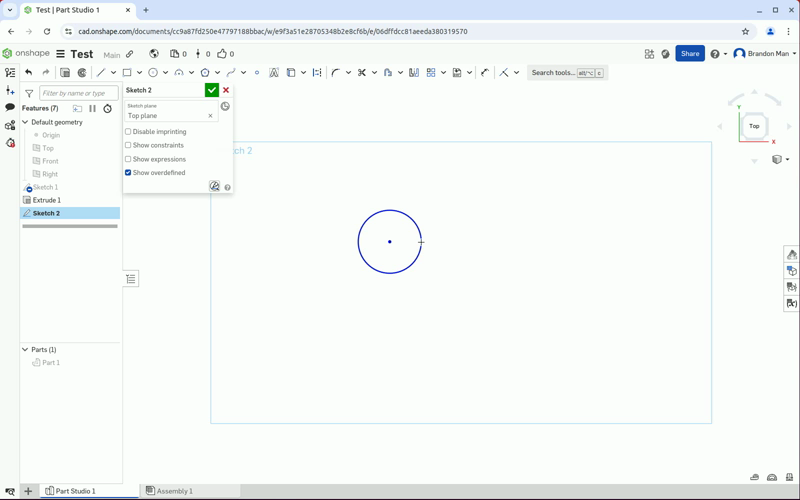
key_down(shift)
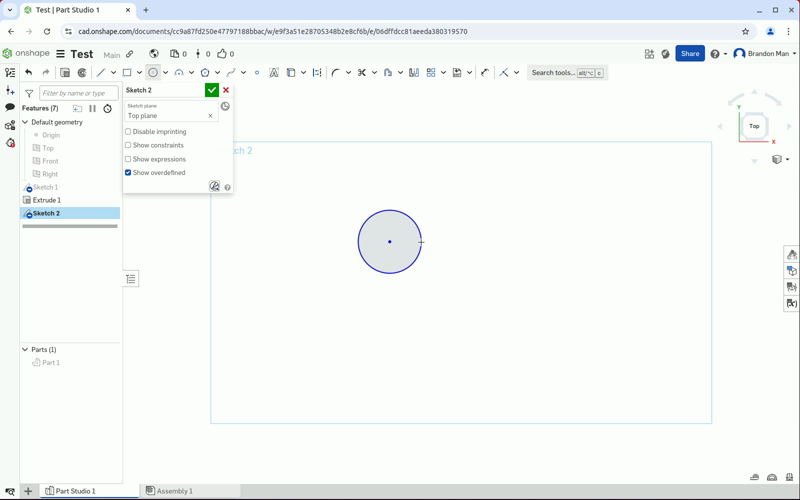
mouse_move(389, 241)
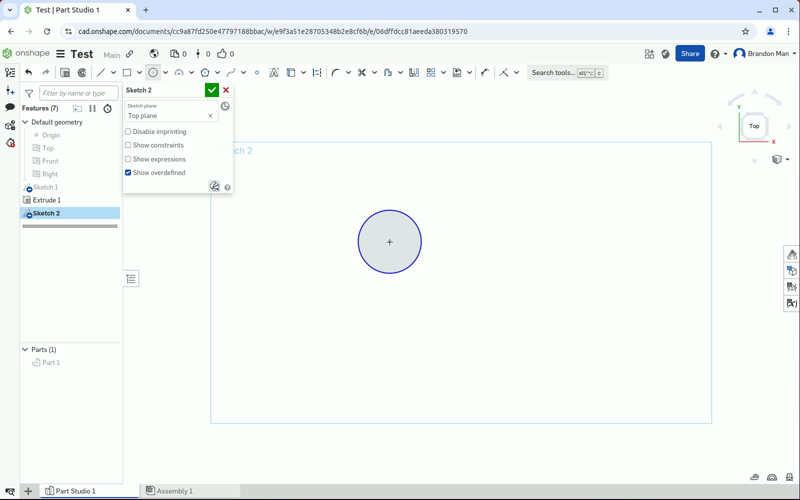
click(389, 241)
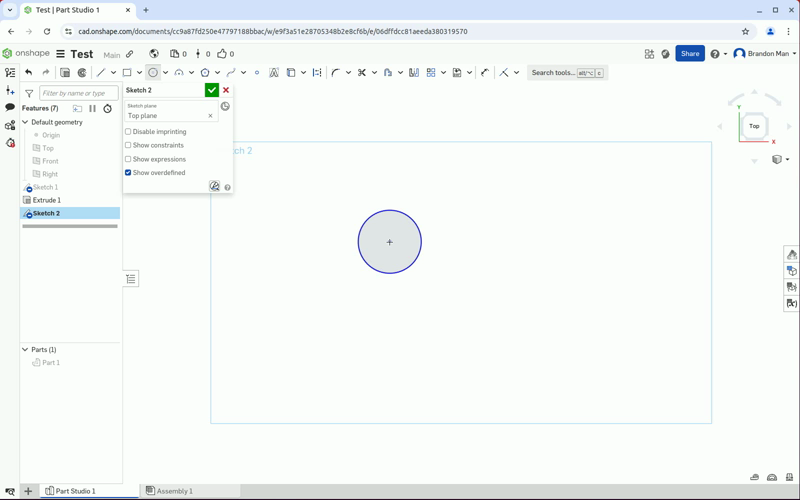
key_up(shift)
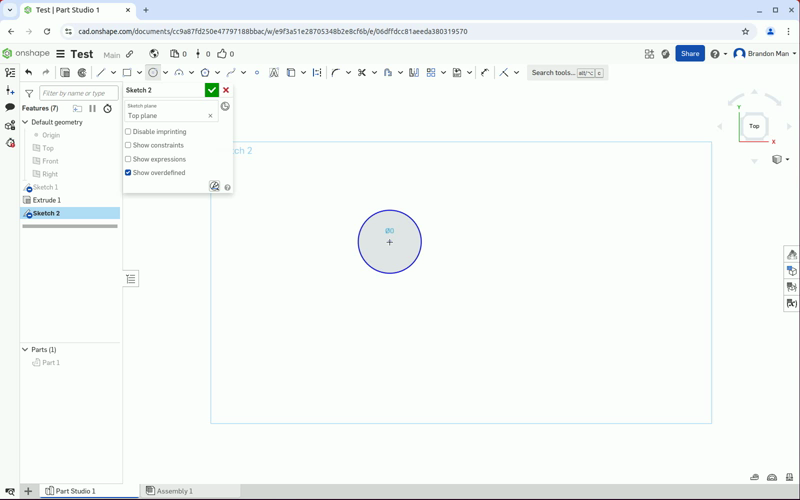
mouse_move(415, 241)
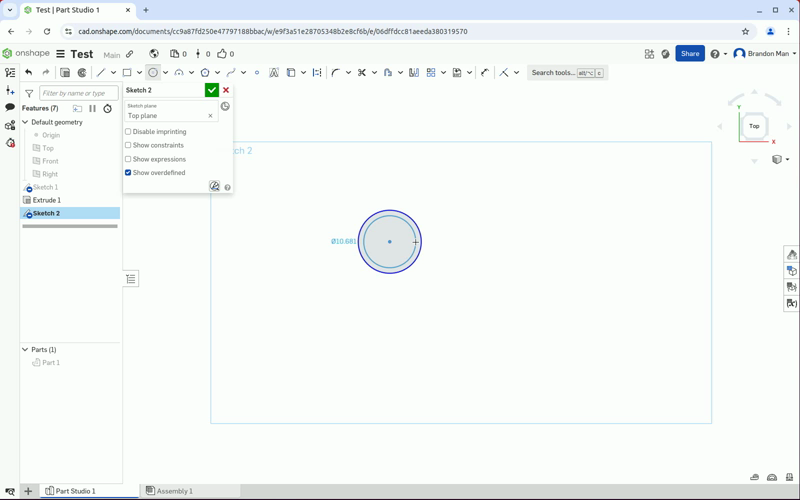
click(415, 241)
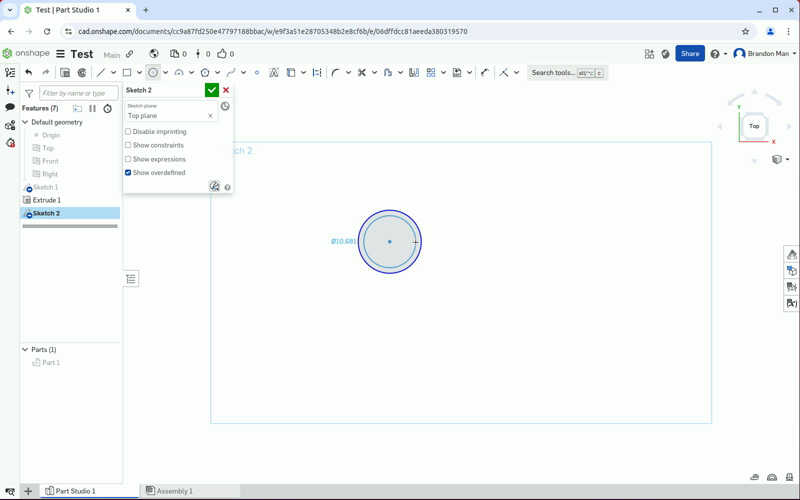
key(esc)
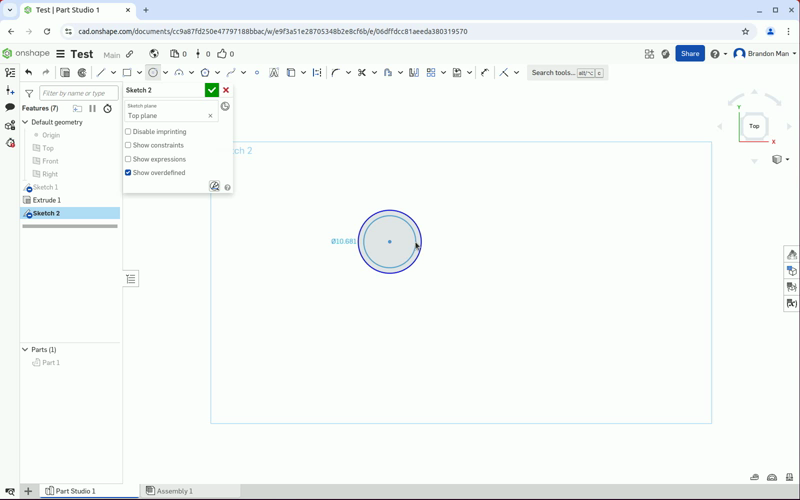
mouse_move(419, 246)
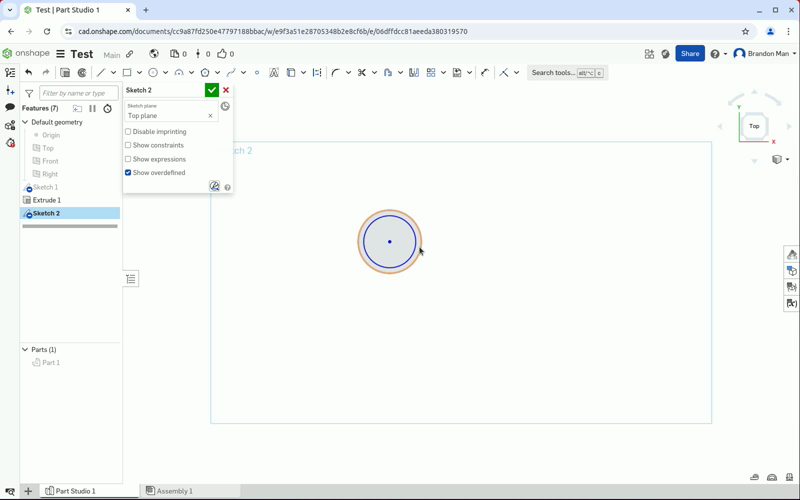
scroll(6)
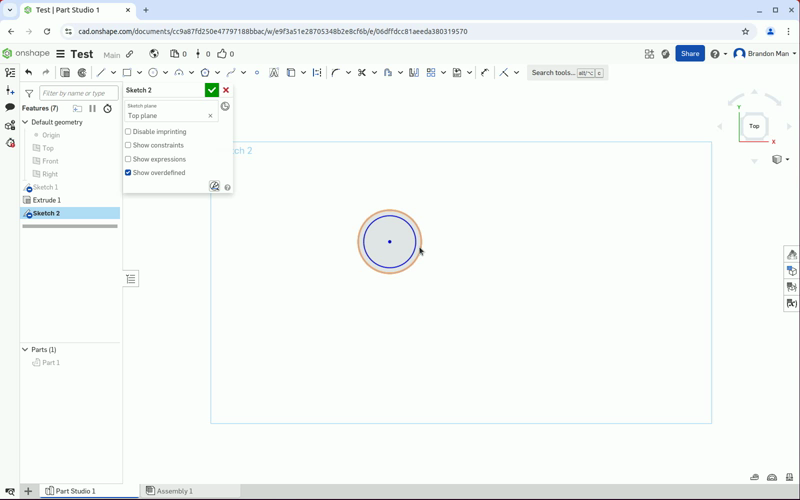
scroll(6)
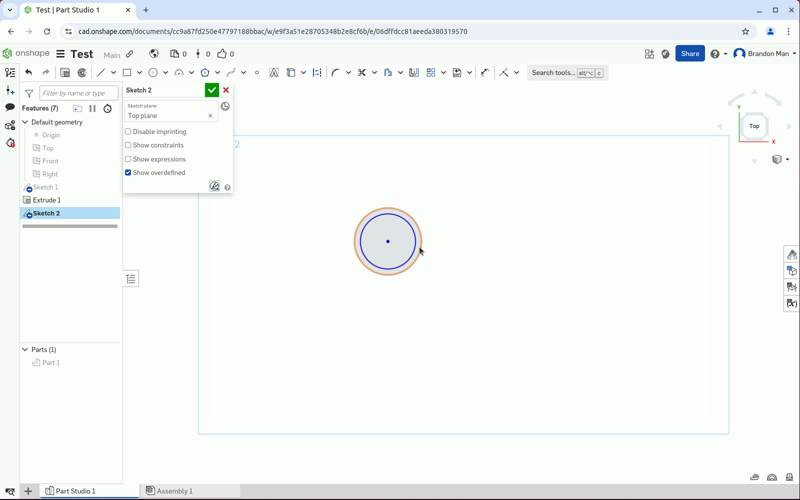
scroll(6)
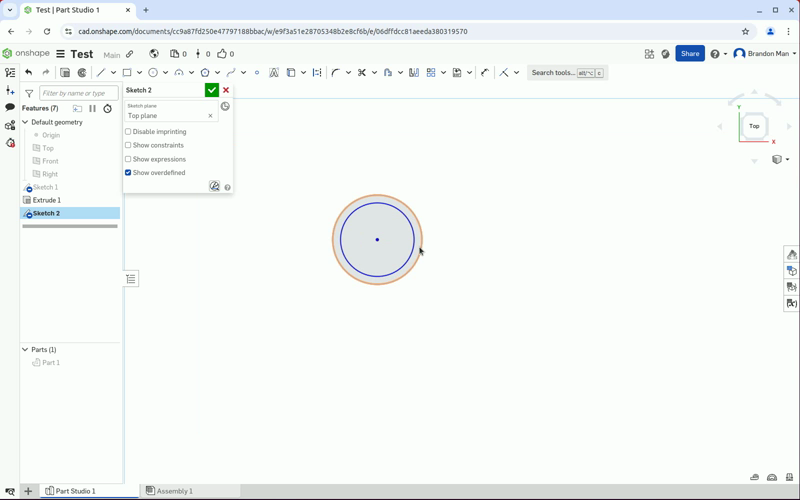
scroll(6)
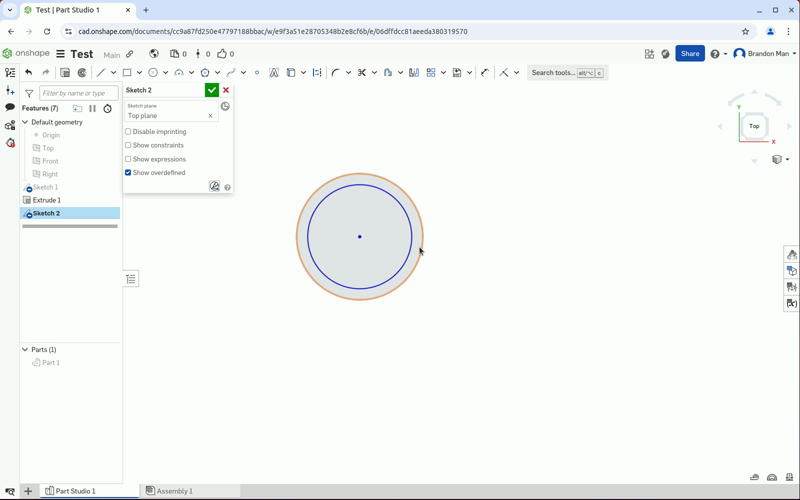
scroll(6)
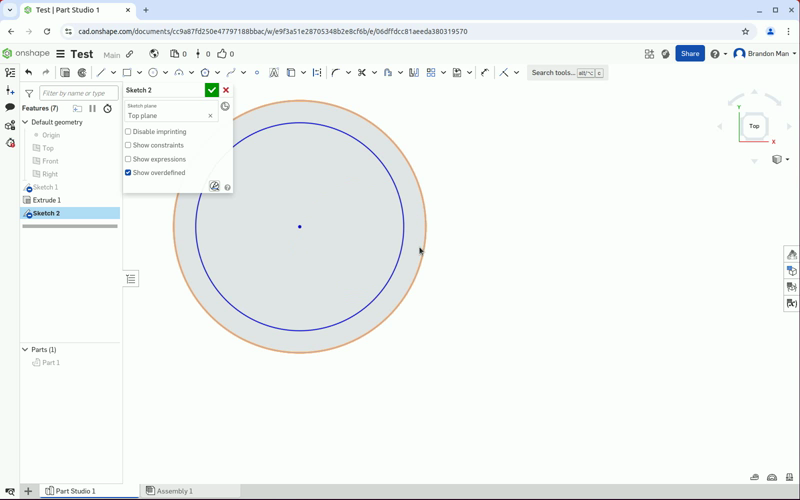
scroll(6)
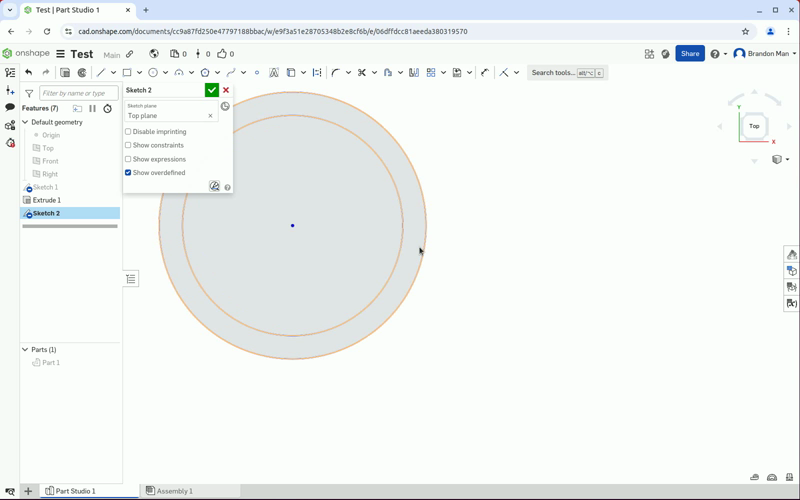
scroll(6)
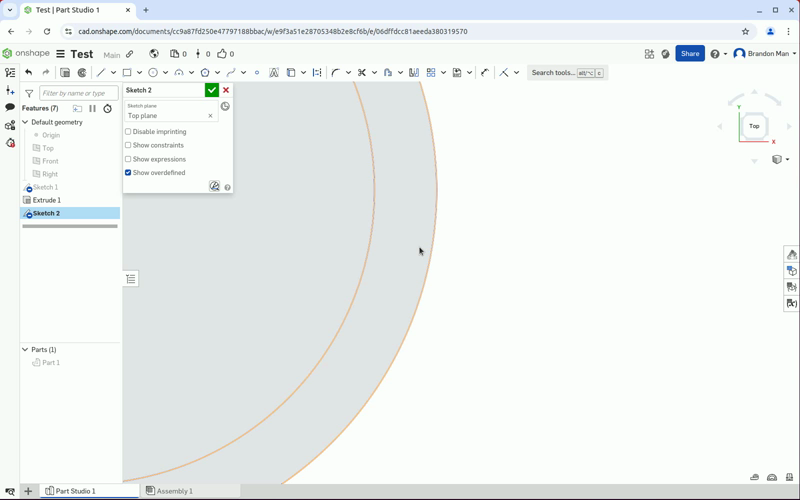
click(419, 246)
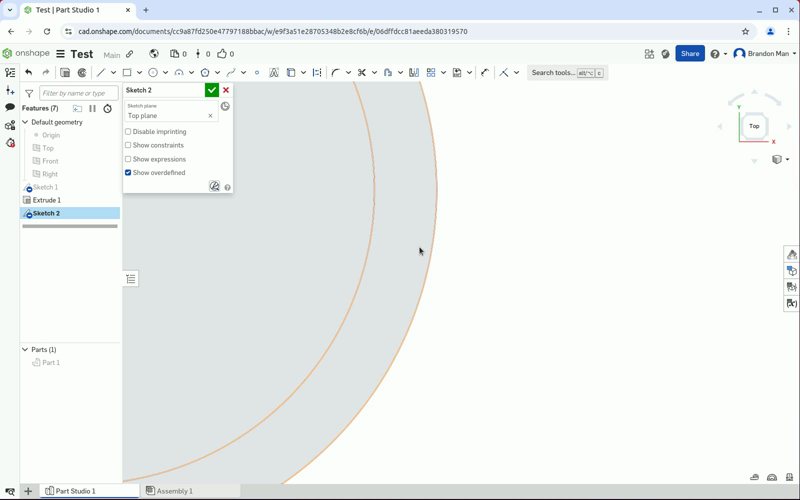
scroll(-6)
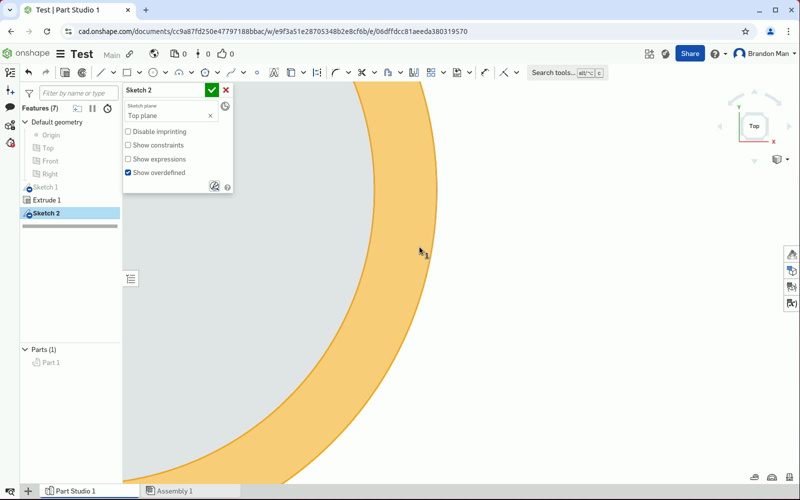
scroll(-6)
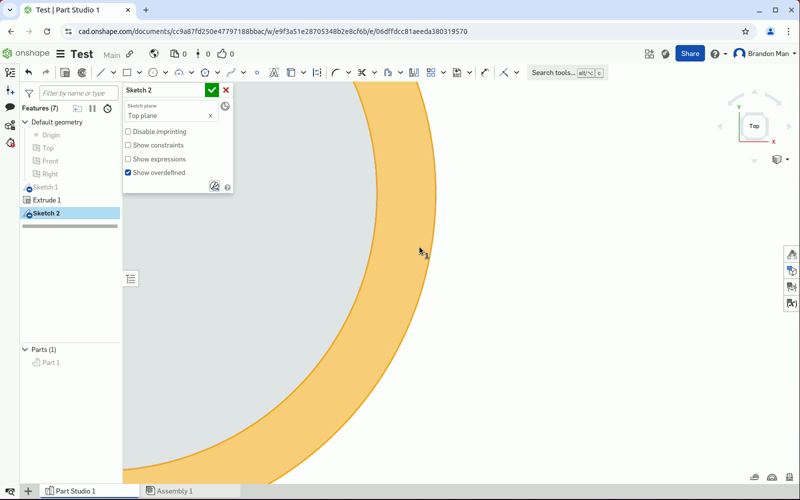
scroll(-6)
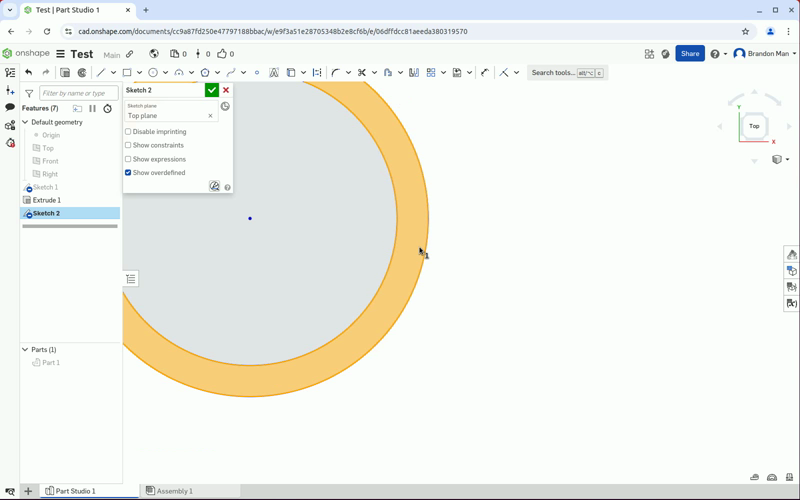
scroll(-6)
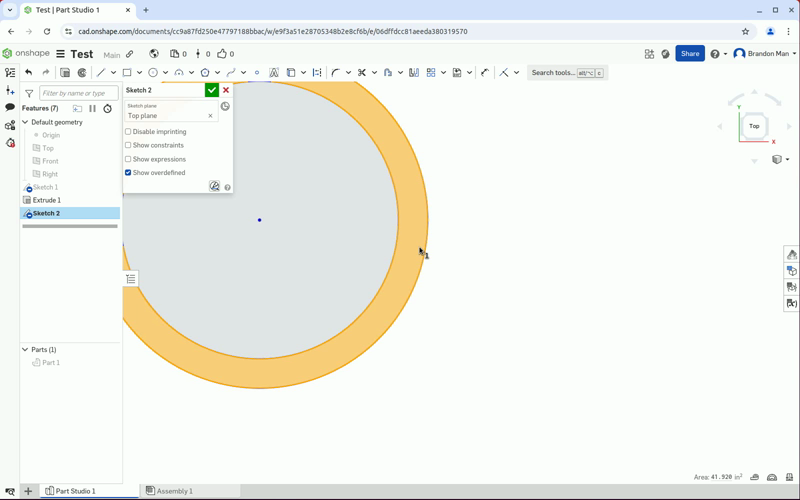
scroll(-6)
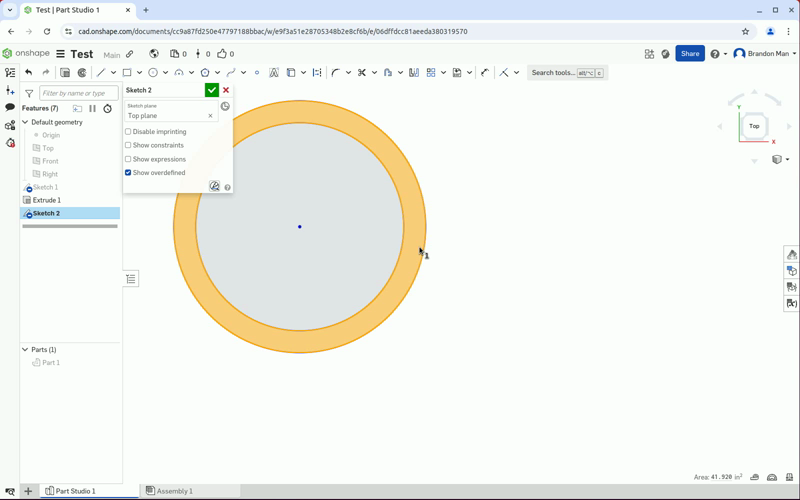
scroll(-6)
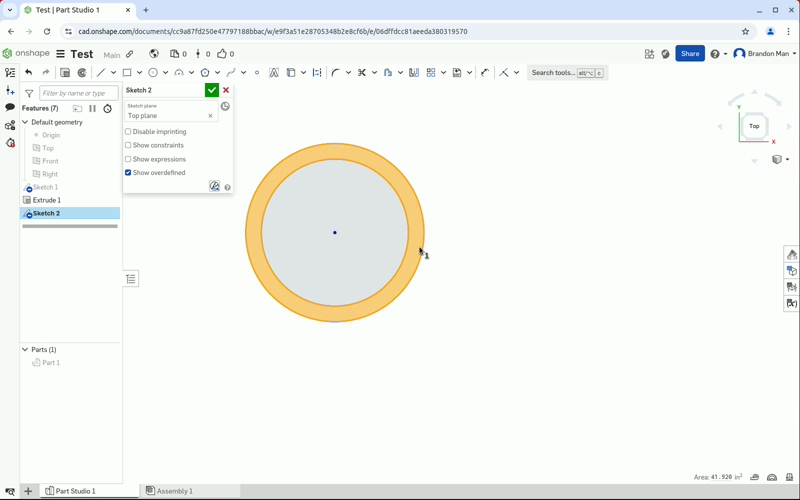
scroll(-6)
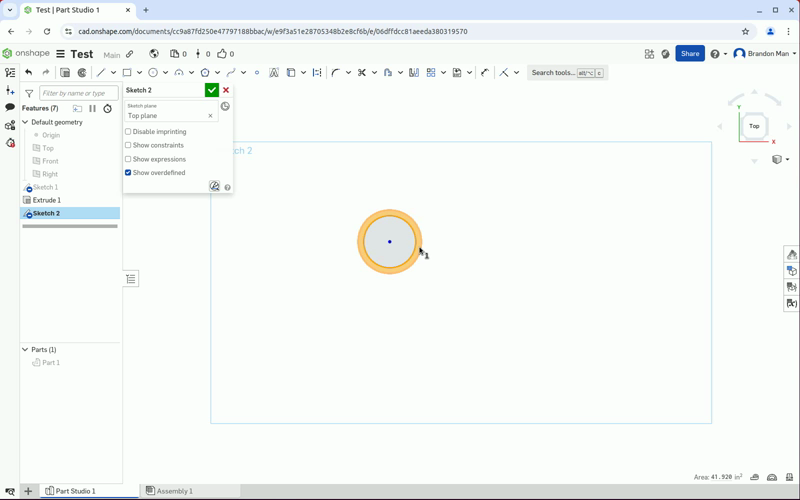
mouse_move(73, 352)
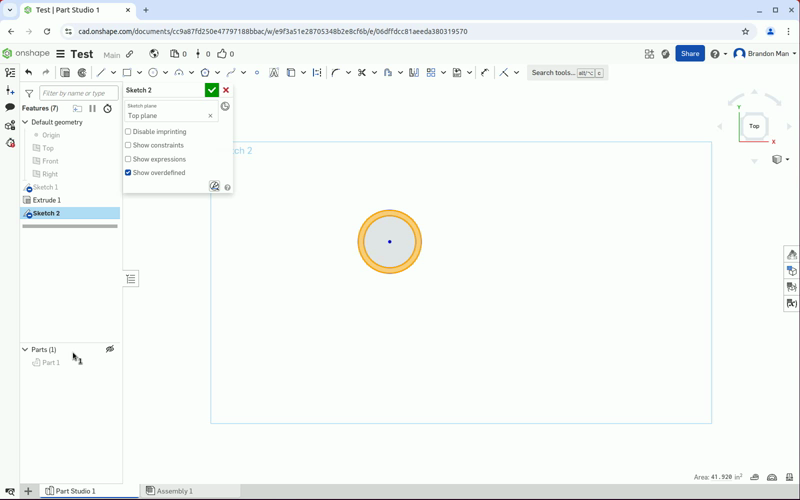
key(shift+y)
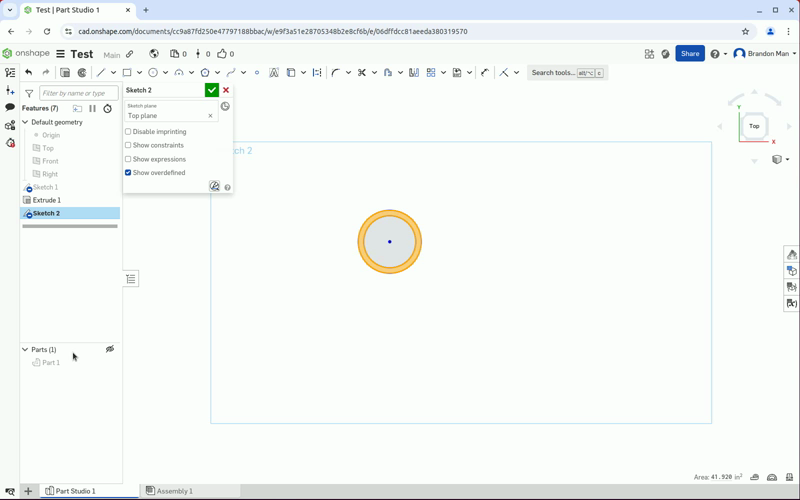
key(shift+e)
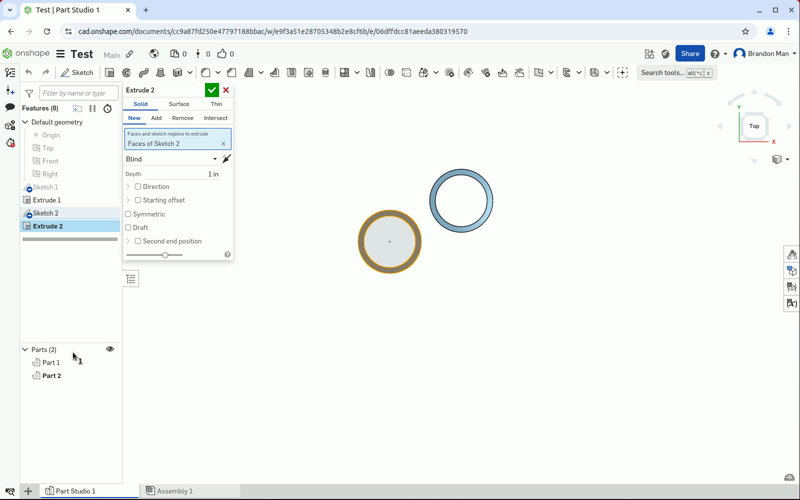
mouse_move(143, 106)
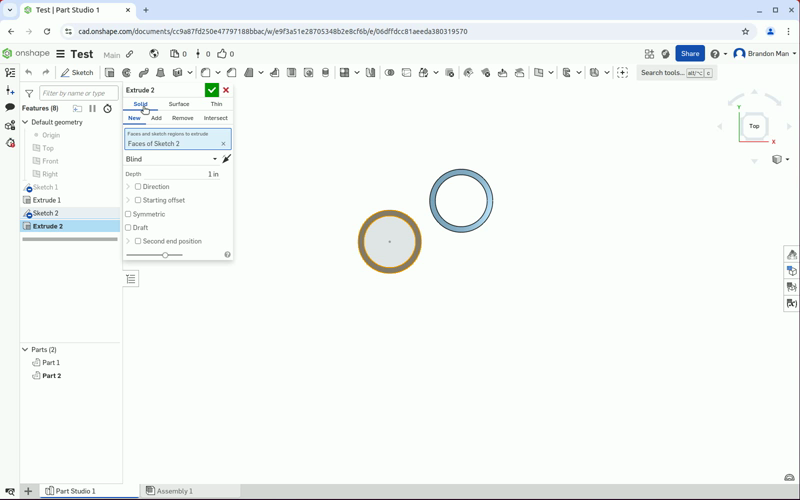
click(143, 106)
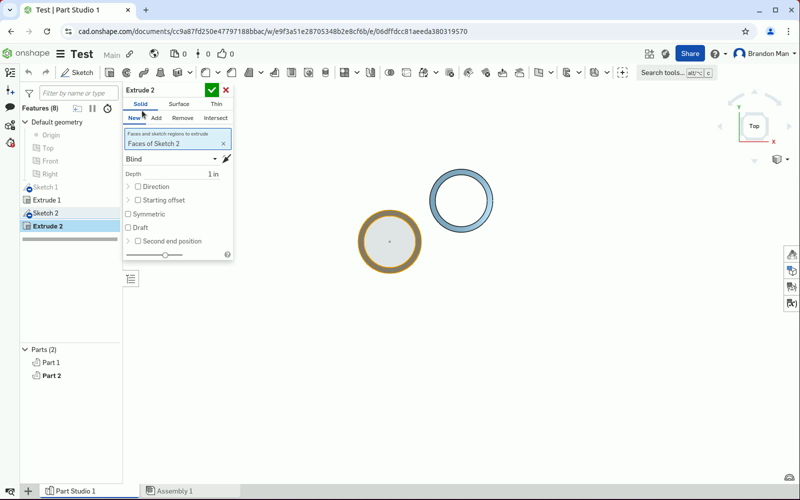
mouse_move(137, 120)
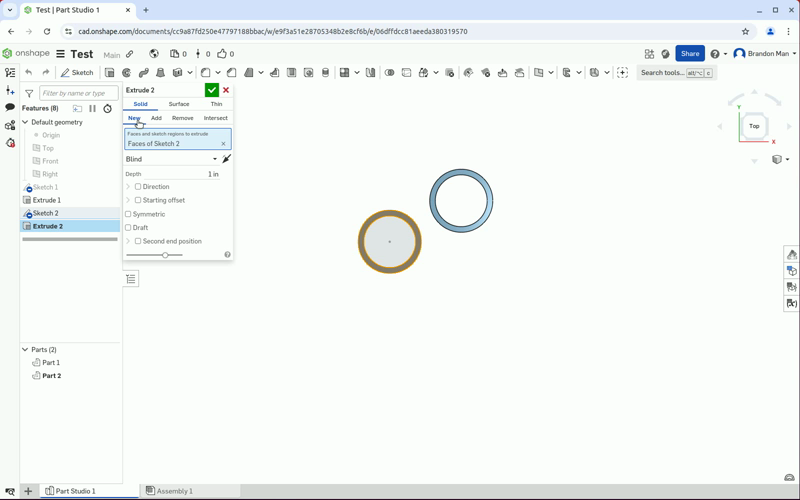
click(137, 120)
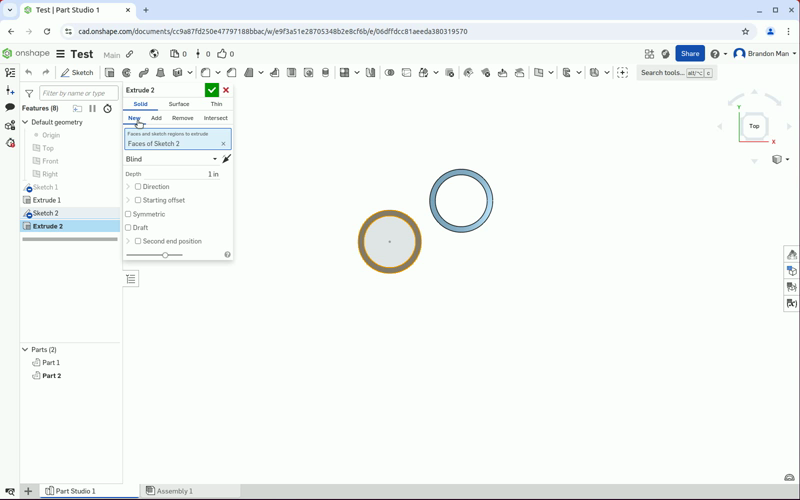
key(tab, 4)
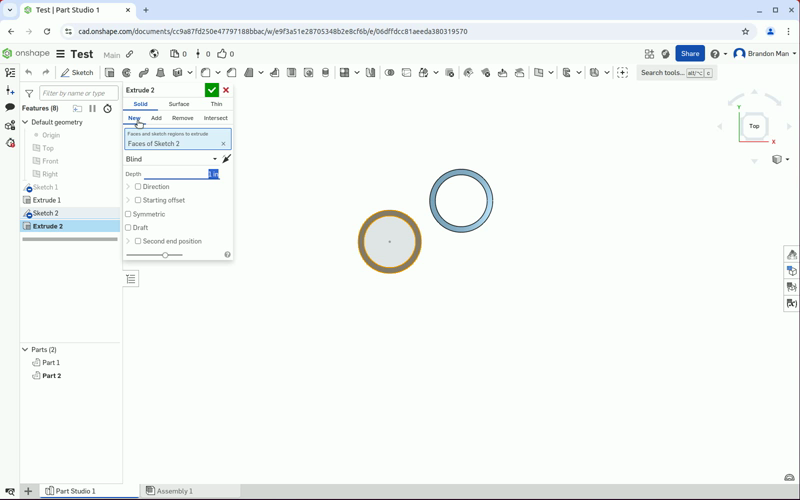
text(3.37)
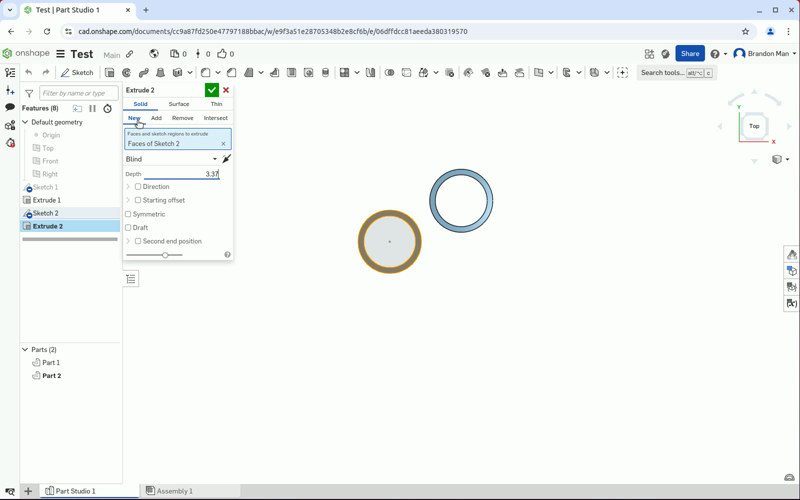
key(enter)
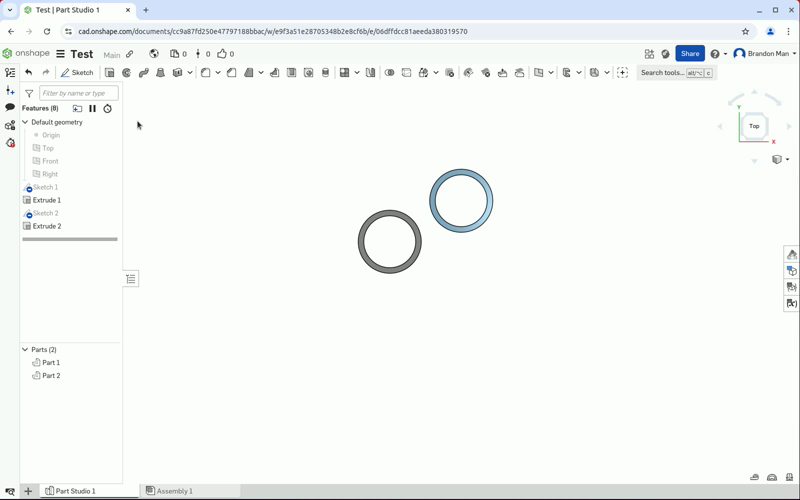
key(shift+h)
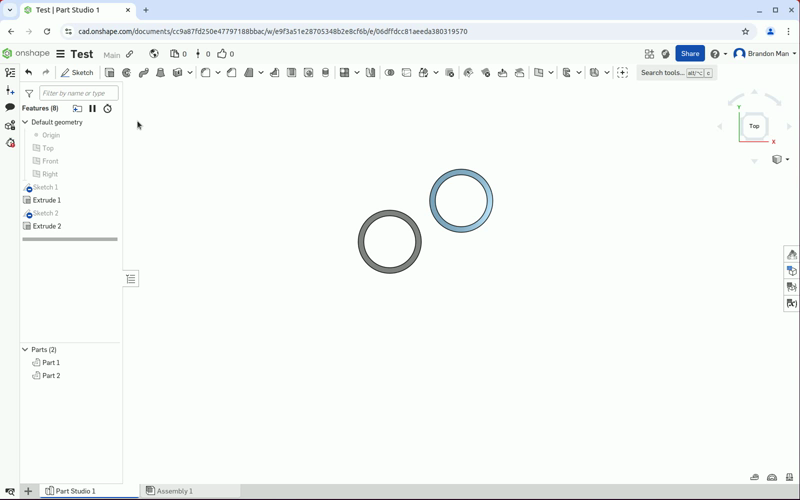
key(shift+h)
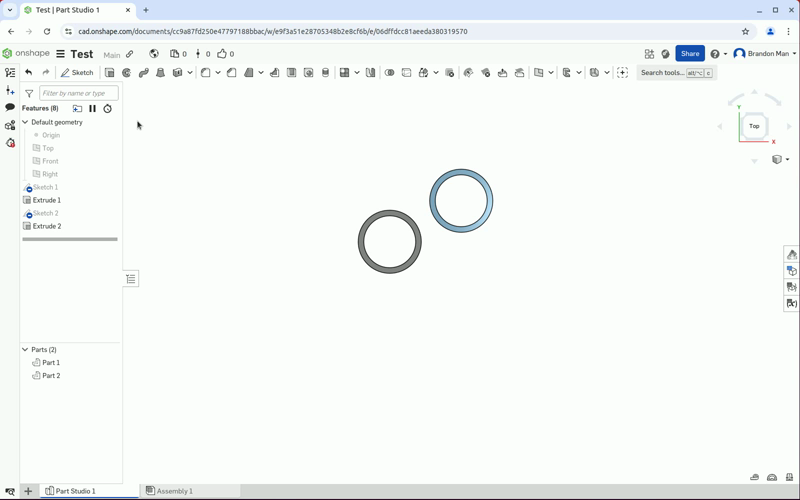
mouse_move(73, 189)
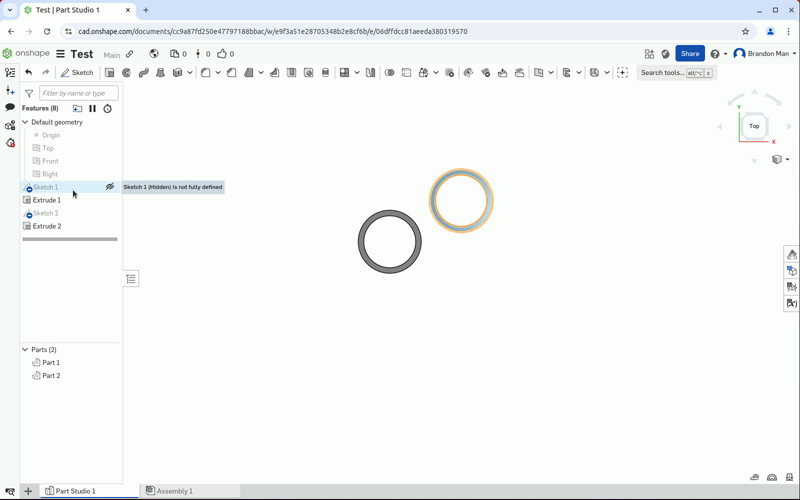
click(73, 189)
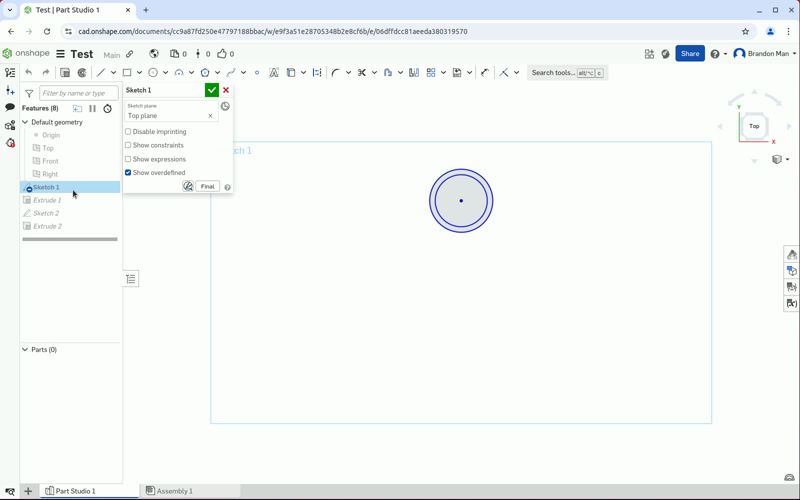
mouse_move(229, 92)
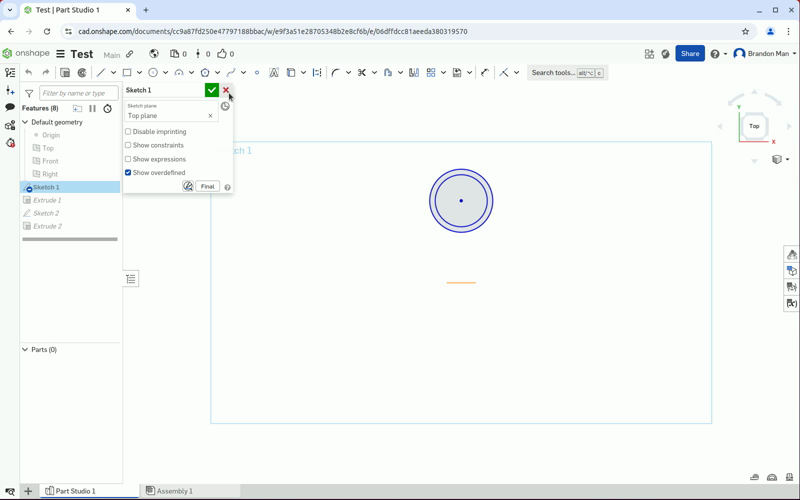
click(229, 92)
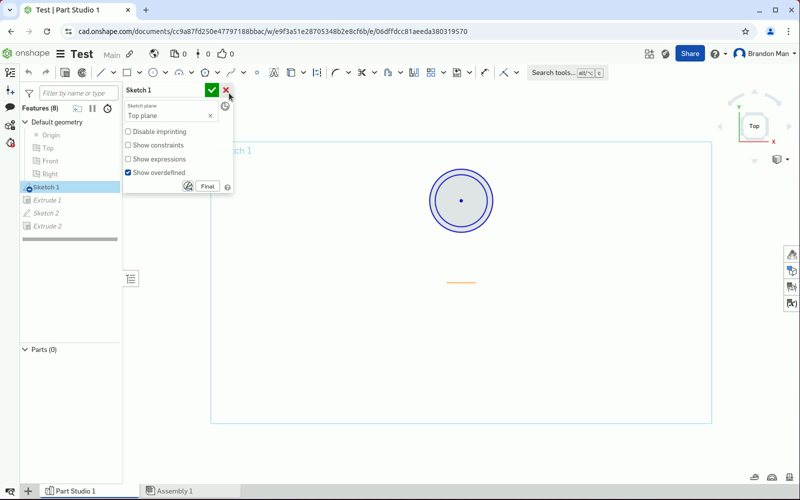
key(shift+s)
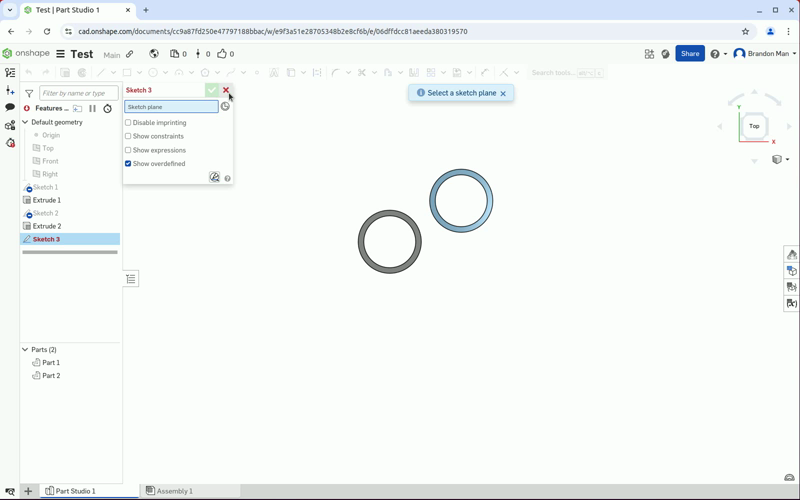
mouse_move(73, 150)
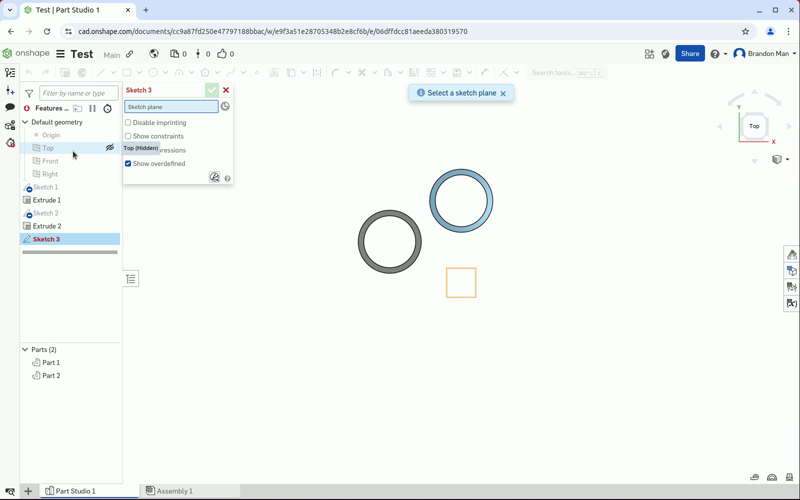
click(73, 150)
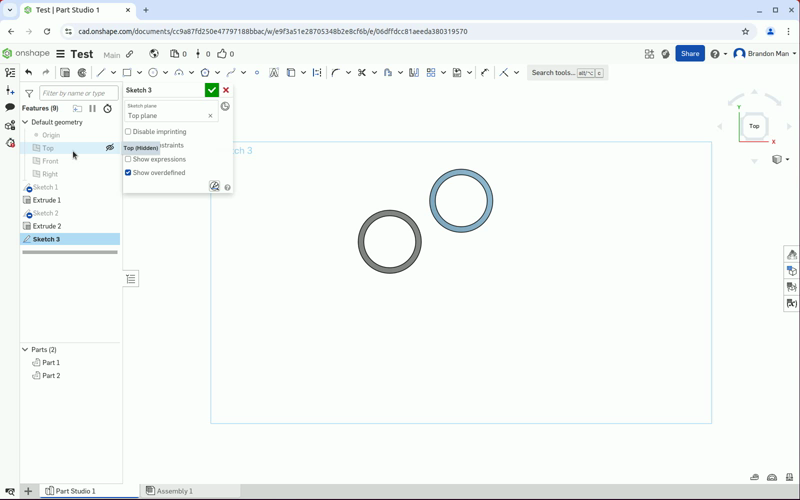
mouse_move(73, 352)
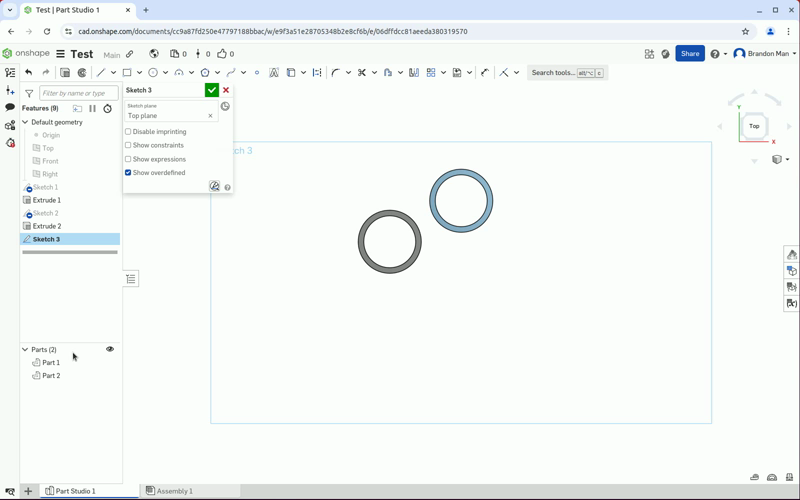
key(y)
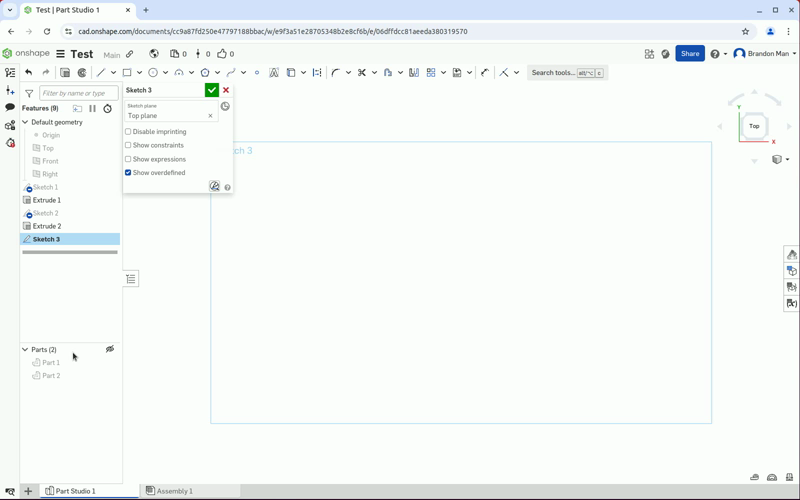
key(c)
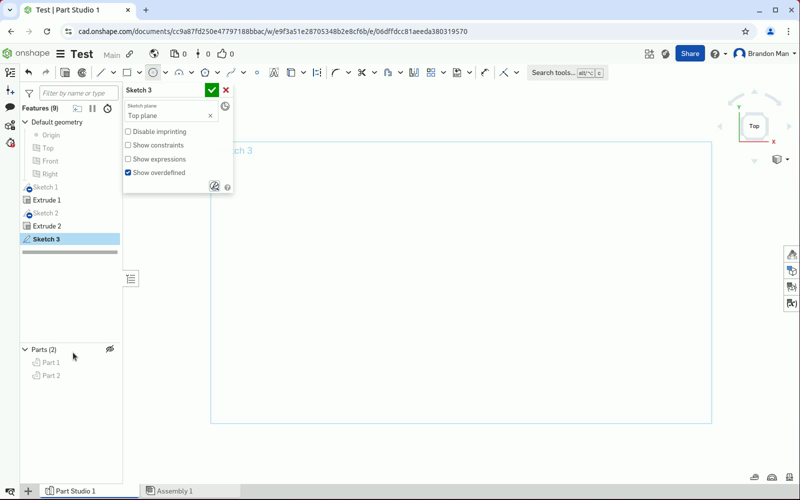
key_down(shift)
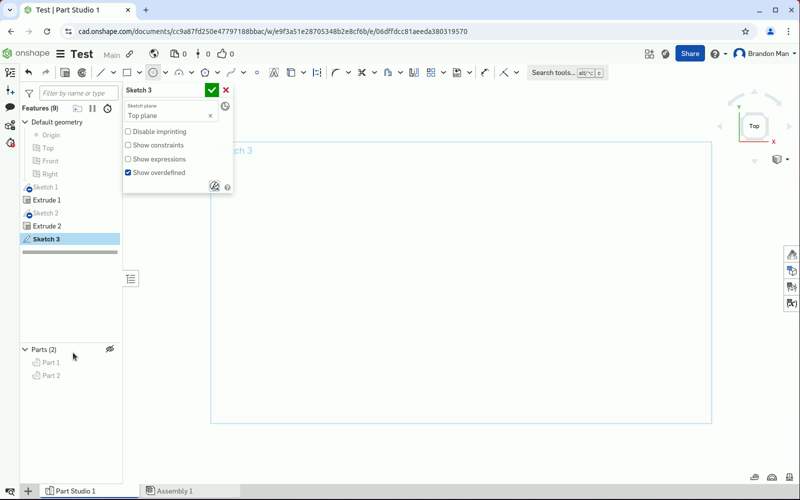
mouse_move(389, 324)
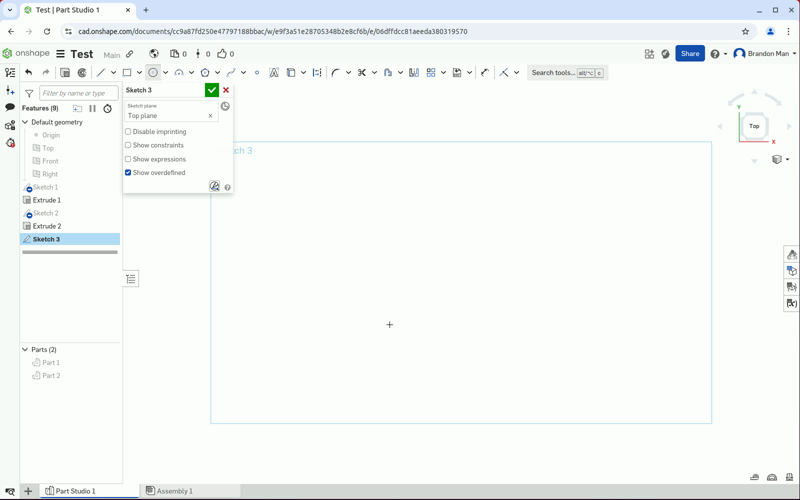
click(389, 324)
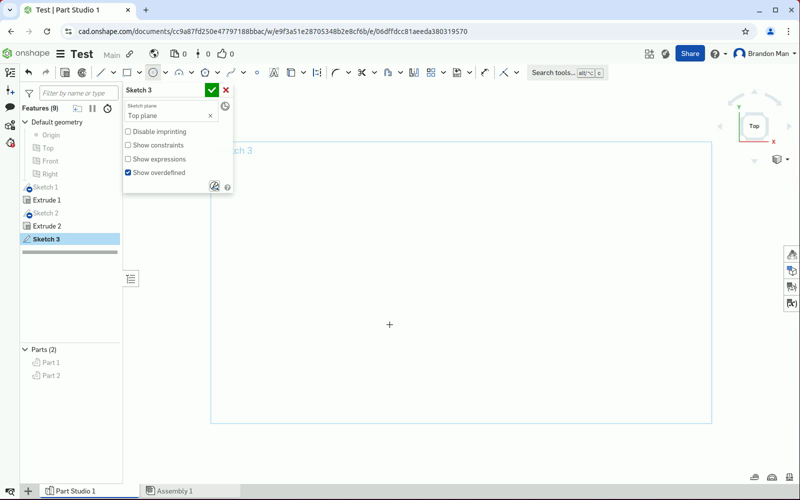
key_up(shift)
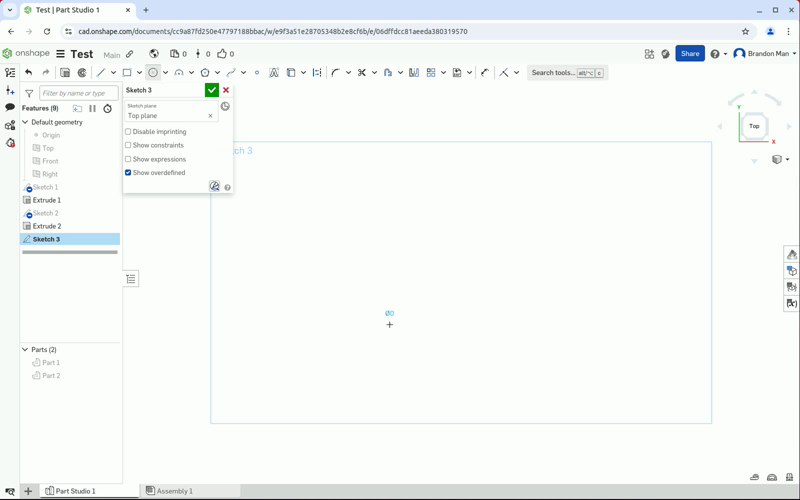
mouse_move(421, 324)
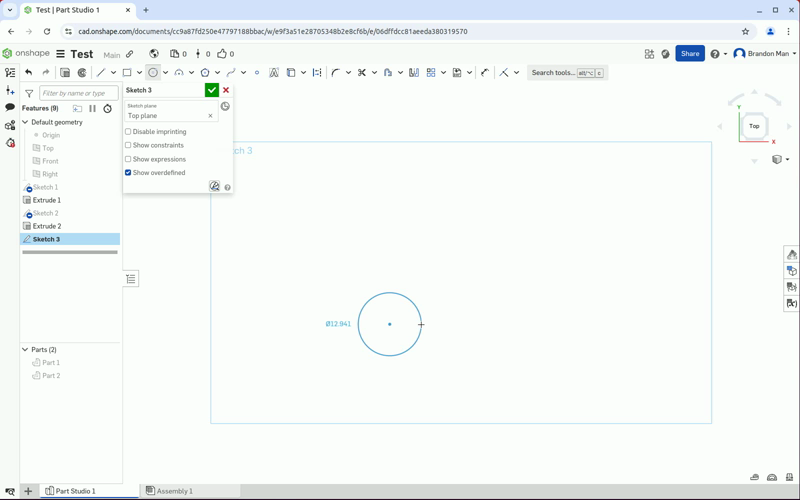
click(421, 324)
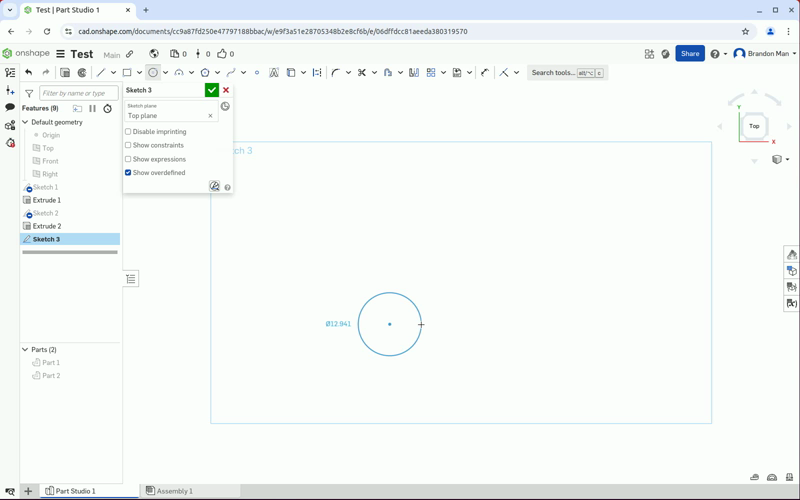
key(esc)
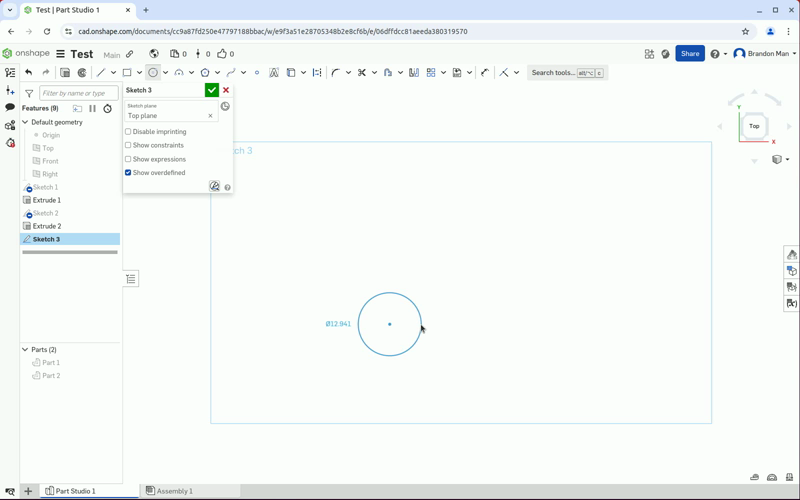
key(c)
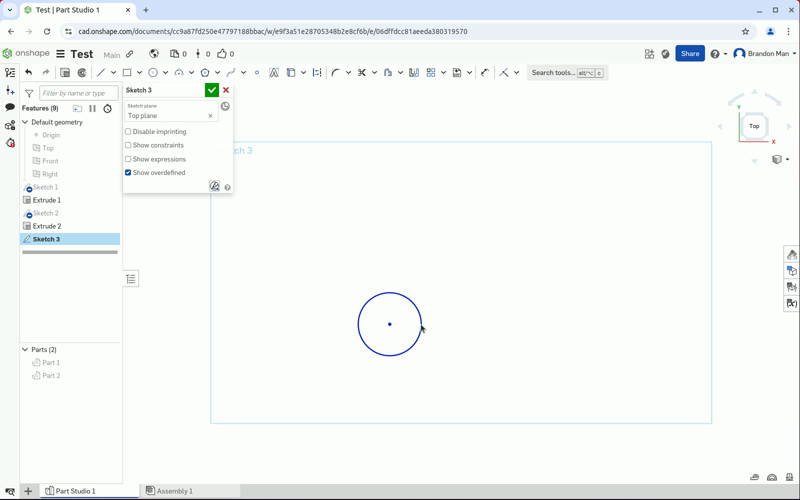
key_down(shift)
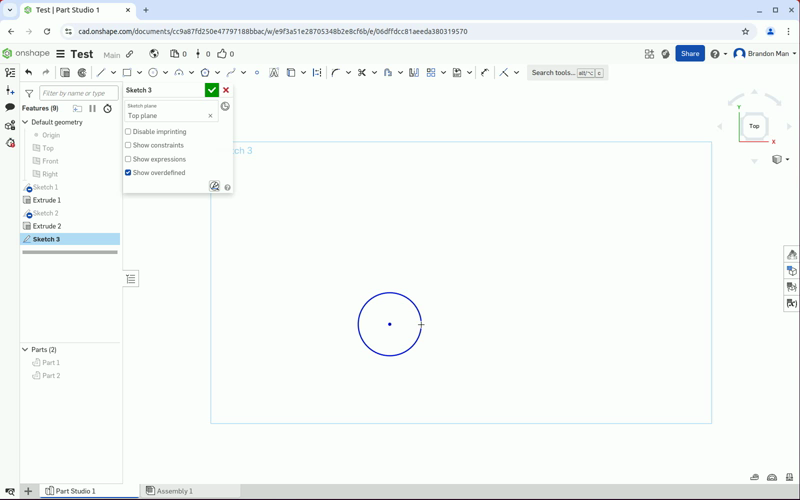
mouse_move(389, 324)
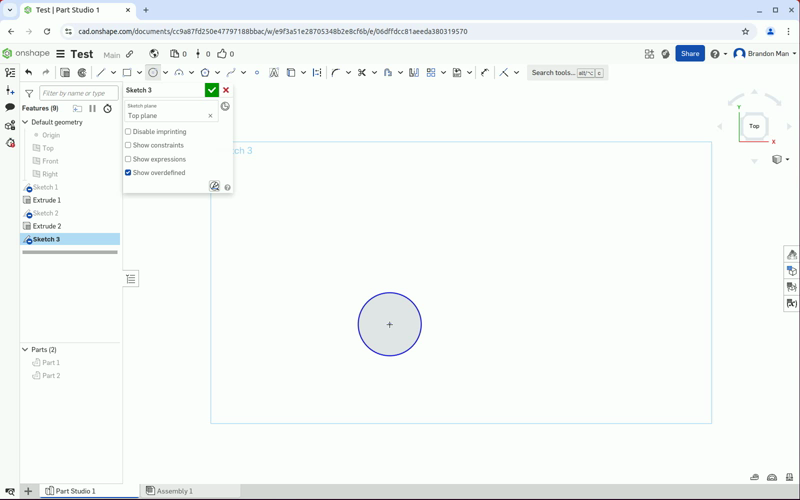
click(389, 324)
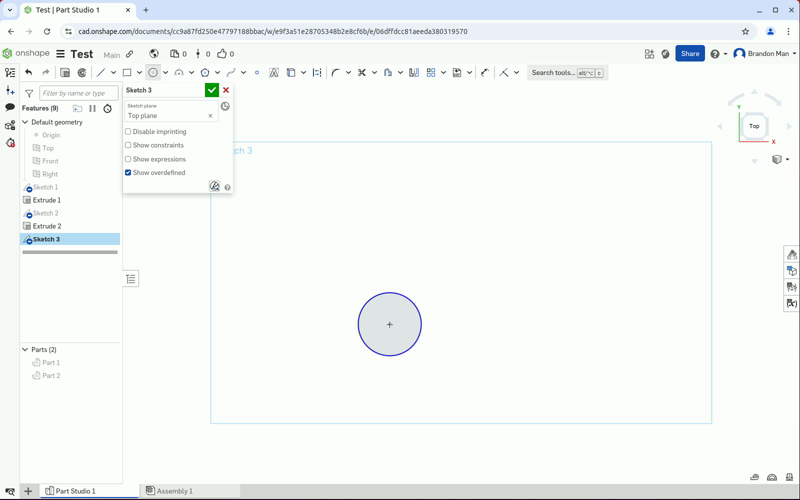
key_up(shift)
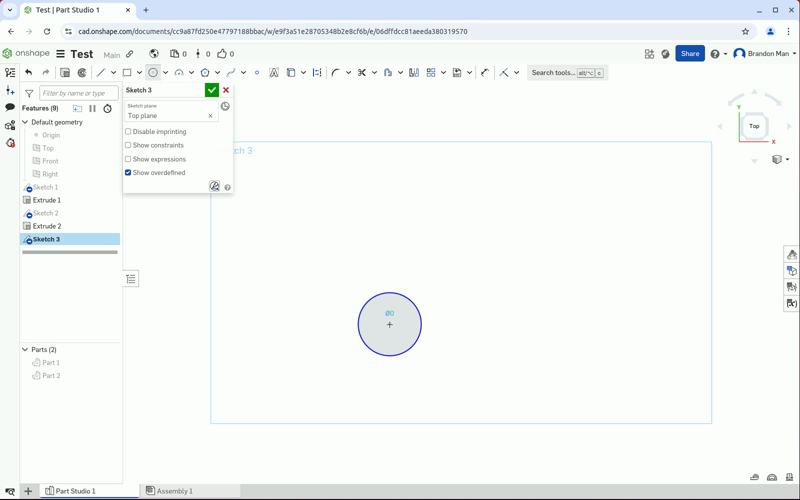
mouse_move(415, 324)
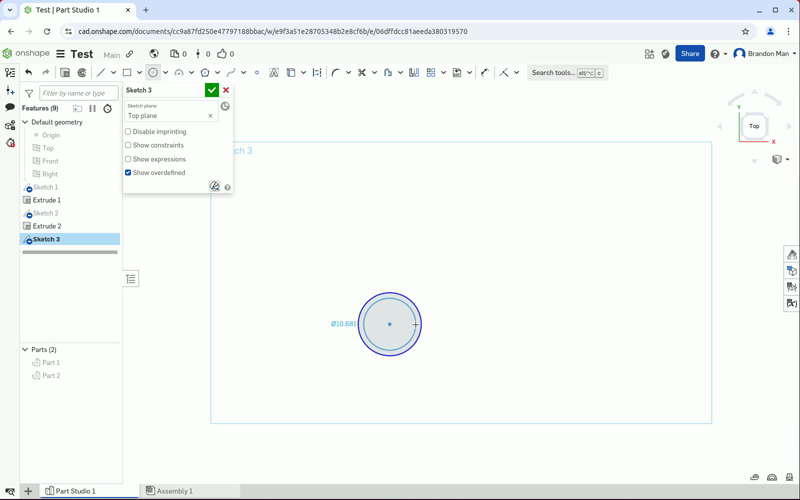
click(415, 324)
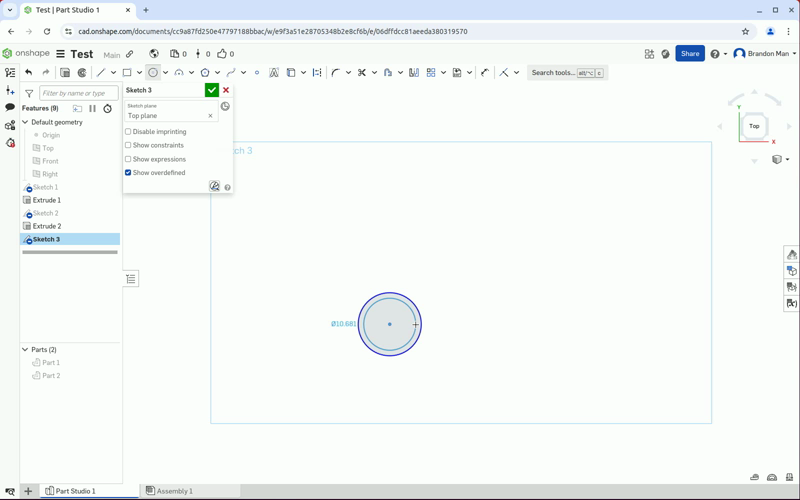
key(esc)
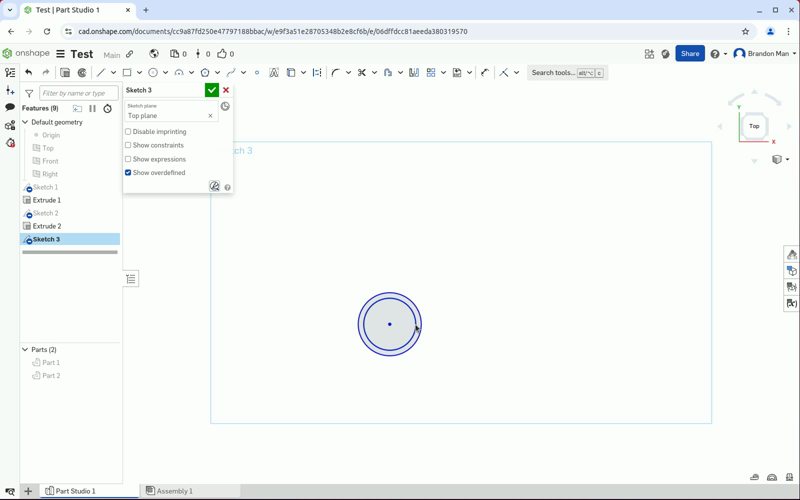
mouse_move(373, 298)
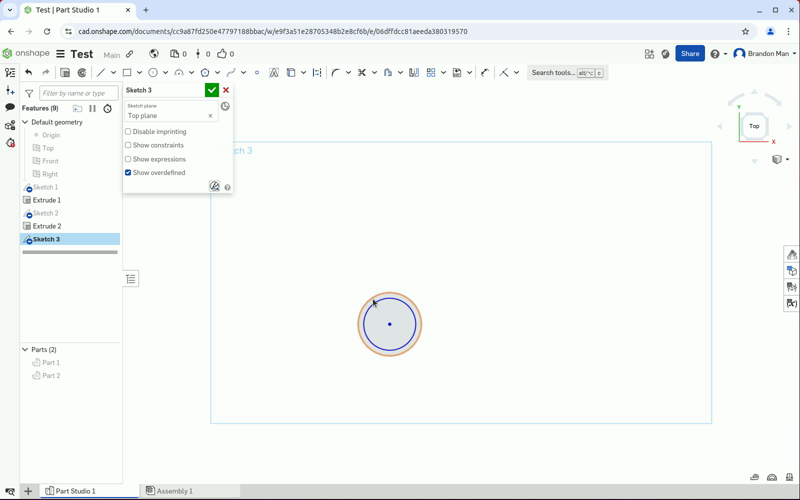
scroll(6)
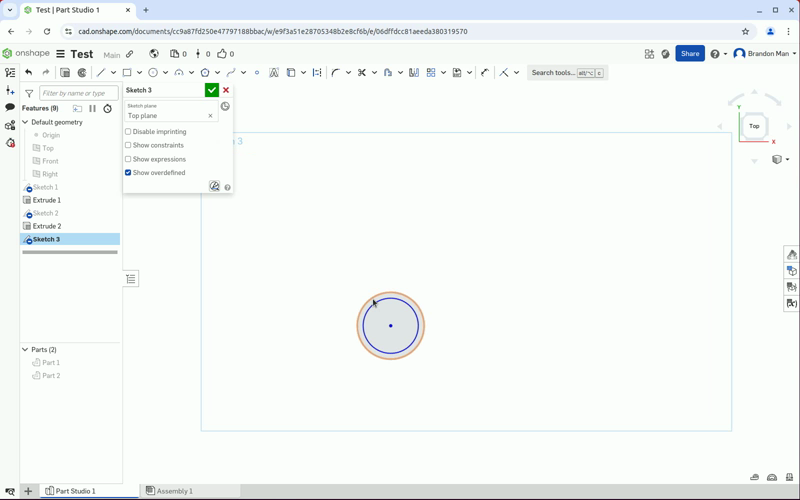
scroll(6)
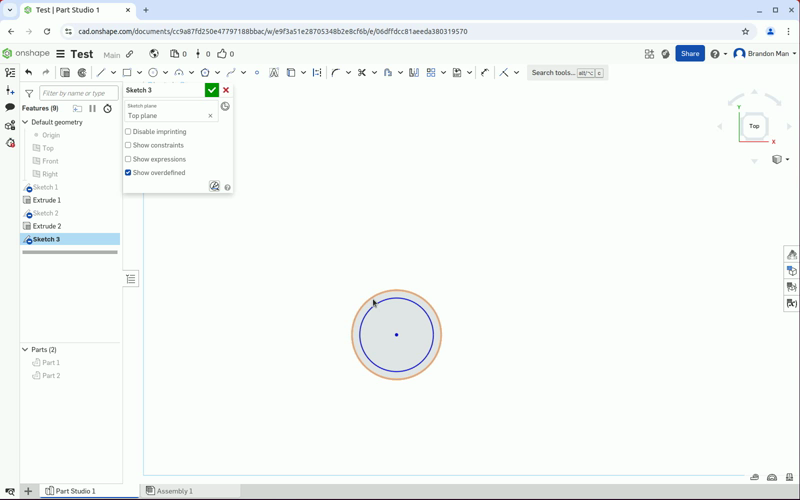
scroll(6)
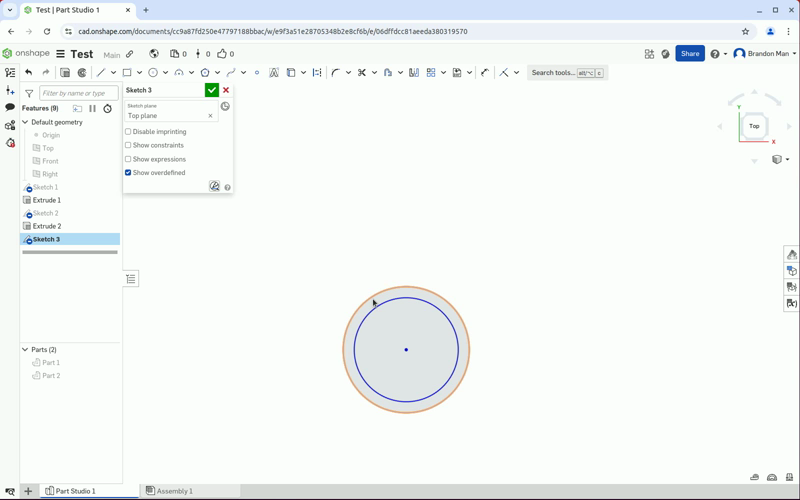
scroll(6)
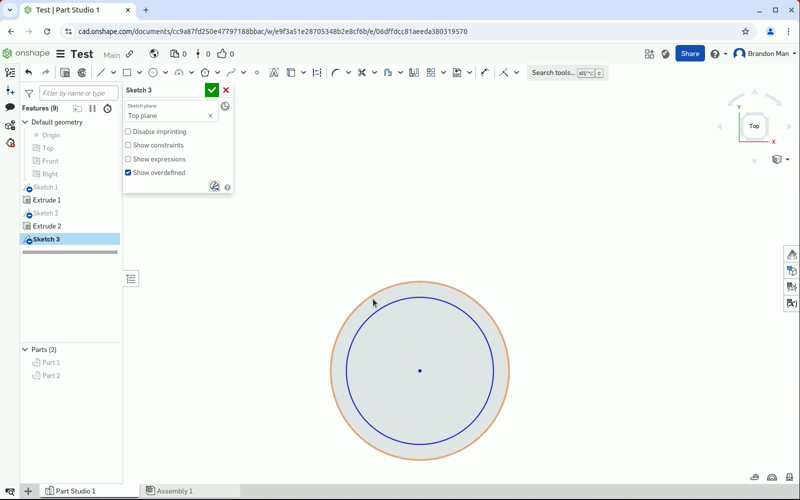
scroll(6)
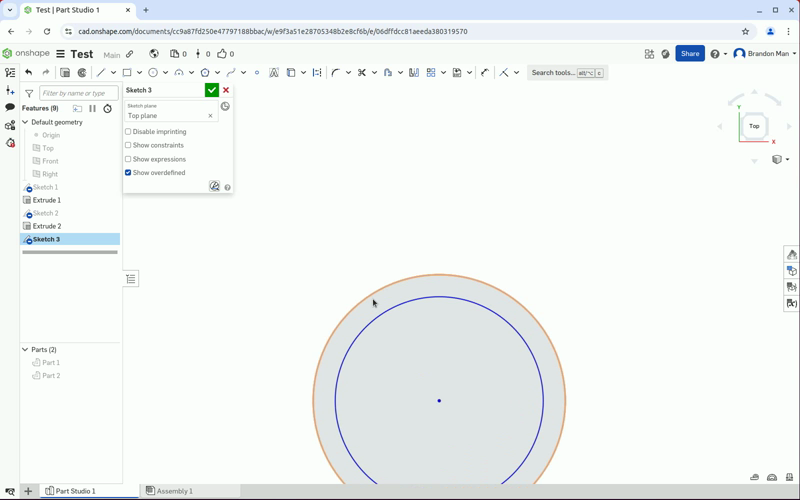
scroll(6)
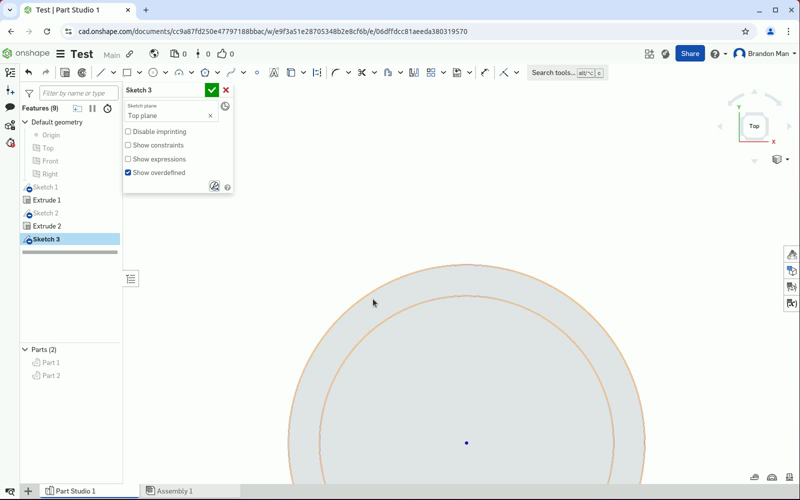
scroll(6)
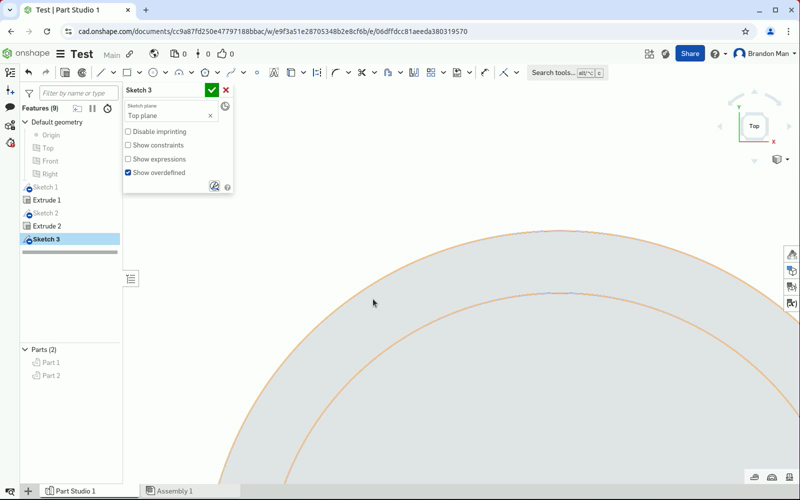
click(373, 298)
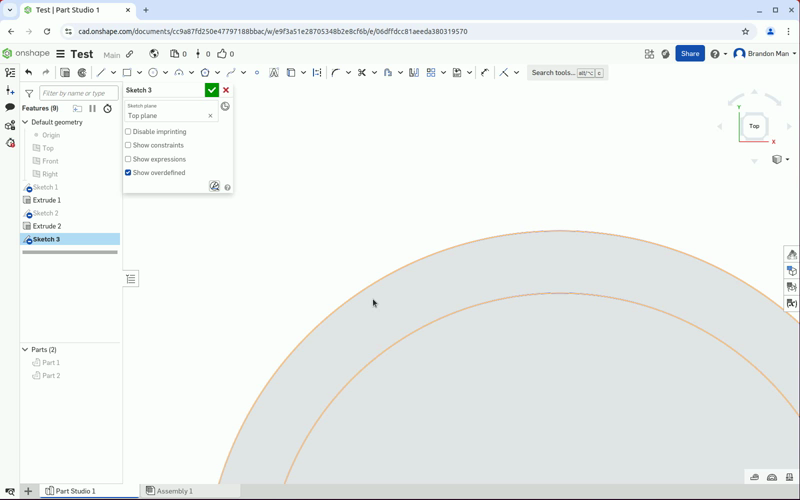
scroll(-6)
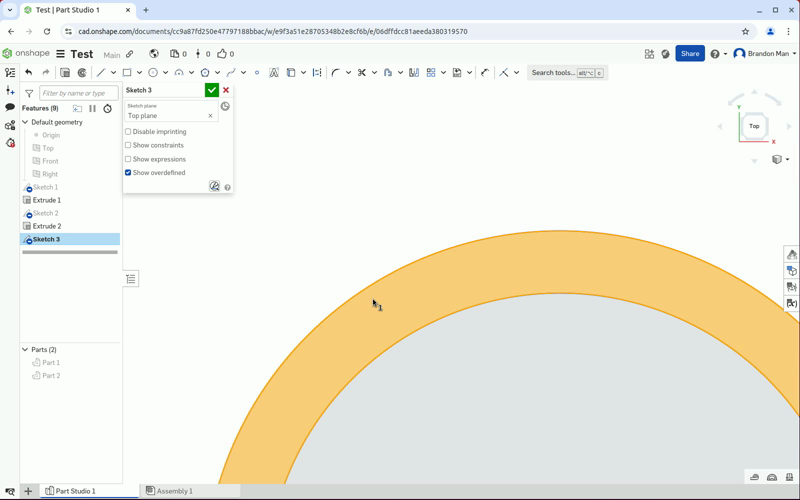
scroll(-6)
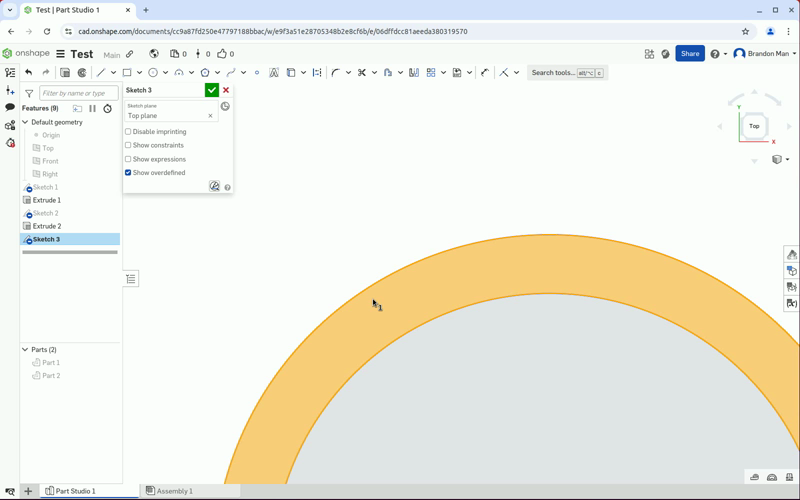
scroll(-6)
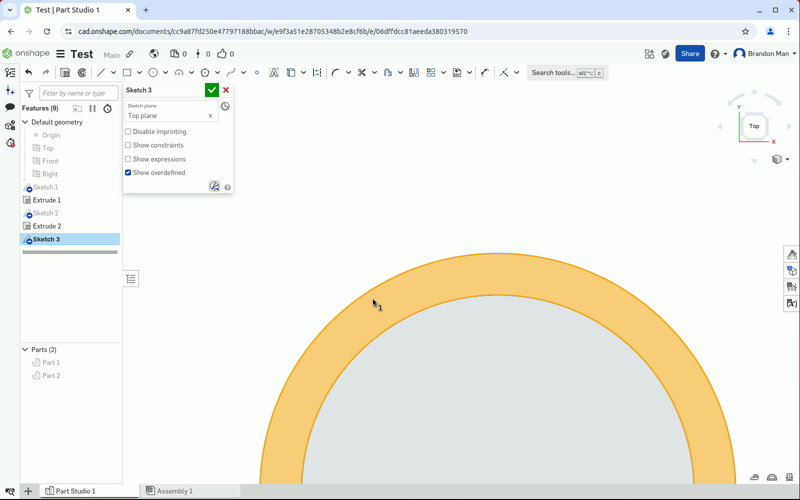
scroll(-6)
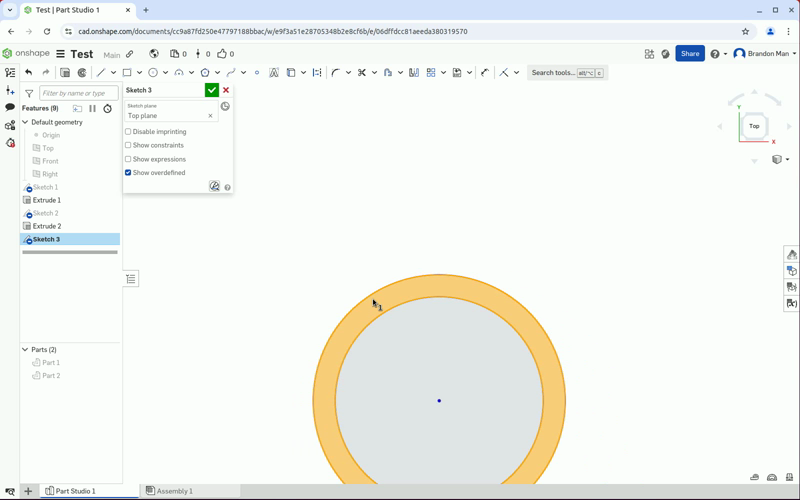
scroll(-6)
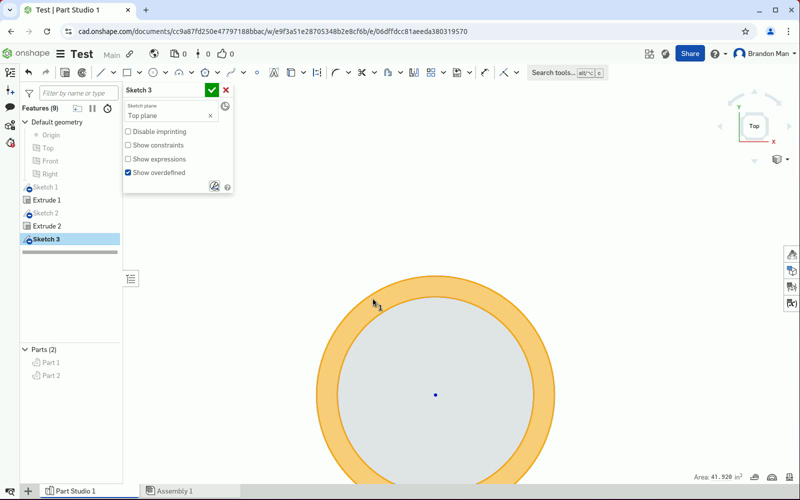
scroll(-6)
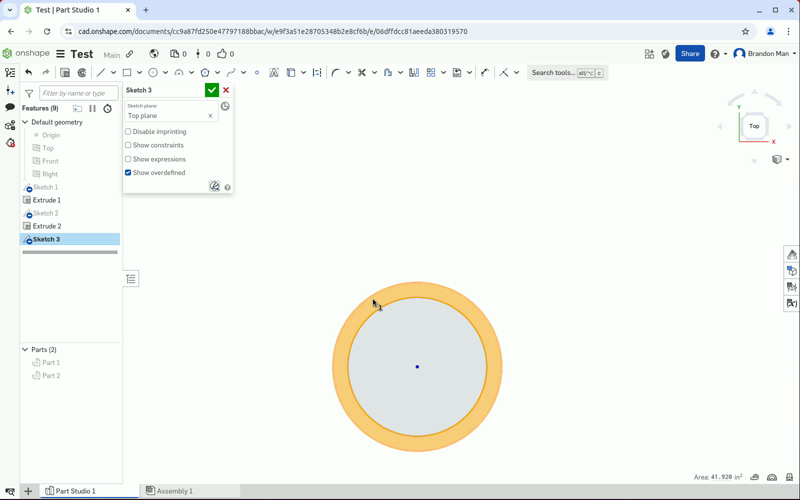
scroll(-6)
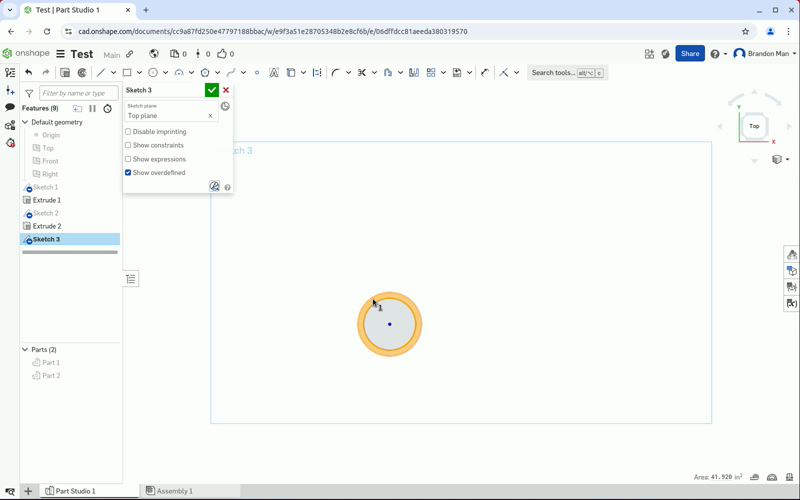
mouse_move(73, 352)
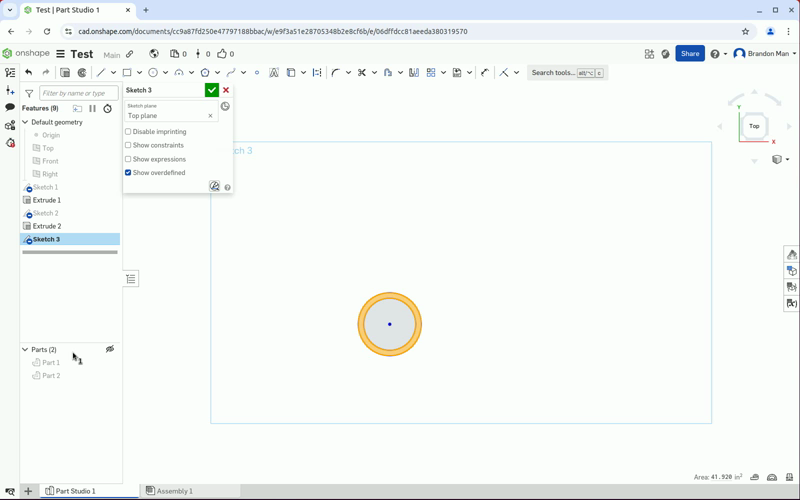
key(shift+y)
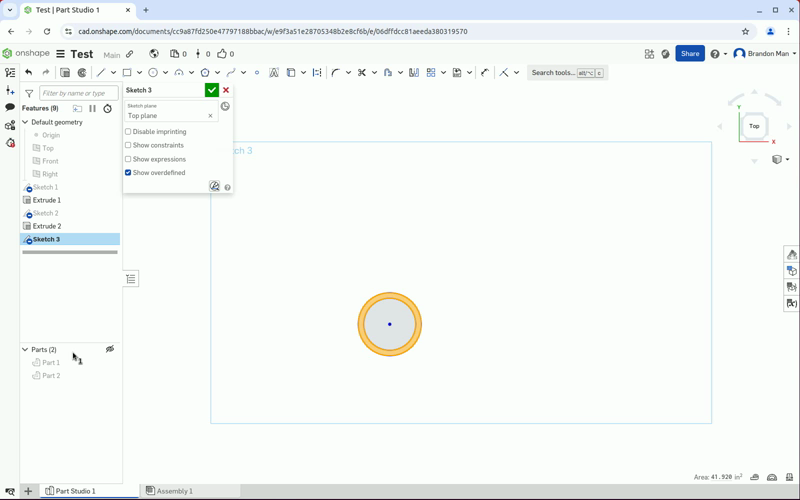
key(shift+e)
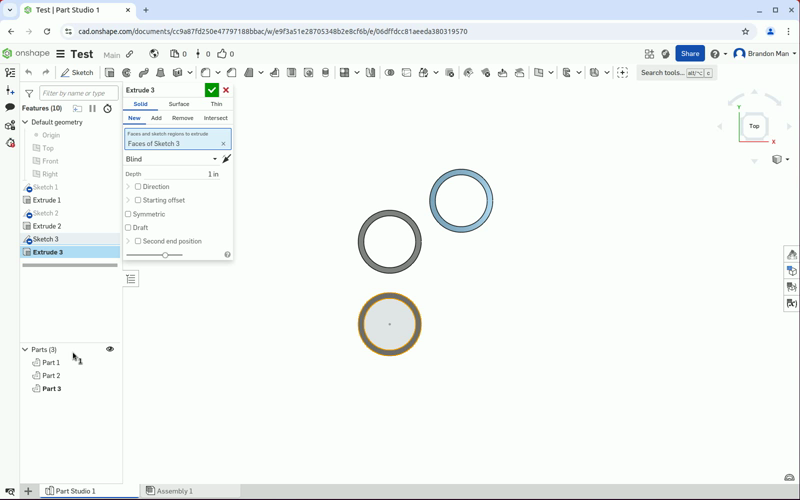
mouse_move(143, 106)
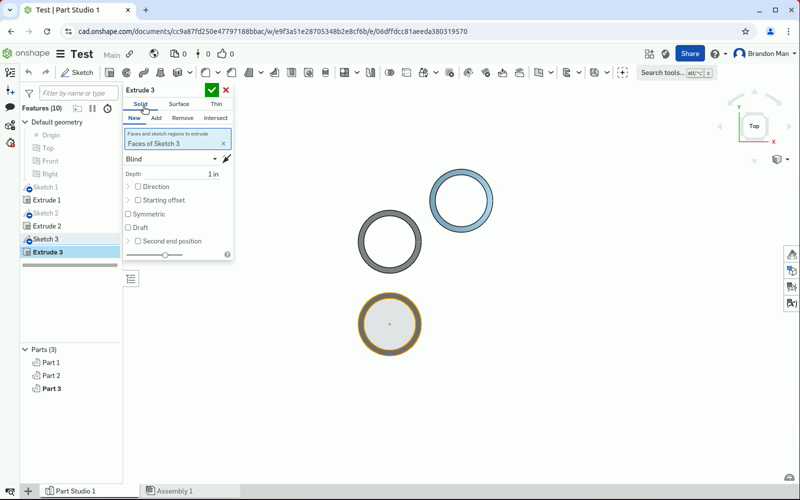
click(143, 106)
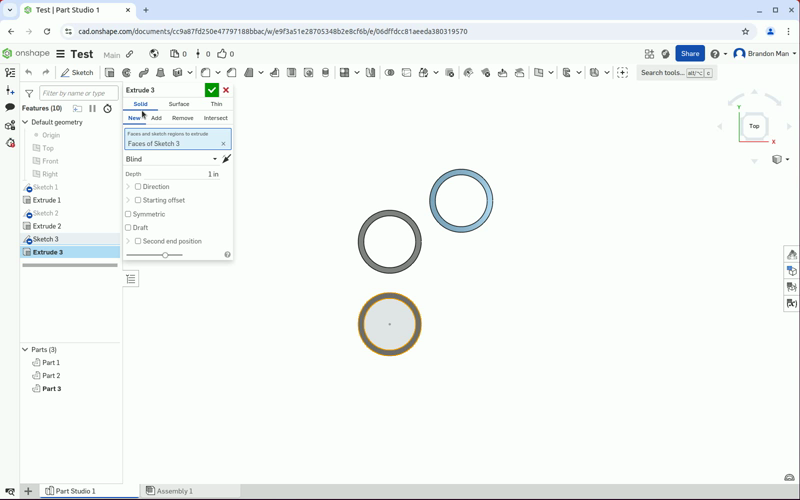
mouse_move(137, 120)
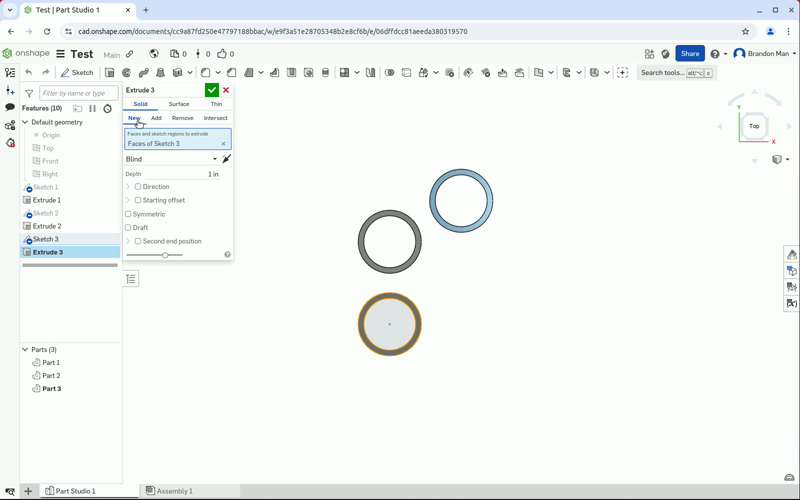
click(137, 120)
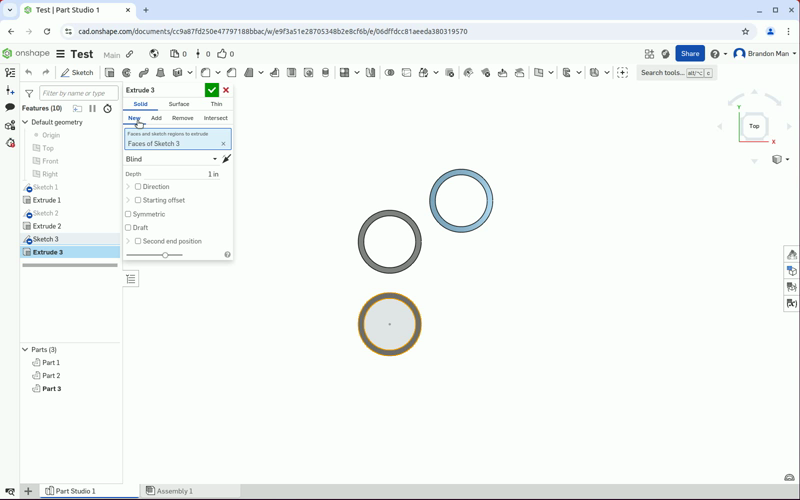
key(tab, 4)
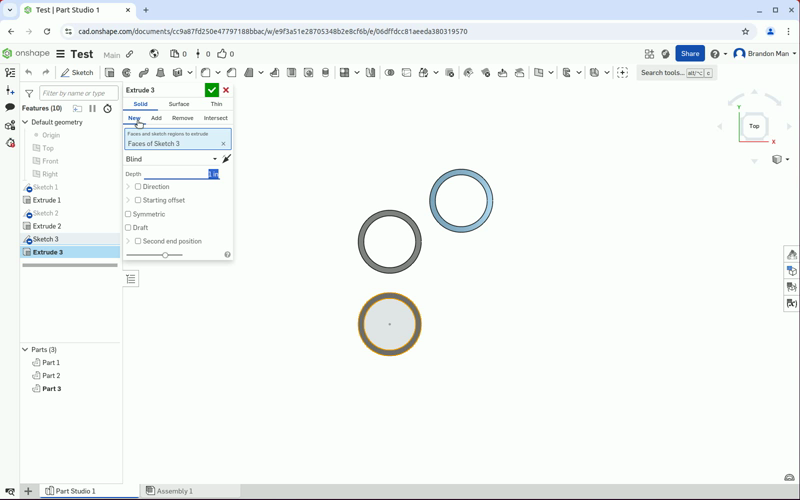
text(3.37)
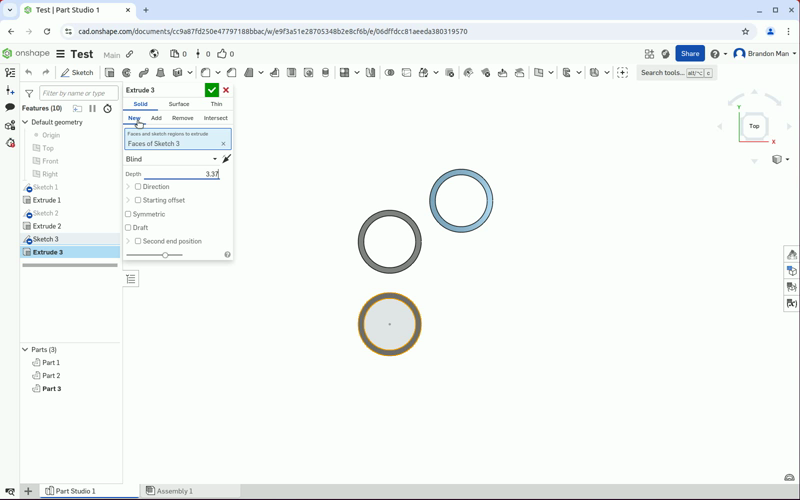
key(enter)
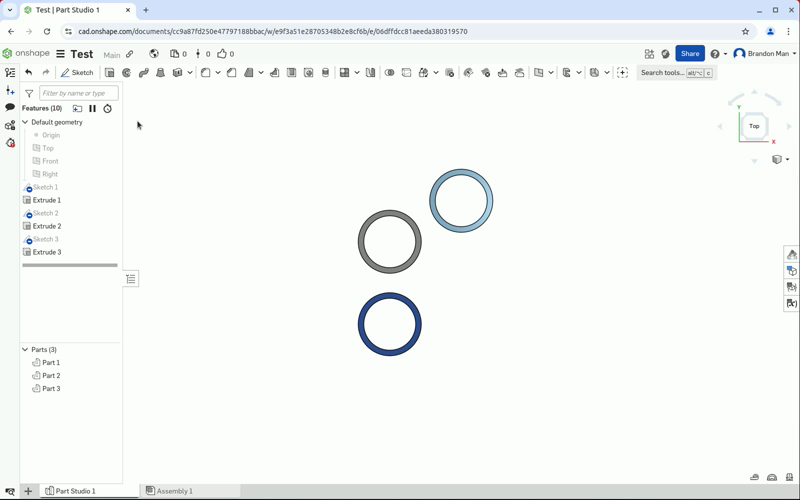
key(shift+h)
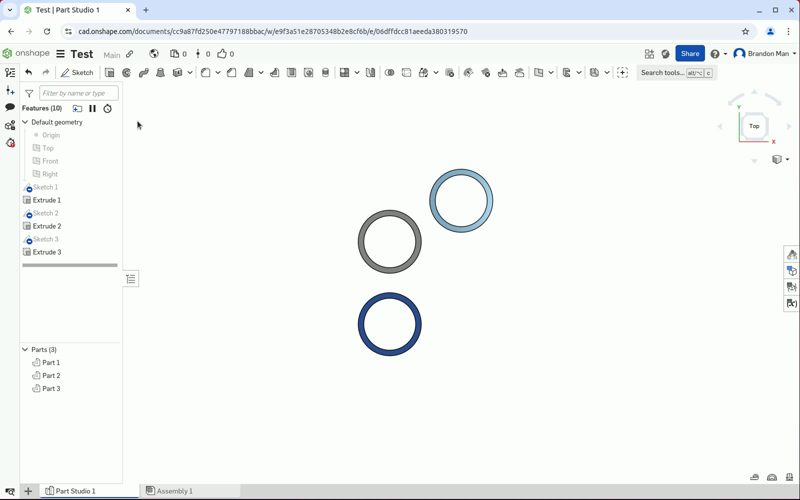
key(shift+h)
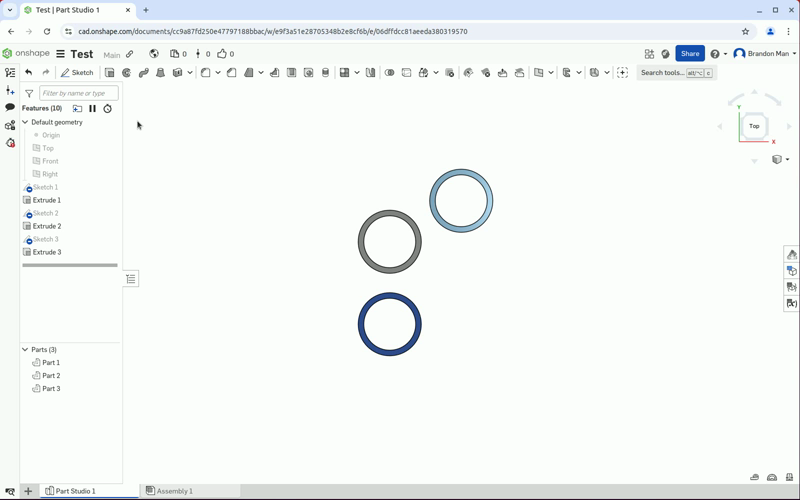
mouse_move(73, 189)
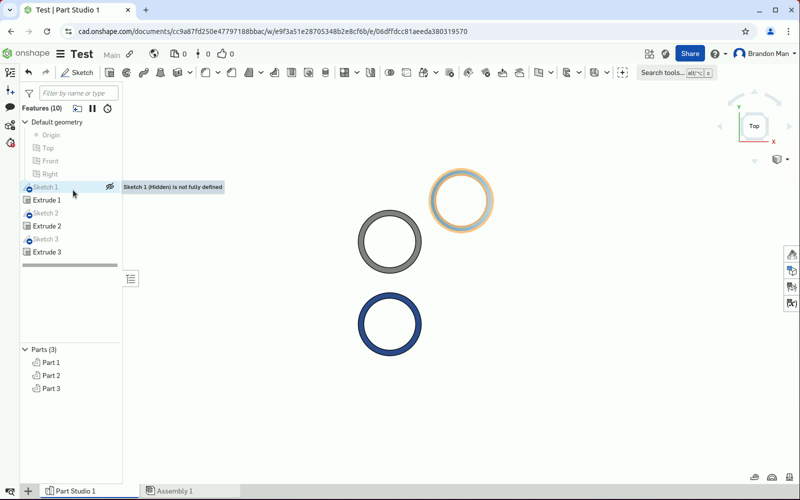
click(73, 189)
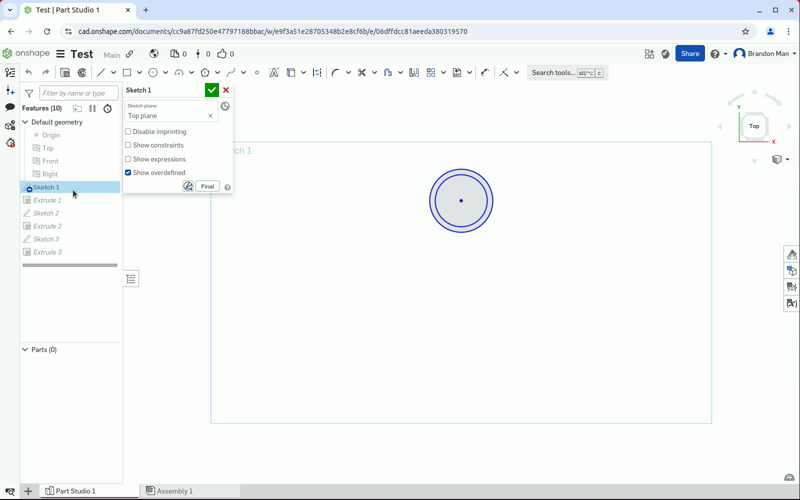
mouse_move(229, 92)
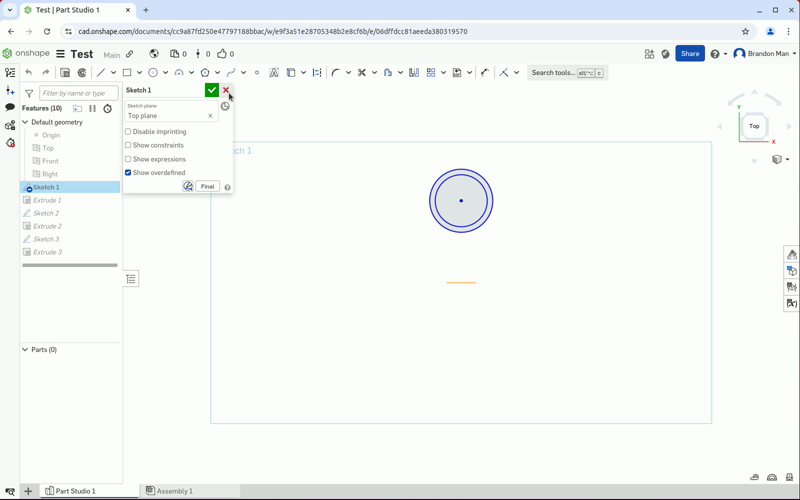
click(229, 92)
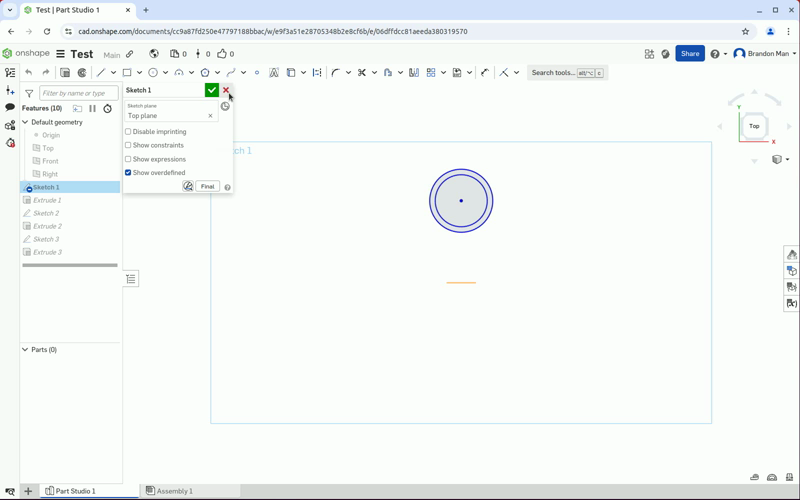
key(shift+s)
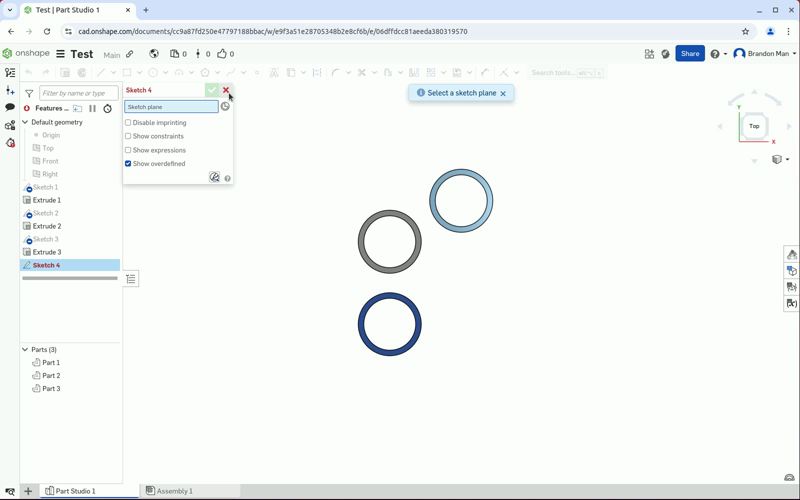
mouse_move(73, 150)
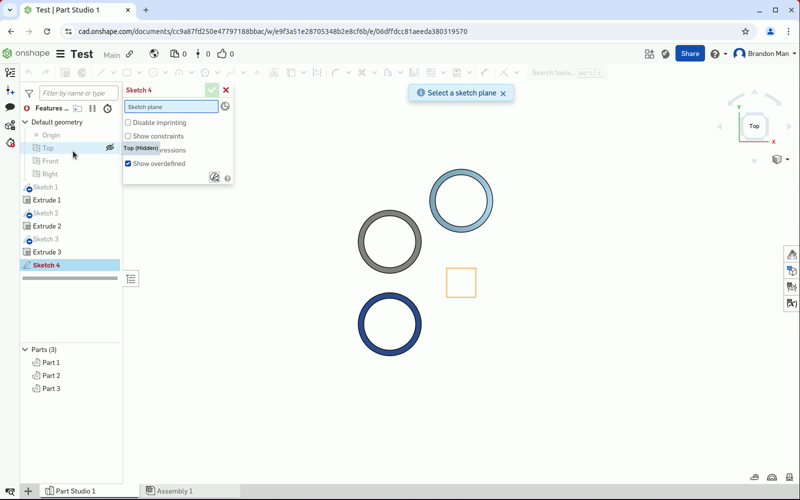
click(73, 150)
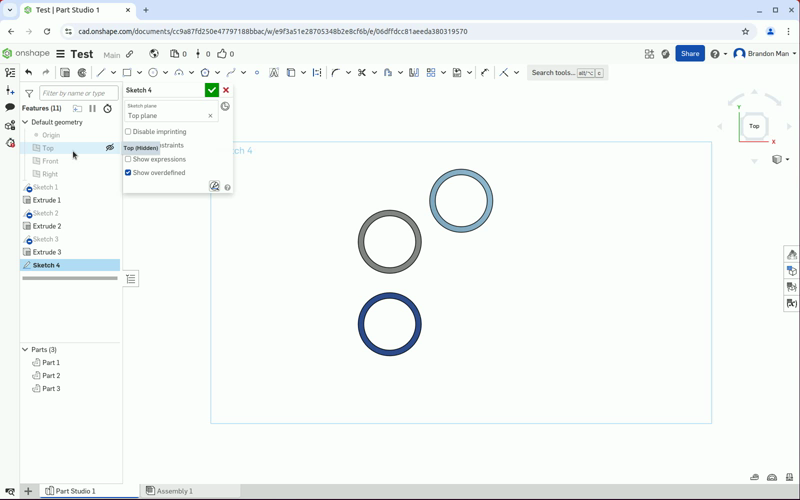
mouse_move(73, 352)
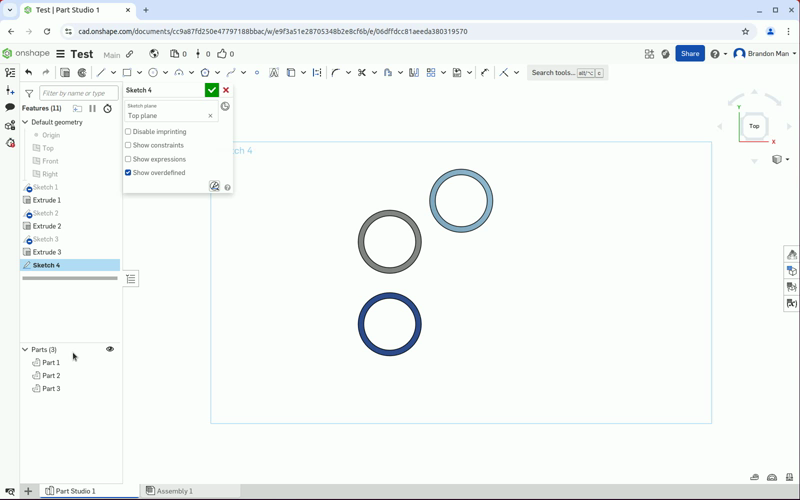
key(y)
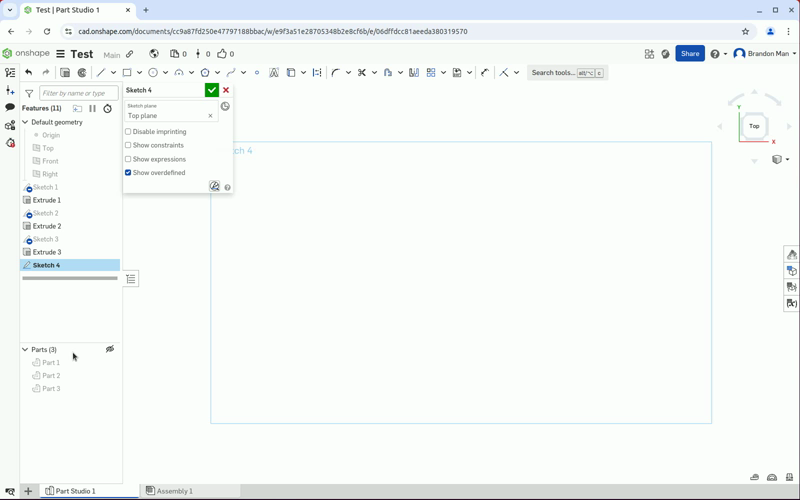
key(c)
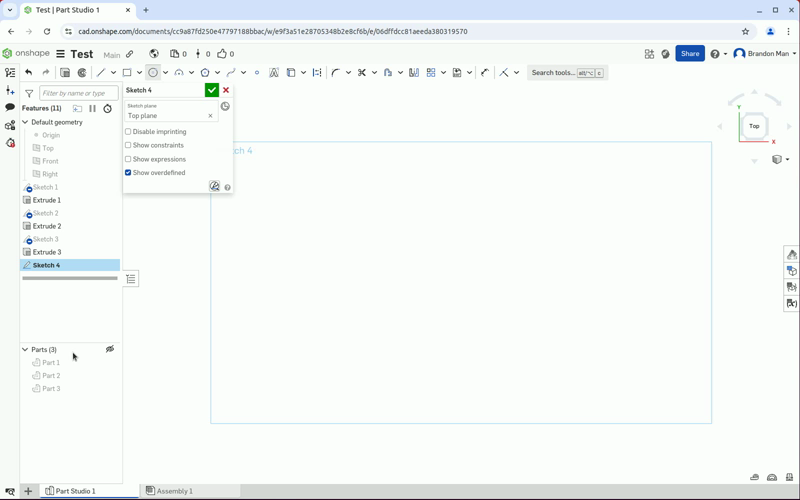
key_down(shift)
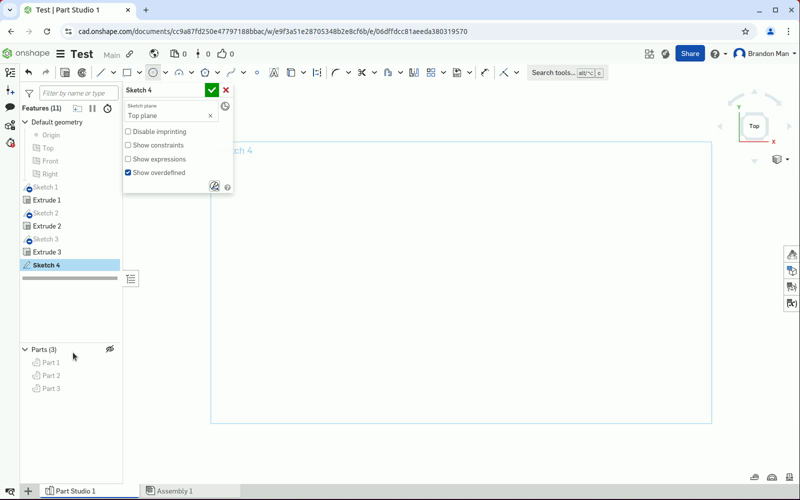
mouse_move(461, 282)
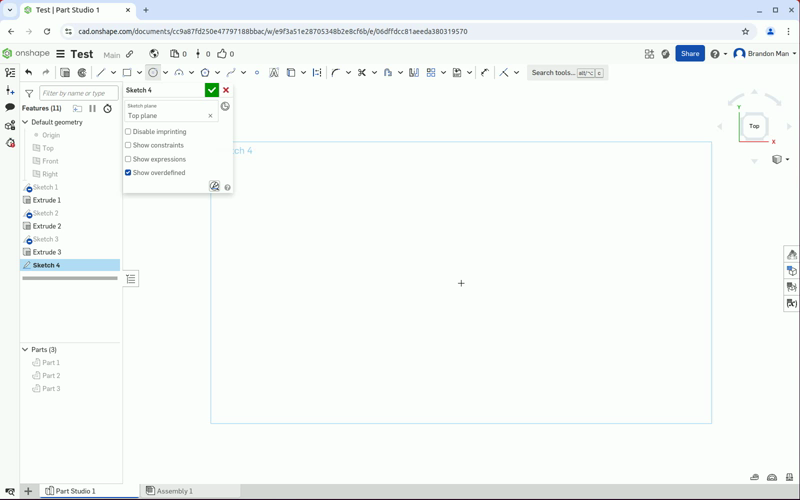
click(461, 282)
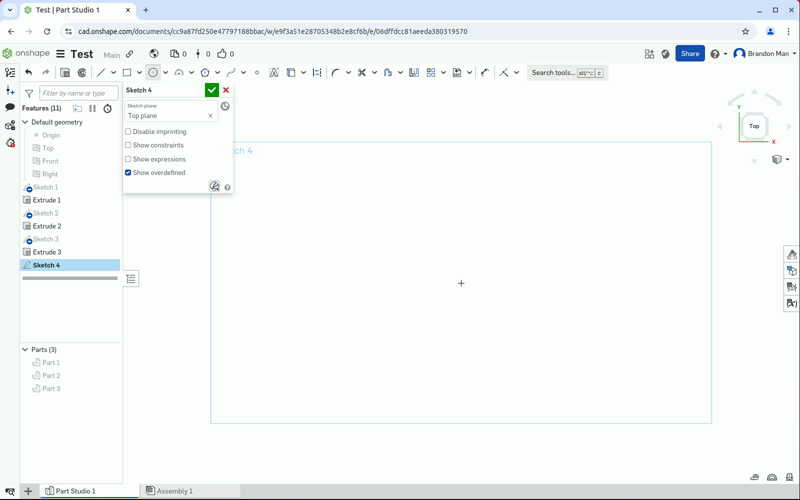
key_up(shift)
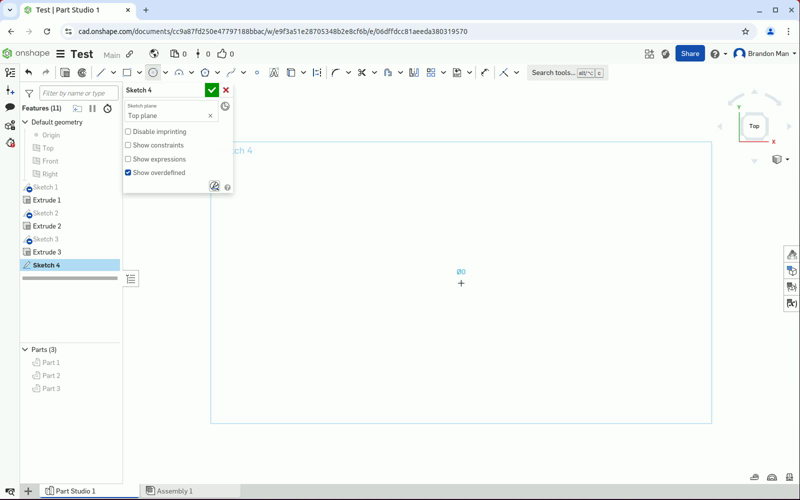
mouse_move(492, 282)
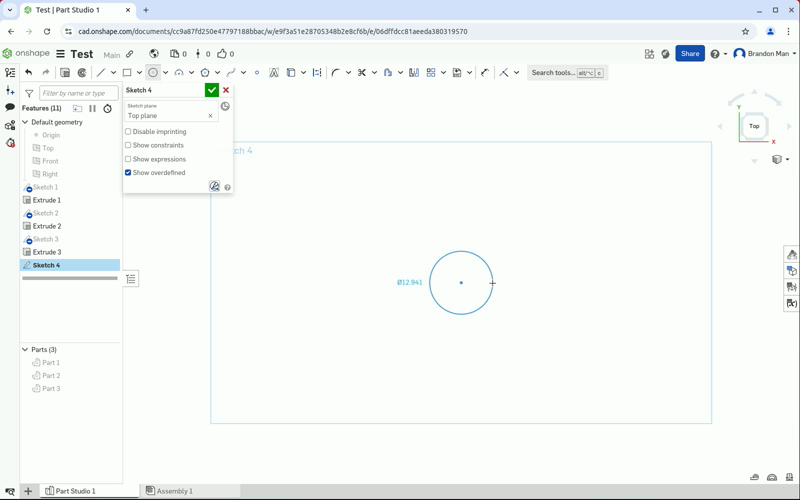
click(492, 282)
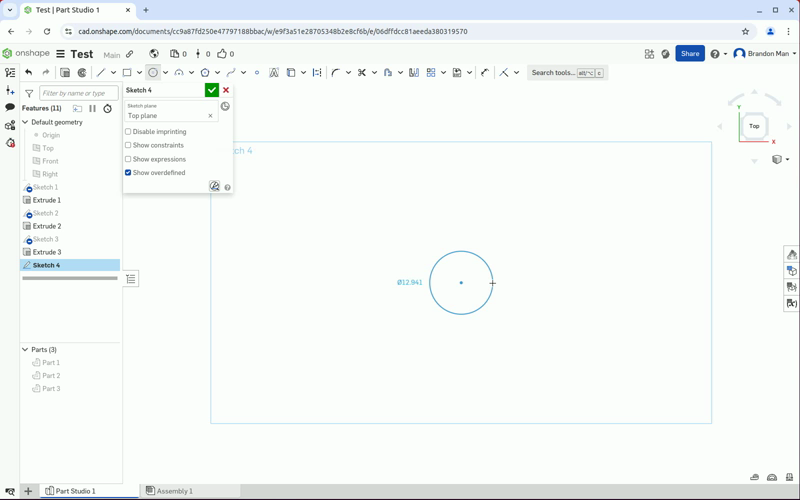
key(esc)
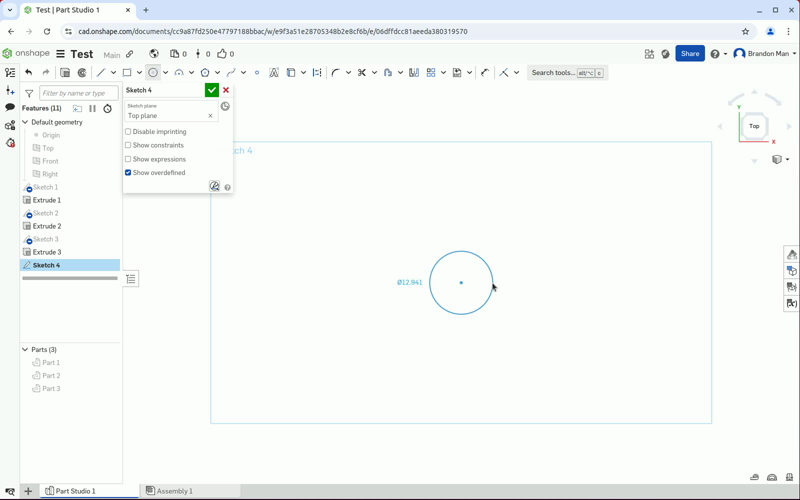
key(c)
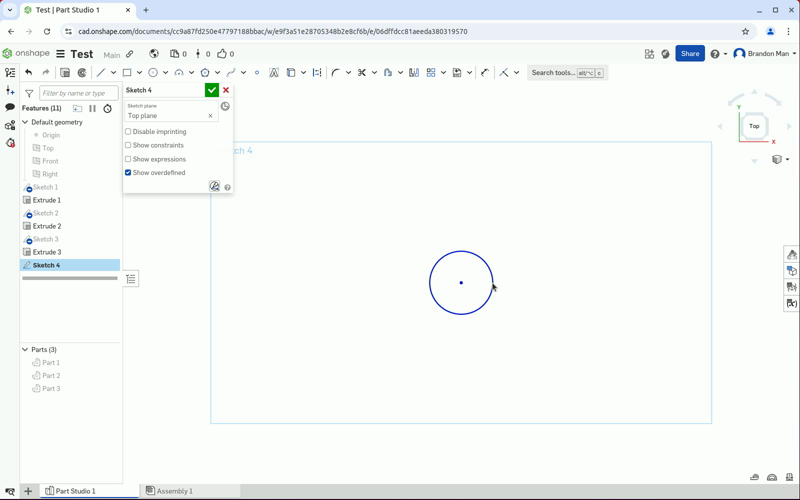
key_down(shift)
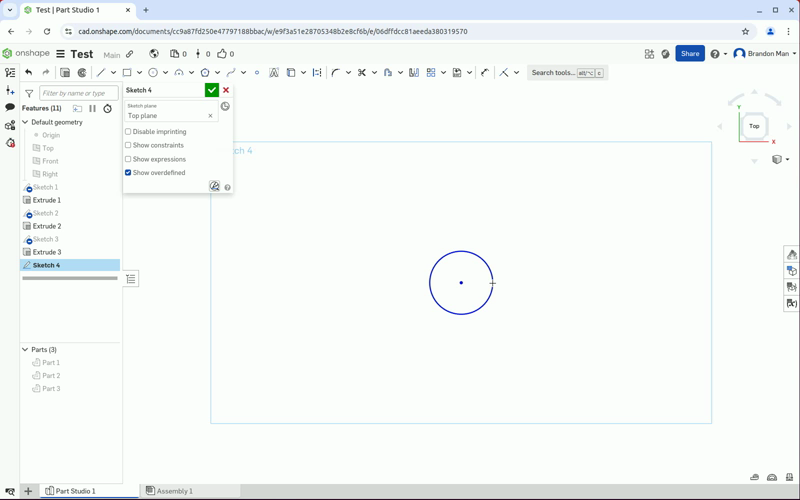
mouse_move(461, 282)
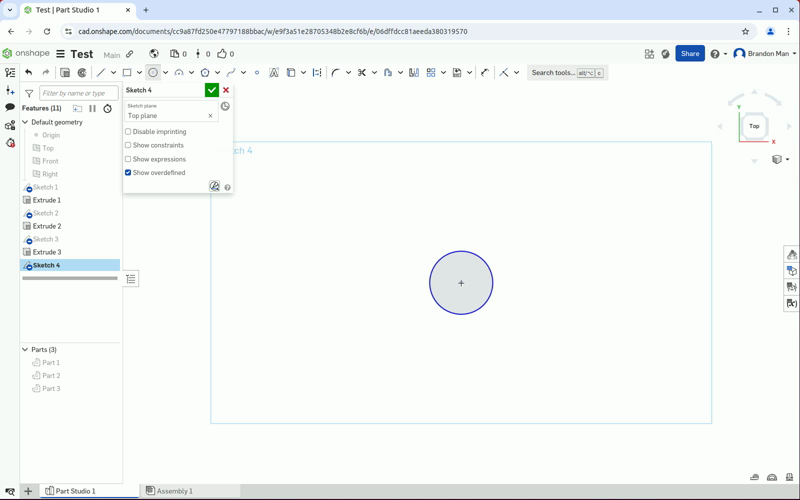
click(461, 282)
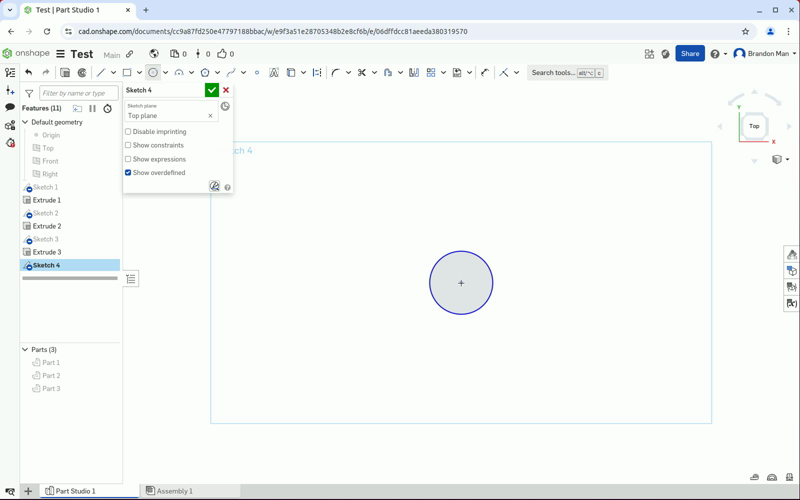
key_up(shift)
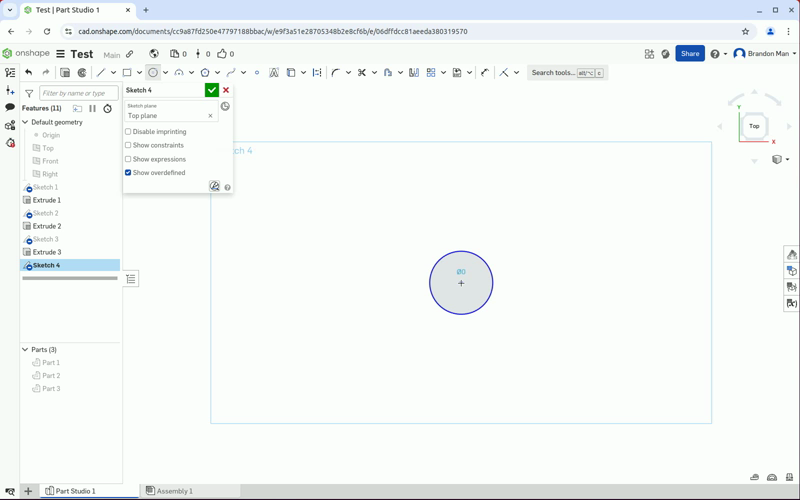
mouse_move(487, 282)
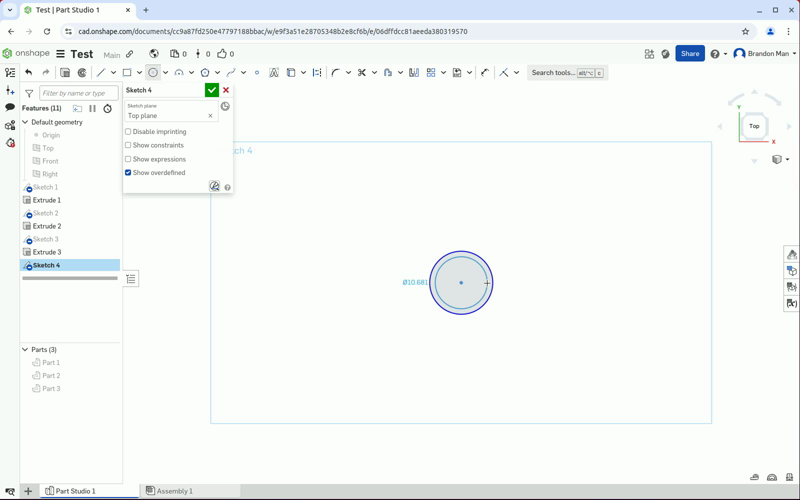
click(487, 282)
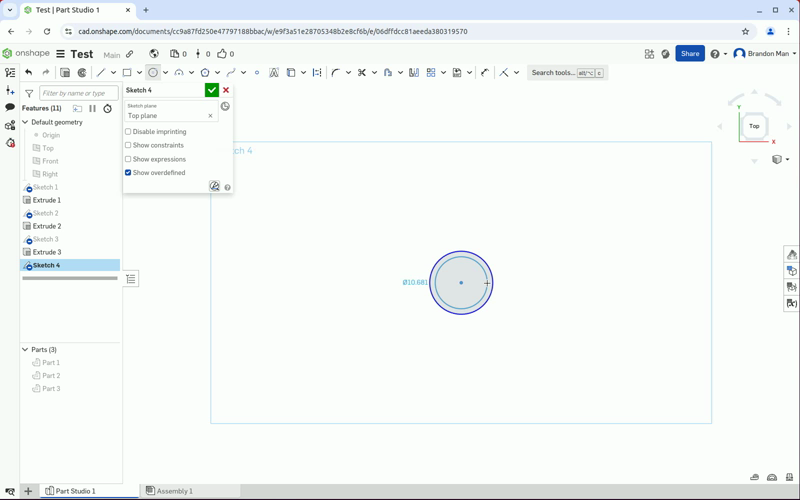
key(esc)
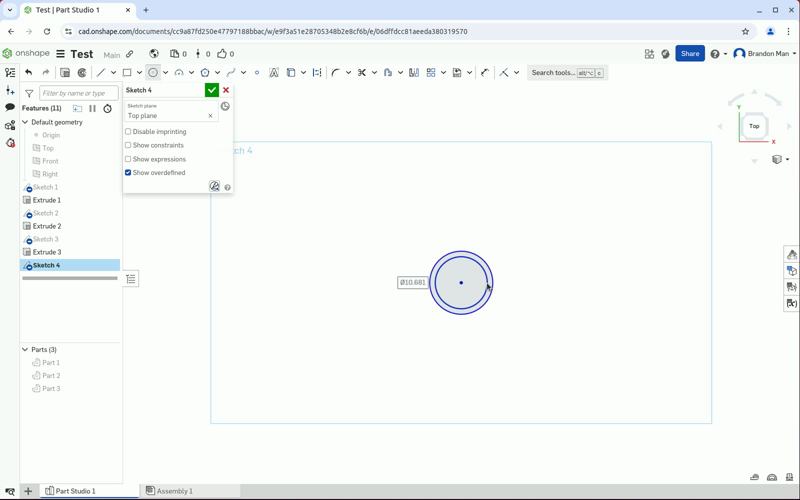
mouse_move(488, 287)
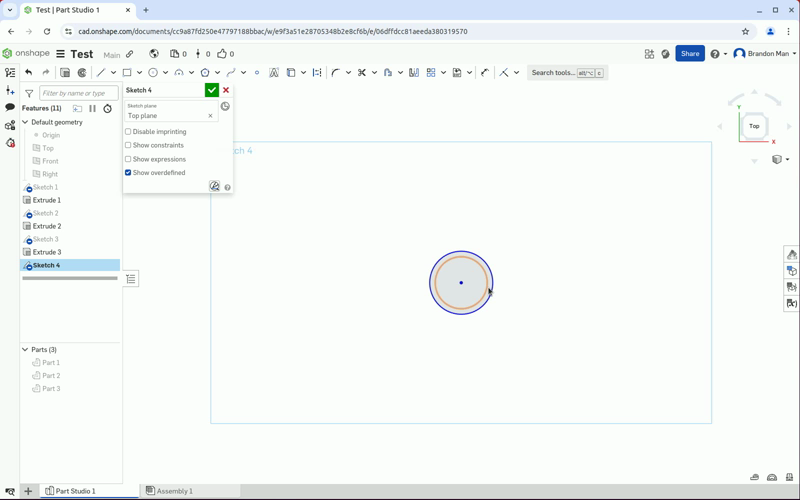
scroll(6)
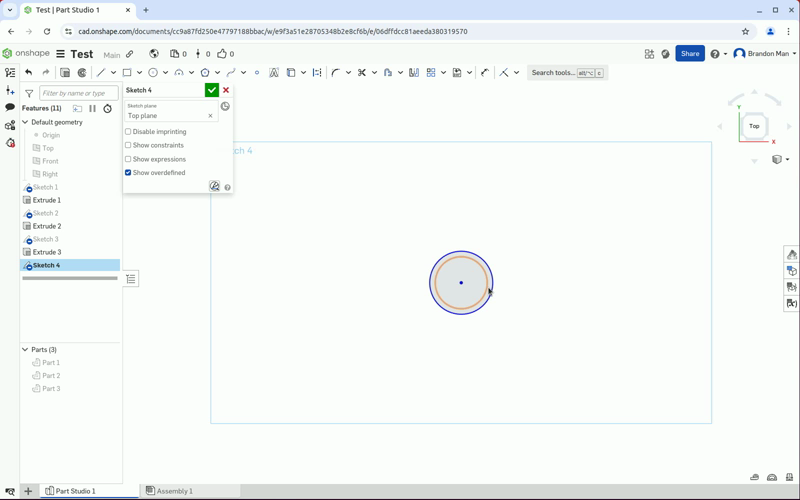
scroll(6)
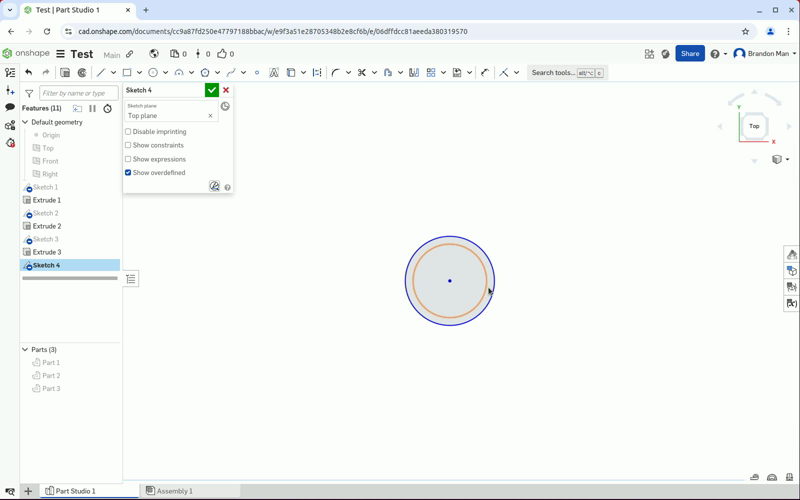
scroll(6)
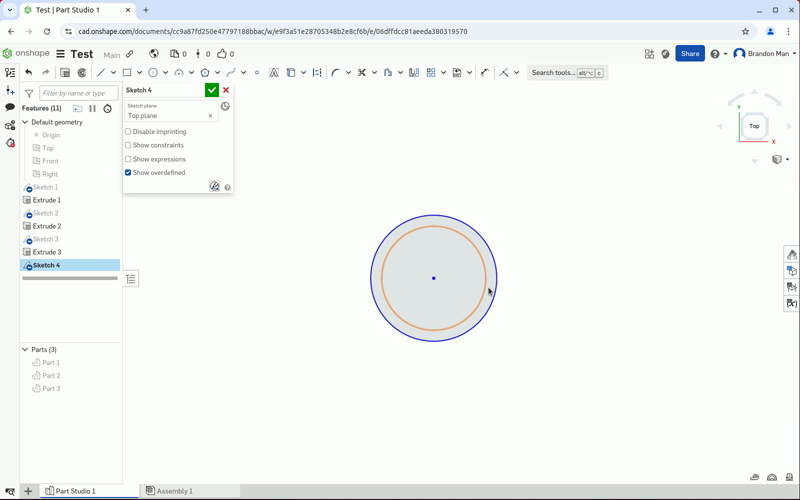
scroll(6)
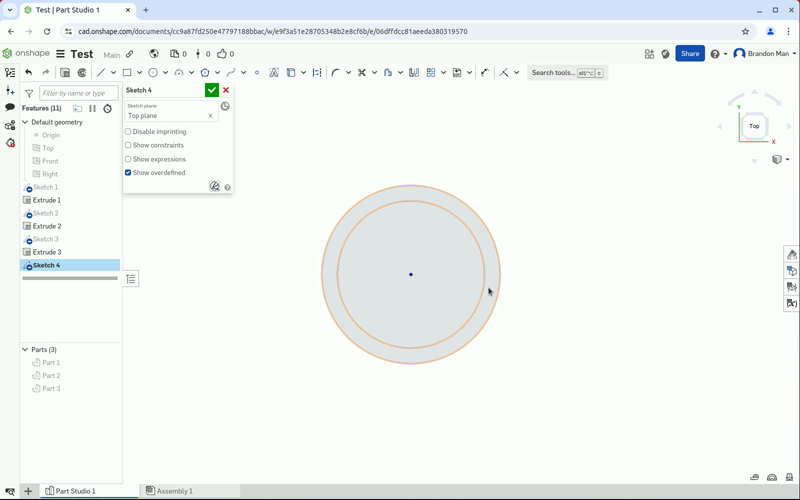
scroll(6)
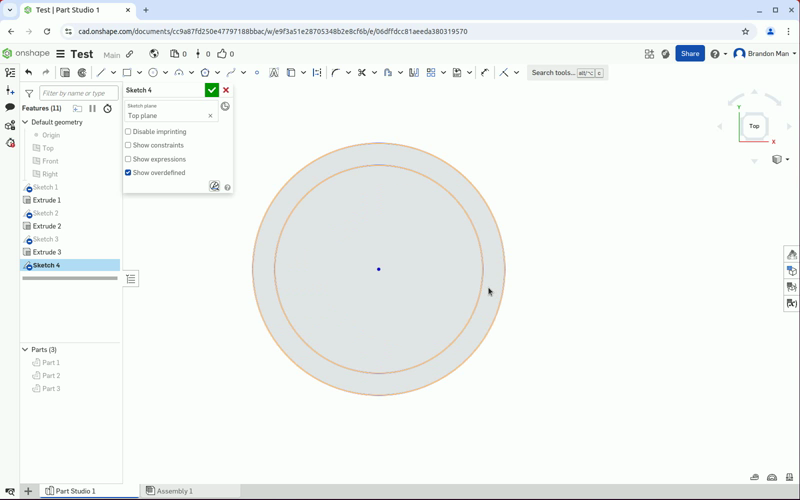
scroll(6)
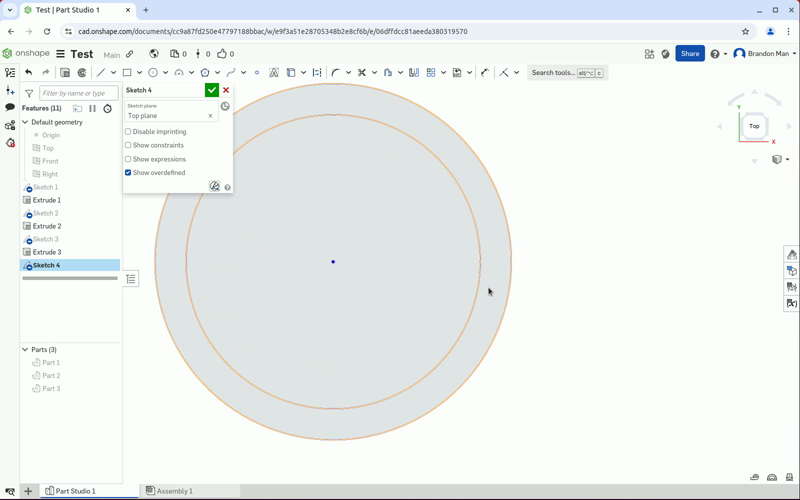
scroll(6)
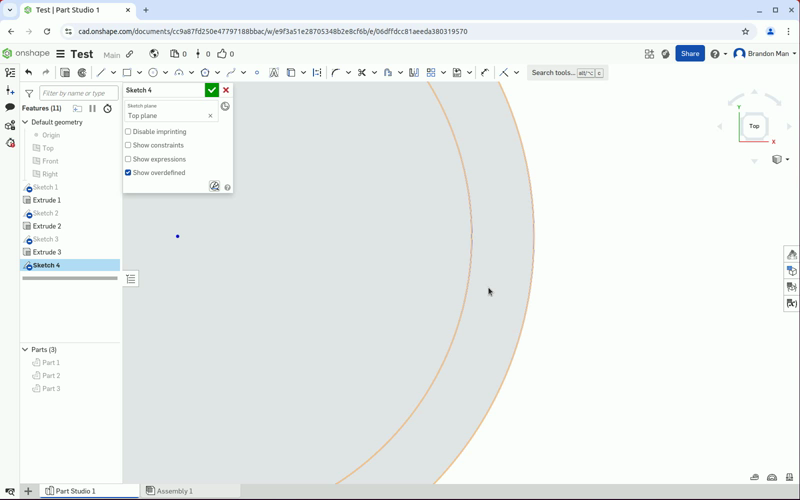
click(488, 287)
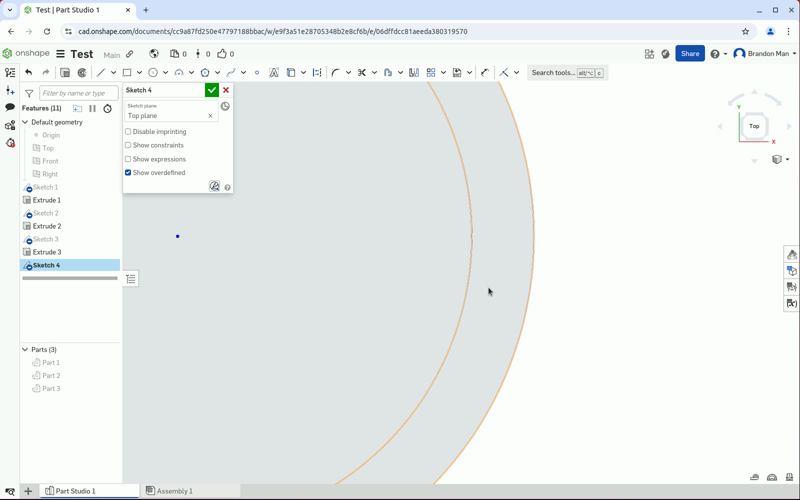
scroll(-6)
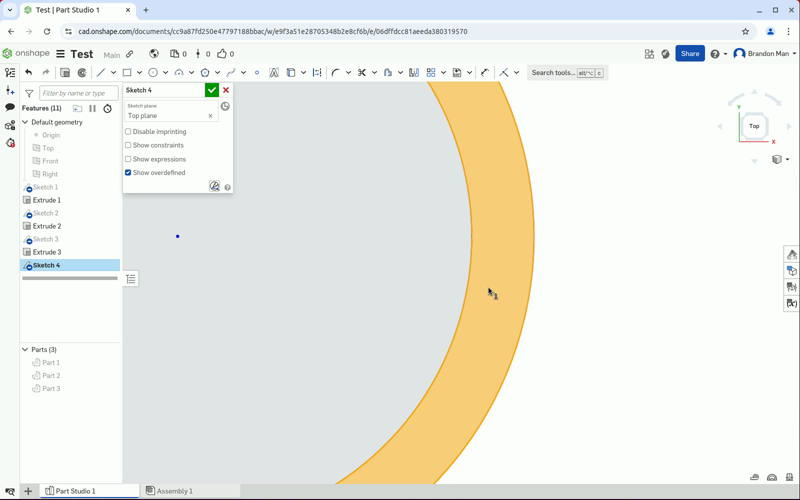
scroll(-6)
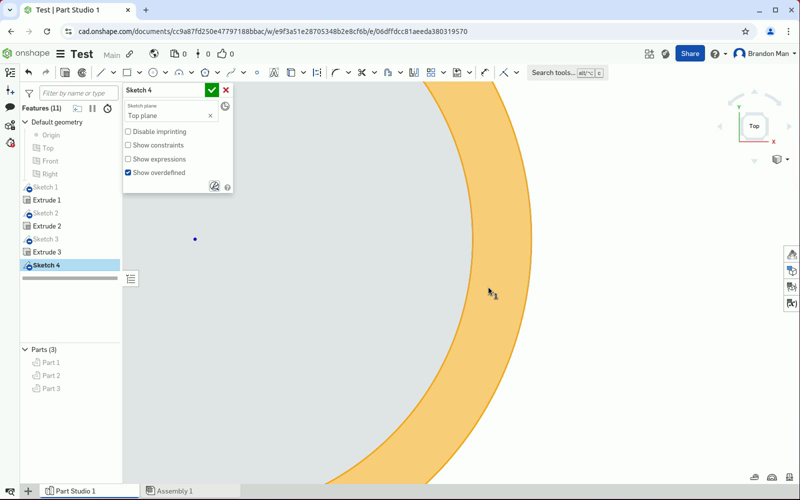
scroll(-6)
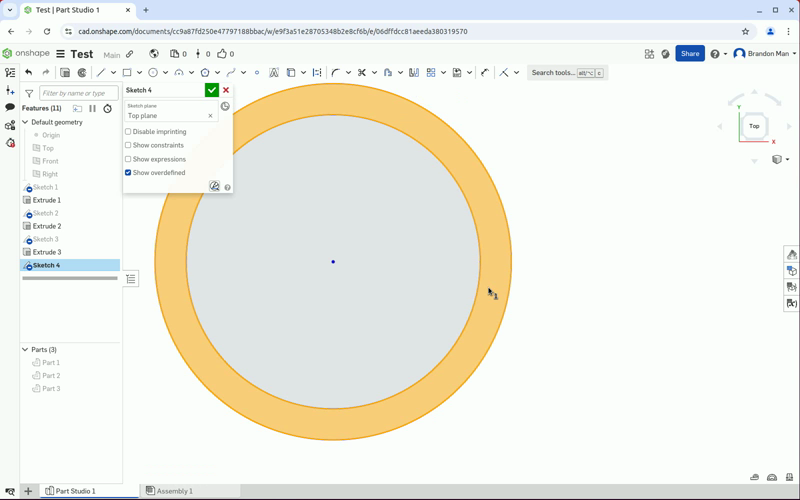
scroll(-6)
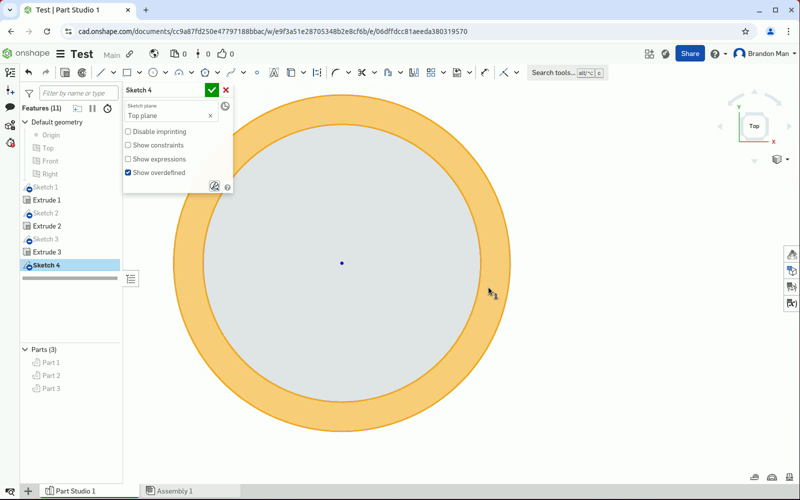
scroll(-6)
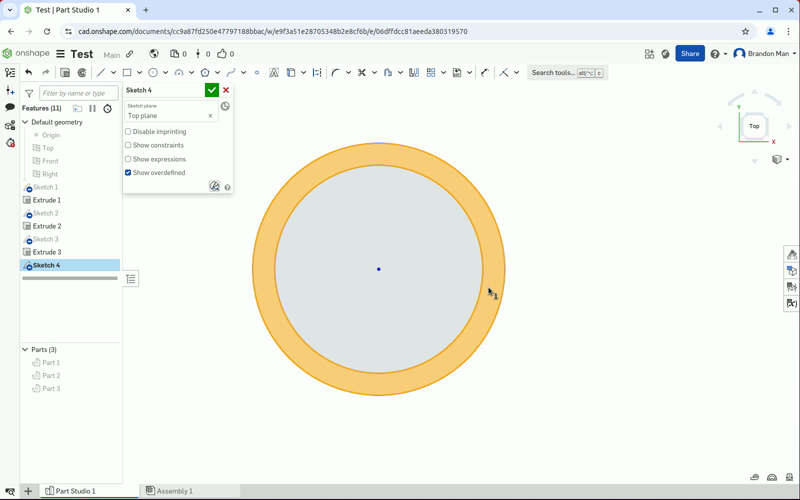
scroll(-6)
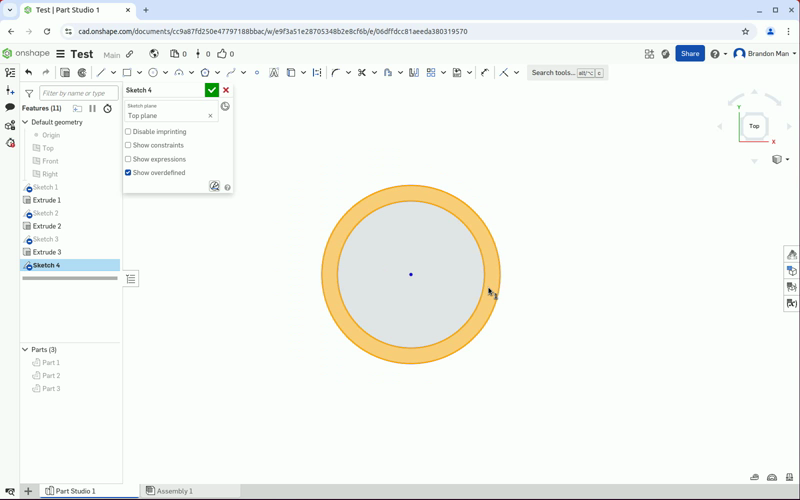
scroll(-6)
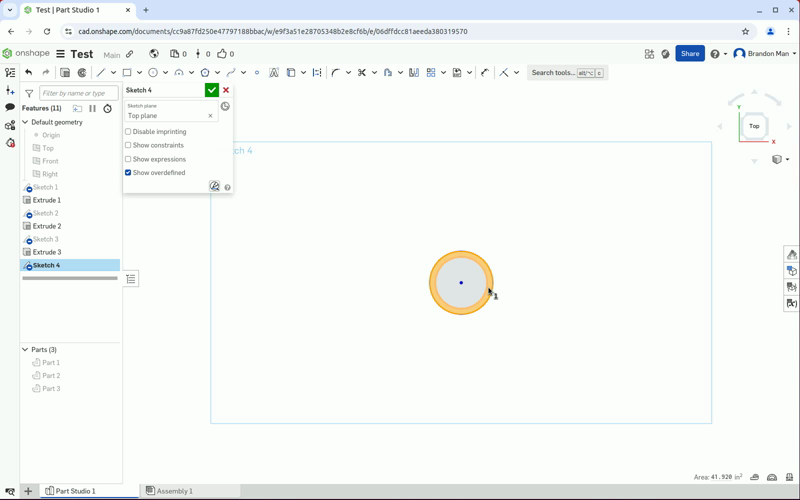
mouse_move(73, 352)
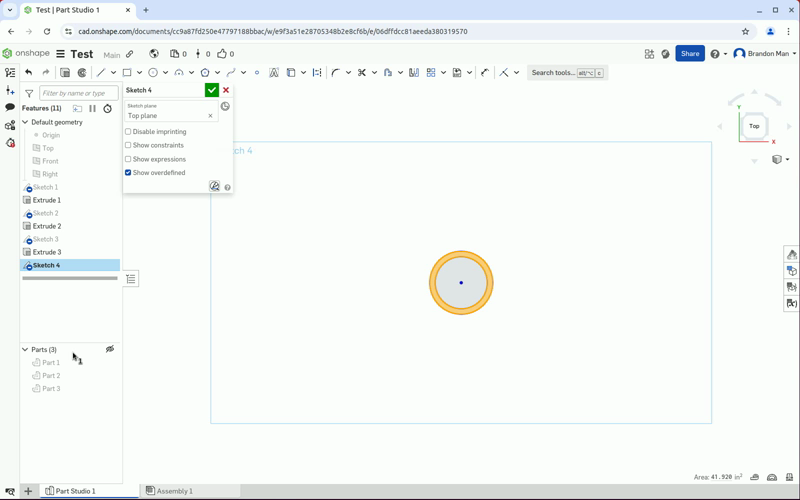
key(shift+y)
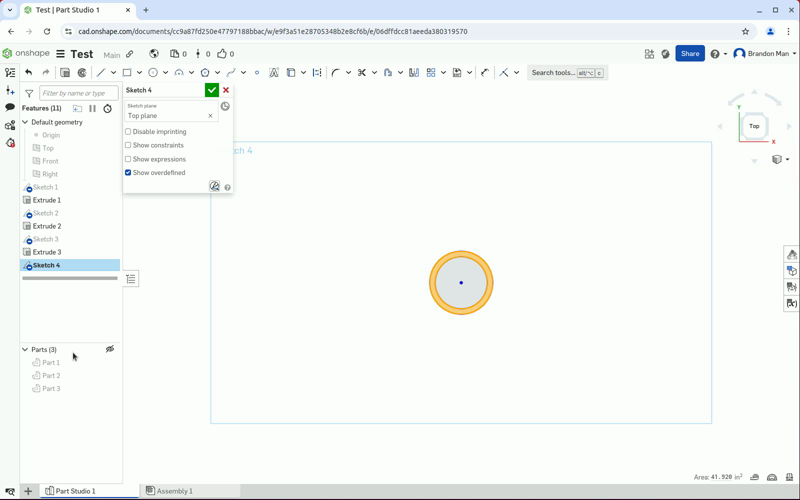
key(shift+e)
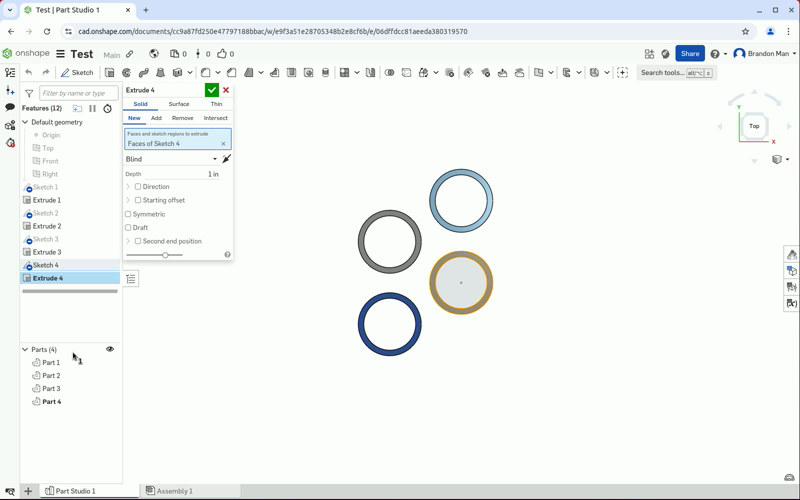
mouse_move(143, 106)
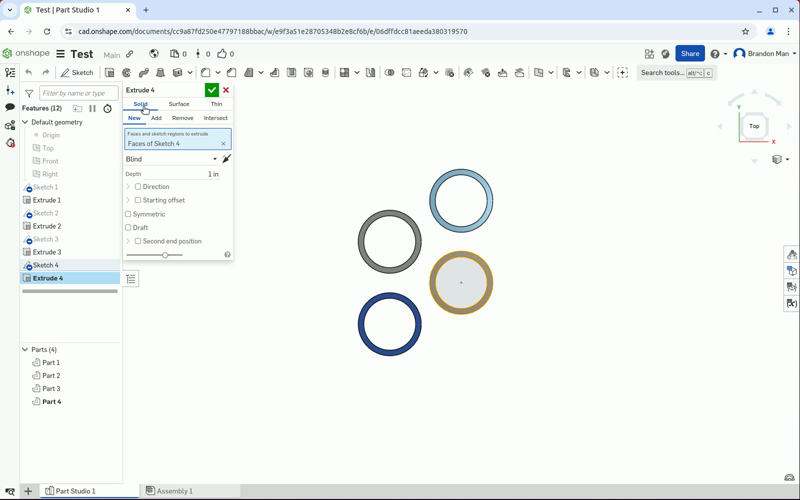
click(143, 106)
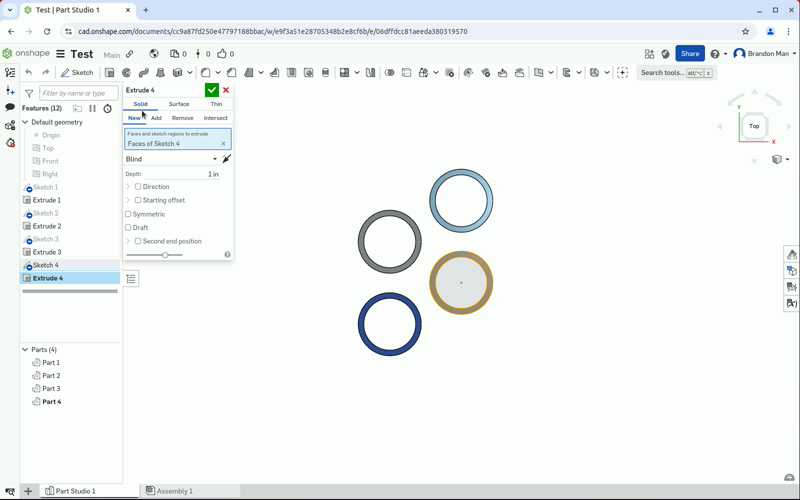
mouse_move(137, 120)
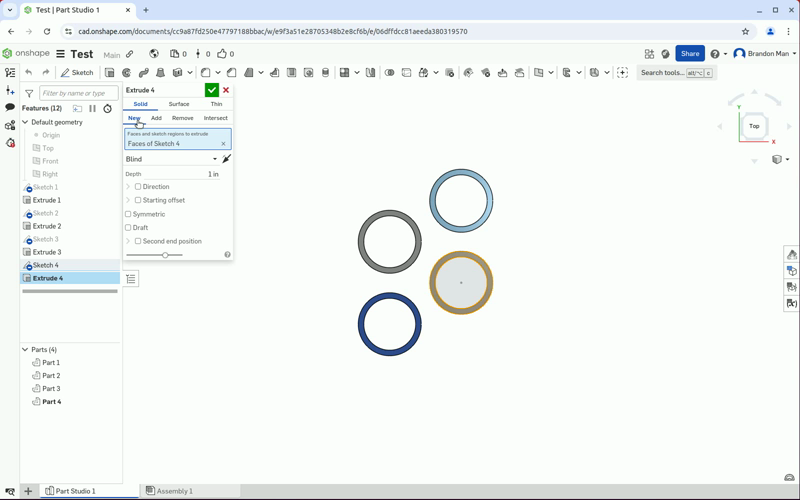
click(137, 120)
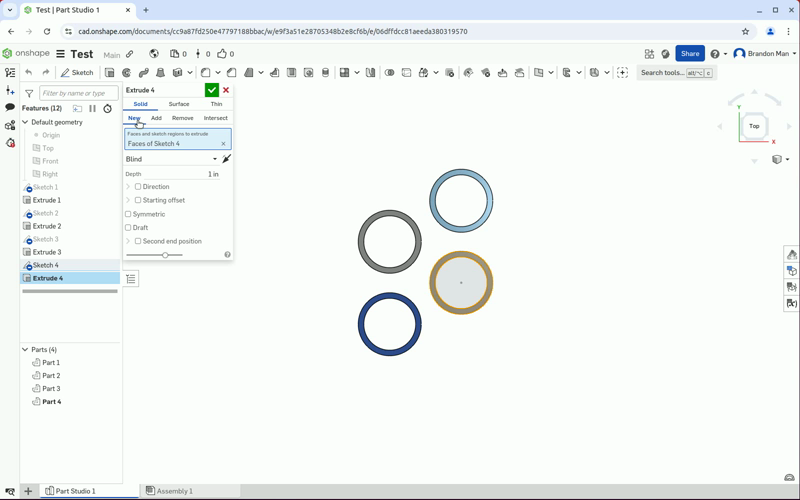
key(tab, 4)
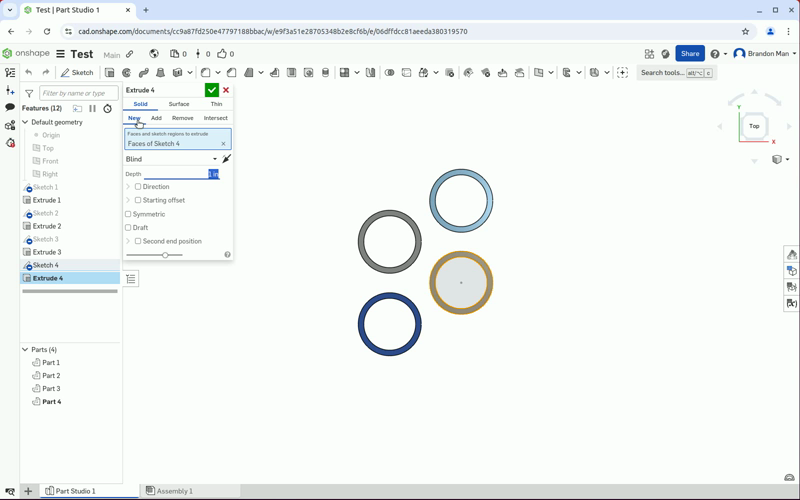
text(3.37)
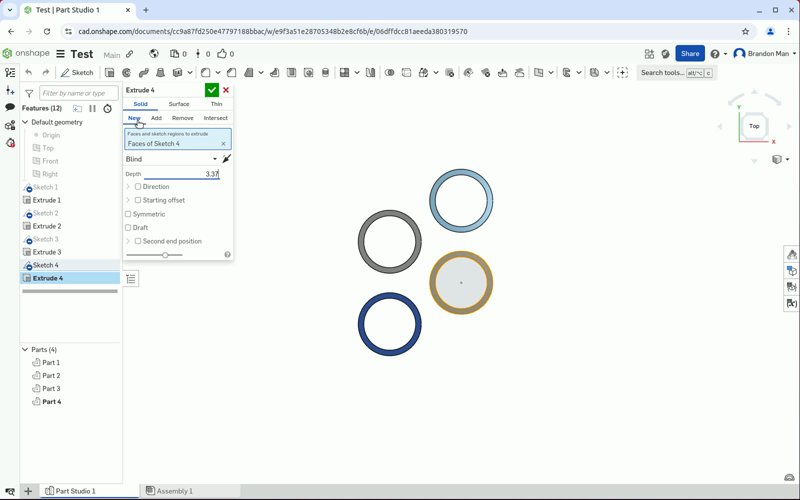
key(enter)
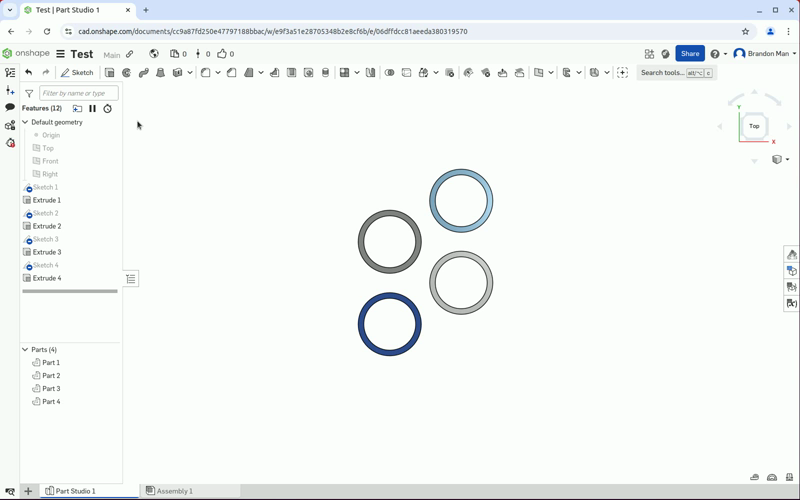
key(shift+h)
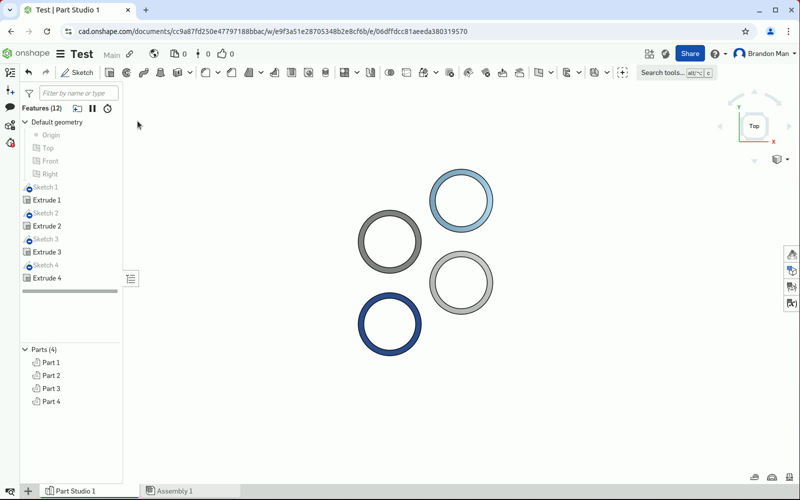
key(shift+h)
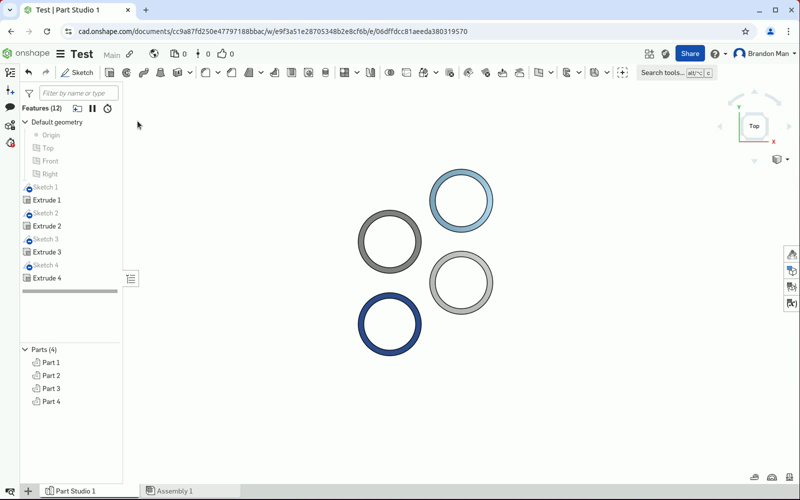
mouse_move(73, 189)
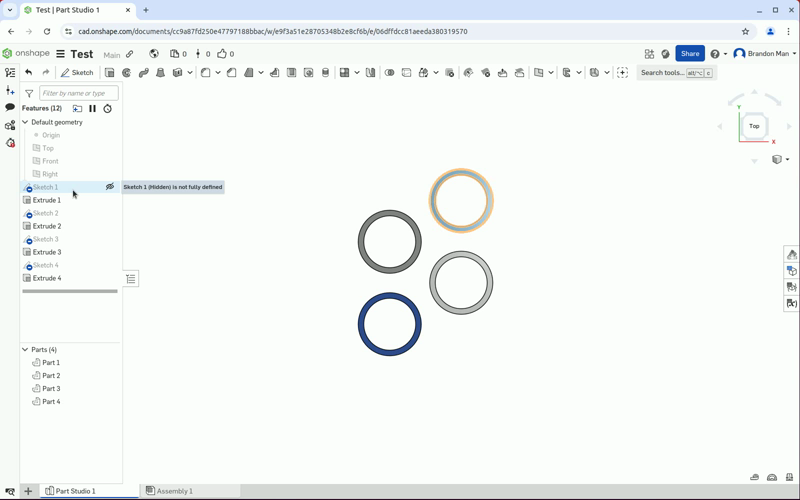
click(73, 189)
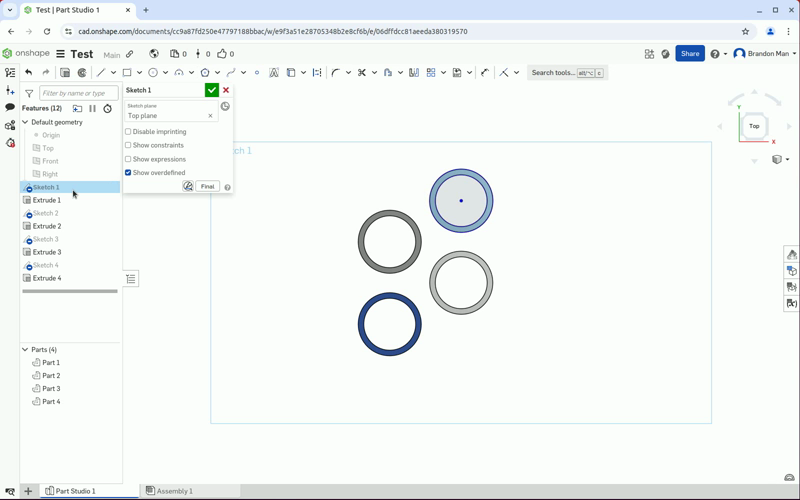
mouse_move(229, 92)
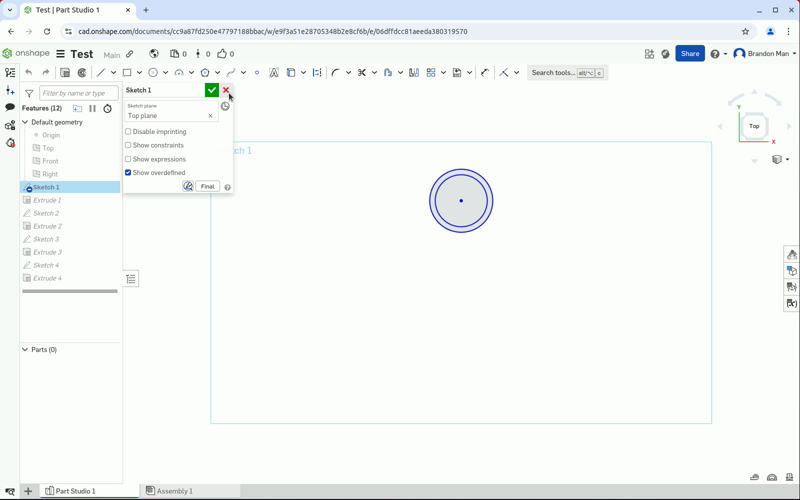
click(229, 92)
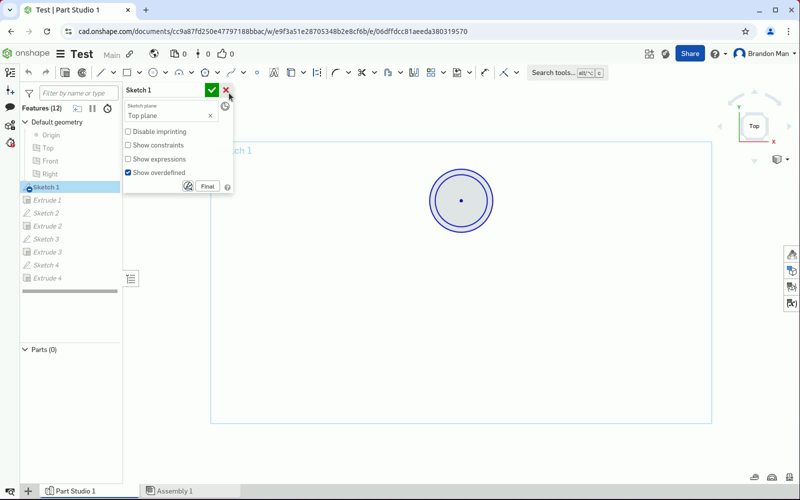
key(shift+s)
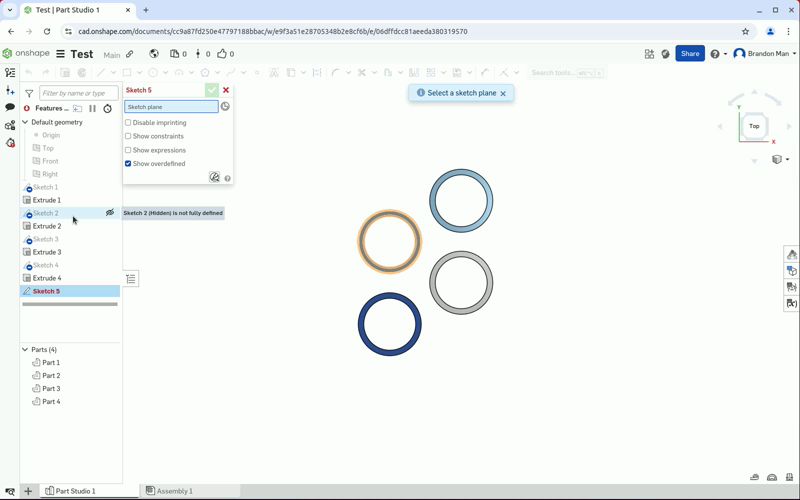
scroll(3)
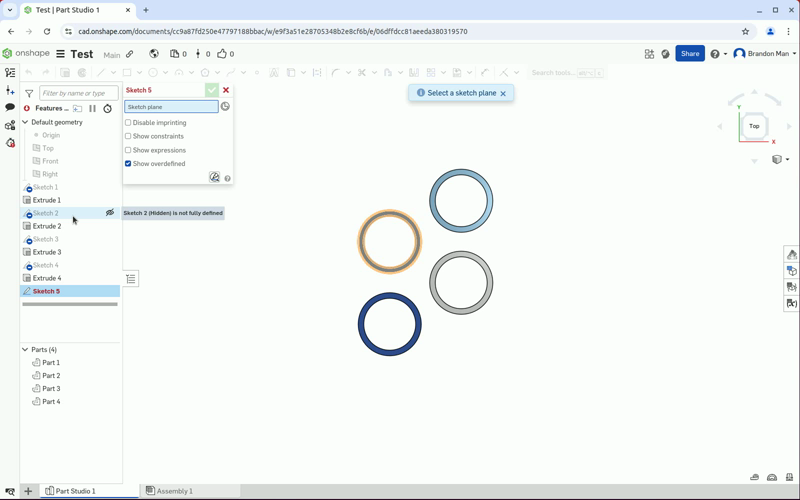
mouse_move(73, 150)
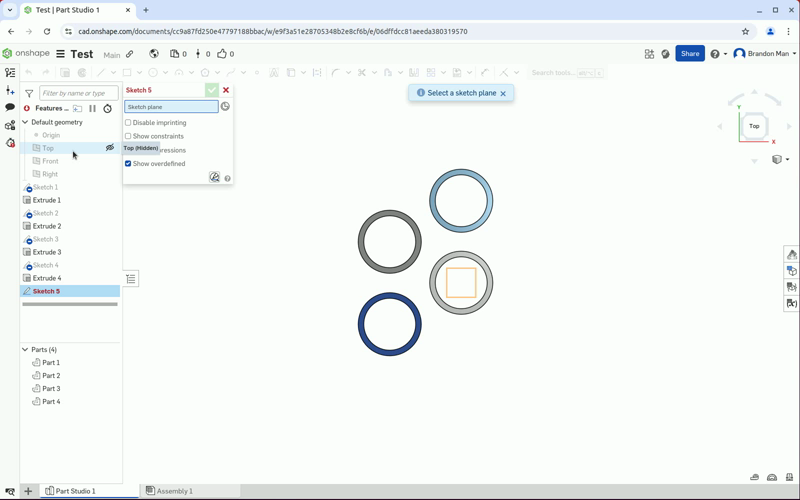
click(73, 150)
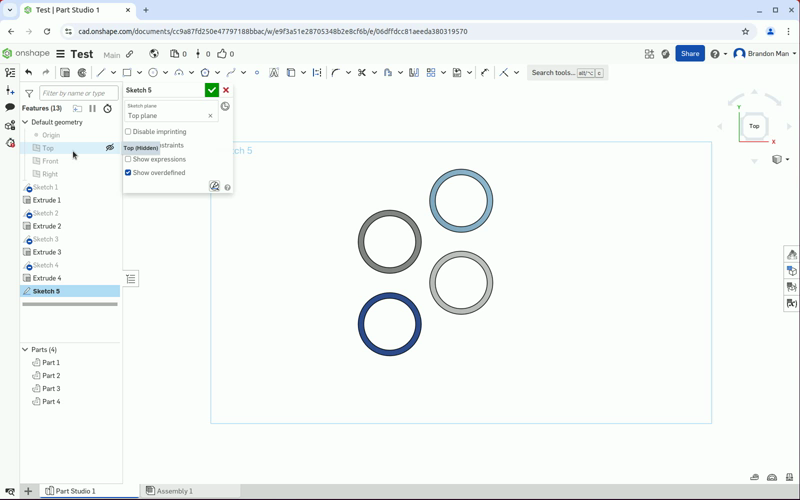
mouse_move(73, 352)
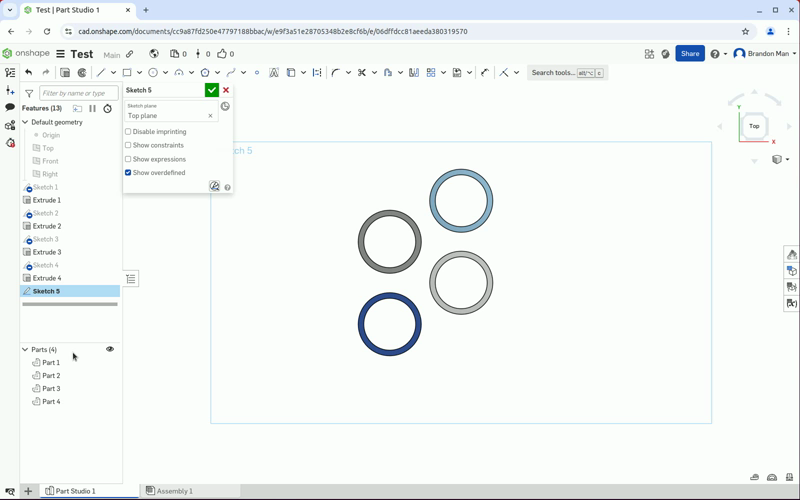
key(y)
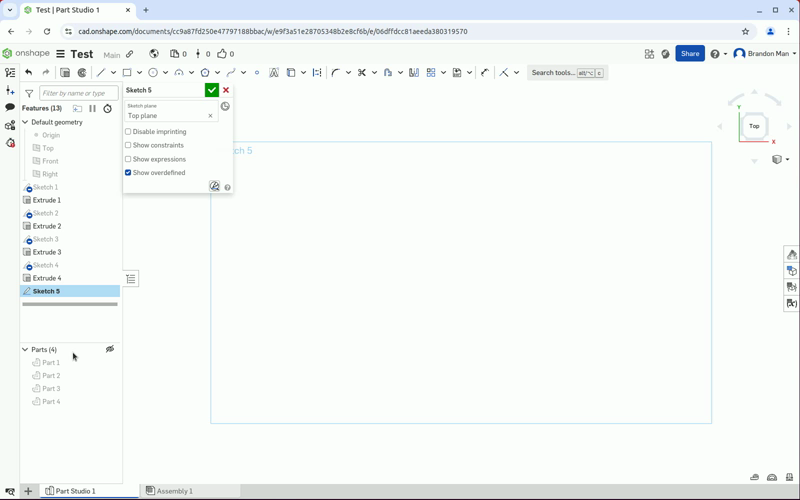
key(c)
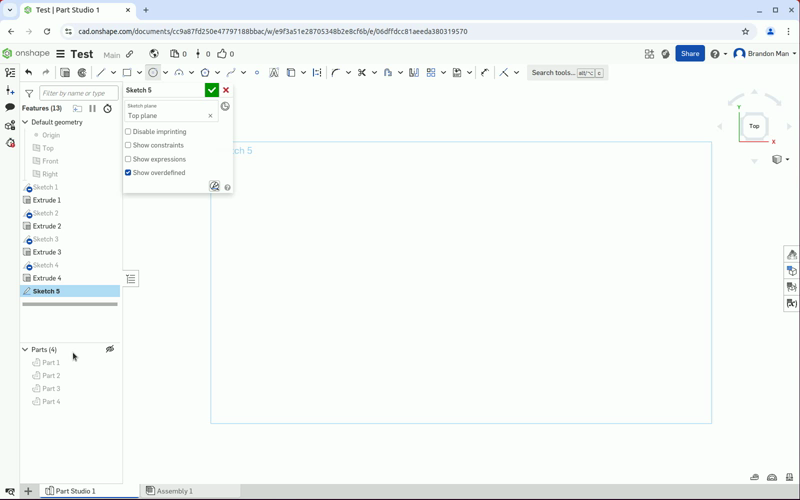
key_down(shift)
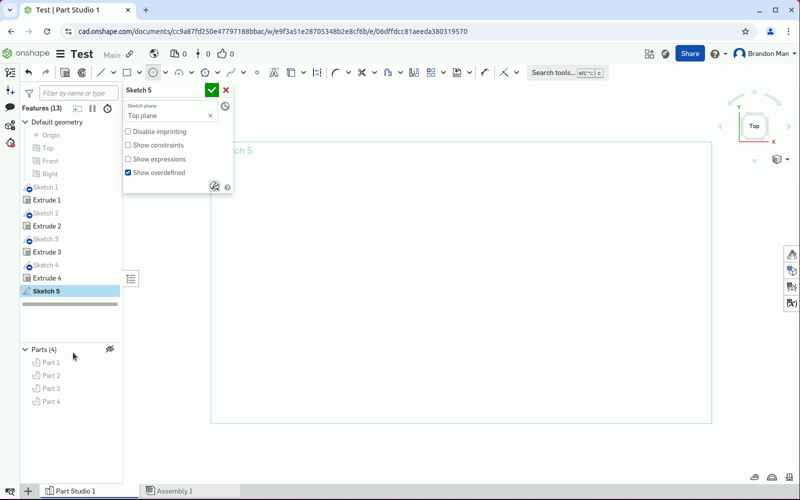
mouse_move(532, 241)
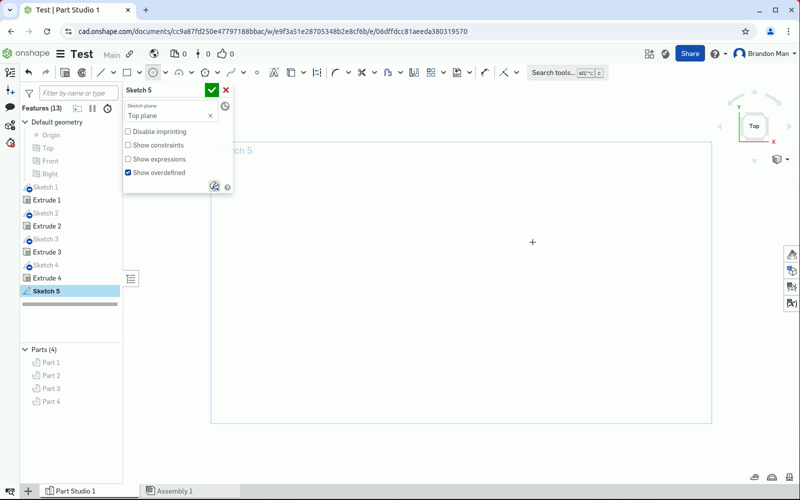
click(532, 241)
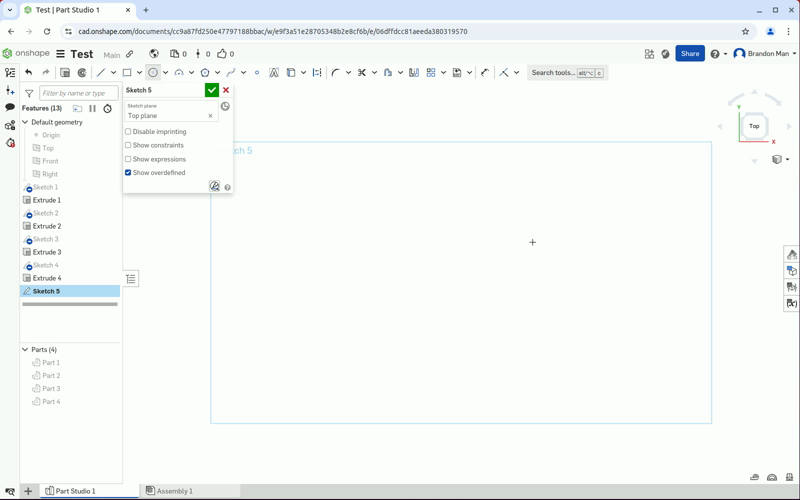
key_up(shift)
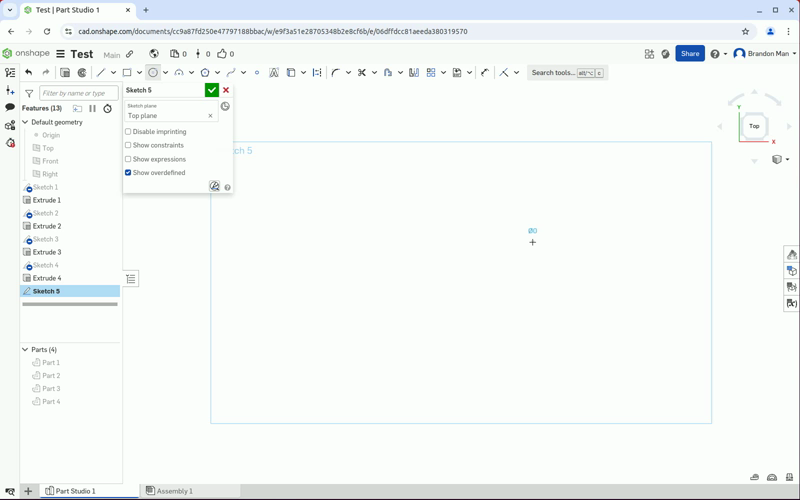
mouse_move(564, 241)
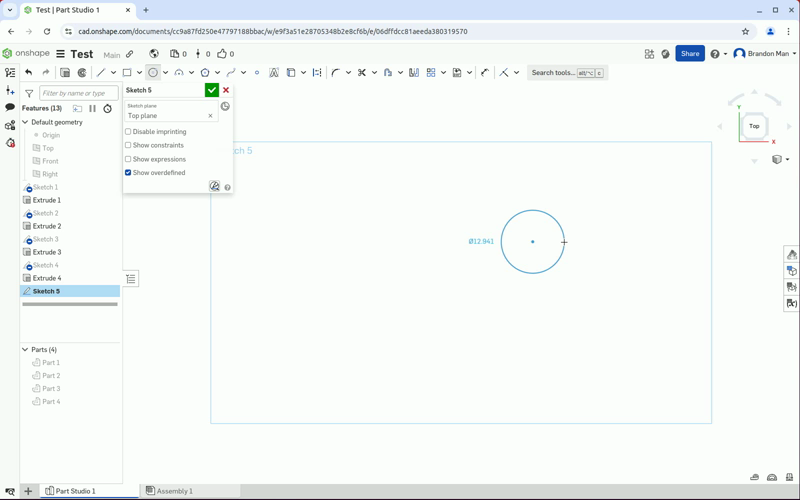
click(564, 241)
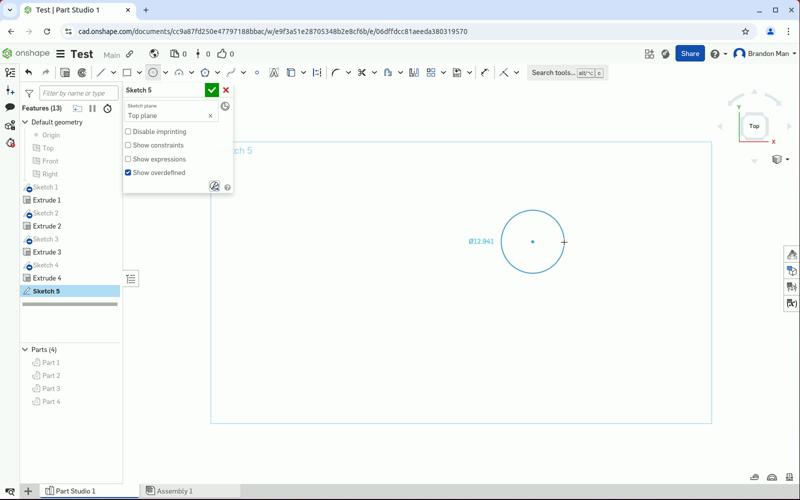
key(esc)
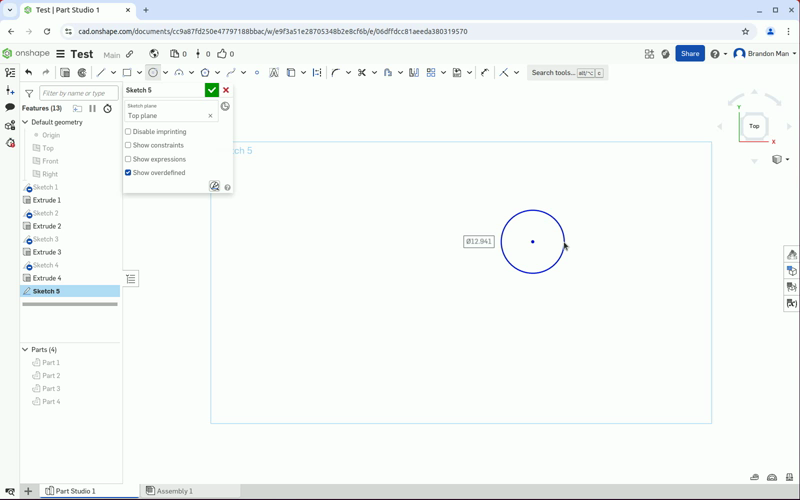
key(c)
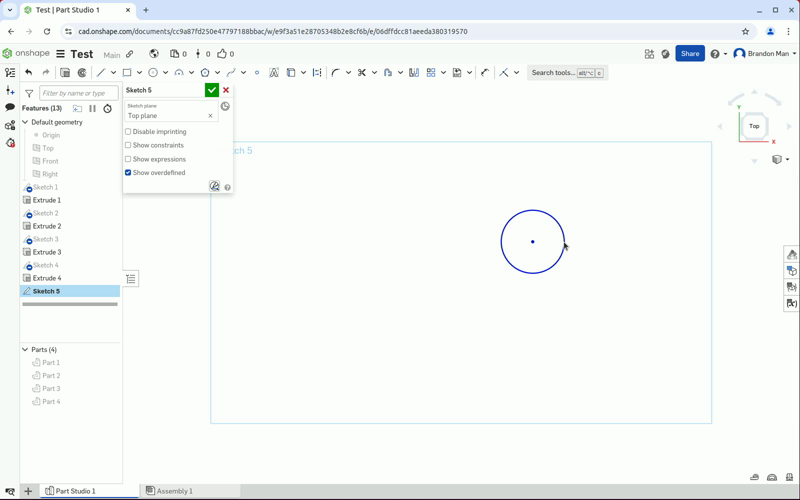
key_down(shift)
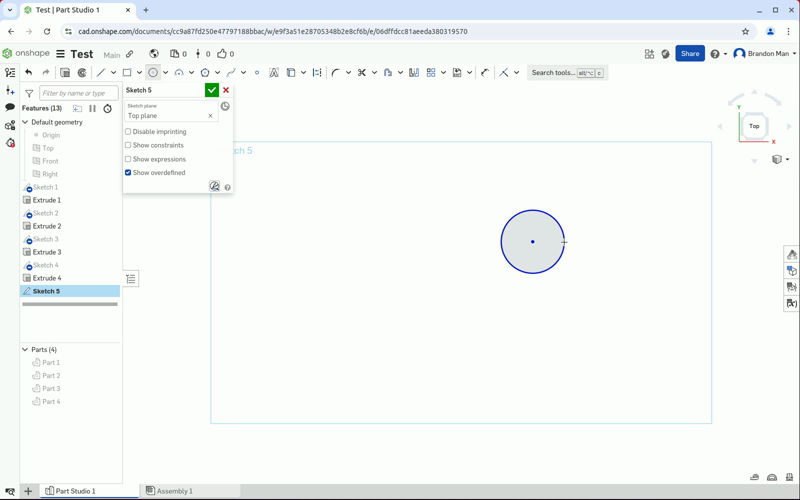
mouse_move(532, 241)
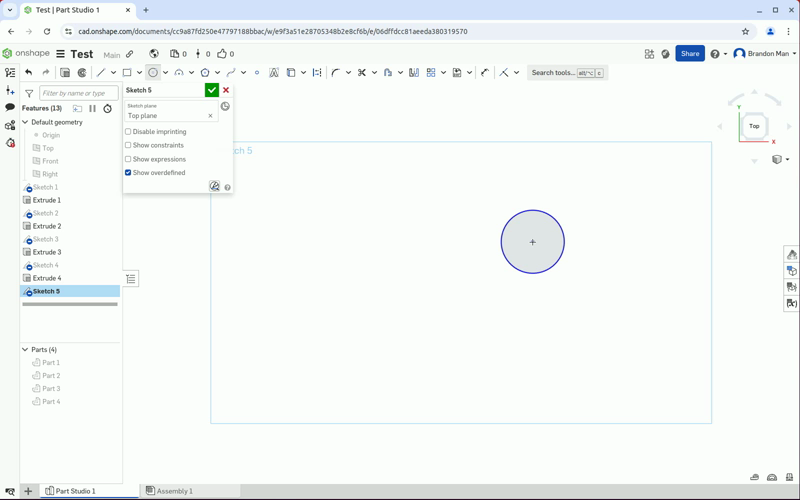
click(532, 241)
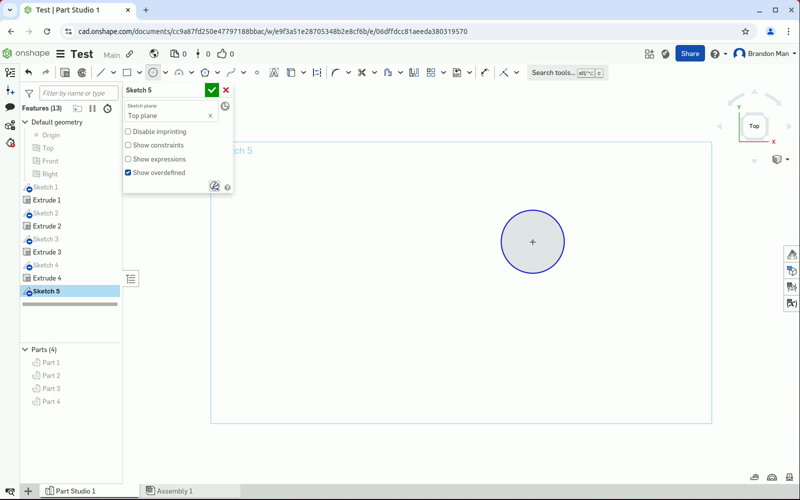
key_up(shift)
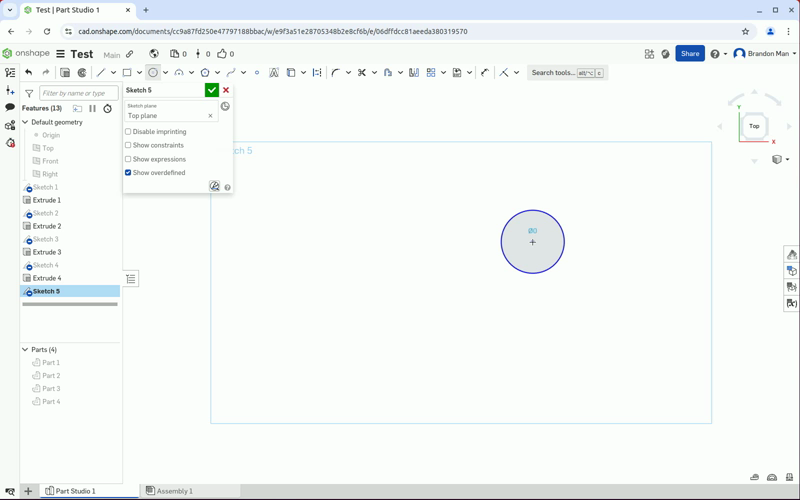
mouse_move(558, 241)
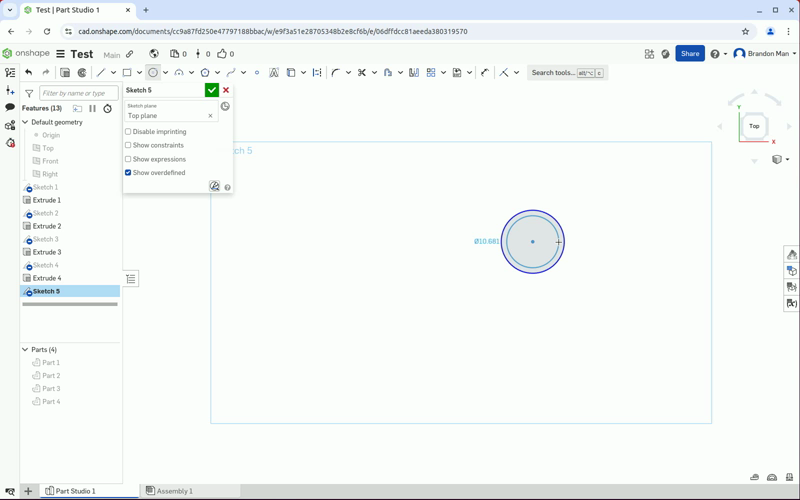
click(558, 241)
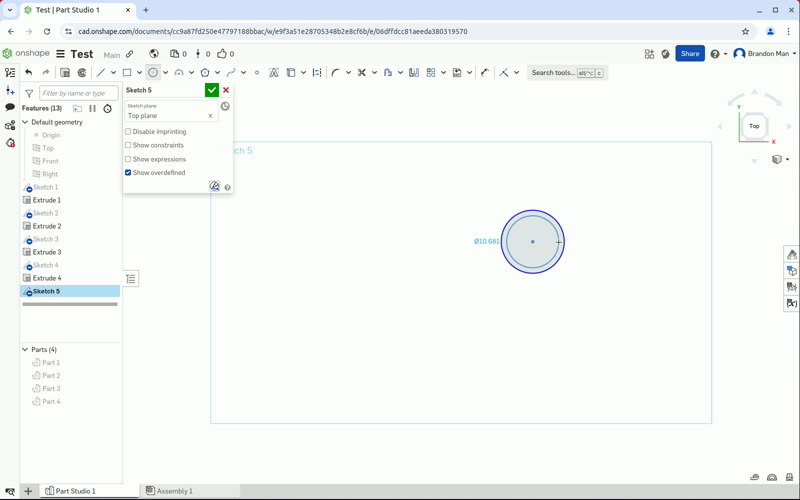
key(esc)
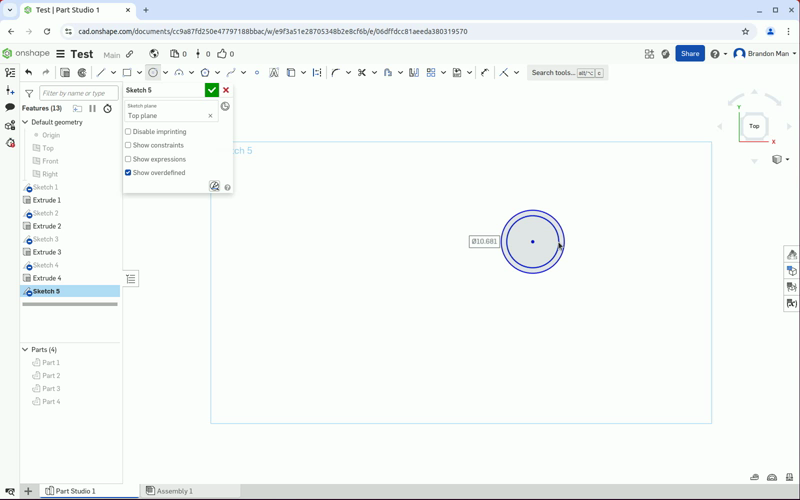
mouse_move(512, 261)
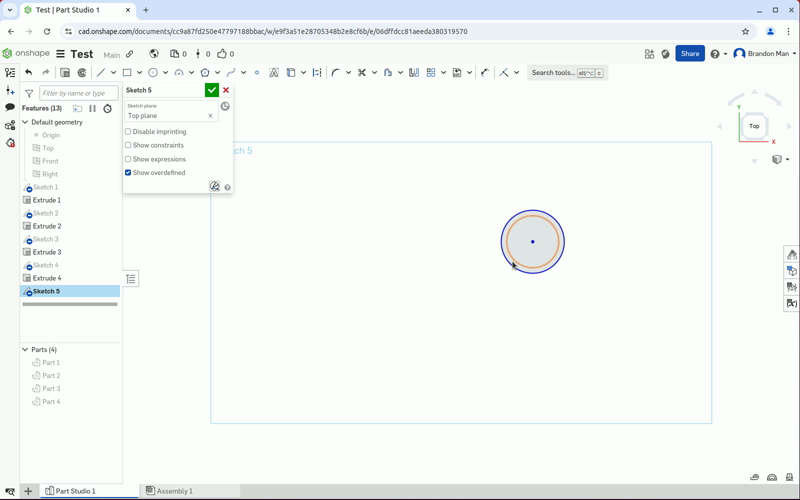
scroll(6)
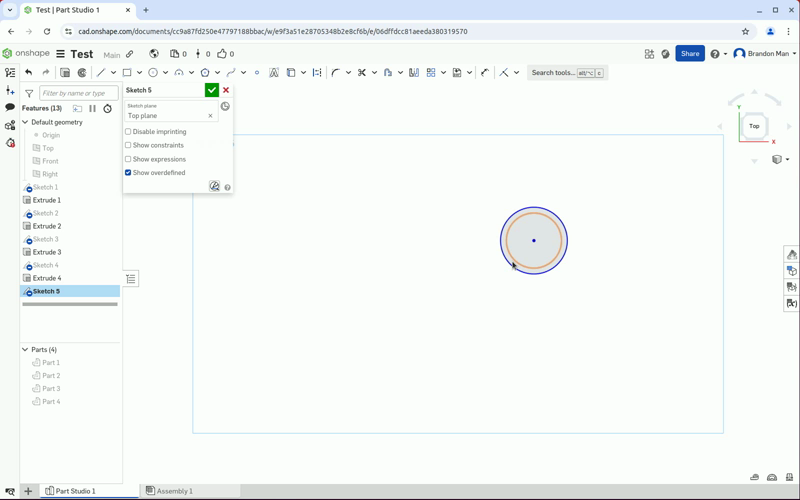
scroll(6)
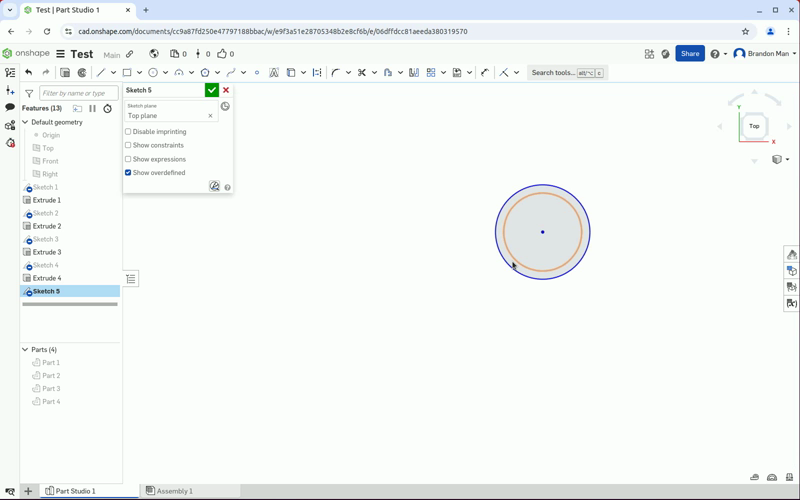
scroll(6)
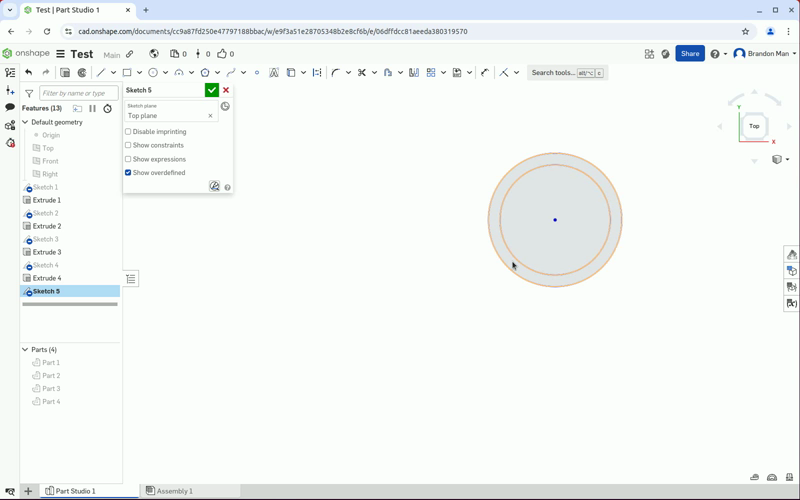
scroll(6)
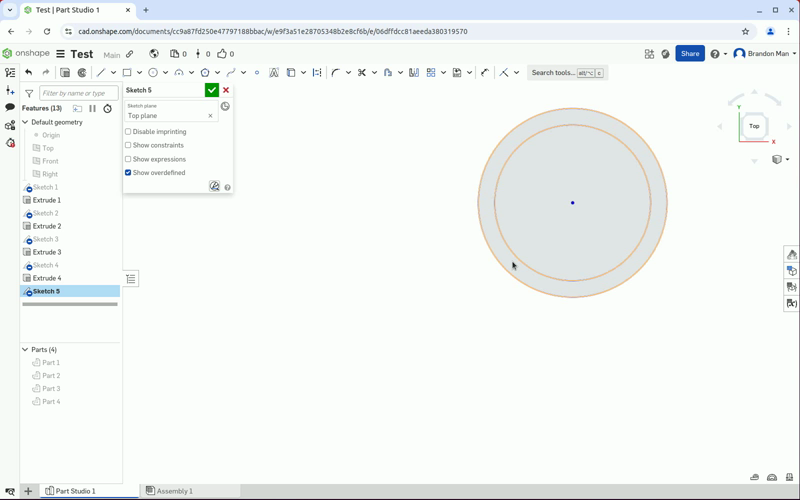
scroll(6)
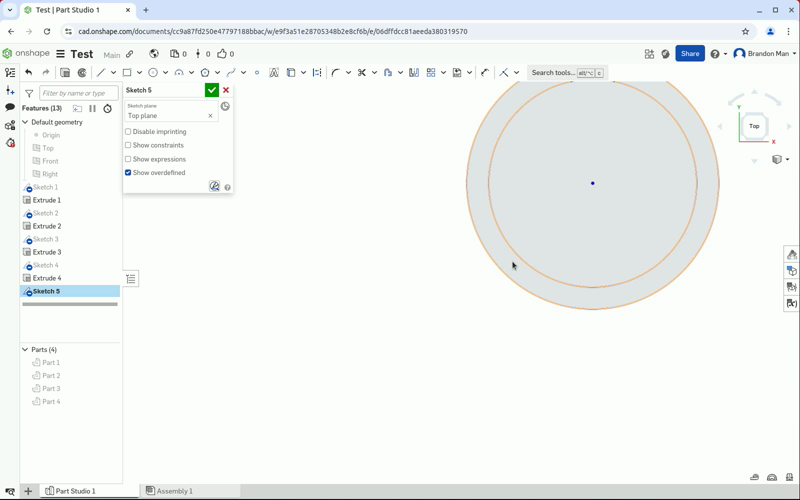
scroll(6)
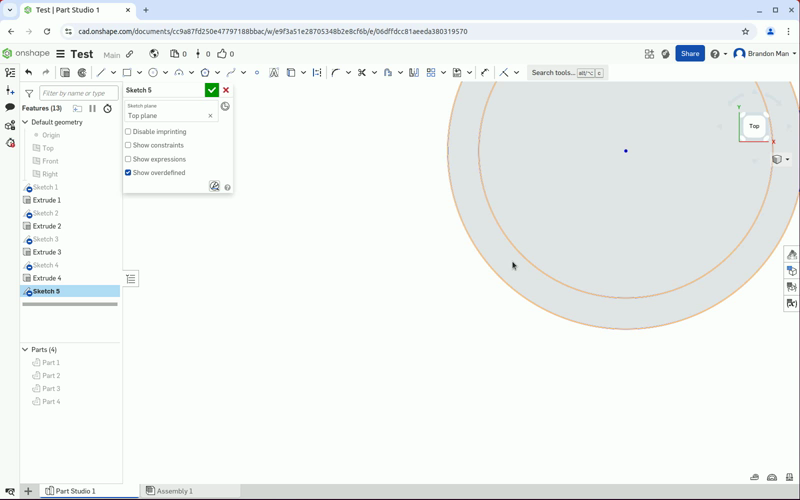
scroll(6)
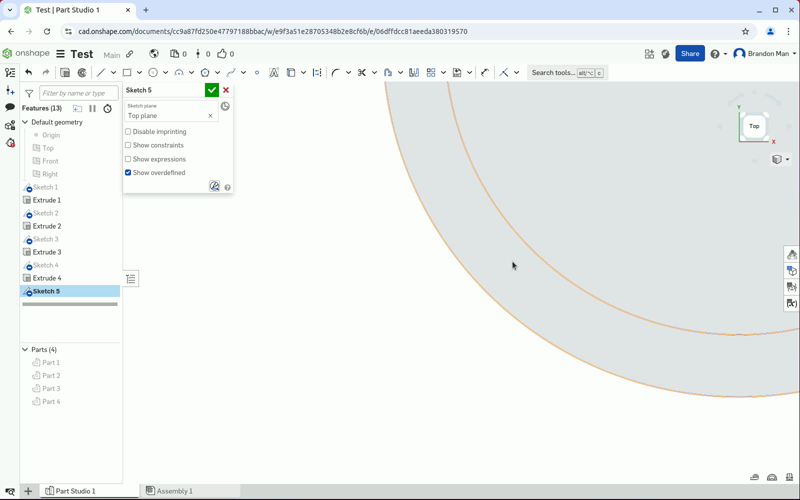
click(512, 261)
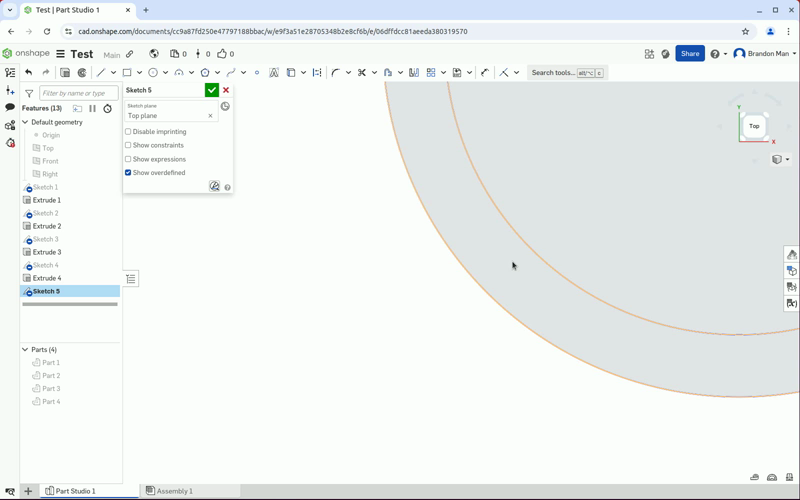
scroll(-6)
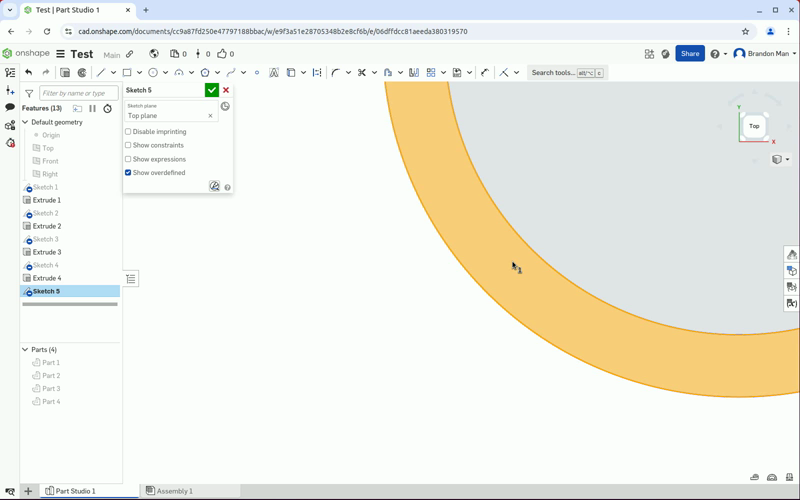
scroll(-6)
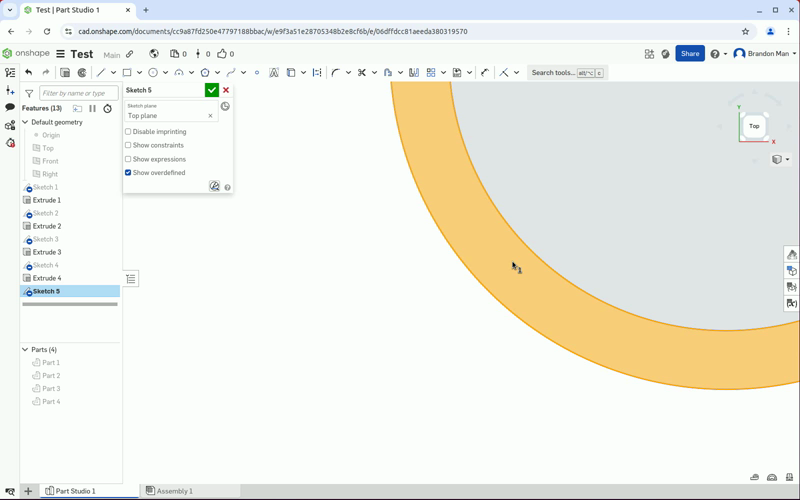
scroll(-6)
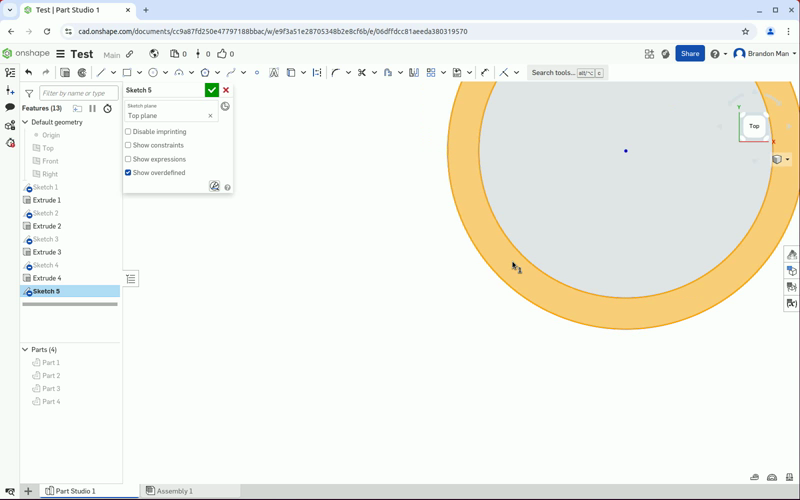
scroll(-6)
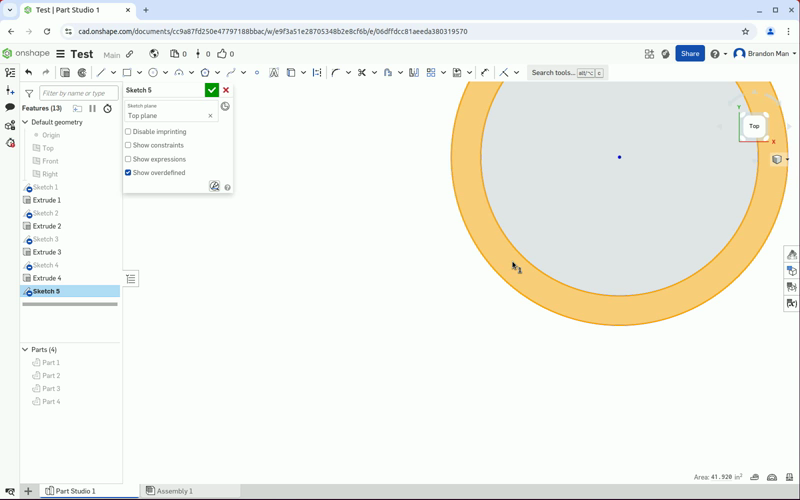
scroll(-6)
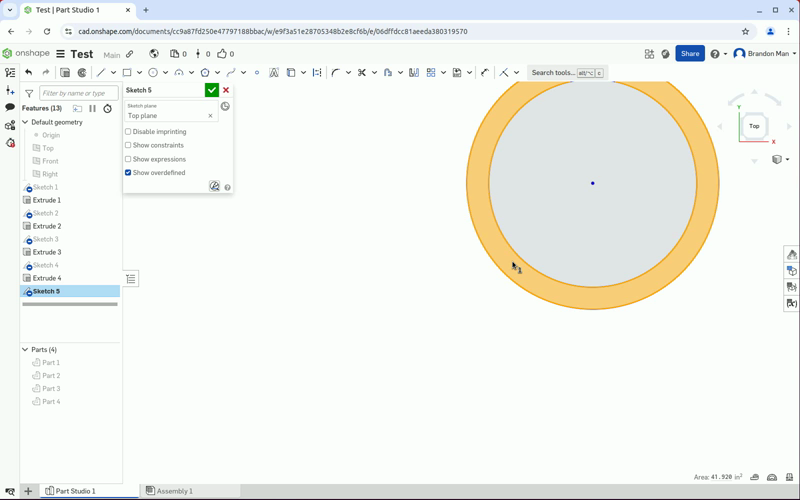
scroll(-6)
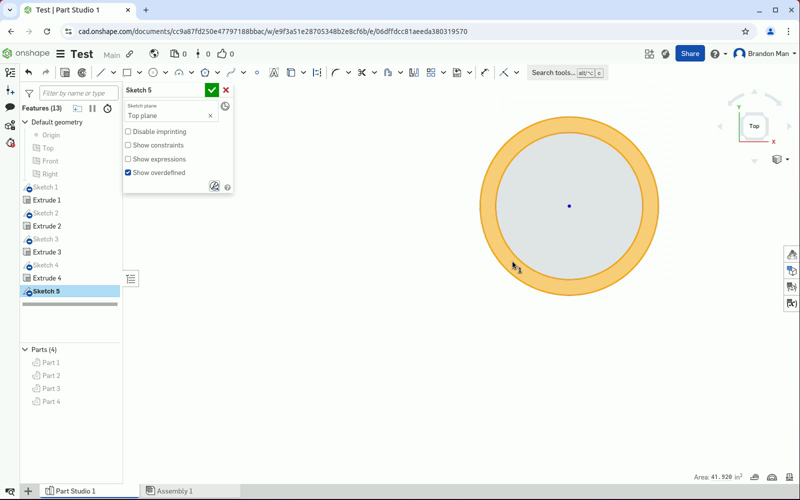
scroll(-6)
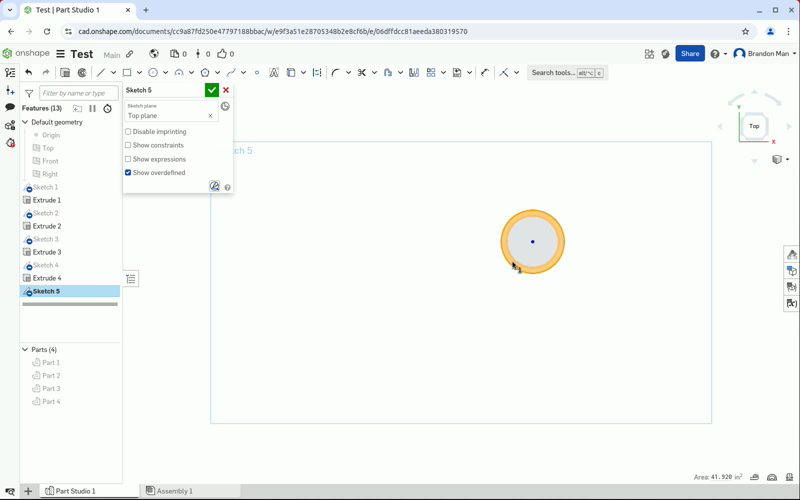
mouse_move(73, 352)
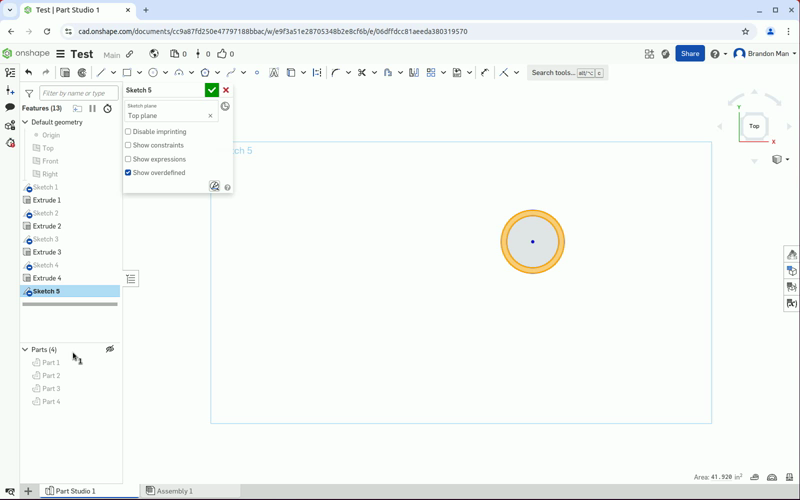
key(shift+y)
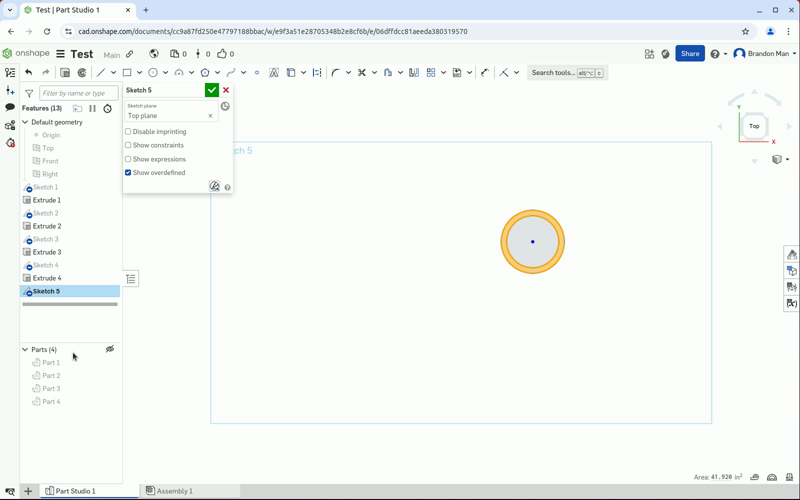
key(shift+e)
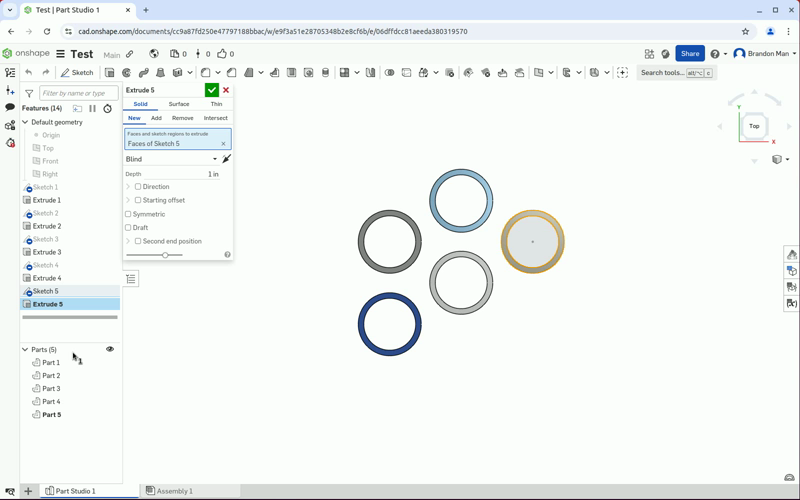
mouse_move(143, 106)
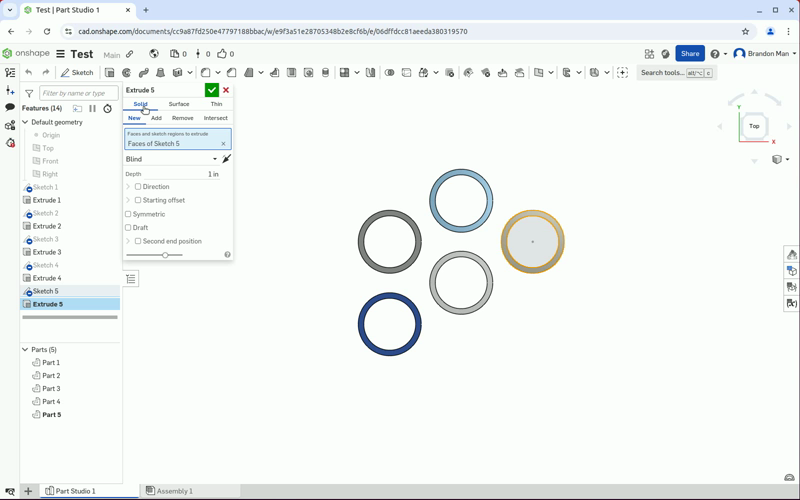
click(143, 106)
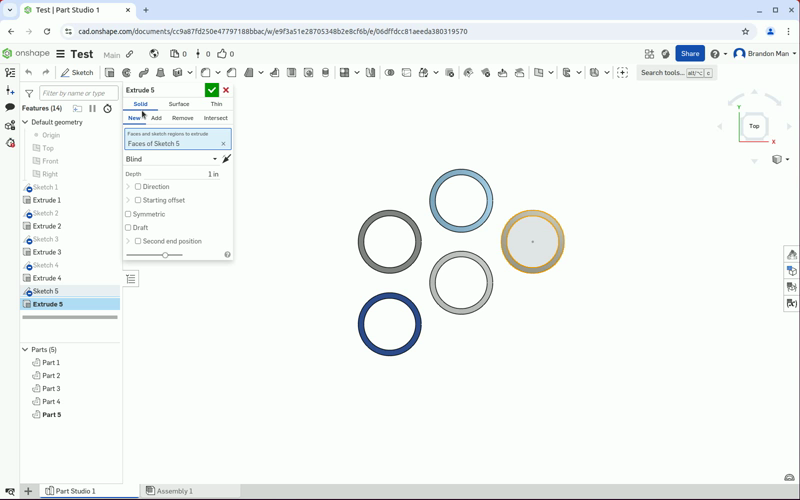
mouse_move(137, 120)
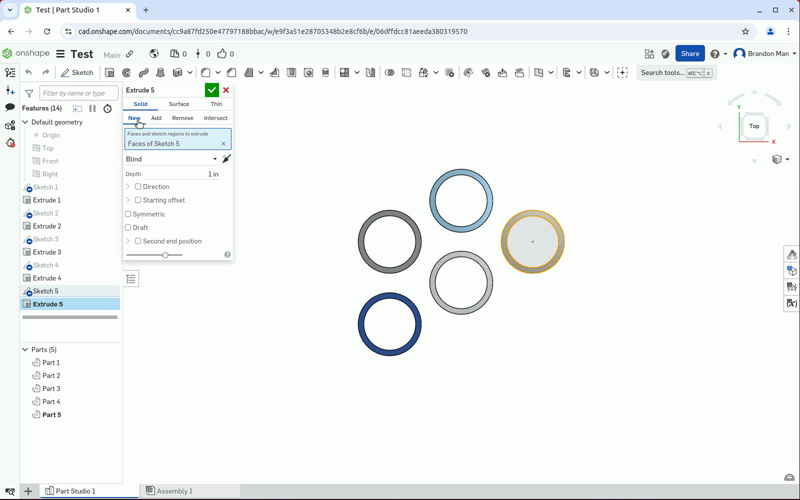
click(137, 120)
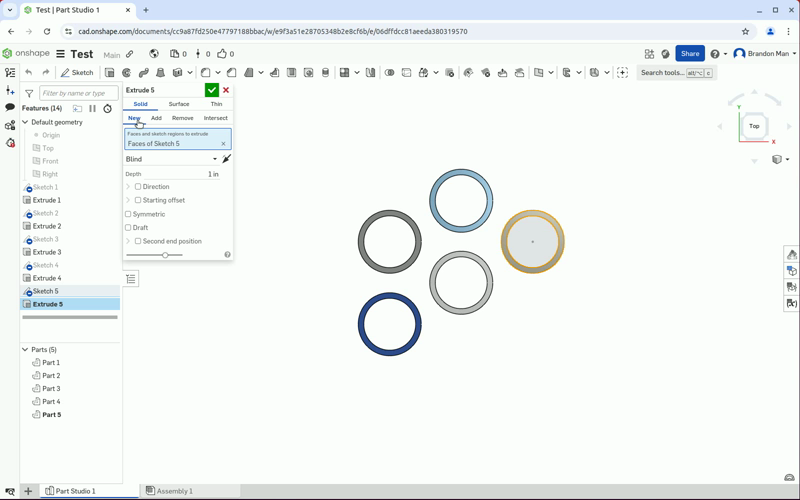
key(tab, 4)
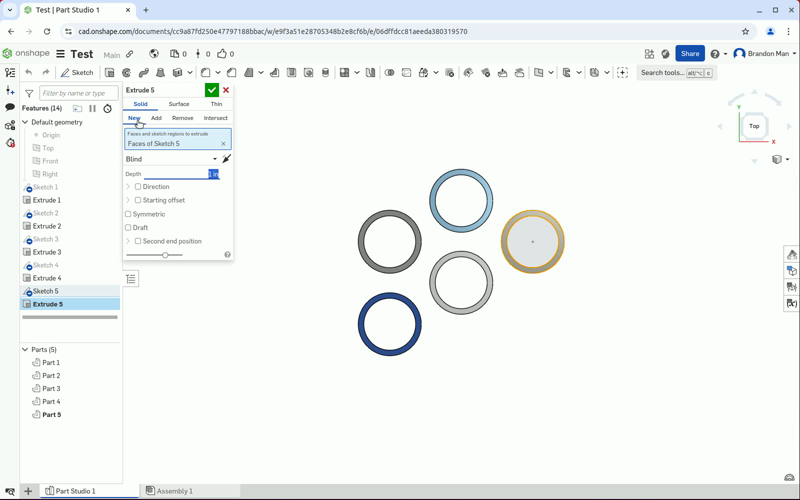
text(3.37)
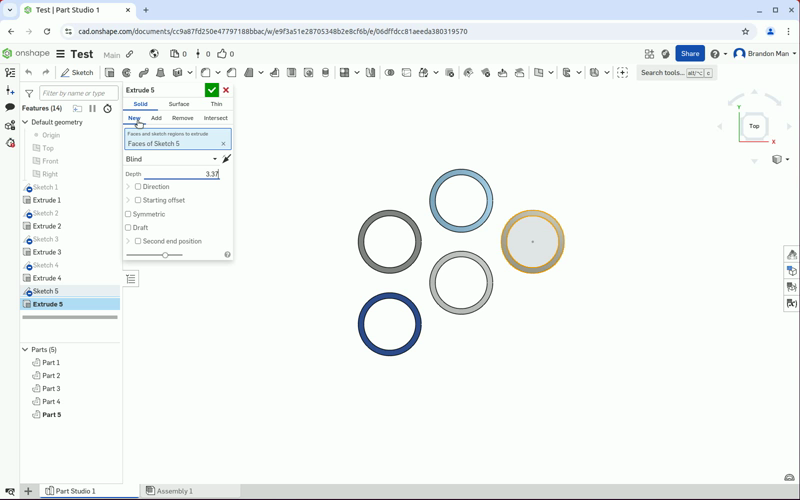
key(enter)
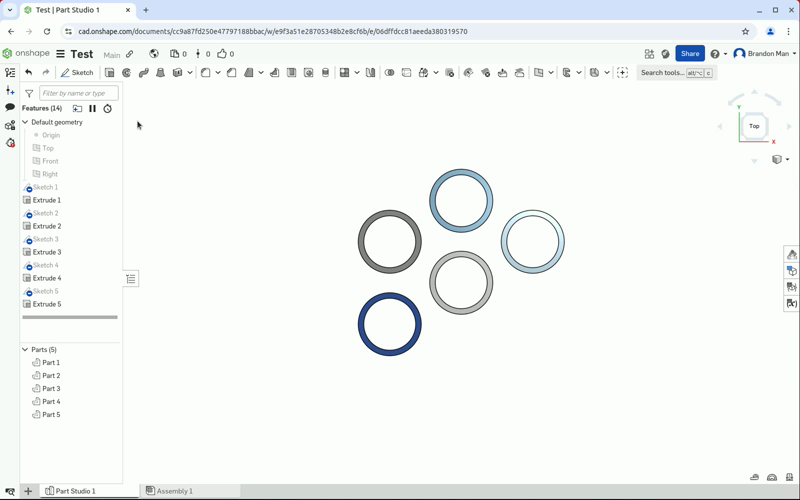
key(shift+h)
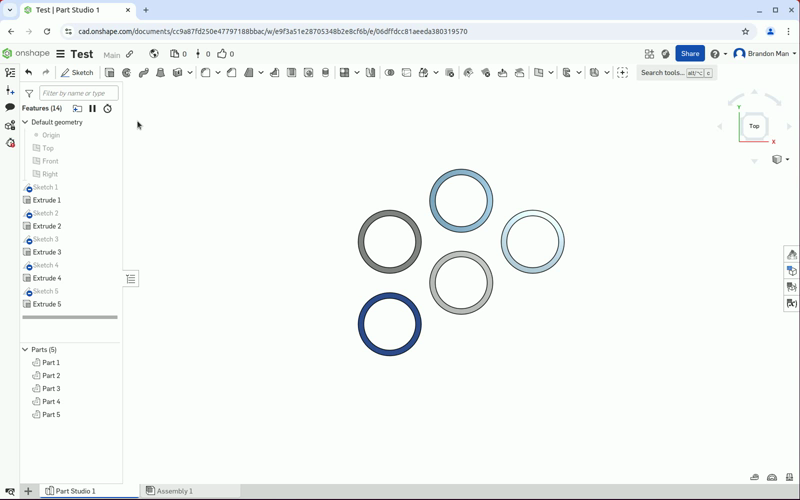
key(shift+h)
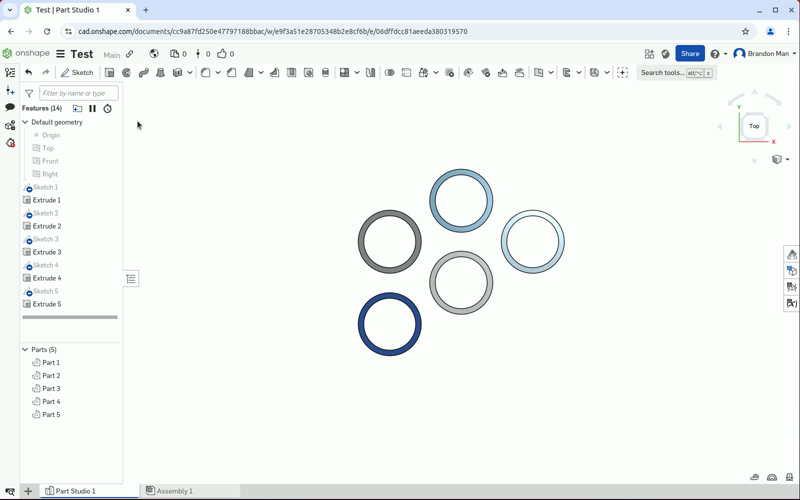
mouse_move(73, 189)
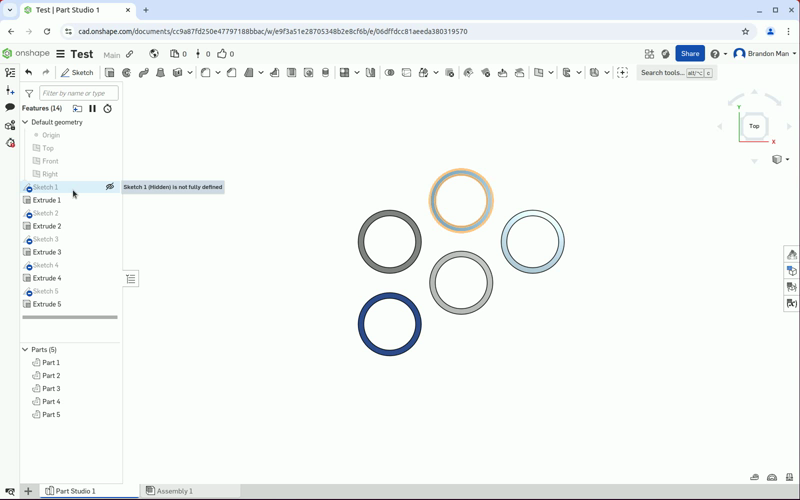
click(73, 189)
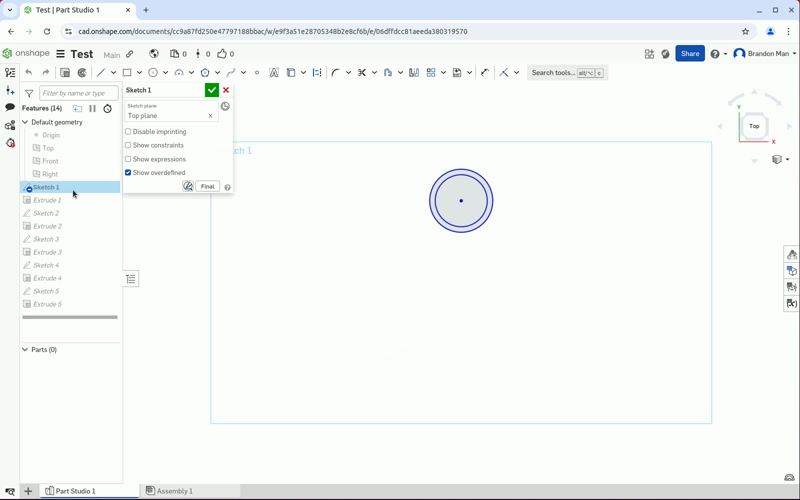
mouse_move(229, 92)
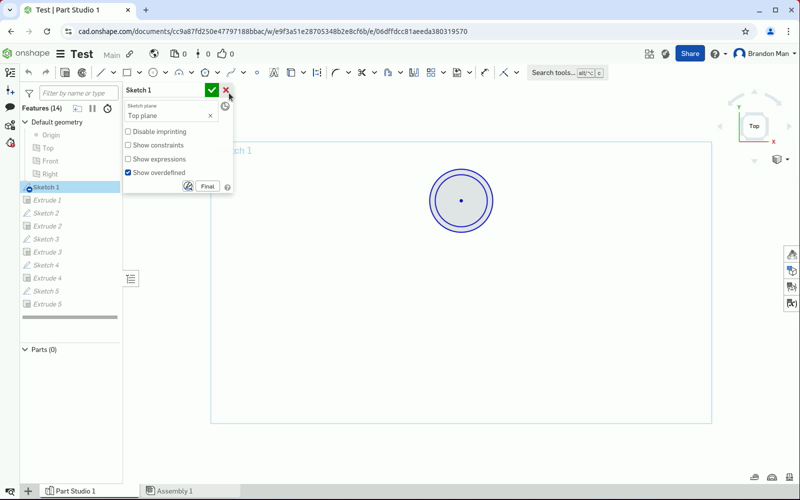
click(229, 92)
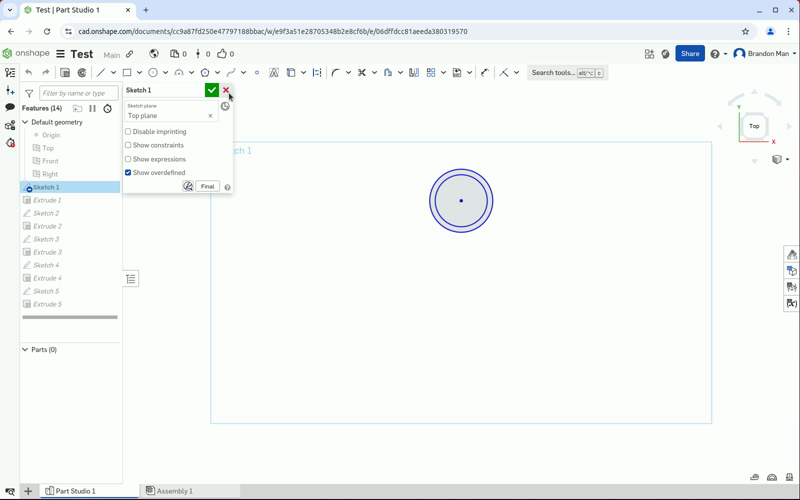
key(shift+s)
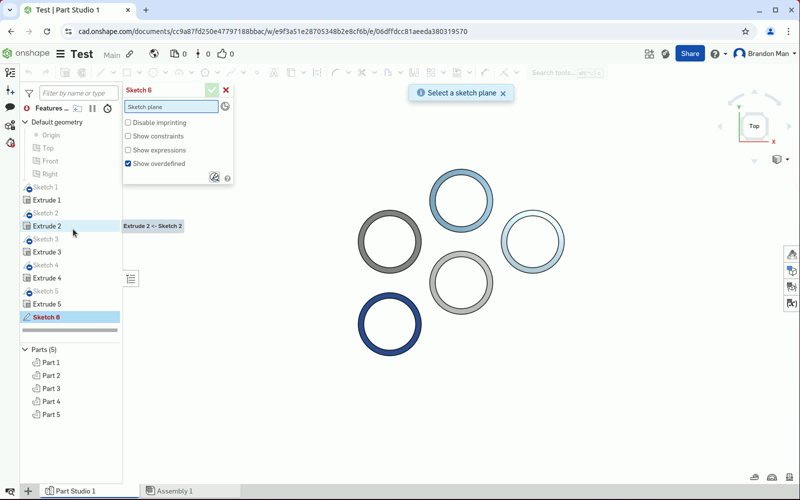
scroll(3)
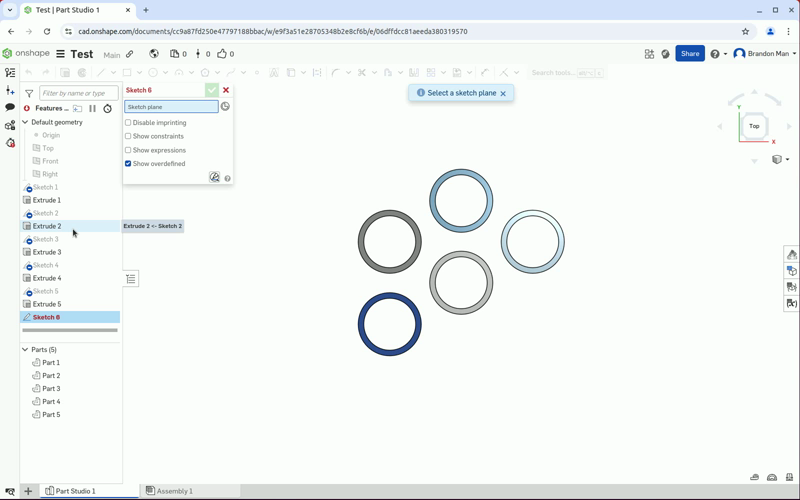
mouse_move(73, 150)
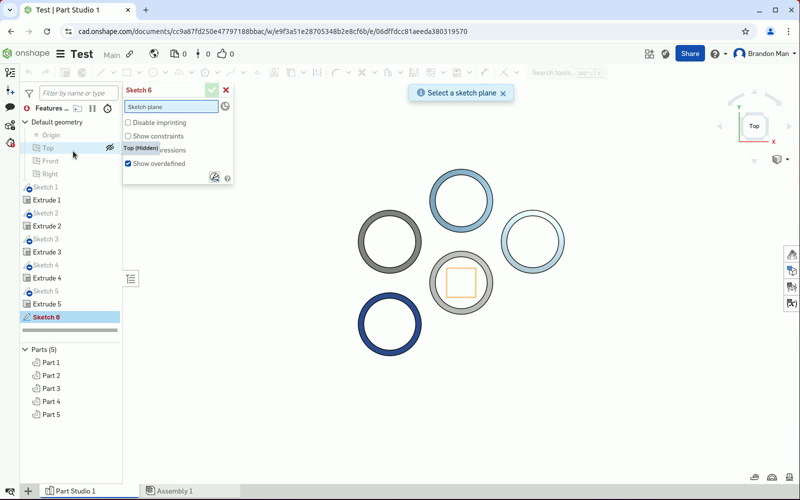
click(73, 150)
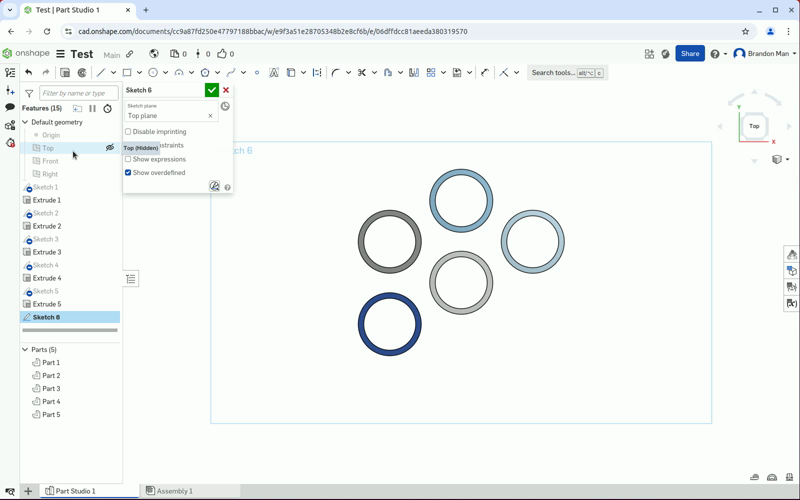
mouse_move(73, 352)
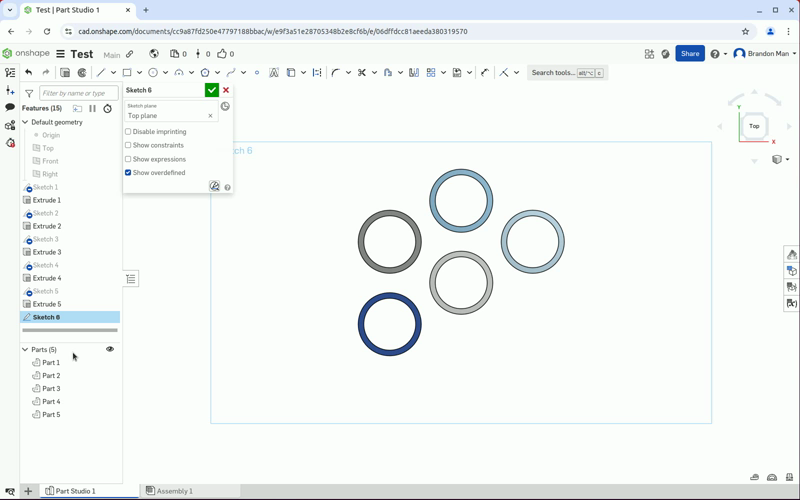
key(y)
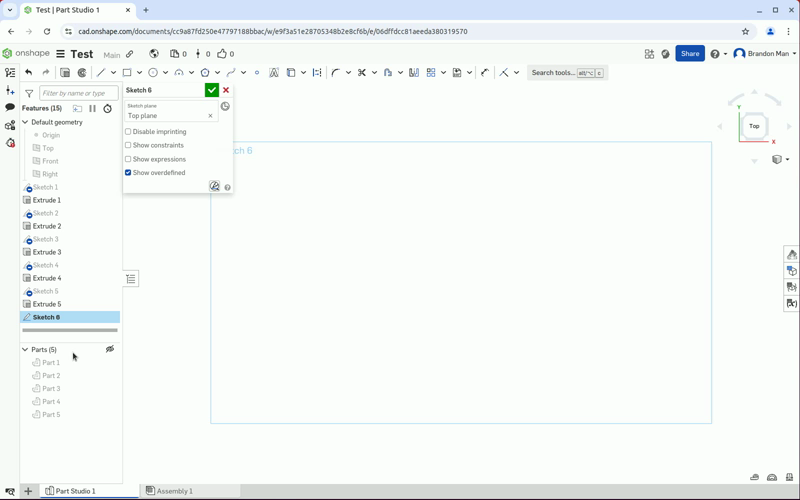
key(c)
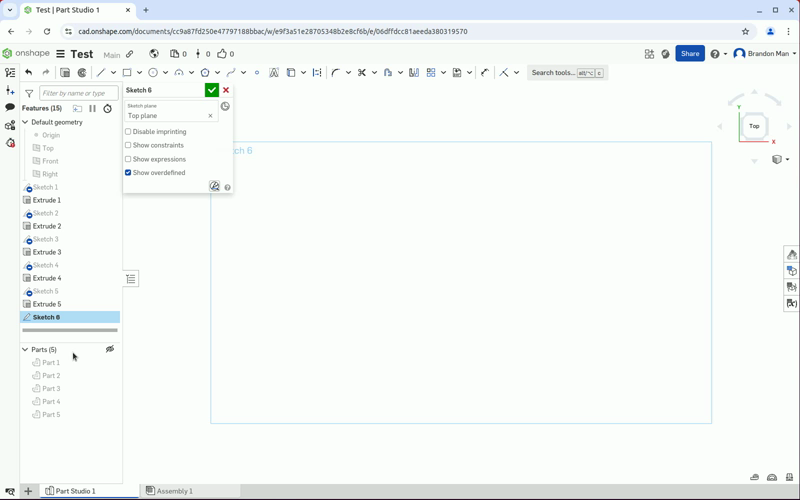
key_down(shift)
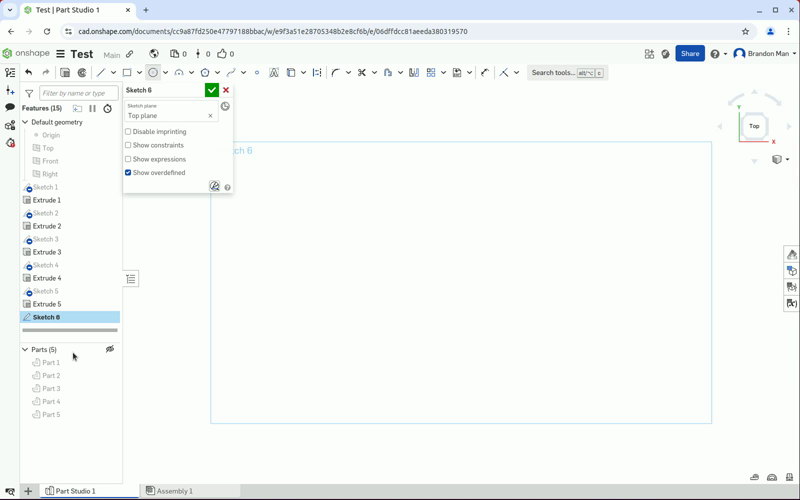
mouse_move(532, 324)
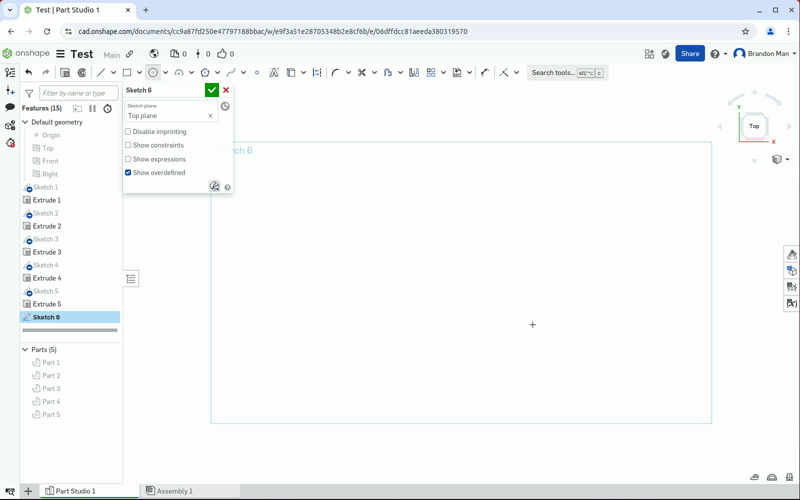
click(532, 324)
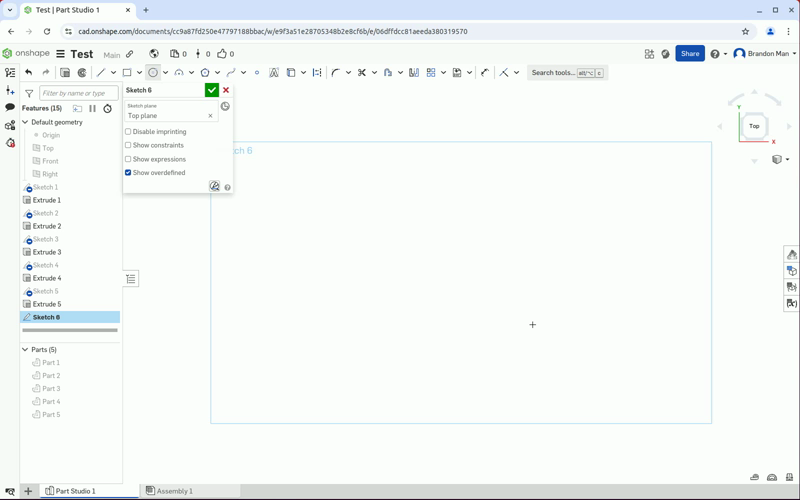
key_up(shift)
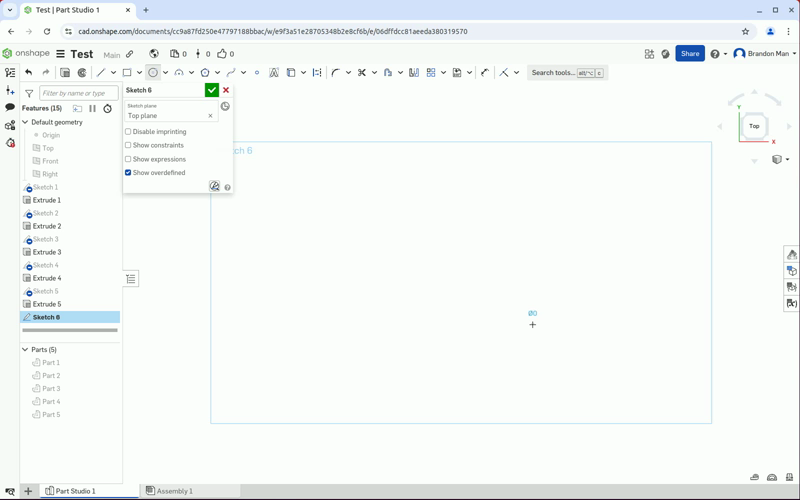
mouse_move(564, 324)
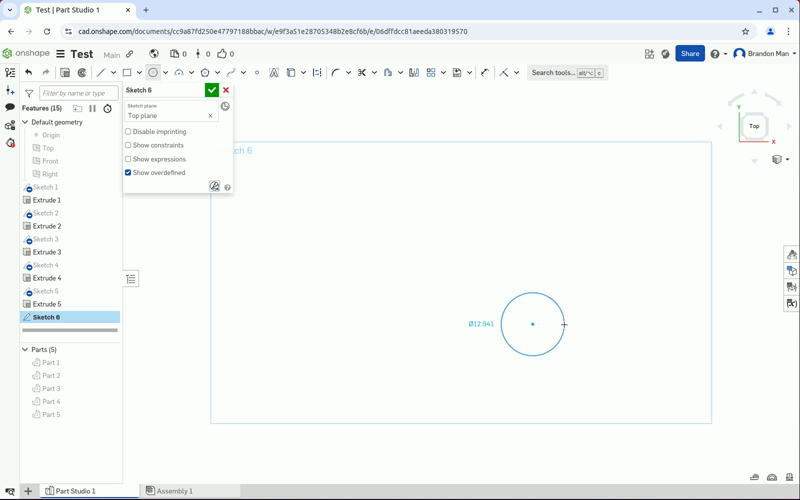
click(564, 324)
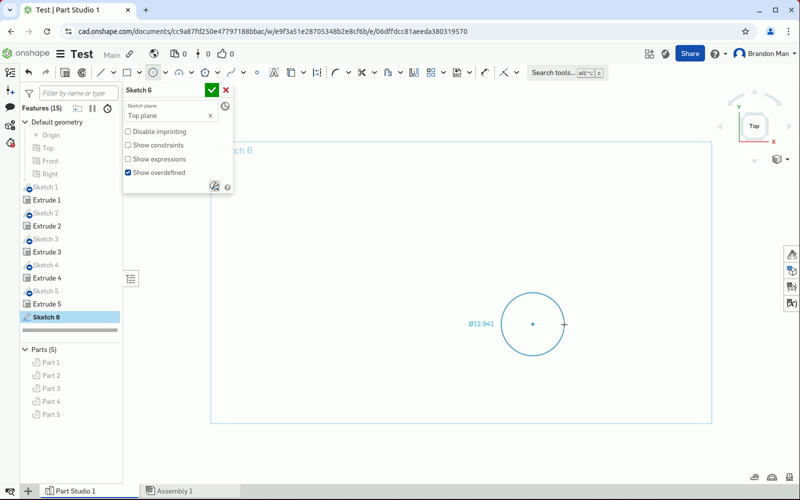
key(esc)
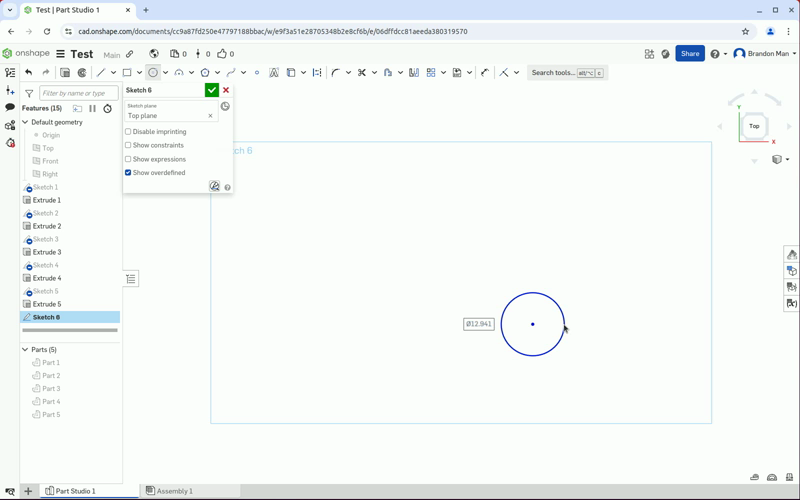
key(c)
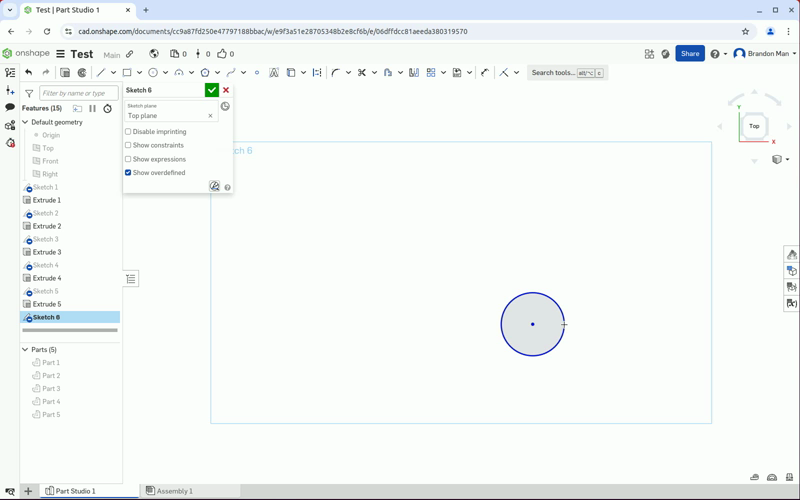
key_down(shift)
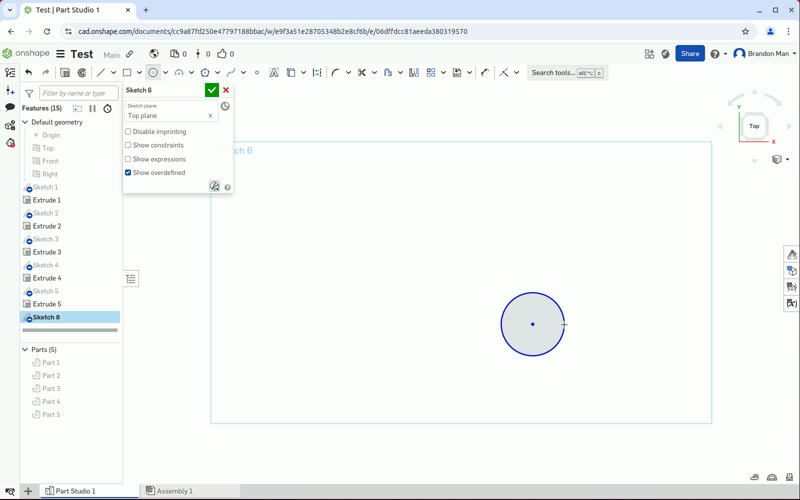
mouse_move(532, 324)
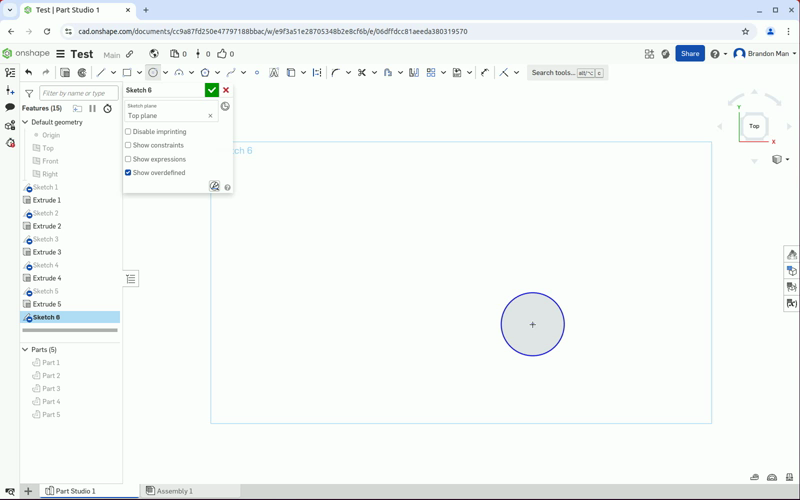
click(532, 324)
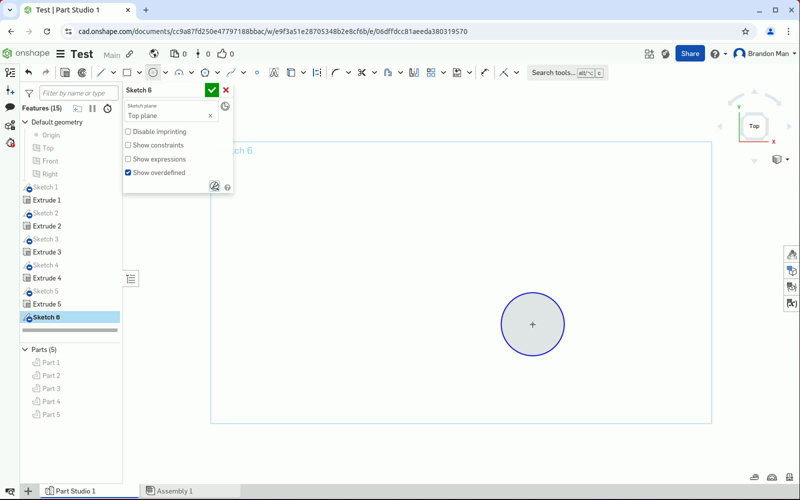
key_up(shift)
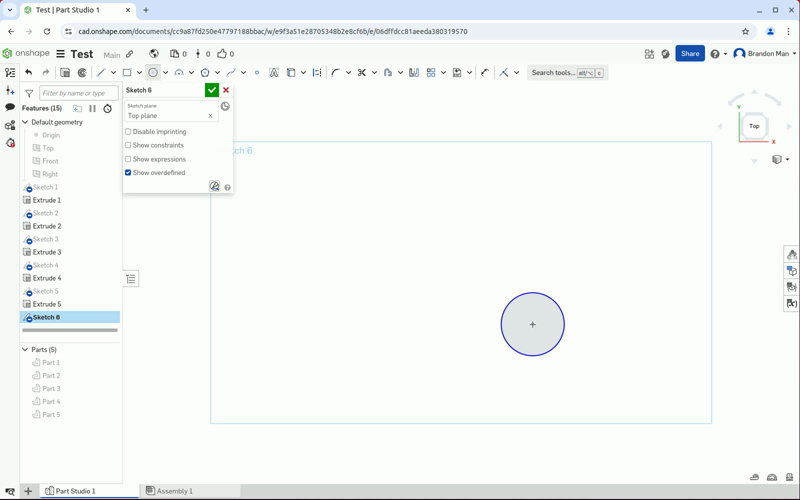
mouse_move(558, 324)
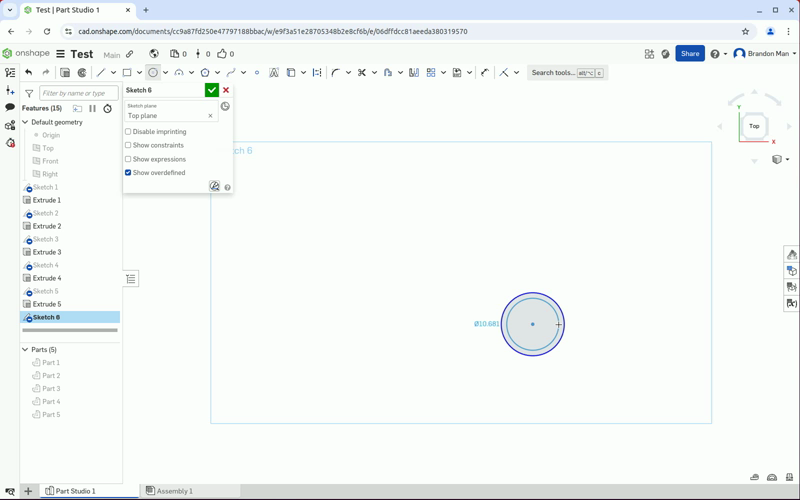
click(558, 324)
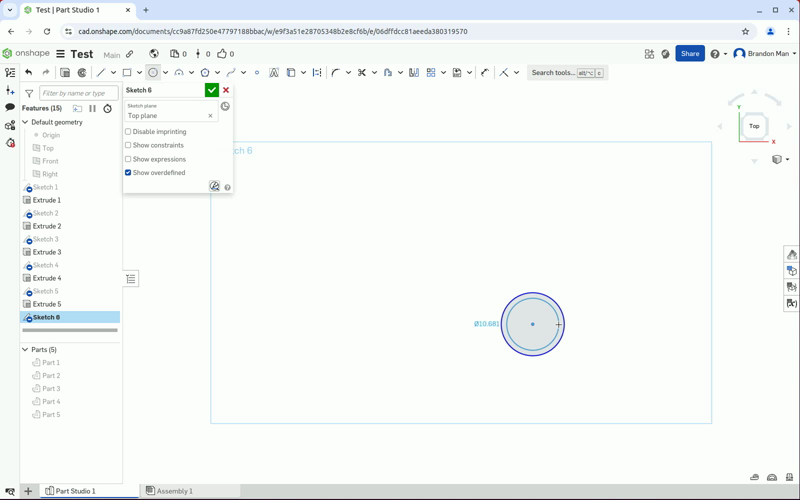
key(esc)
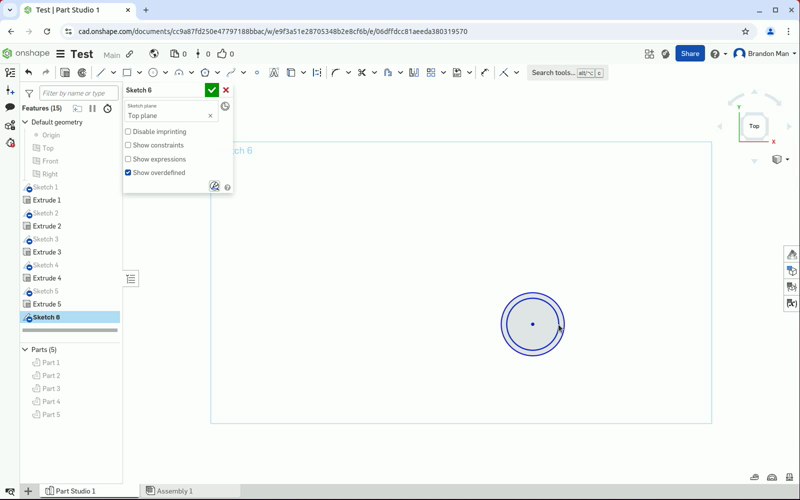
mouse_move(560, 321)
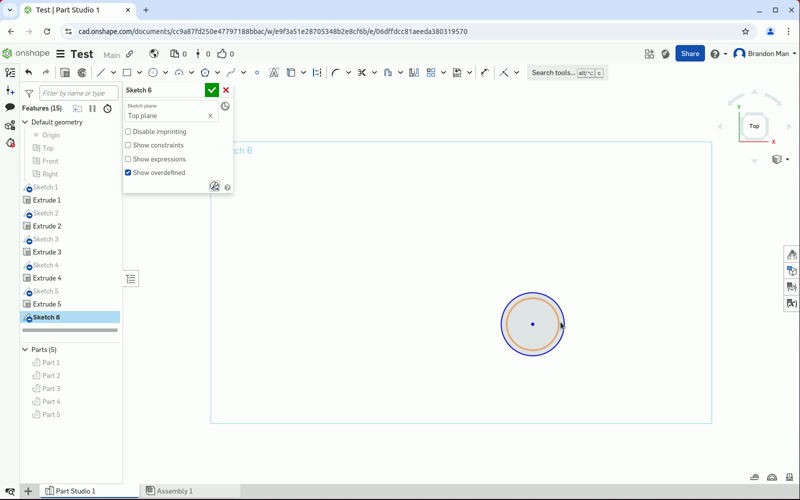
scroll(6)
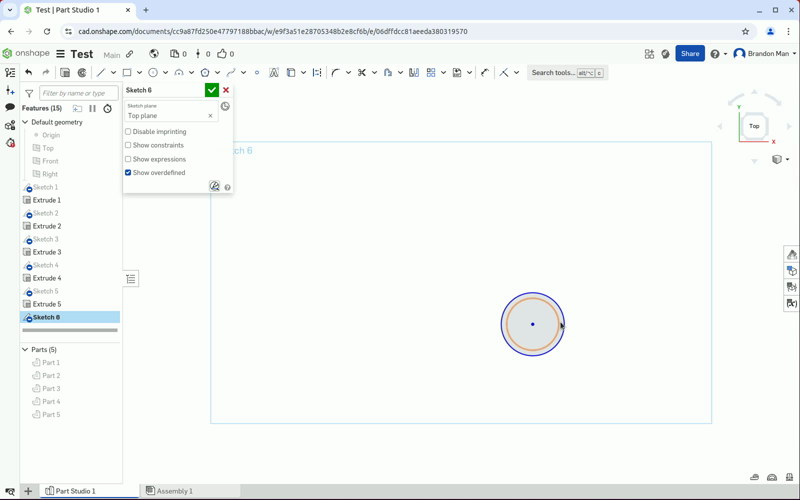
scroll(6)
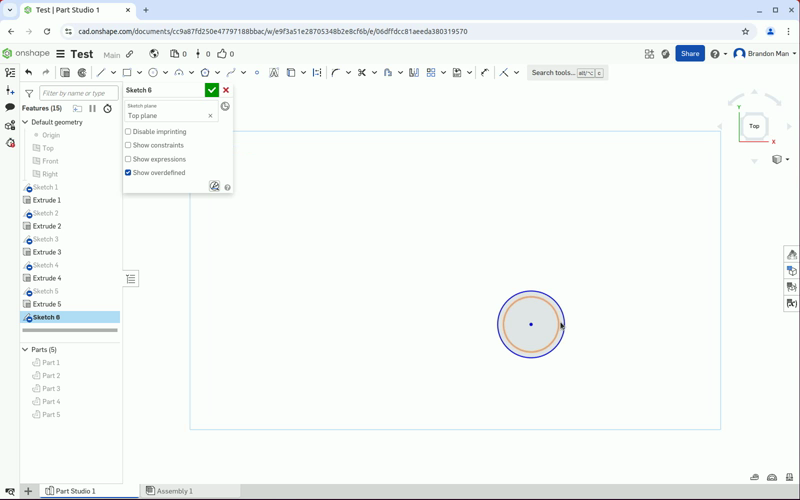
scroll(6)
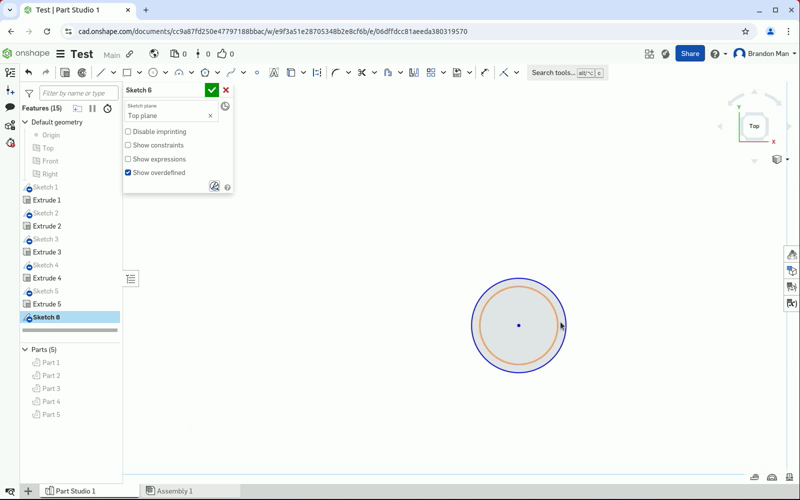
scroll(6)
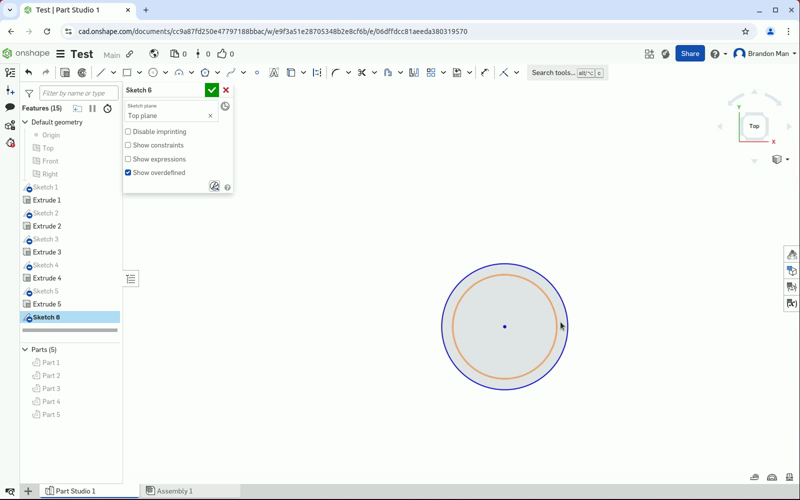
scroll(6)
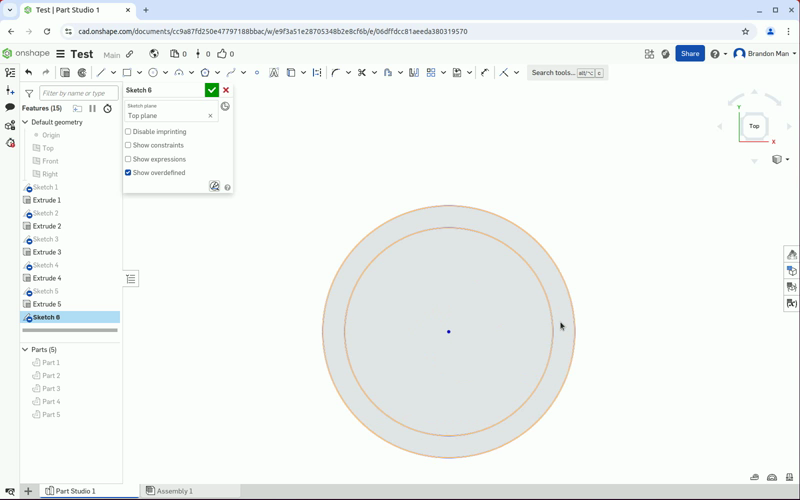
scroll(6)
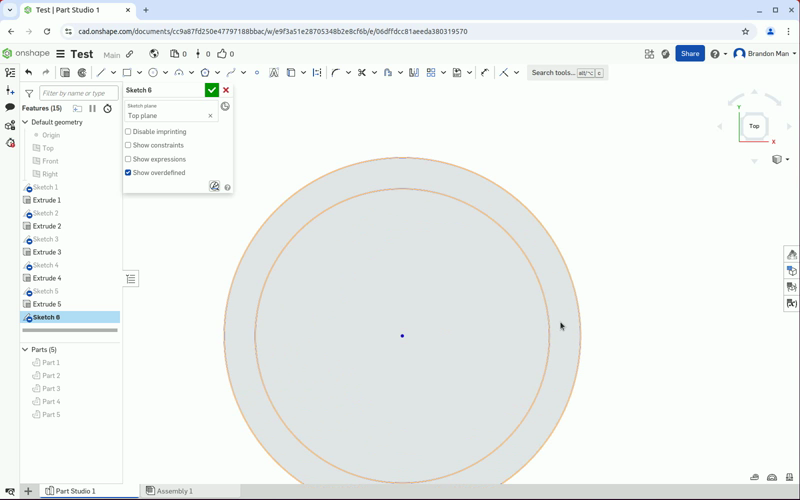
scroll(6)
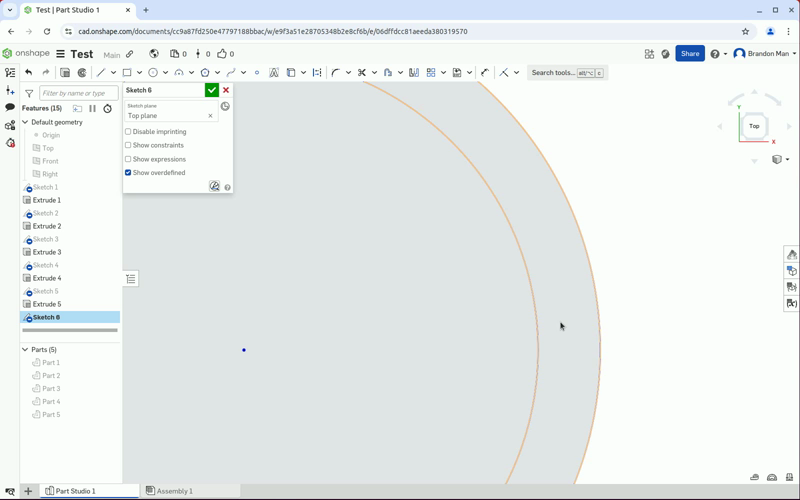
click(560, 321)
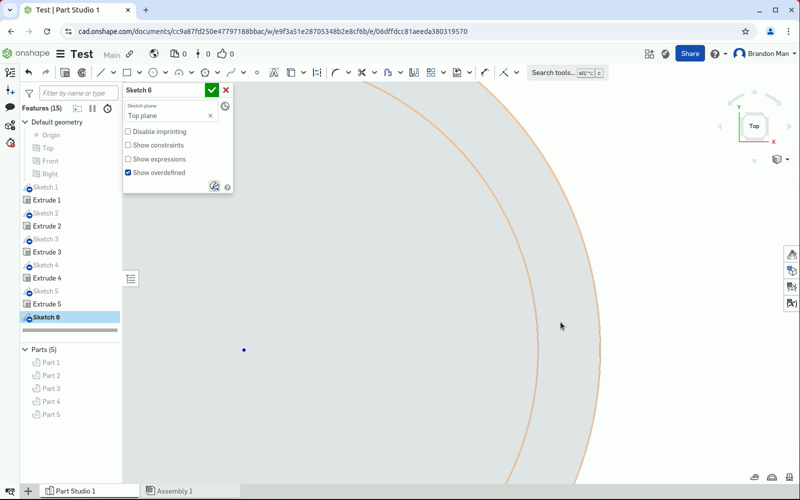
scroll(-6)
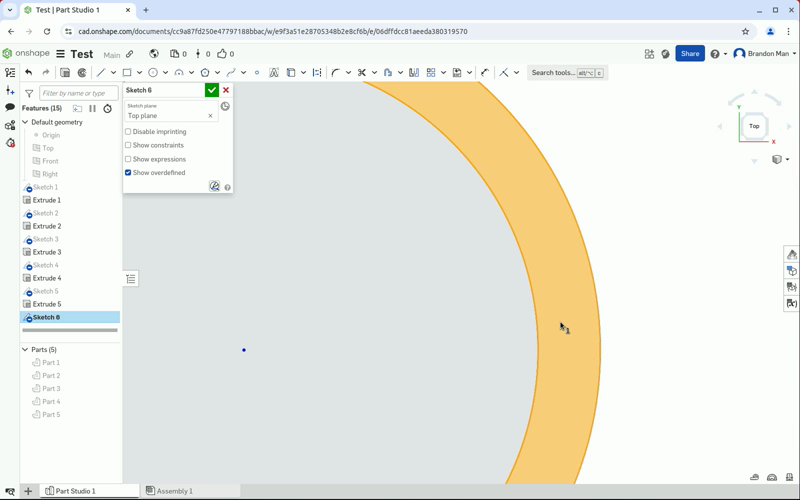
scroll(-6)
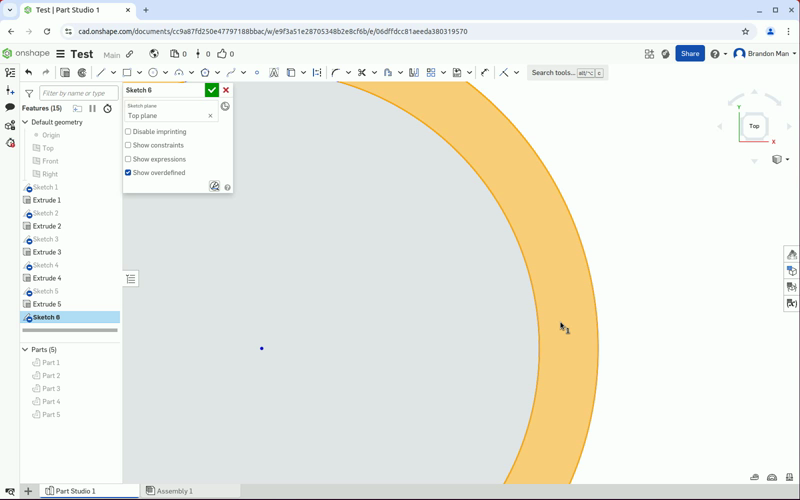
scroll(-6)
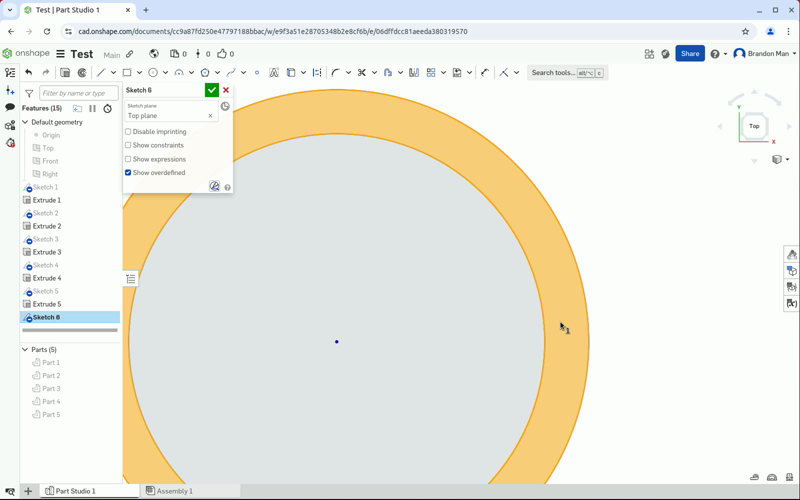
scroll(-6)
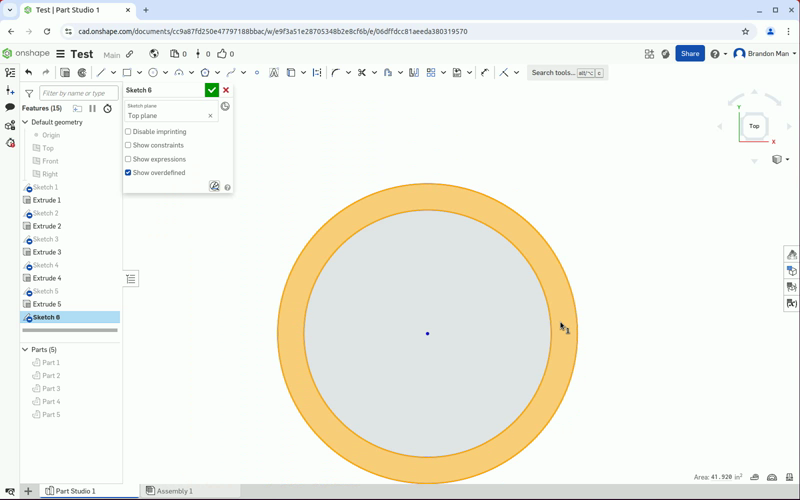
scroll(-6)
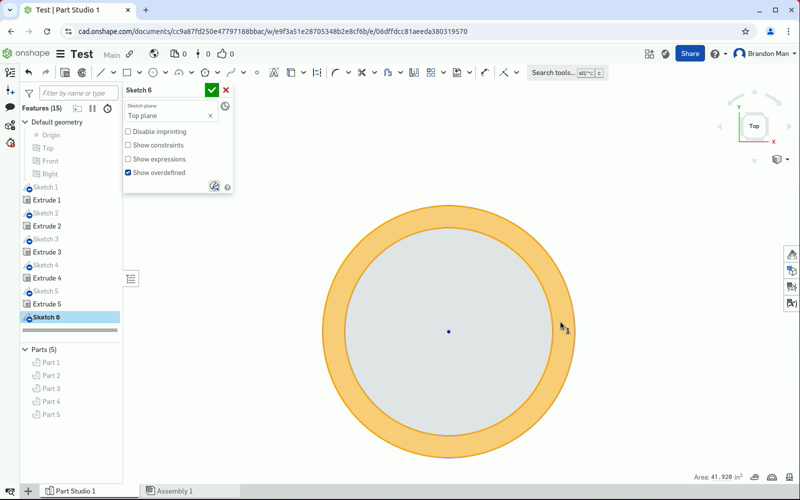
scroll(-6)
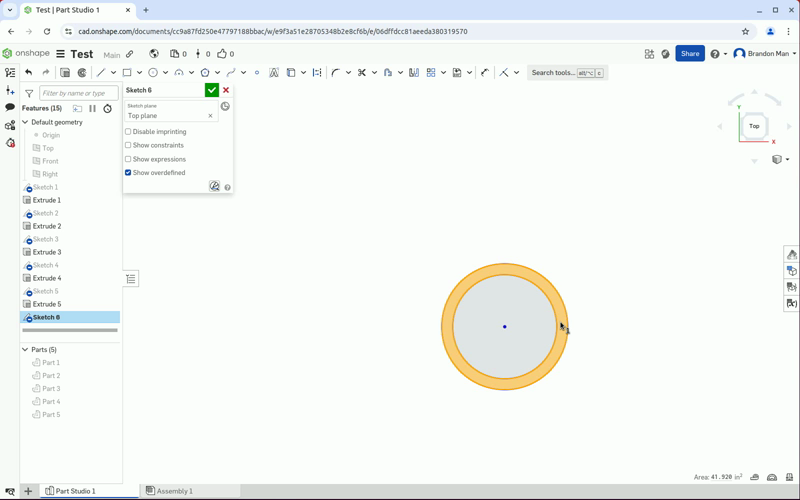
scroll(-6)
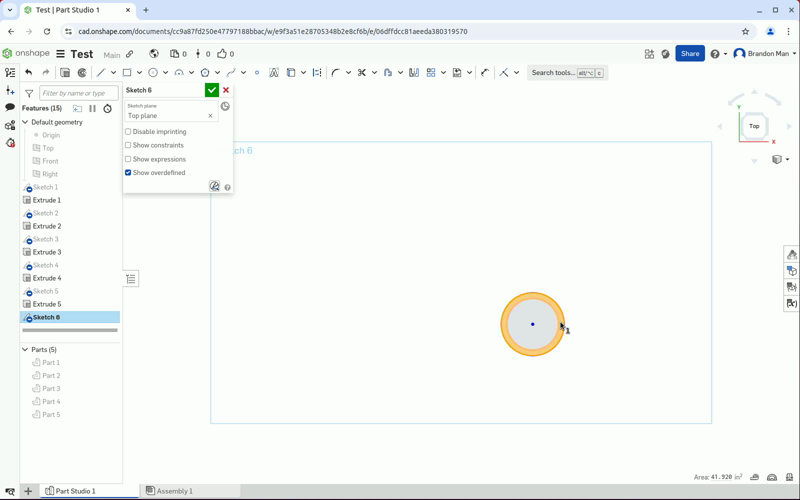
mouse_move(73, 352)
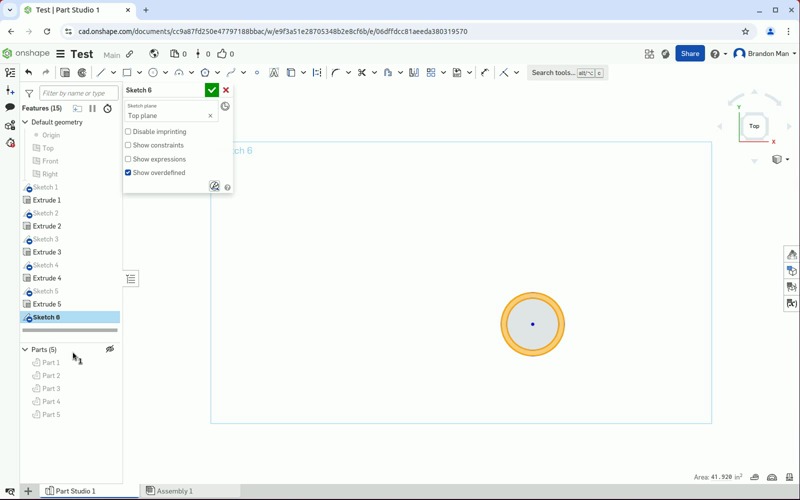
key(shift+y)
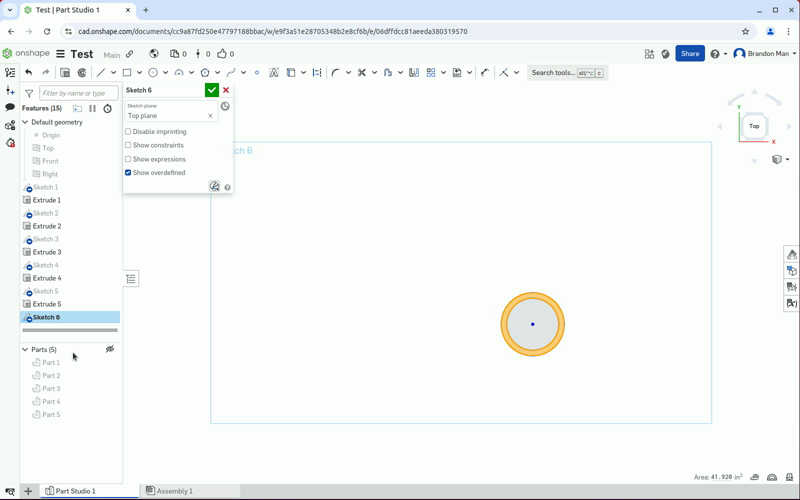
key(shift+e)
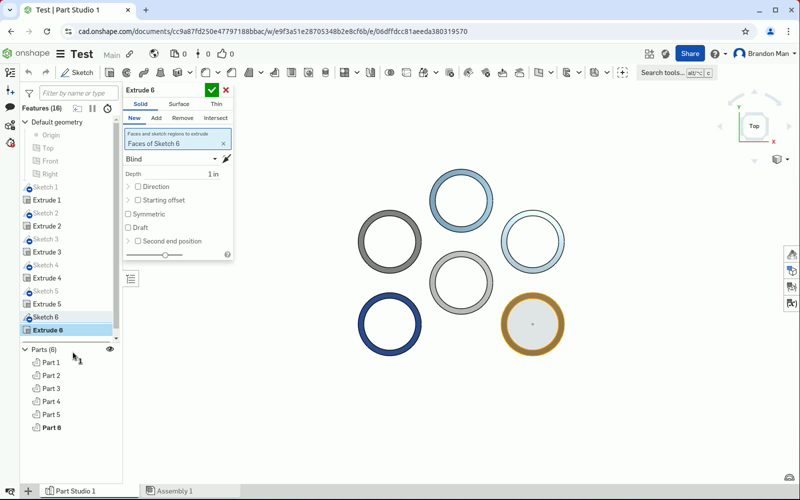
mouse_move(143, 106)
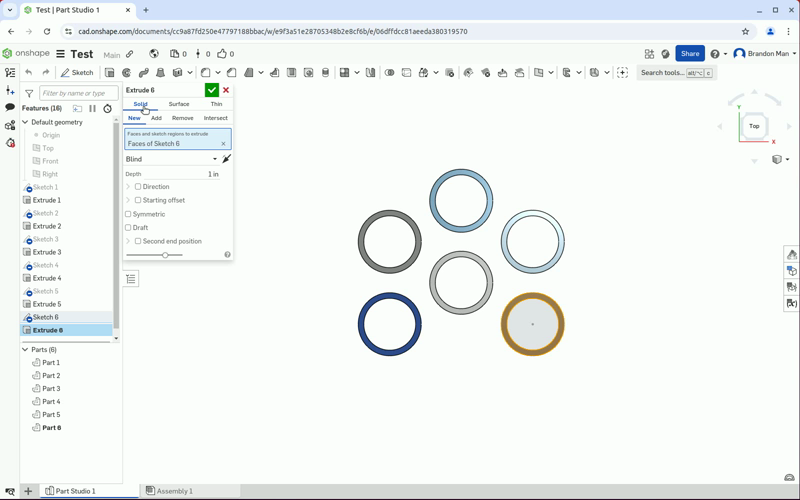
click(143, 106)
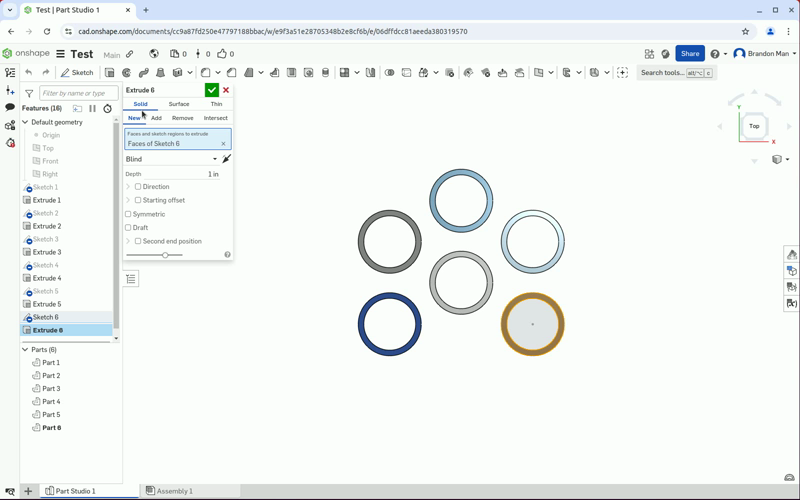
mouse_move(137, 120)
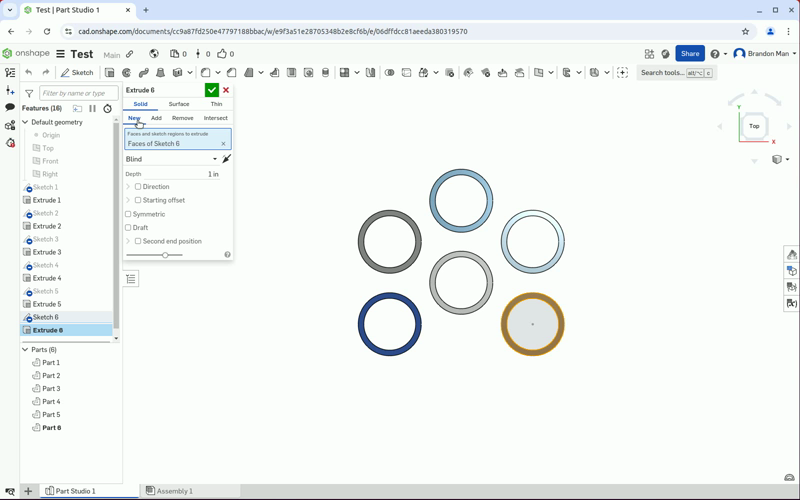
click(137, 120)
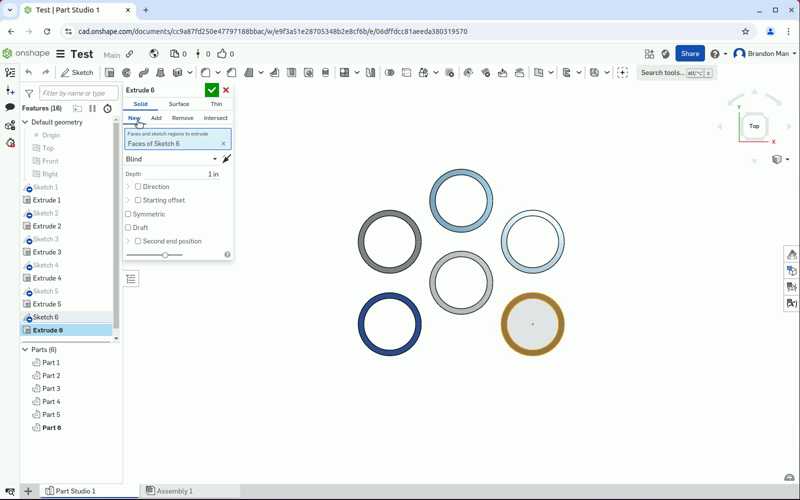
key(tab, 4)
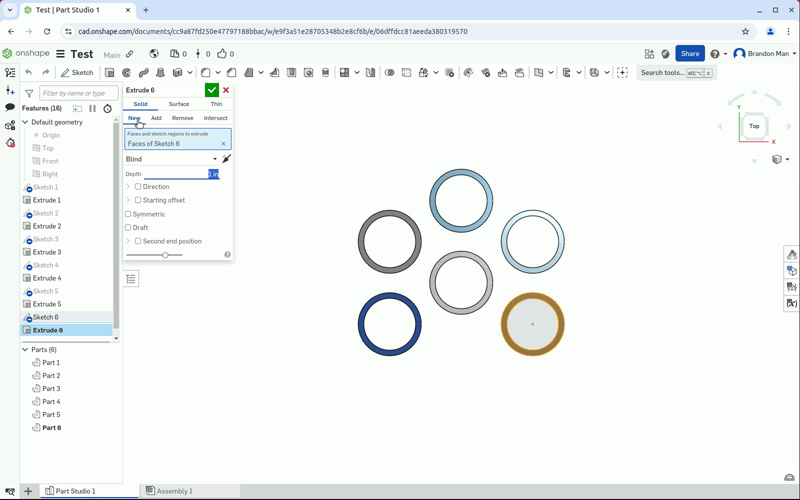
text(3.37)
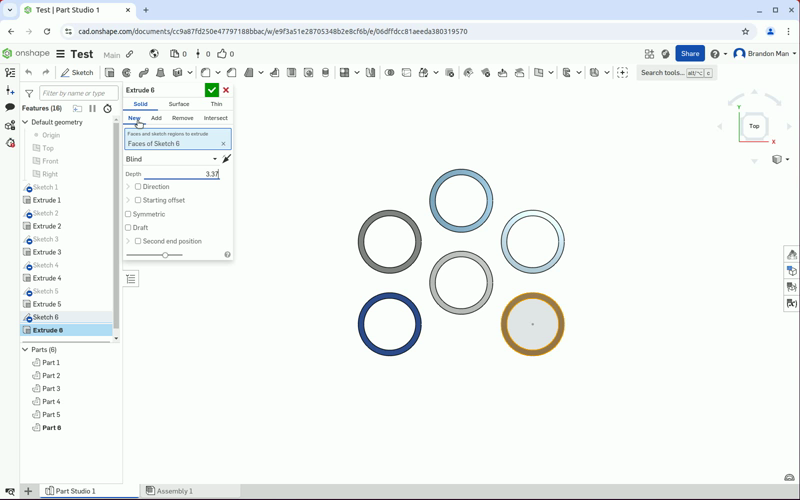
key(enter)
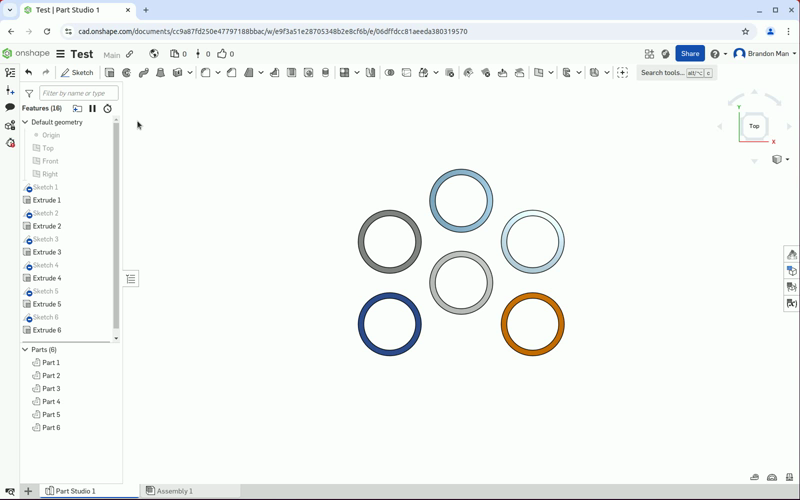
key(shift+h)
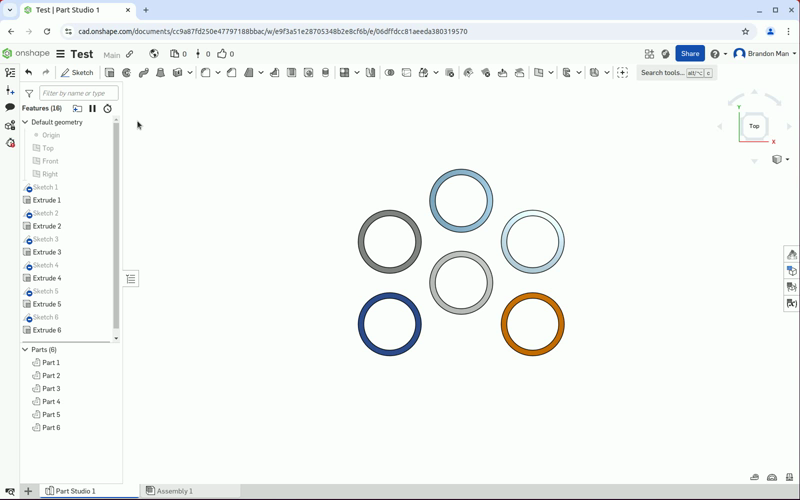
key(shift+h)
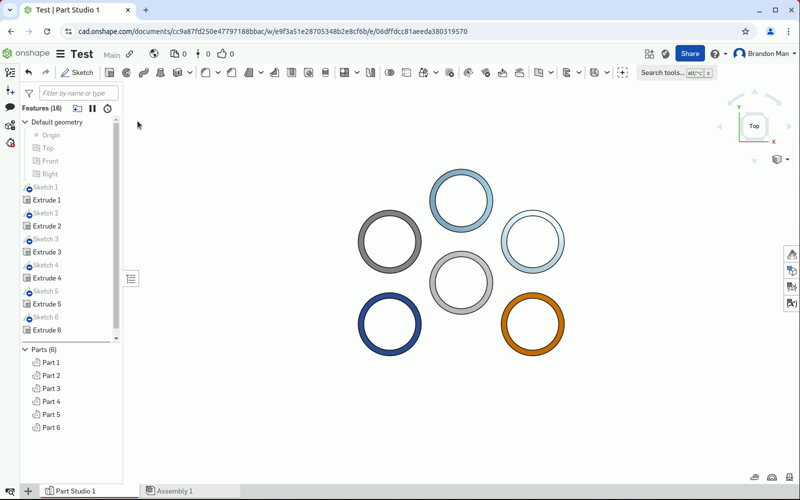
mouse_move(69, 189)
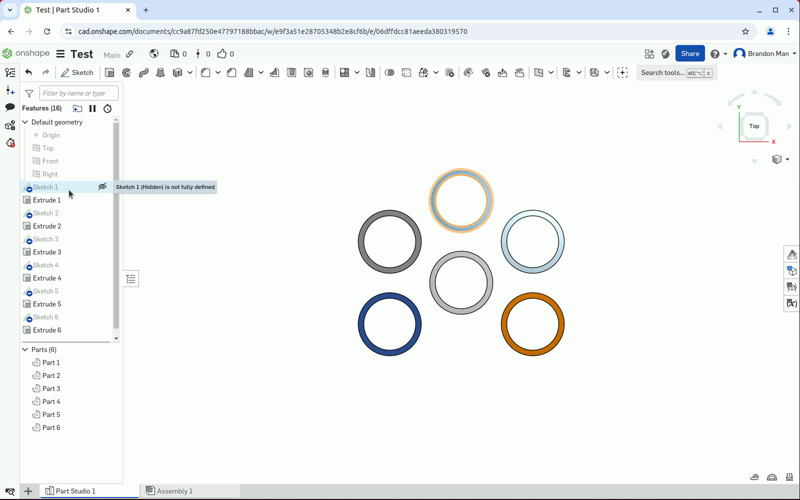
click(69, 189)
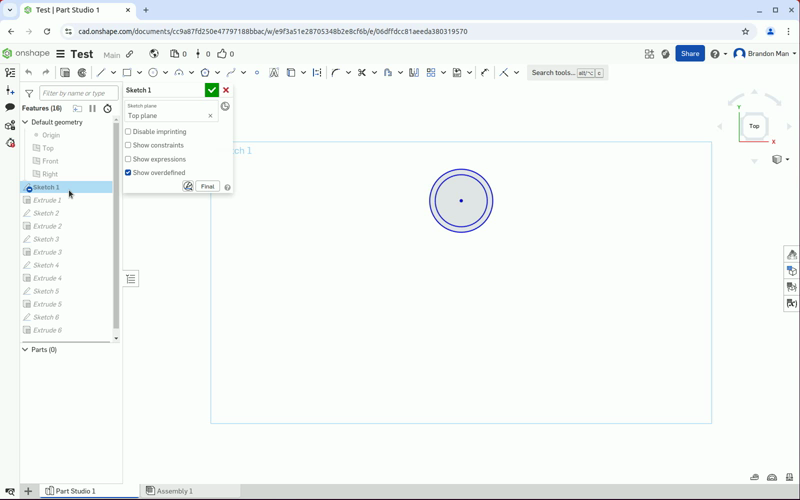
mouse_move(229, 92)
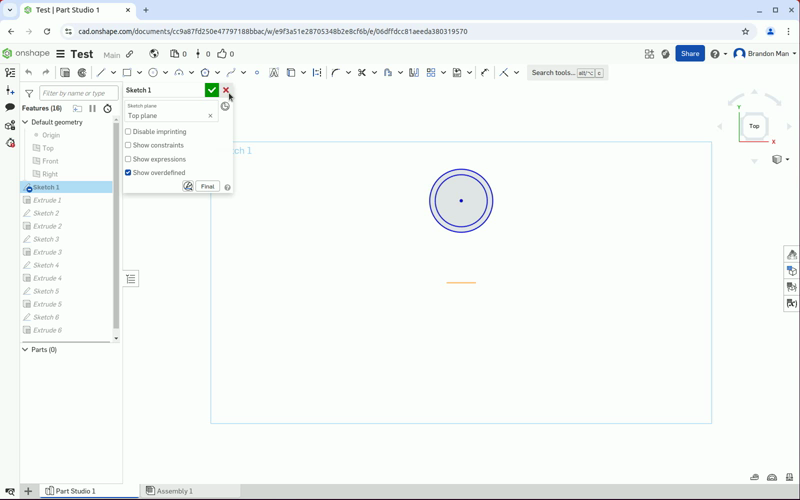
click(229, 92)
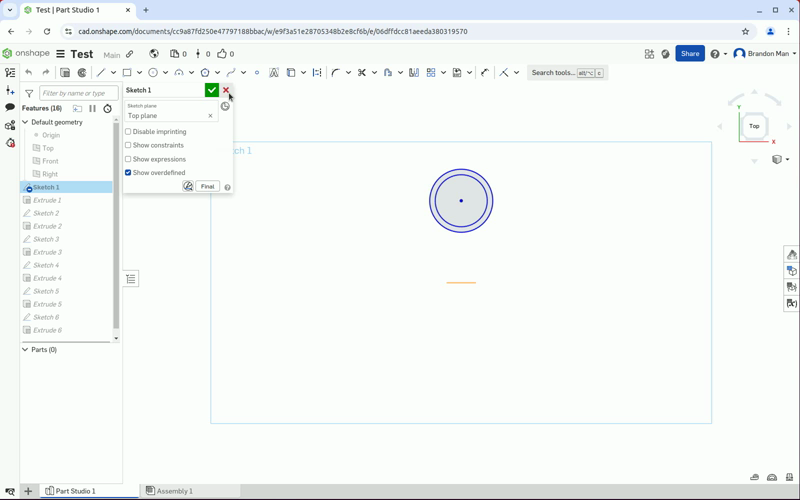
key(shift+s)
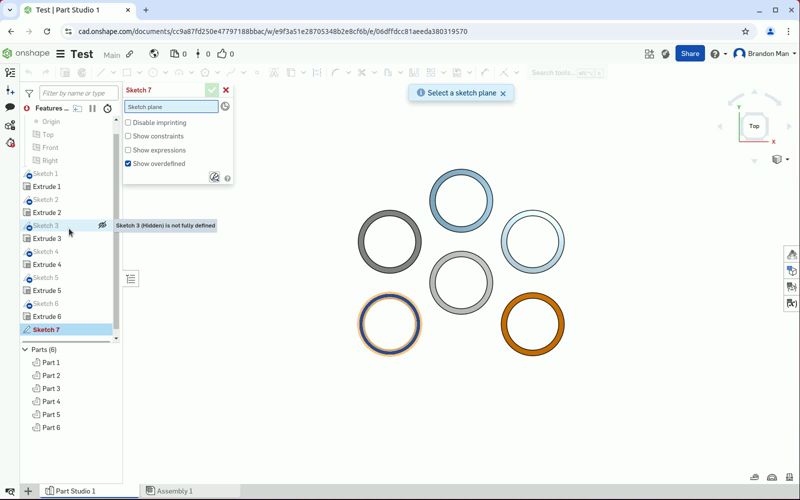
scroll(3)
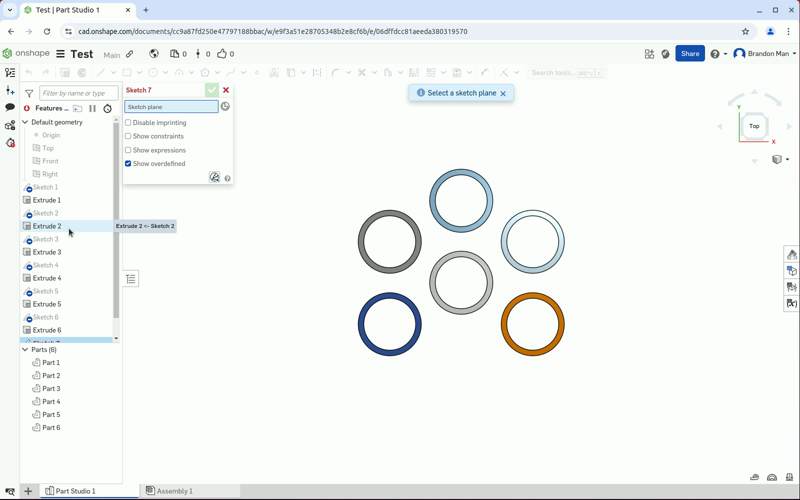
mouse_move(69, 150)
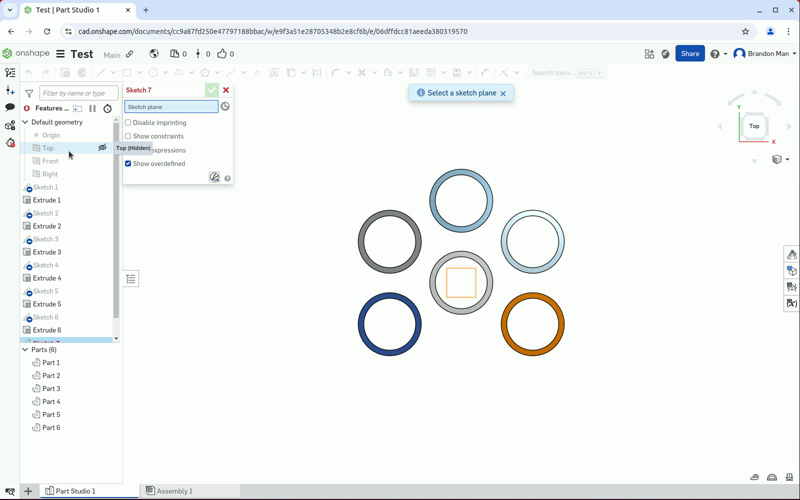
click(69, 150)
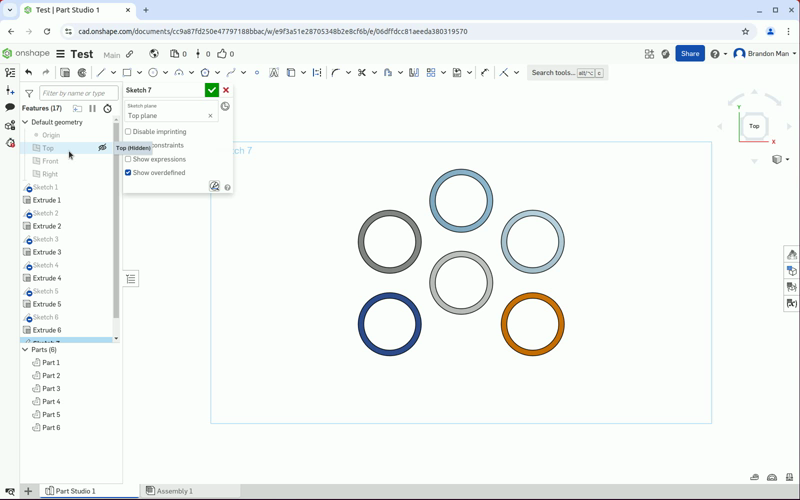
mouse_move(73, 352)
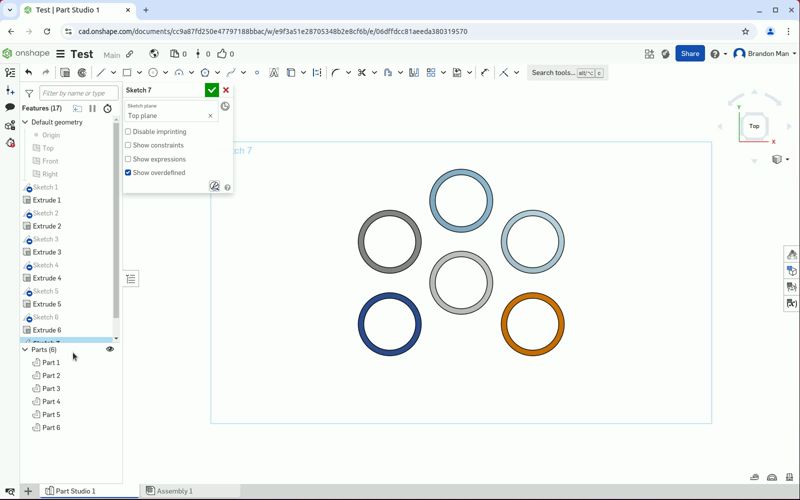
key(y)
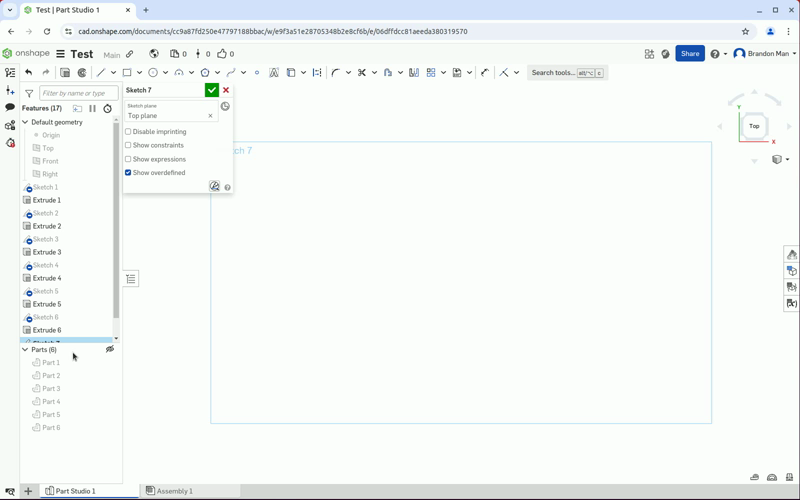
key(c)
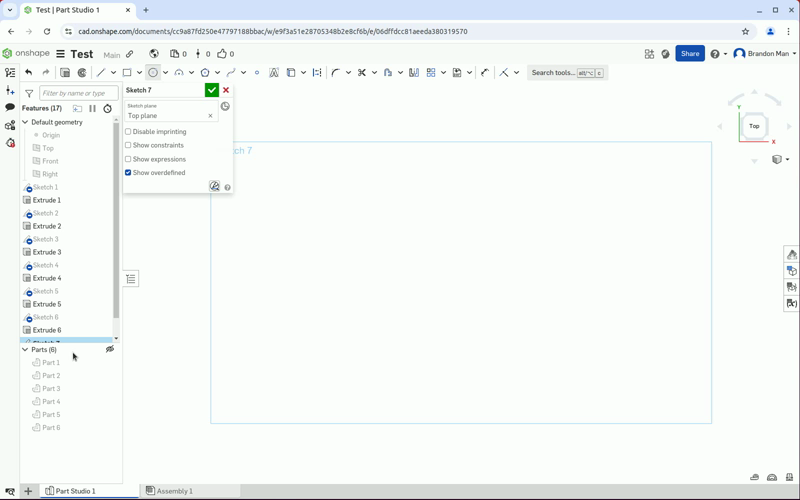
key_down(shift)
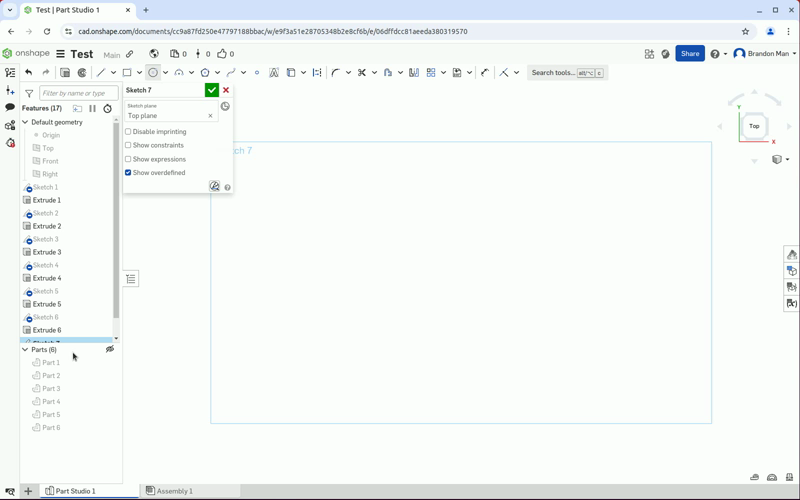
mouse_move(461, 365)
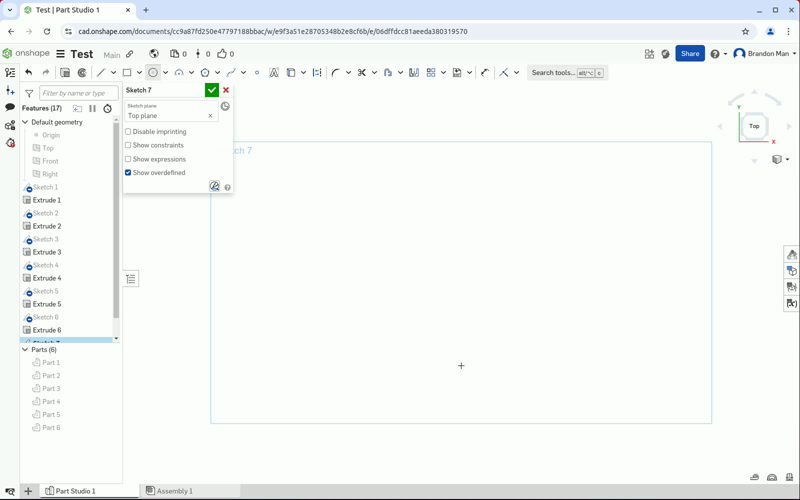
click(461, 365)
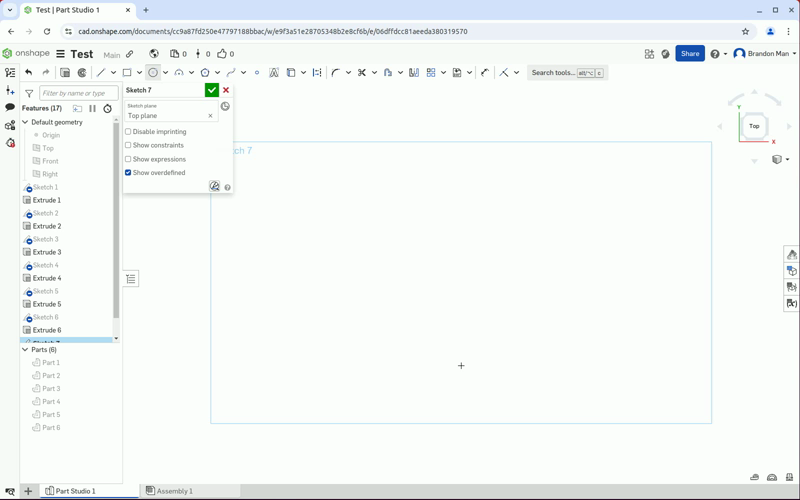
key_up(shift)
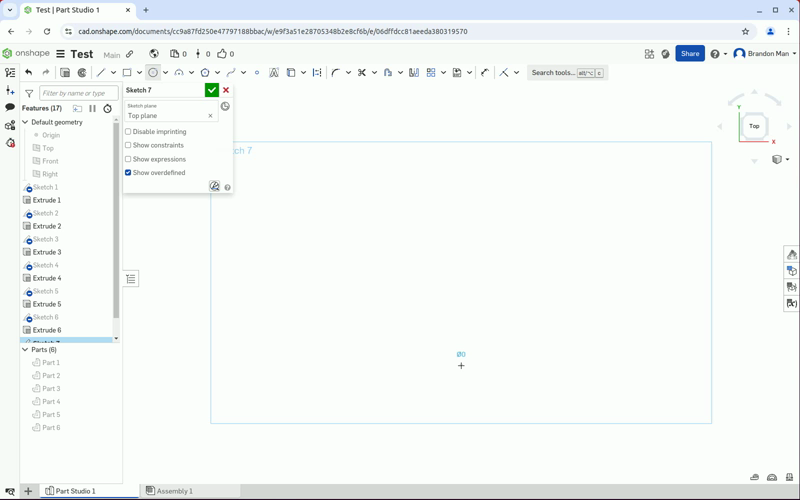
mouse_move(492, 365)
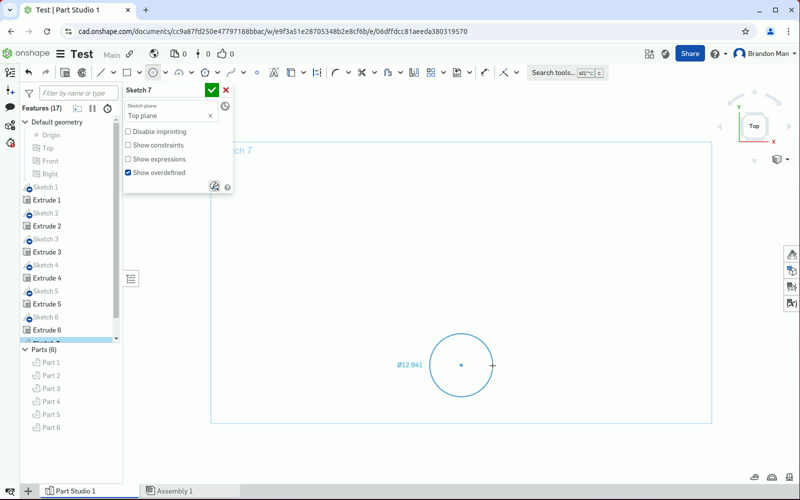
click(492, 365)
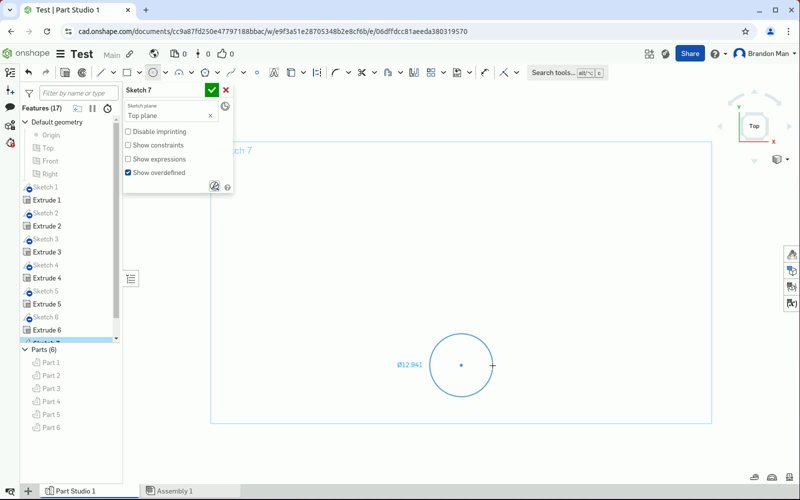
key(esc)
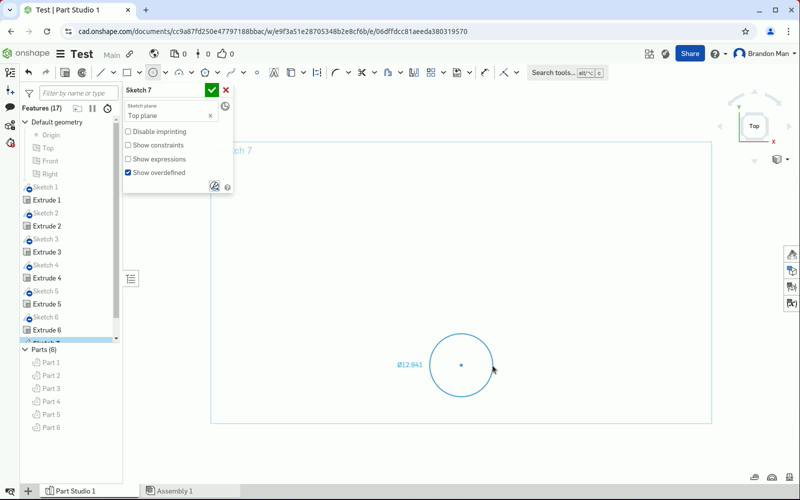
key(c)
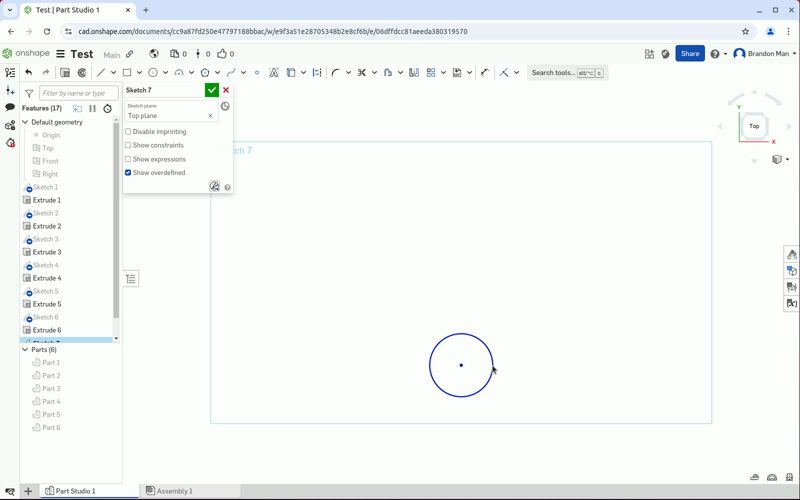
key_down(shift)
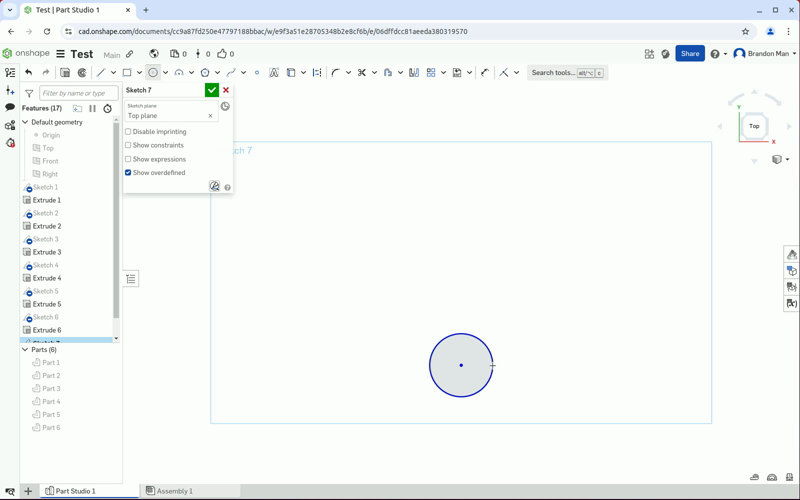
mouse_move(461, 365)
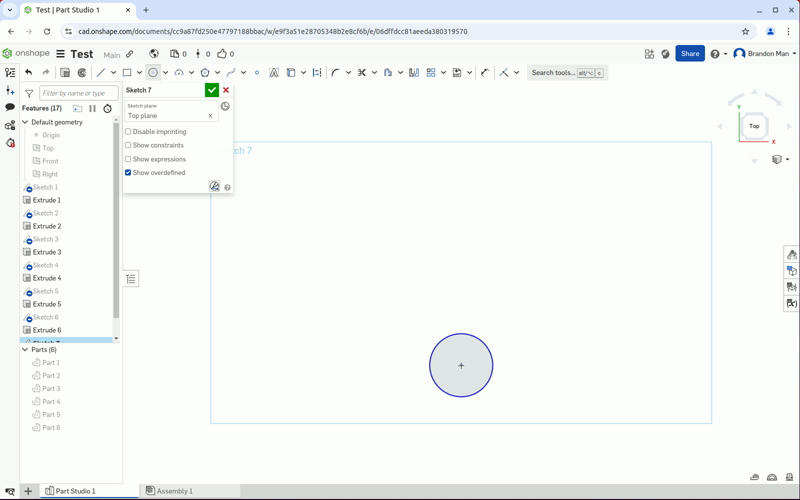
click(461, 365)
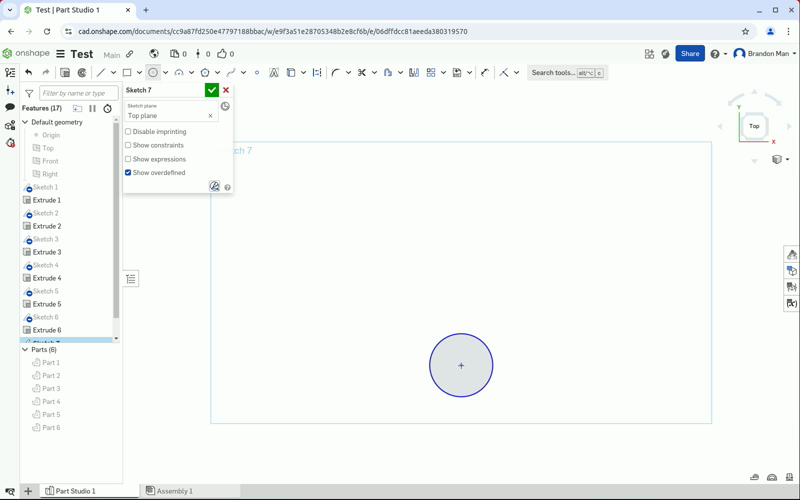
key_up(shift)
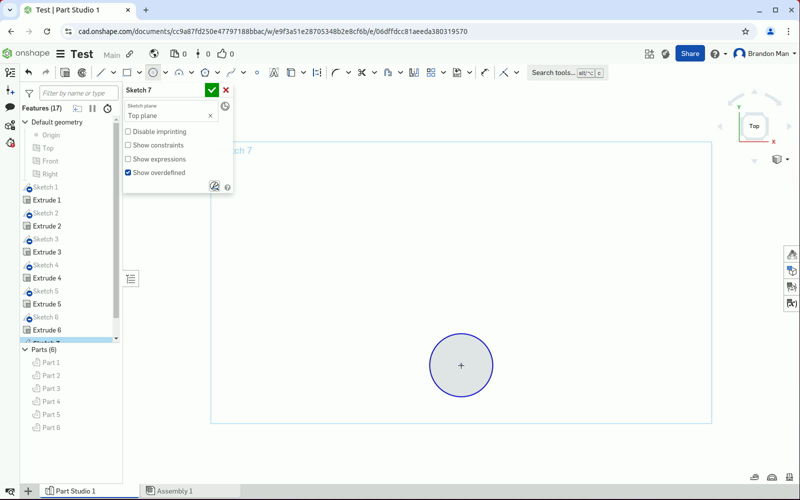
mouse_move(487, 365)
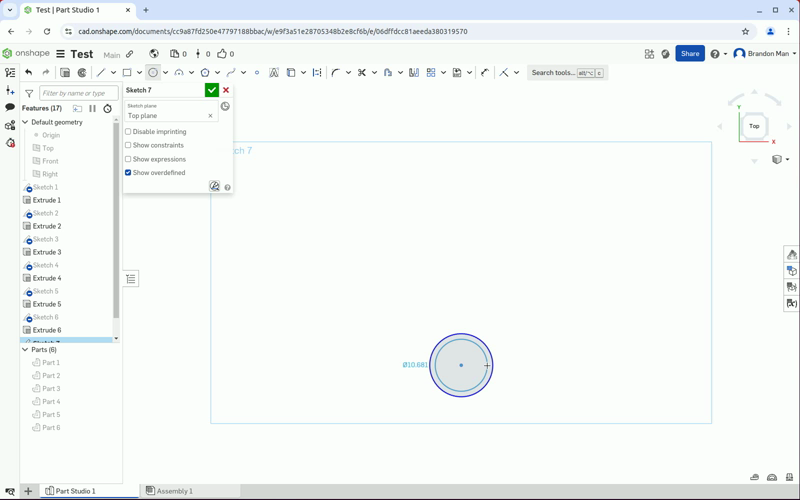
click(487, 365)
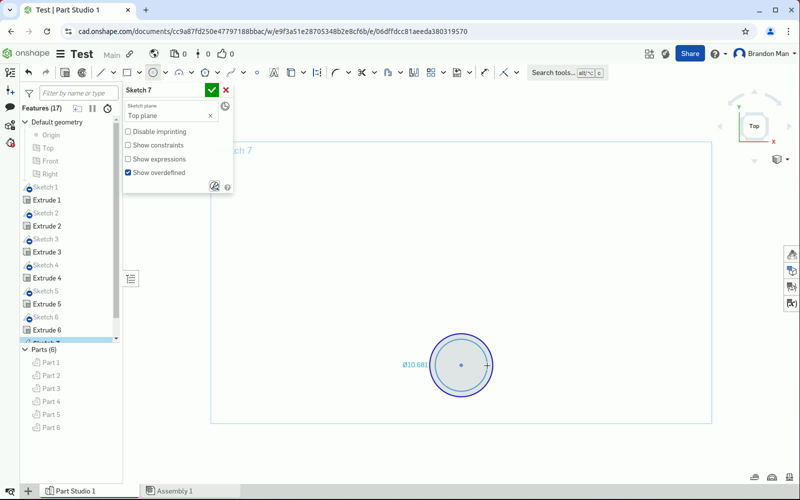
key(esc)
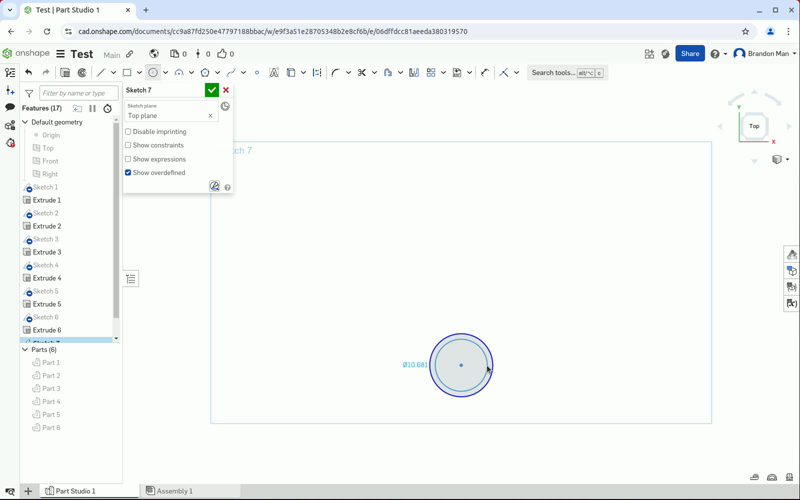
mouse_move(467, 393)
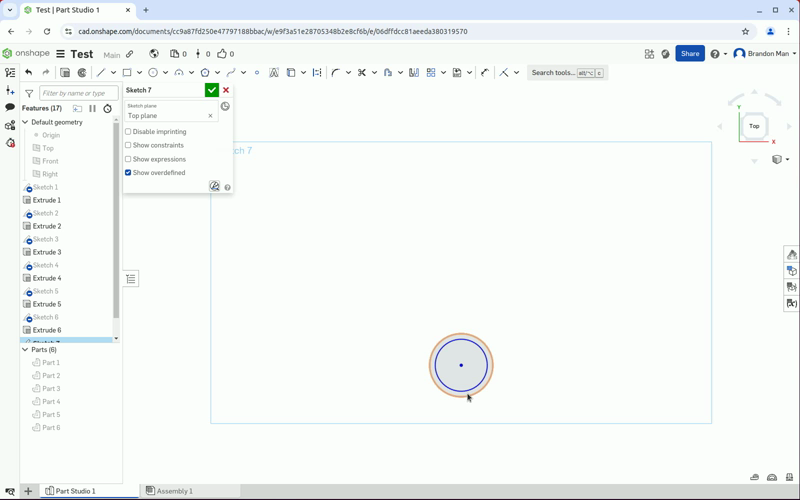
scroll(6)
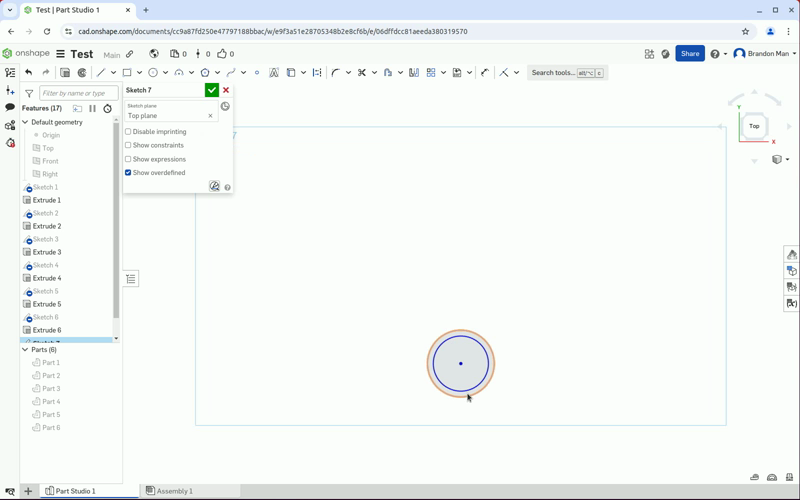
scroll(6)
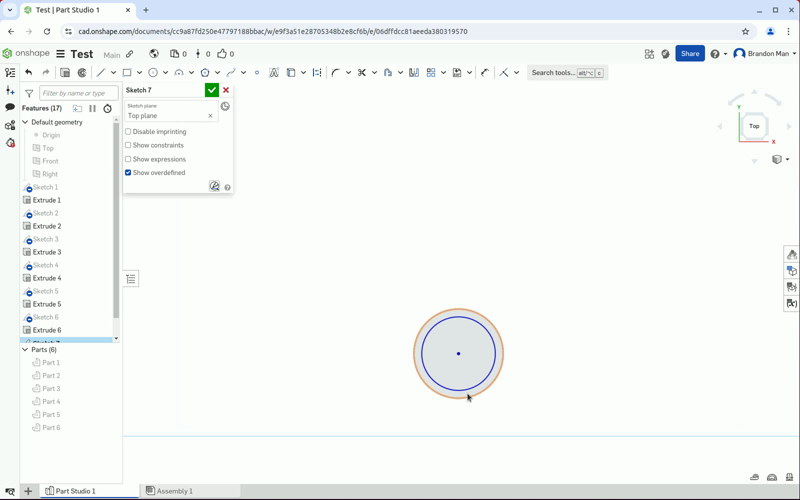
scroll(6)
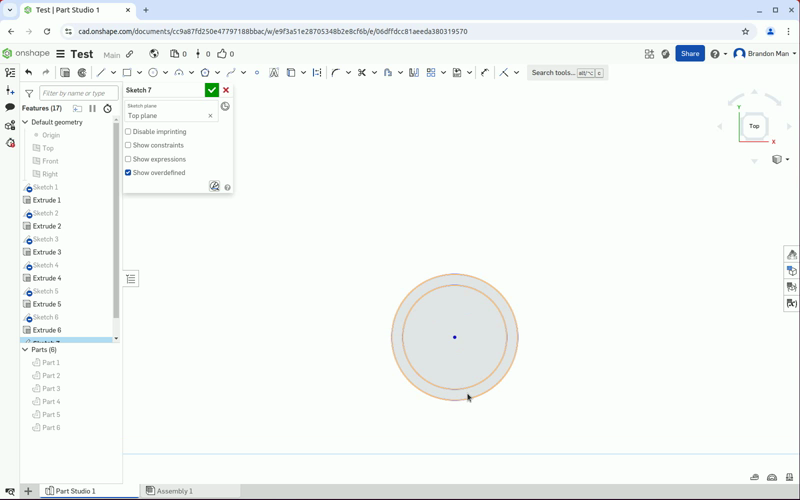
scroll(6)
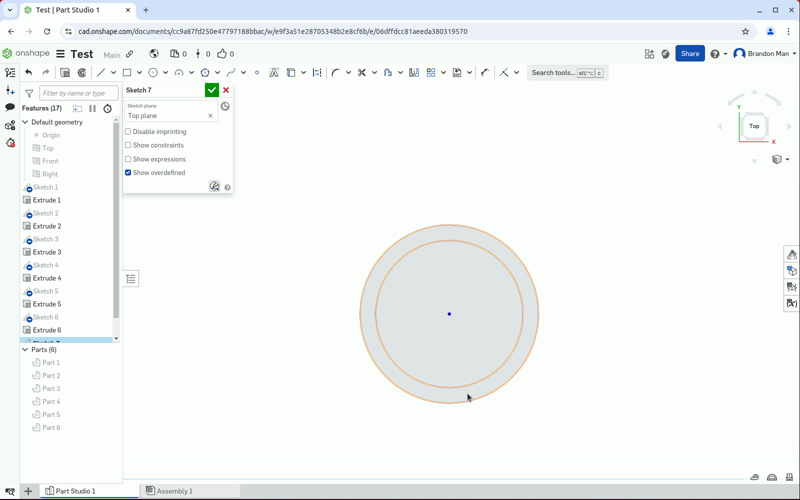
scroll(6)
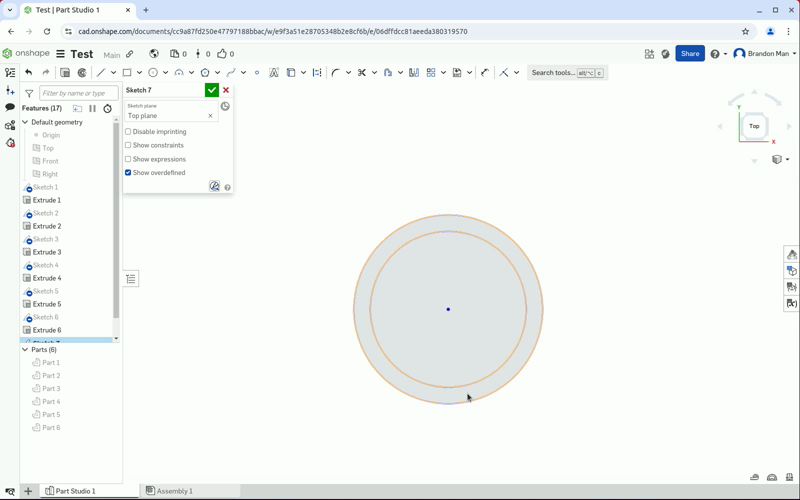
scroll(6)
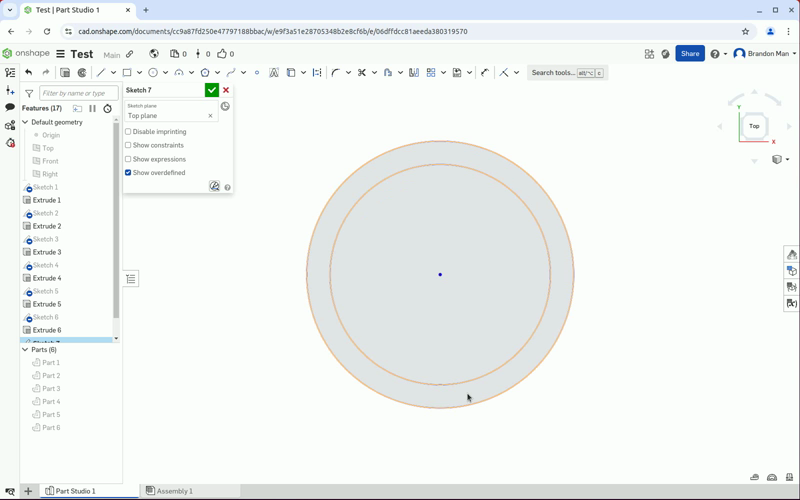
scroll(6)
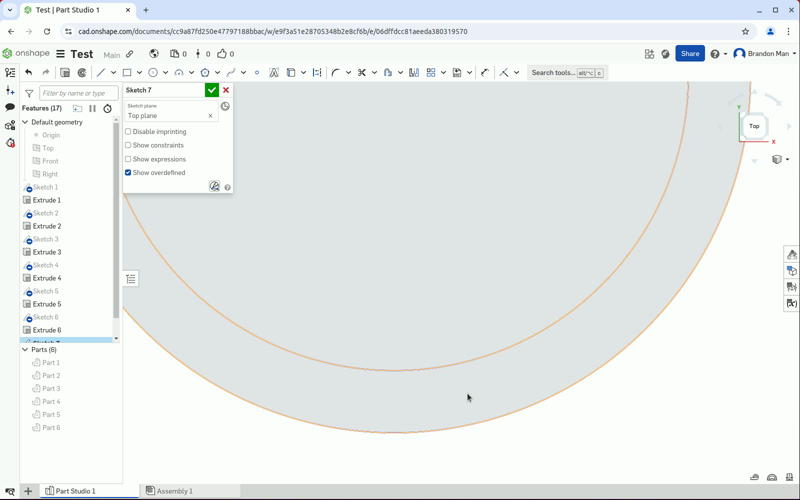
click(467, 393)
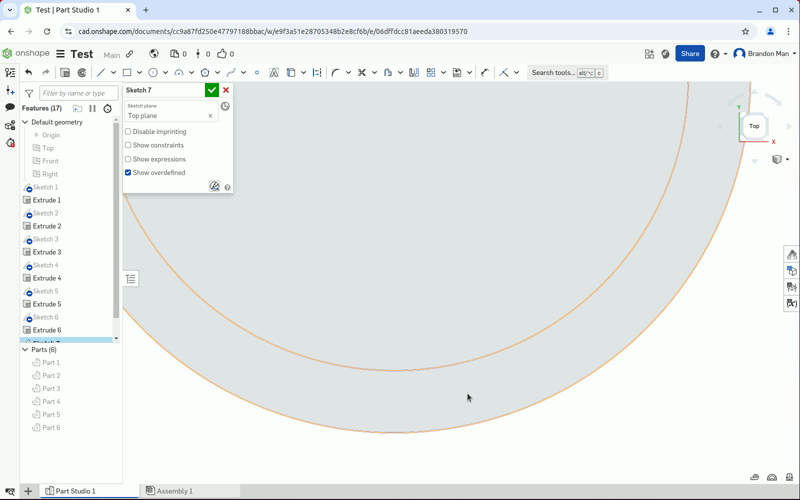
scroll(-6)
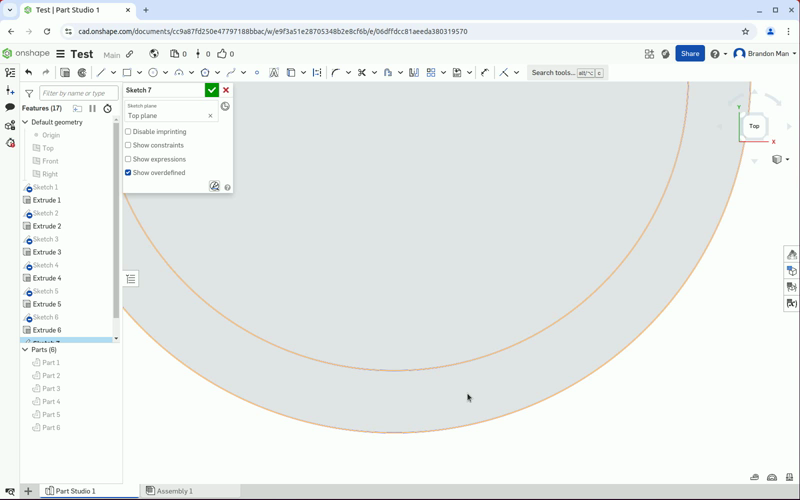
scroll(-6)
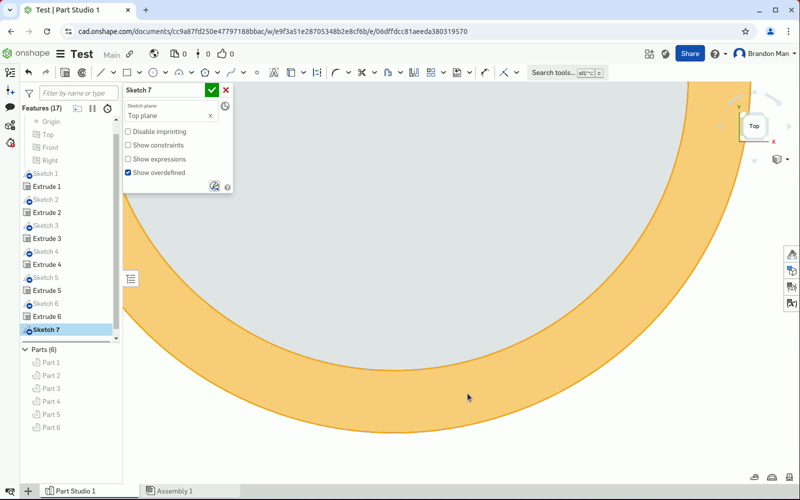
scroll(-6)
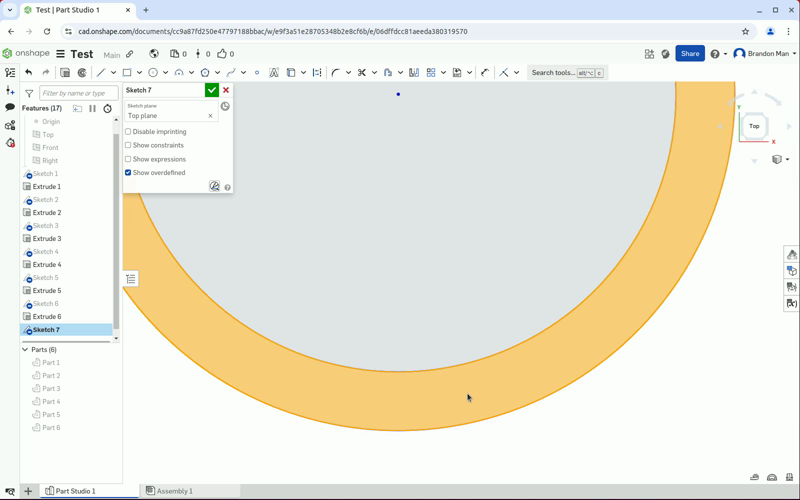
scroll(-6)
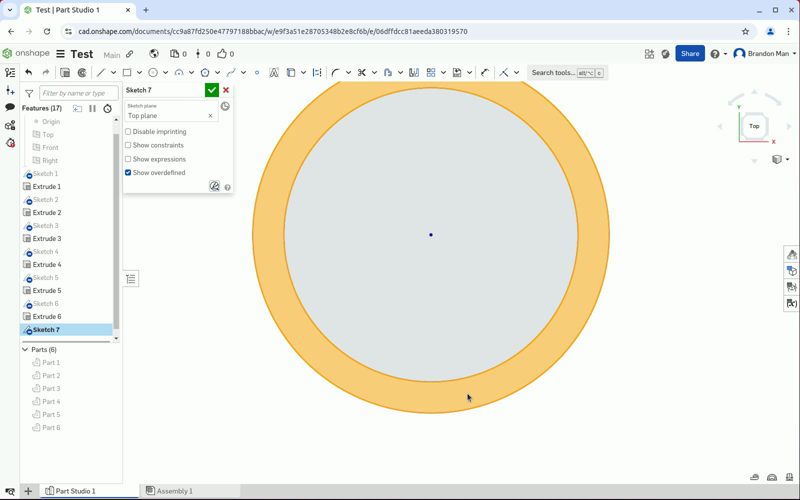
scroll(-6)
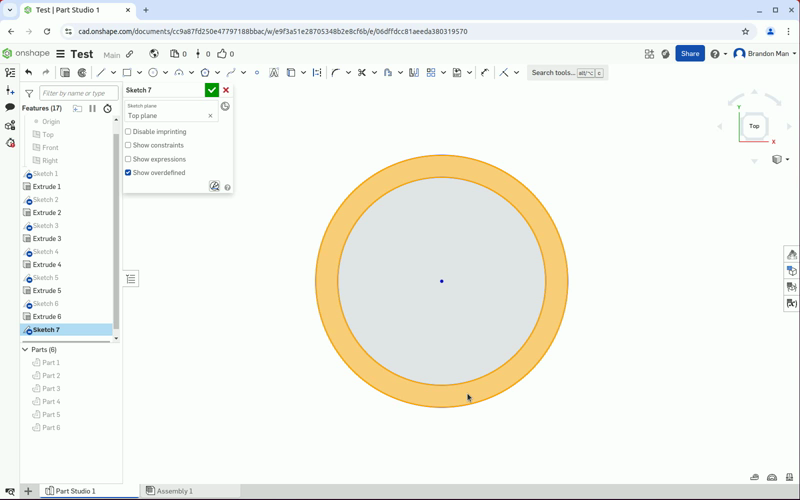
scroll(-6)
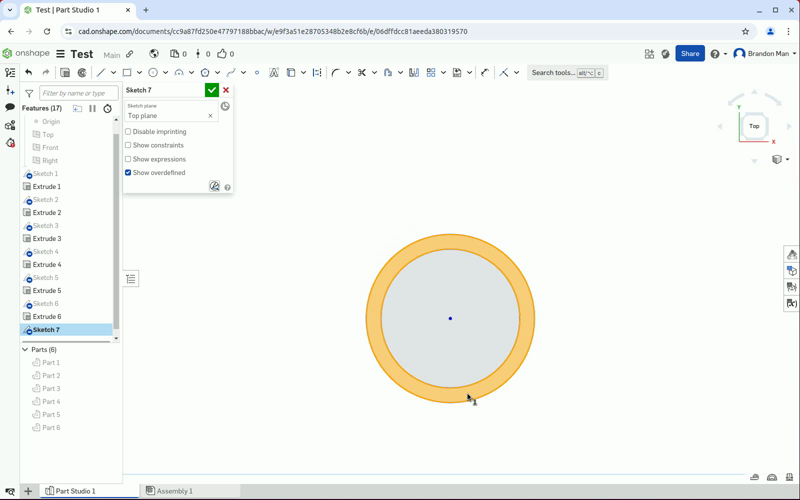
scroll(-6)
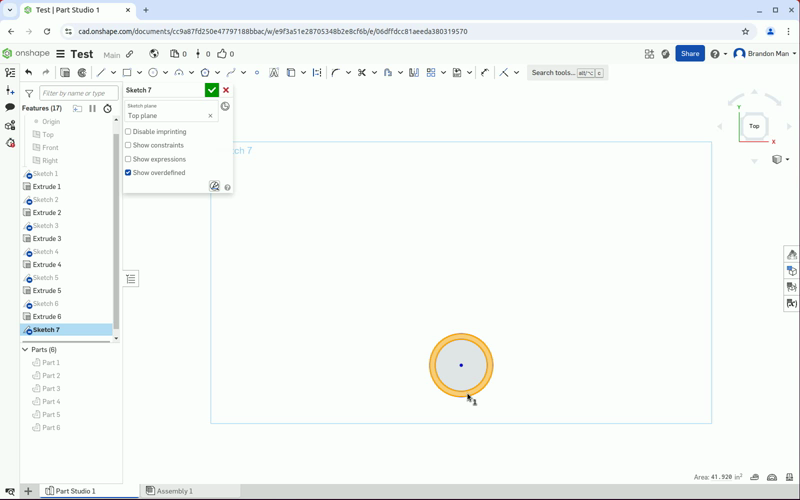
mouse_move(73, 352)
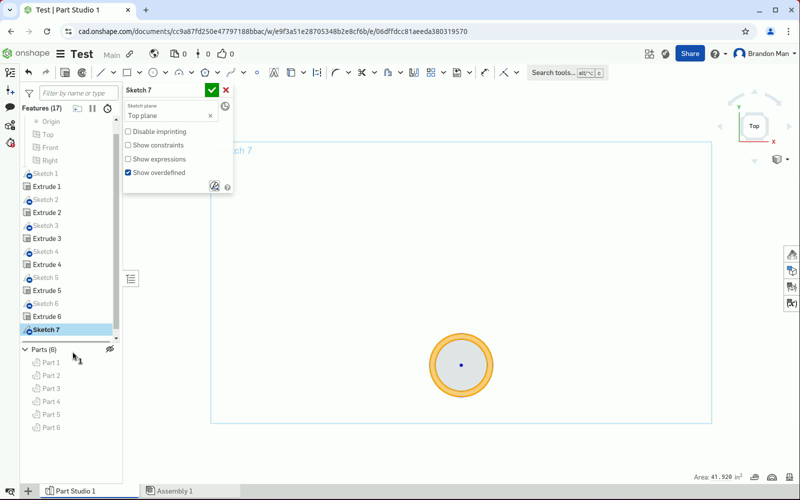
key(shift+y)
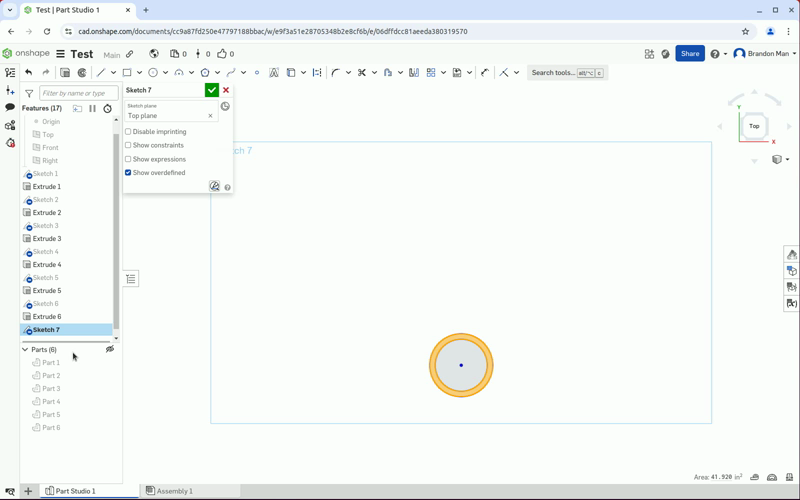
key(shift+e)
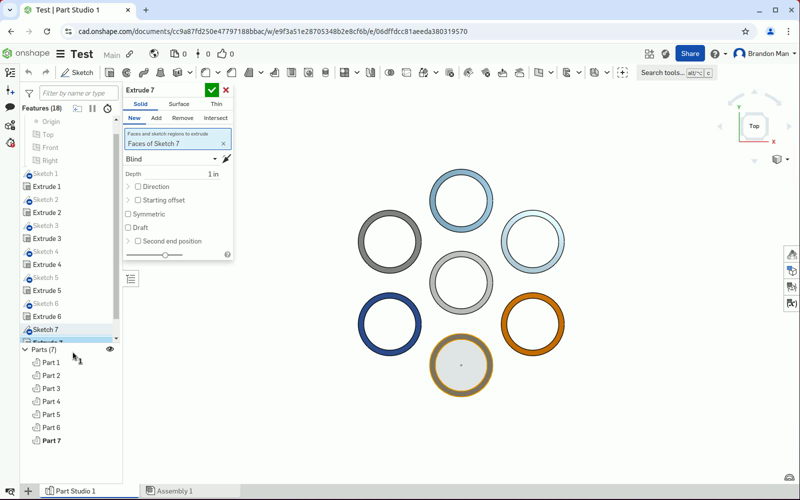
mouse_move(143, 106)
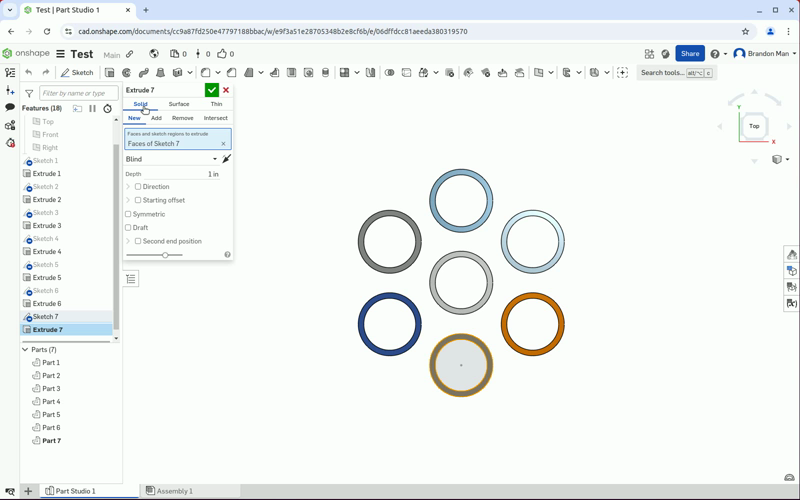
click(143, 106)
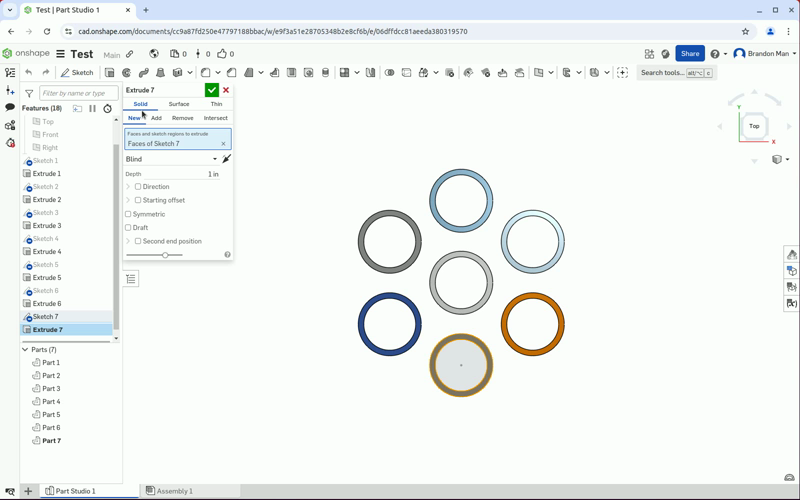
mouse_move(137, 120)
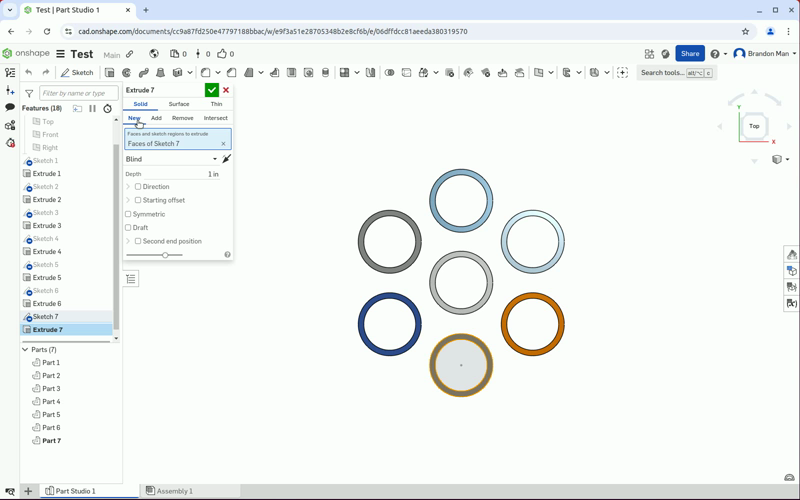
click(137, 120)
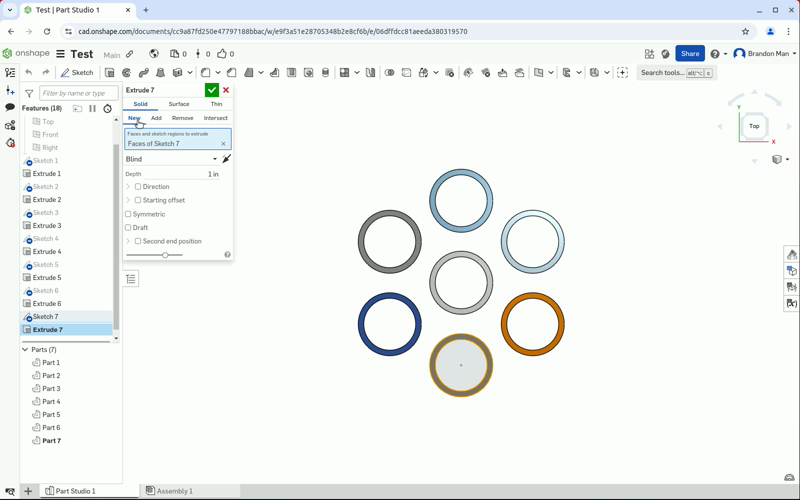
key(tab, 4)
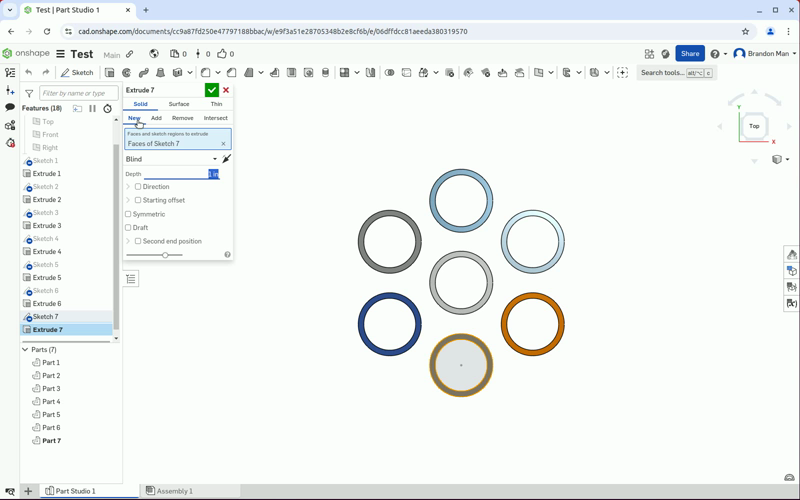
text(3.37)
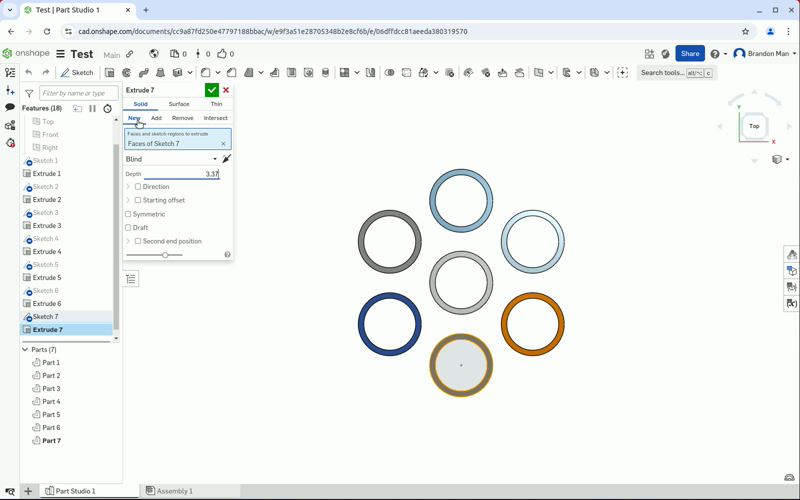
key(enter)
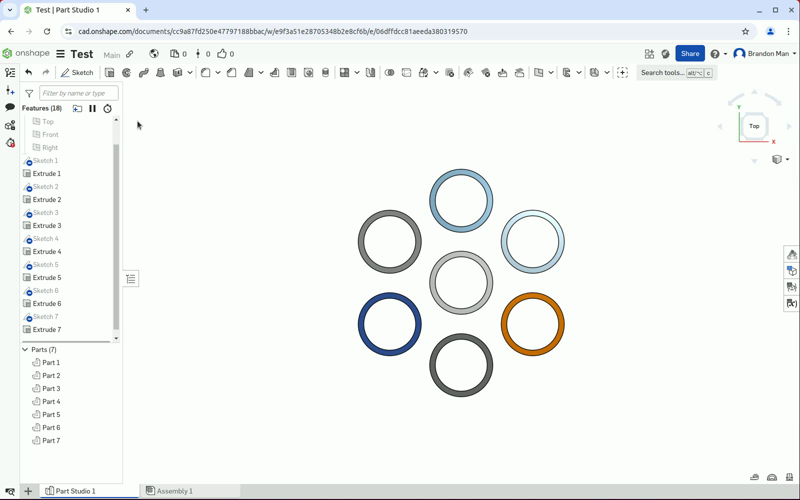
key(shift+h)
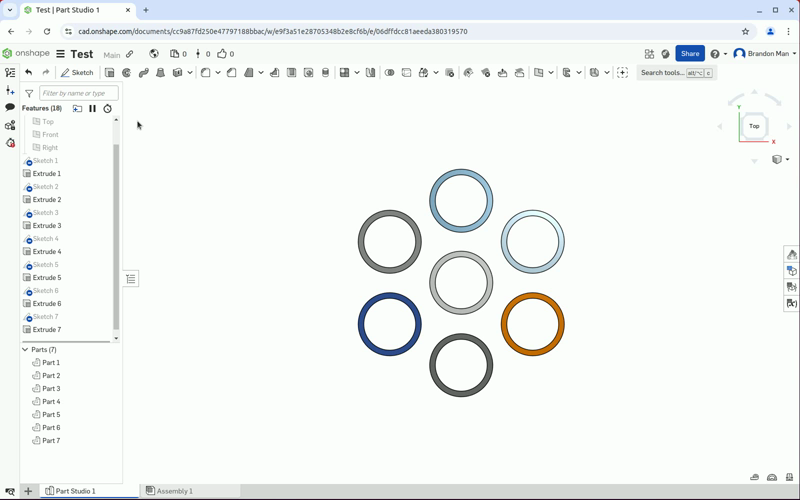
key(shift+h)
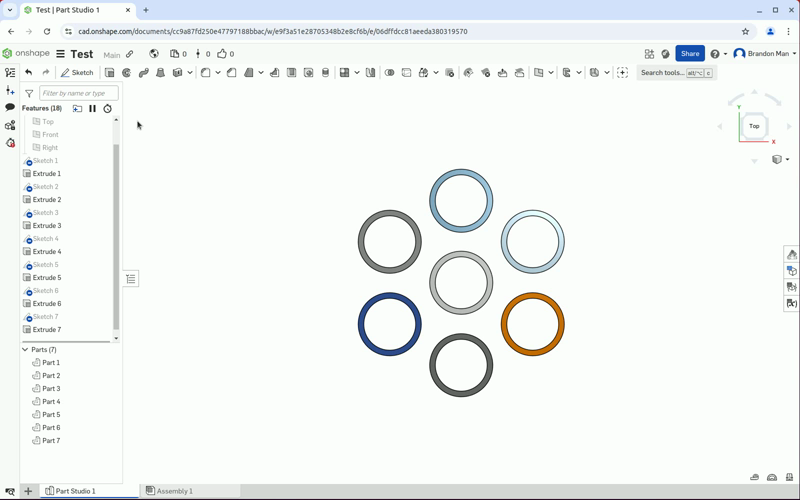
key(shift+7)
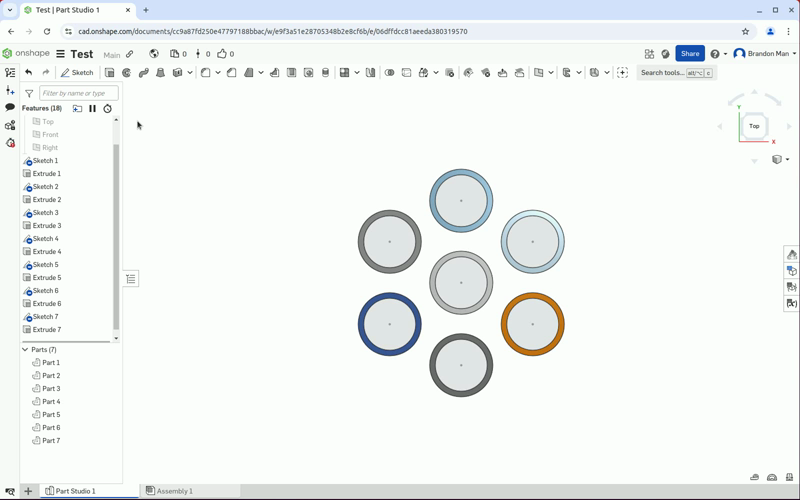
key(up, 3)
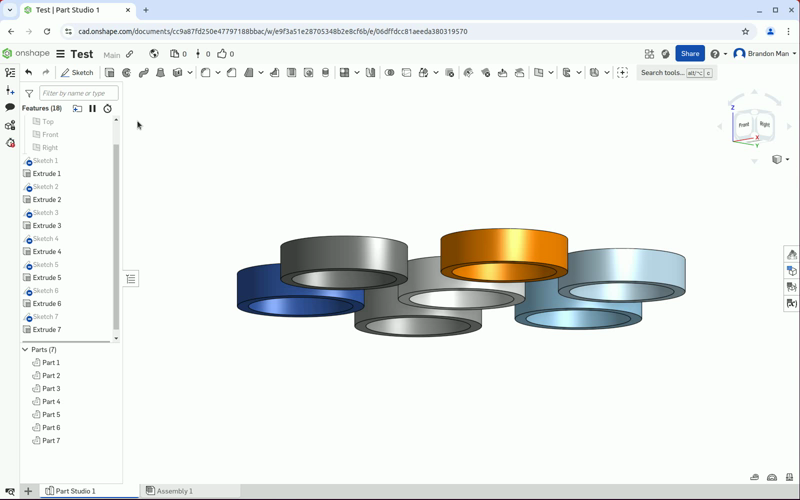
key(left, 3)
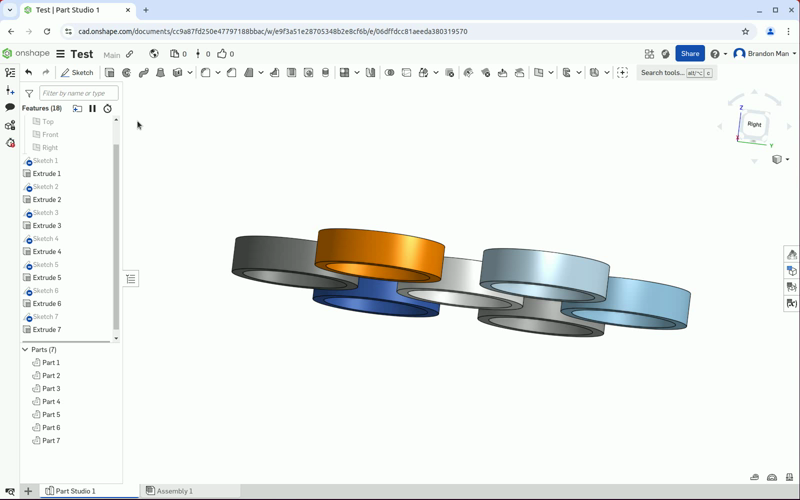
key(right, 3)
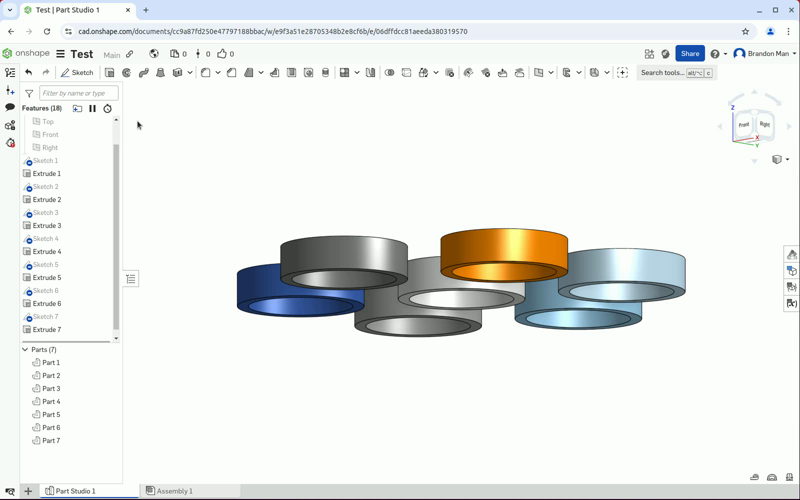
key(down, 3)
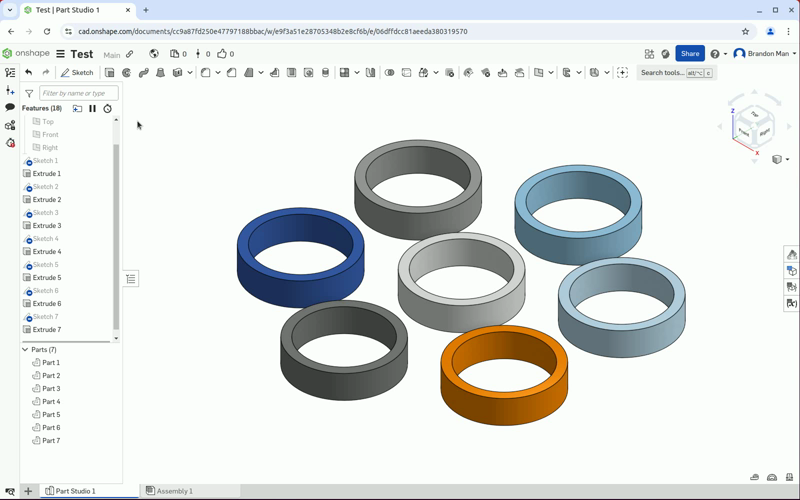
mouse_move(69, 163)
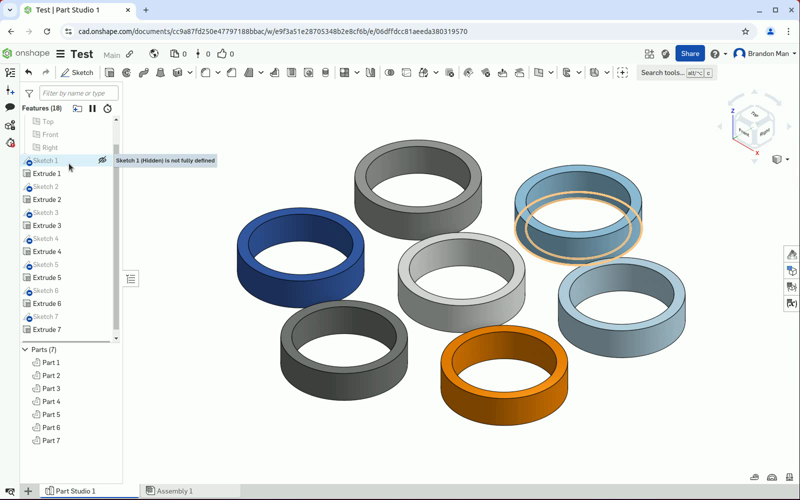
click(69, 163)